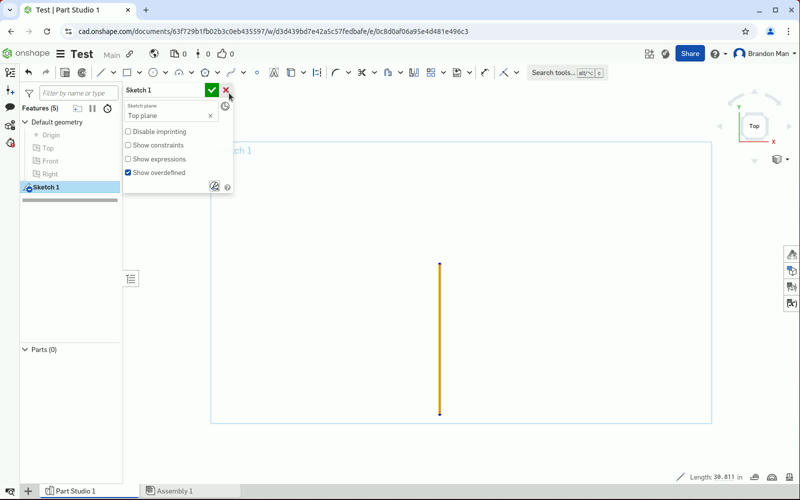
key(shift+h)
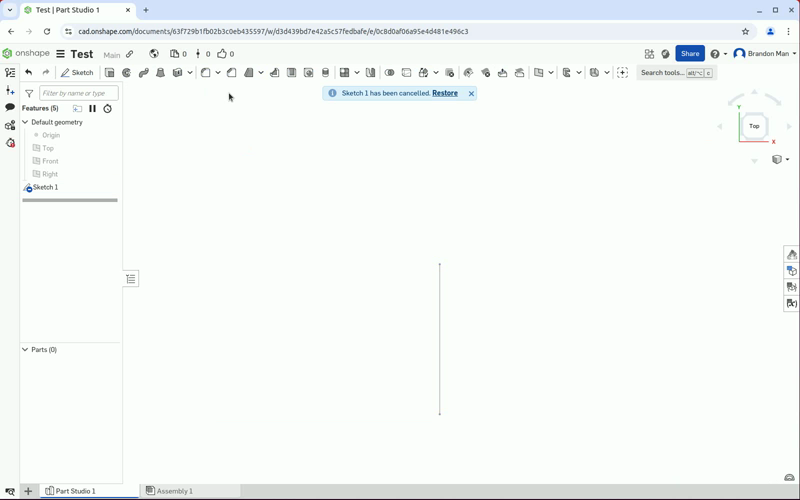
key(shift+s)
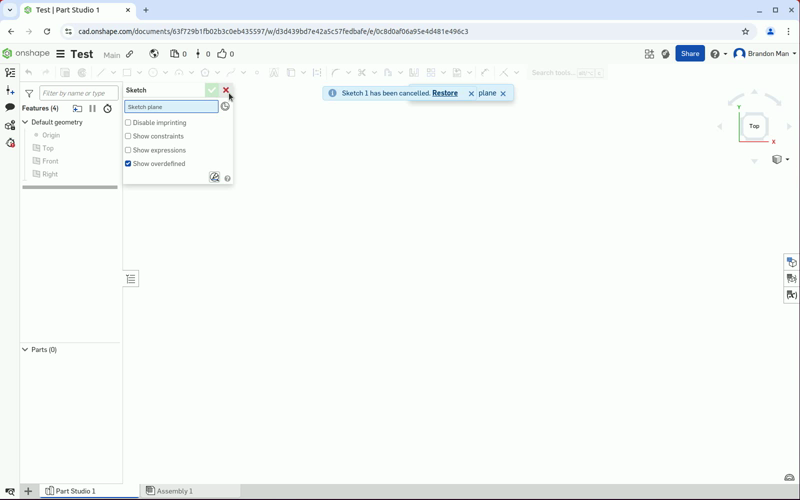
mouse_move(73, 150)
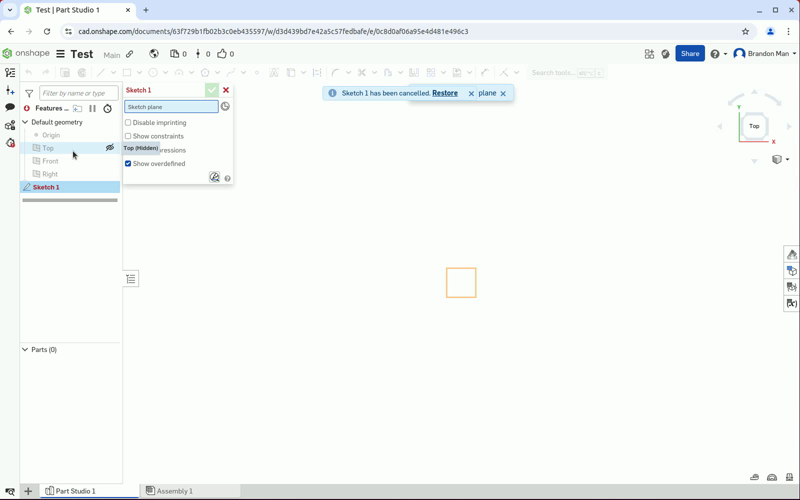
click(73, 150)
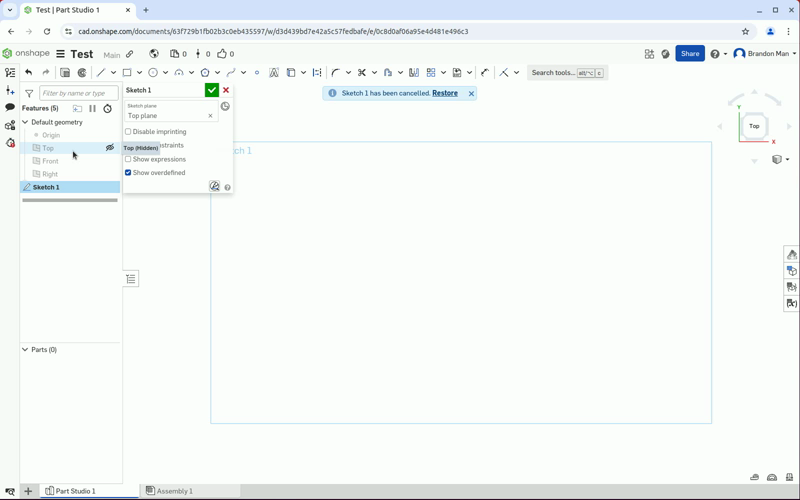
mouse_move(73, 352)
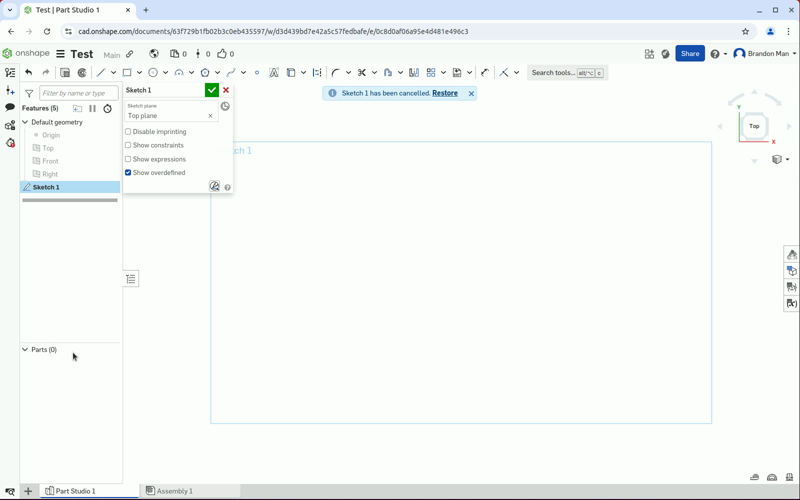
key(y)
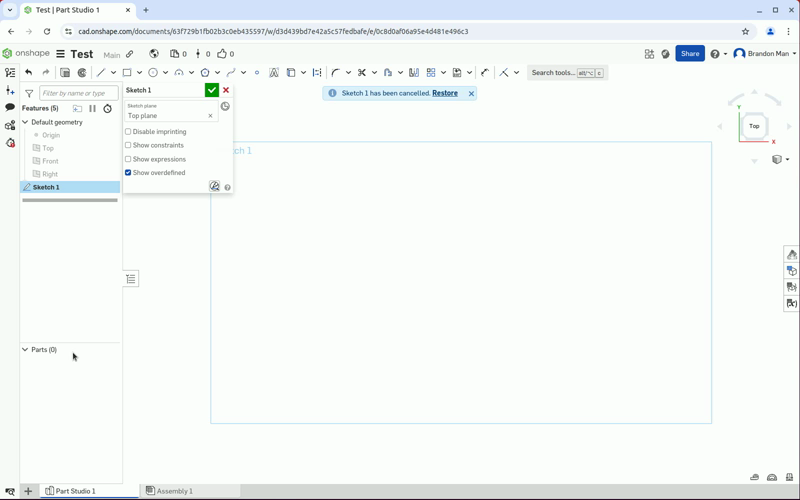
key(l)
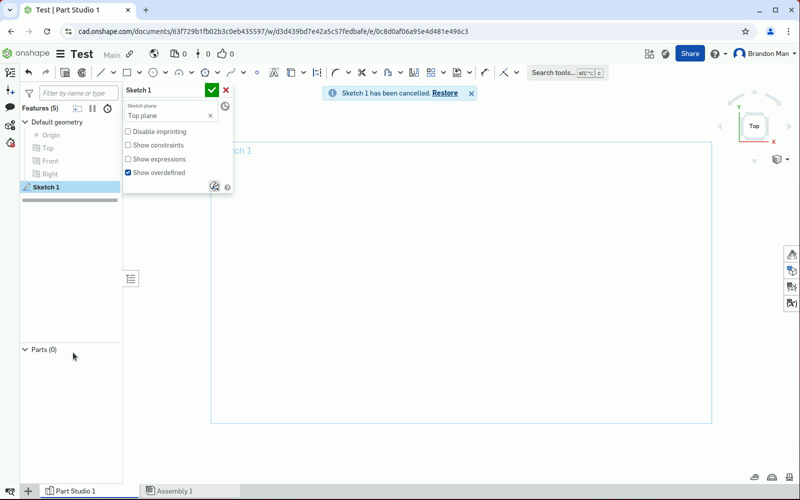
key_down(shift)
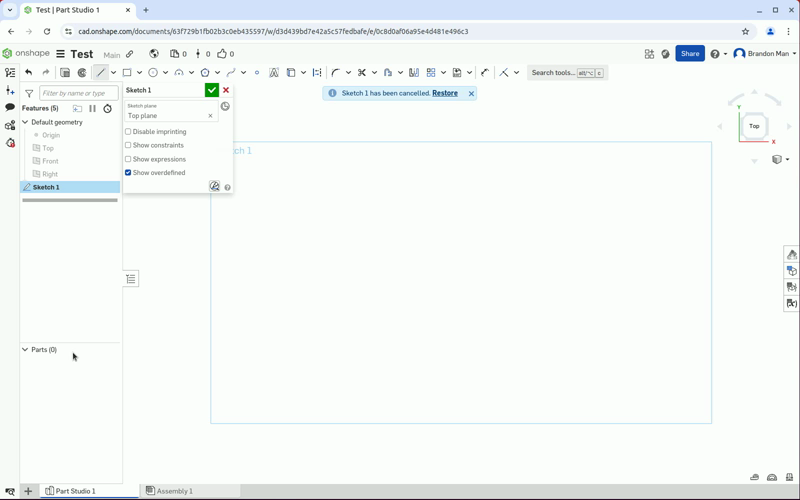
mouse_move(348, 373)
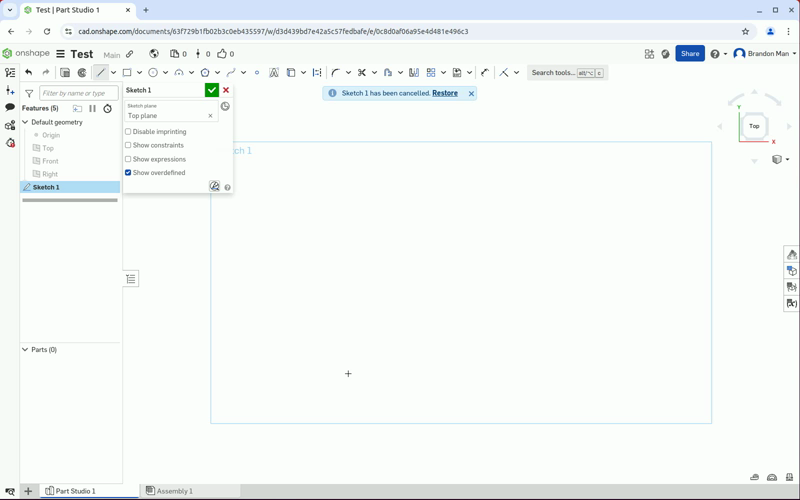
click(348, 373)
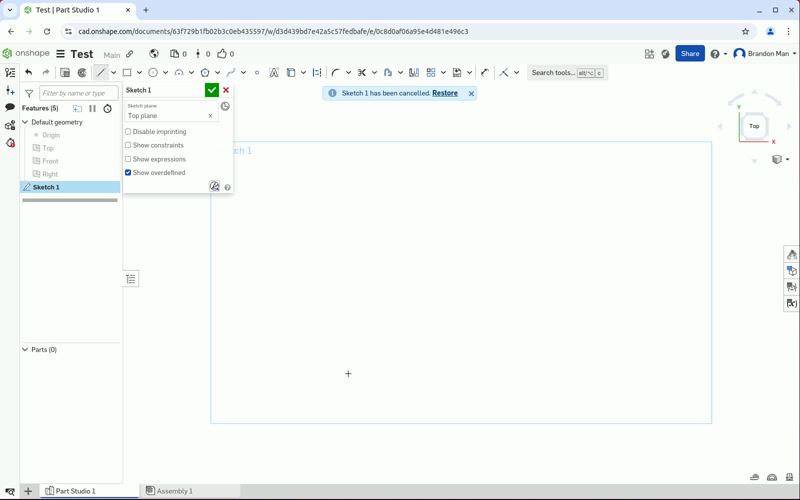
key_up(shift)
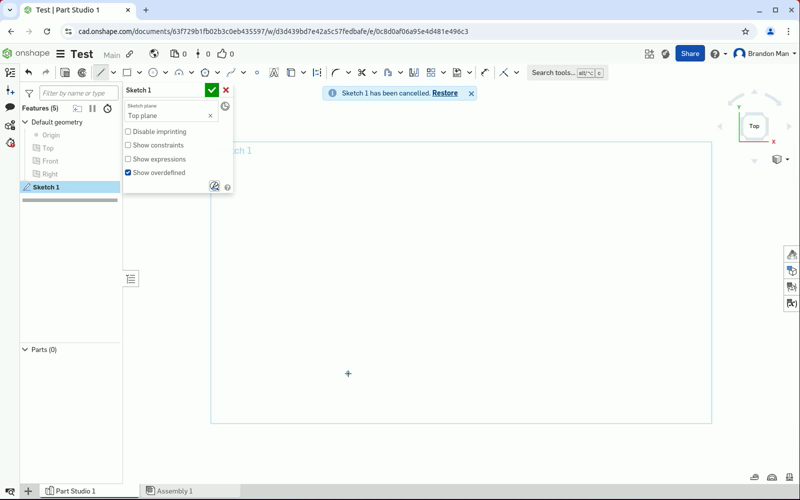
key_down(shift)
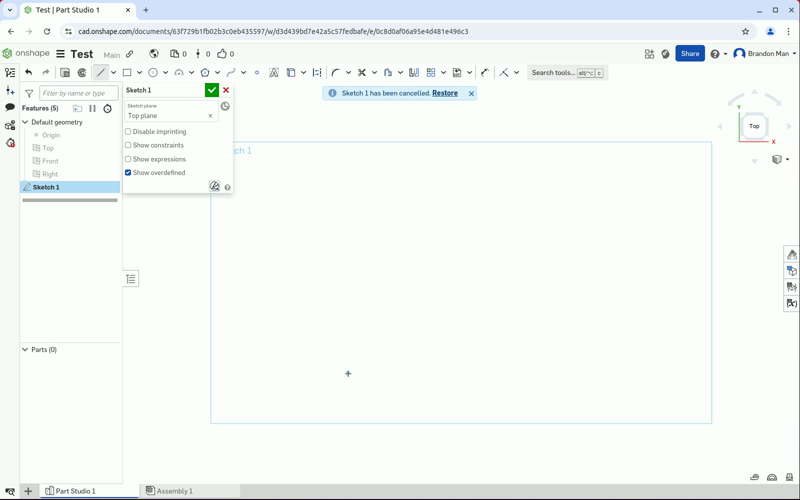
mouse_move(572, 373)
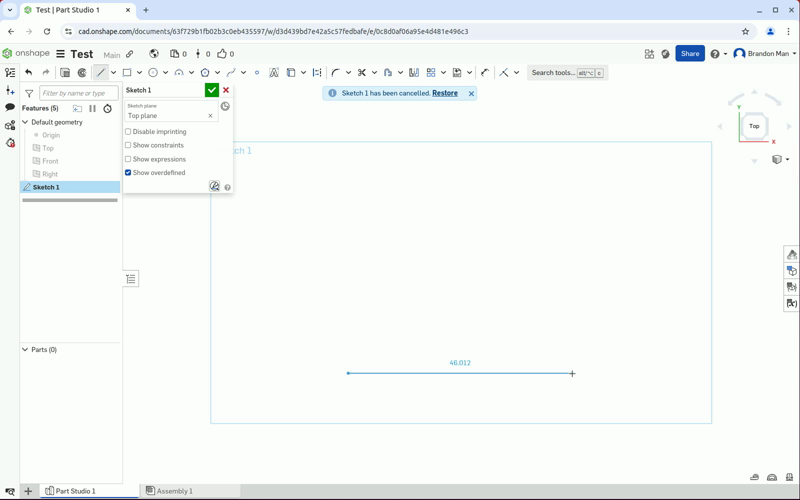
click(572, 373)
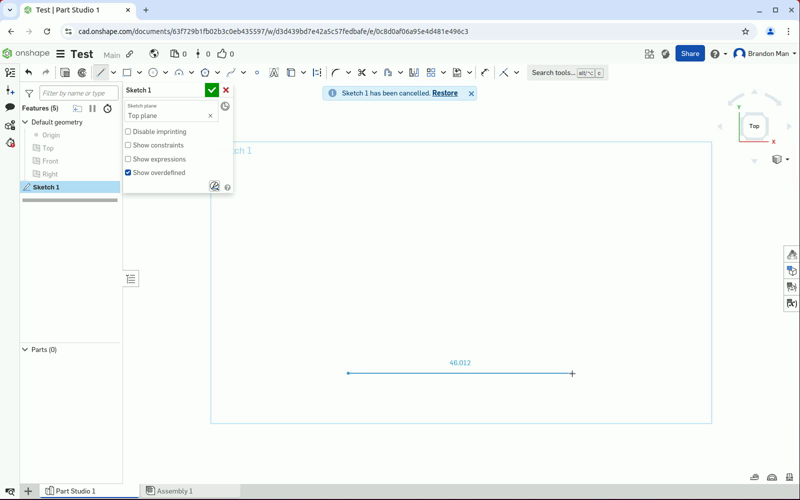
key_up(shift)
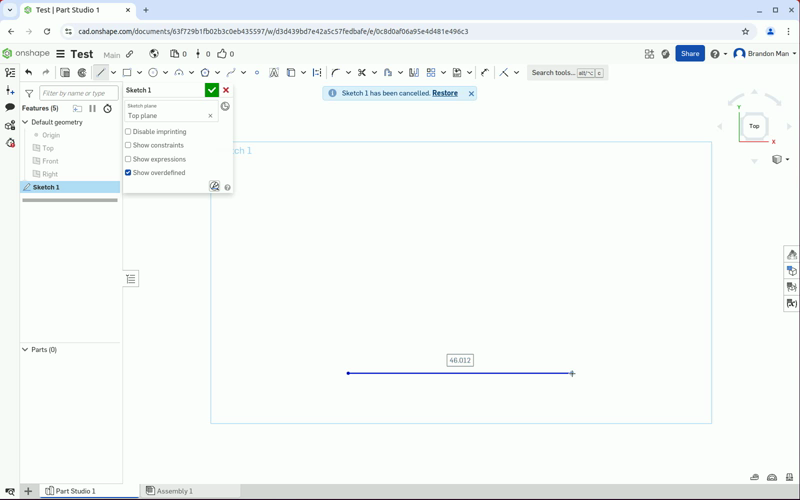
key_down(shift)
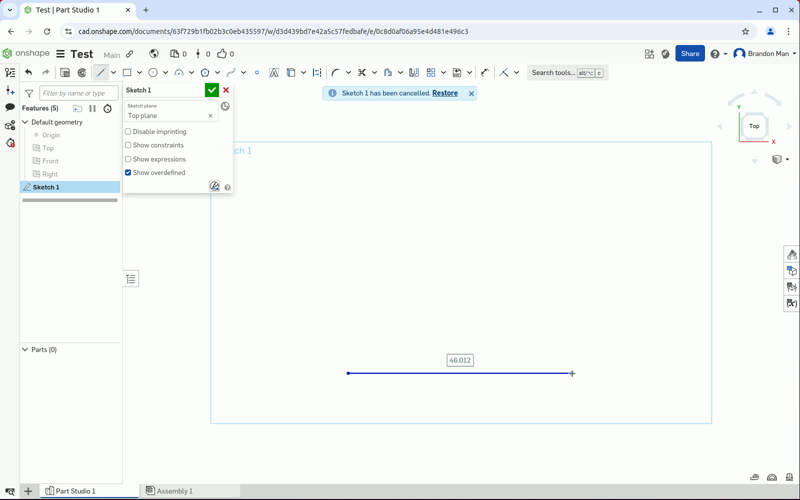
mouse_move(589, 373)
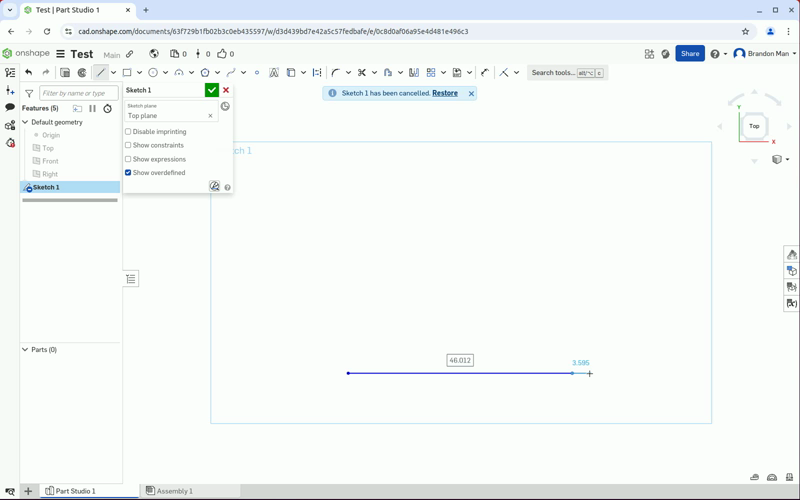
mouse_move(572, 356)
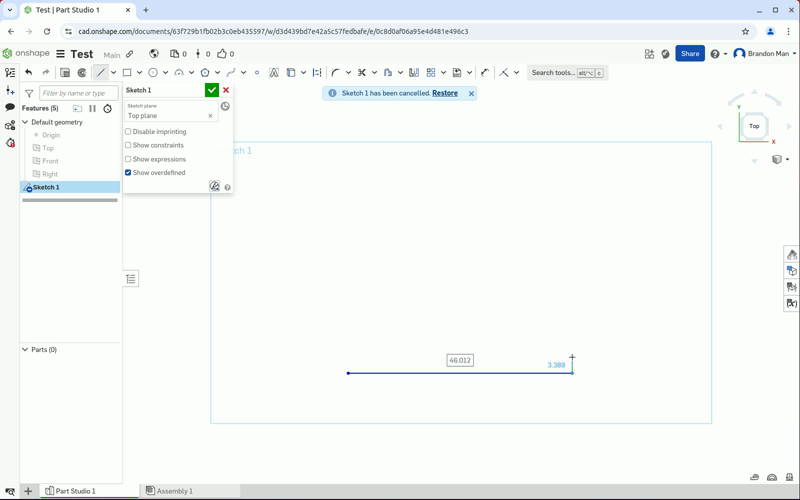
click(572, 356)
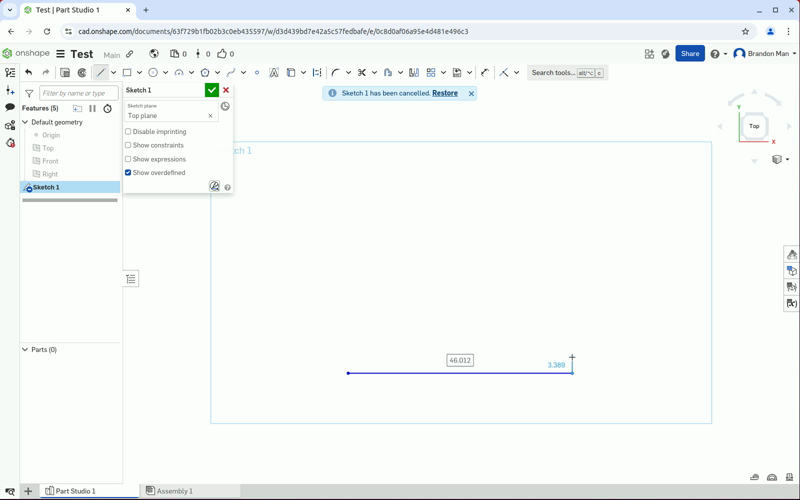
key_up(shift)
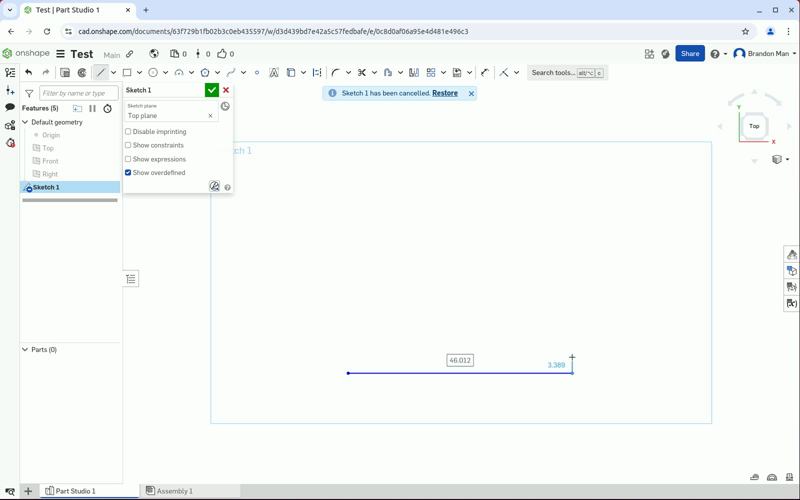
key_down(shift)
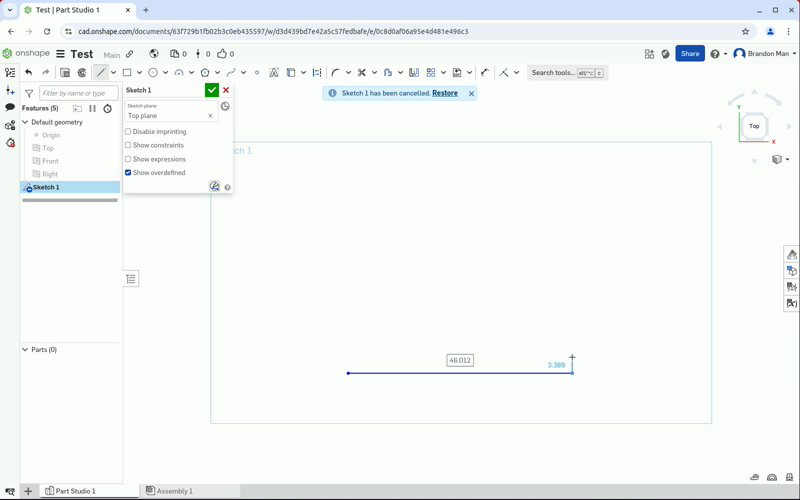
mouse_move(348, 356)
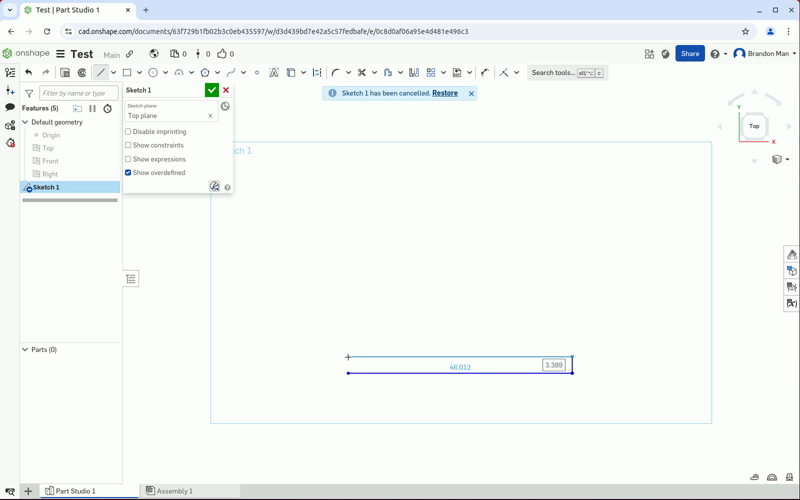
click(348, 356)
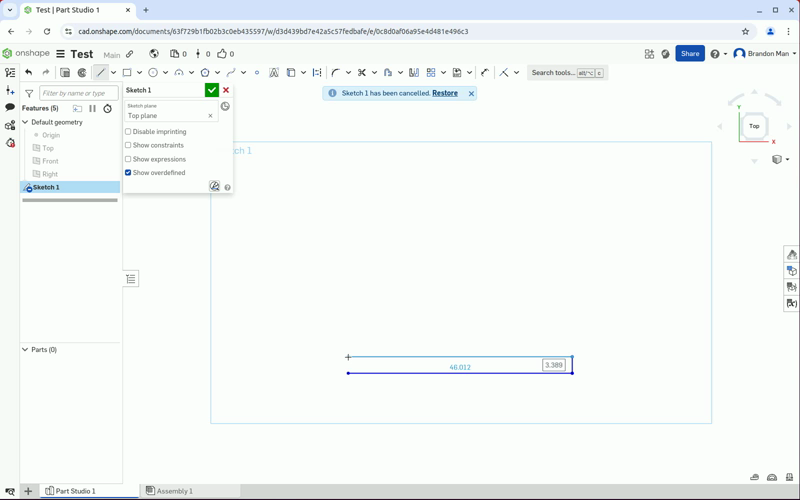
key_up(shift)
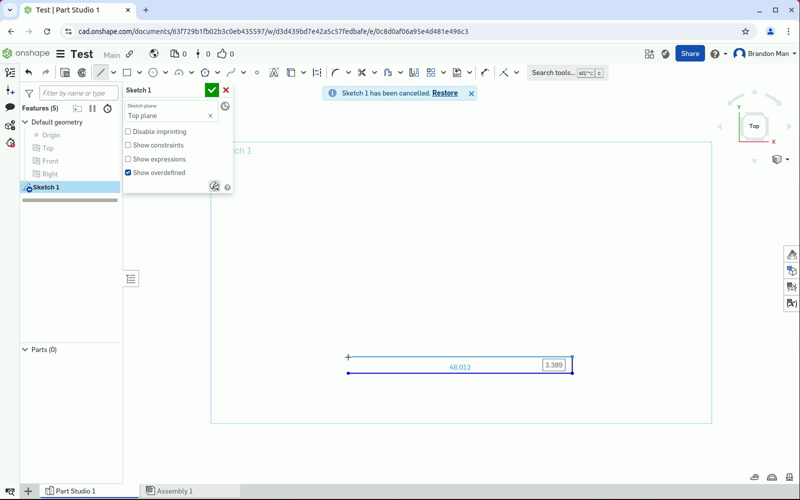
mouse_move(378, 356)
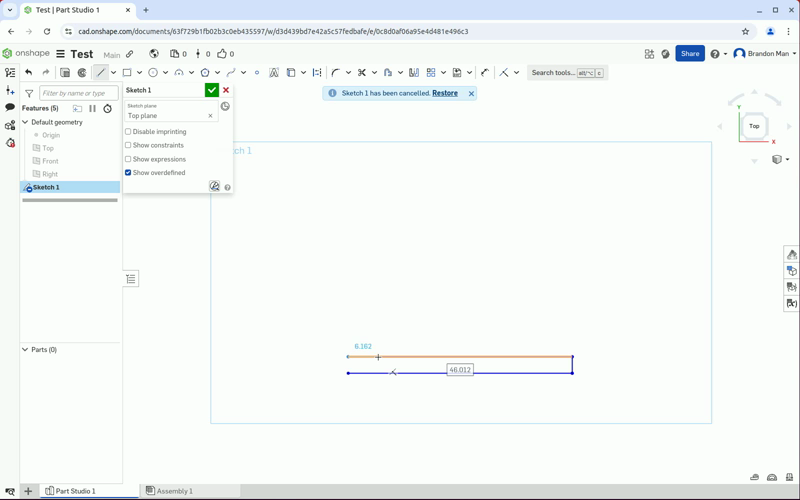
key_down(shift)
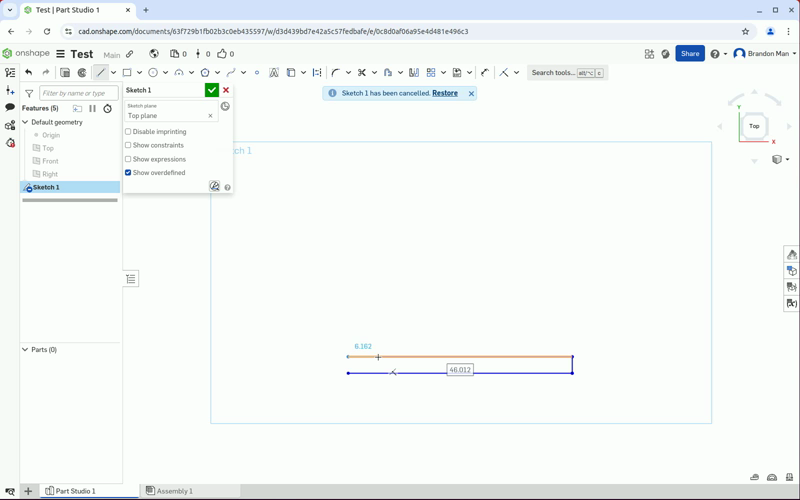
mouse_move(348, 373)
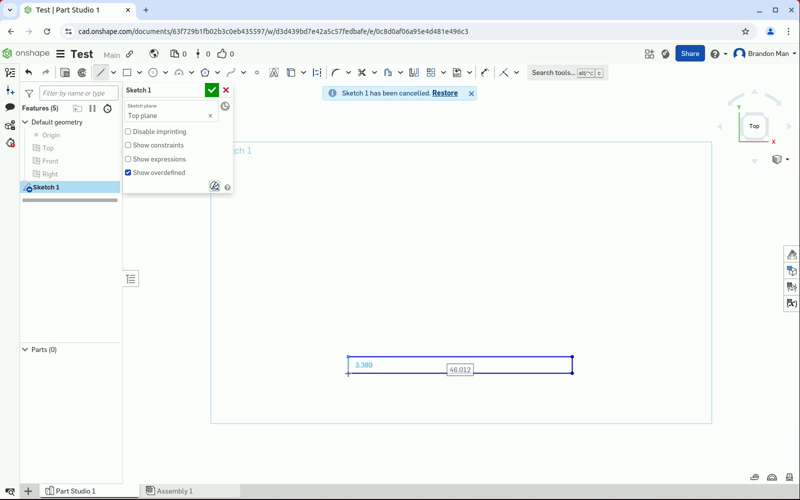
key_up(shift)
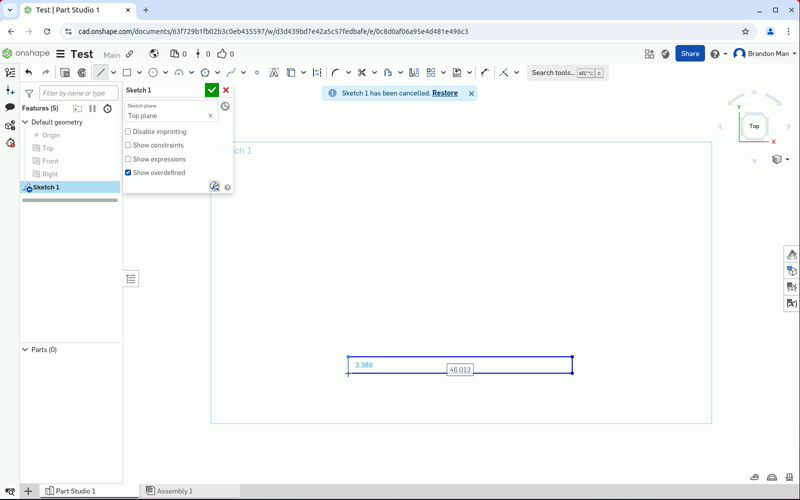
click(348, 373)
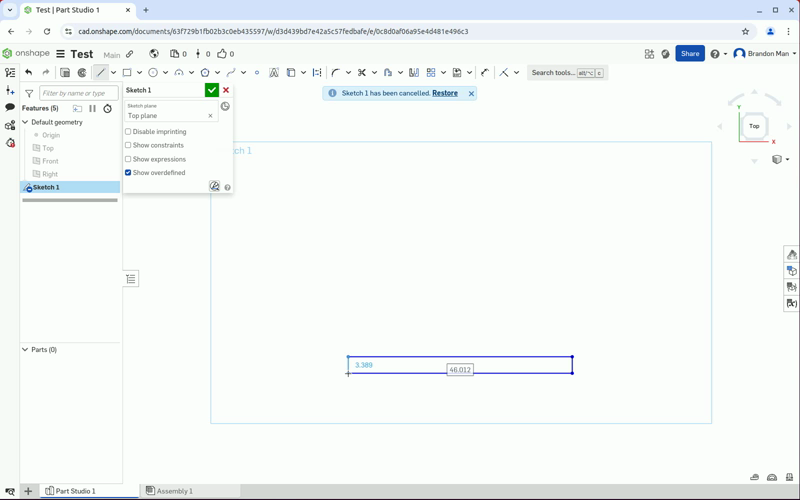
key(esc)
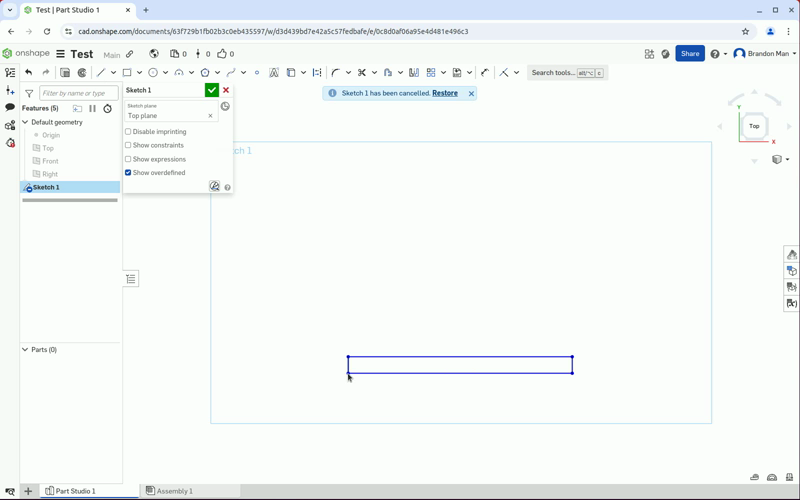
mouse_move(380, 359)
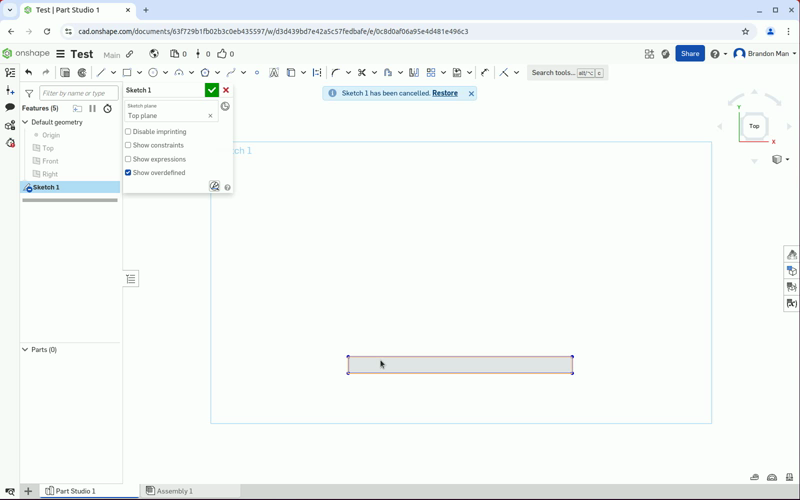
click(380, 359)
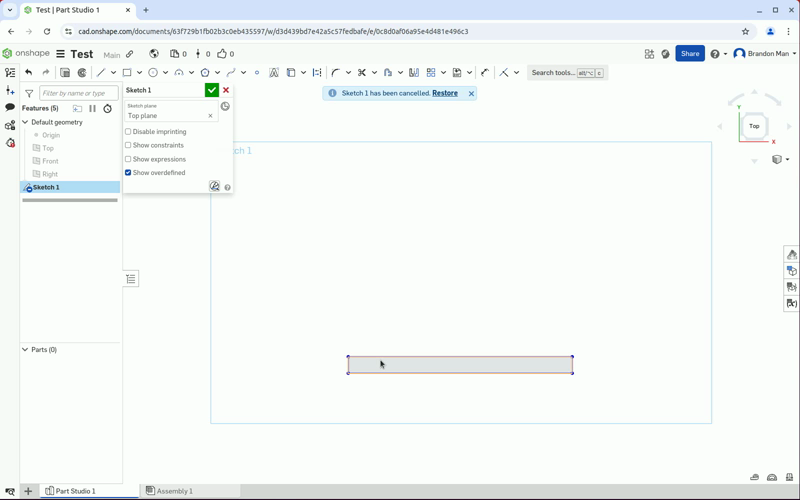
mouse_move(73, 352)
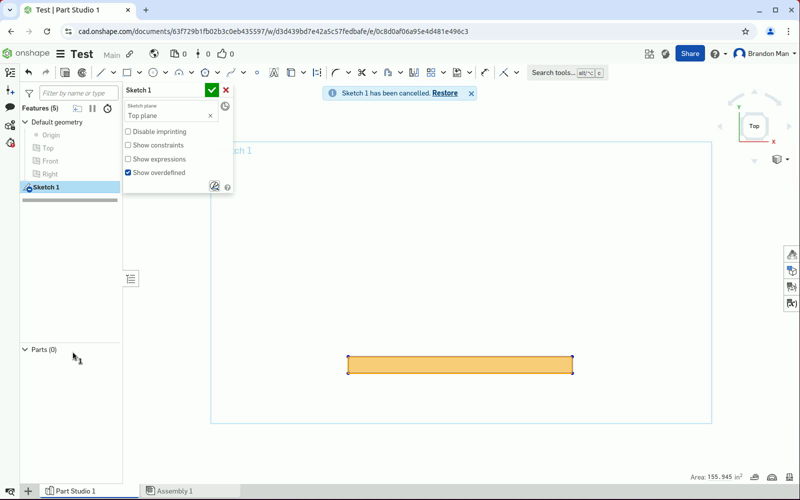
key(shift+y)
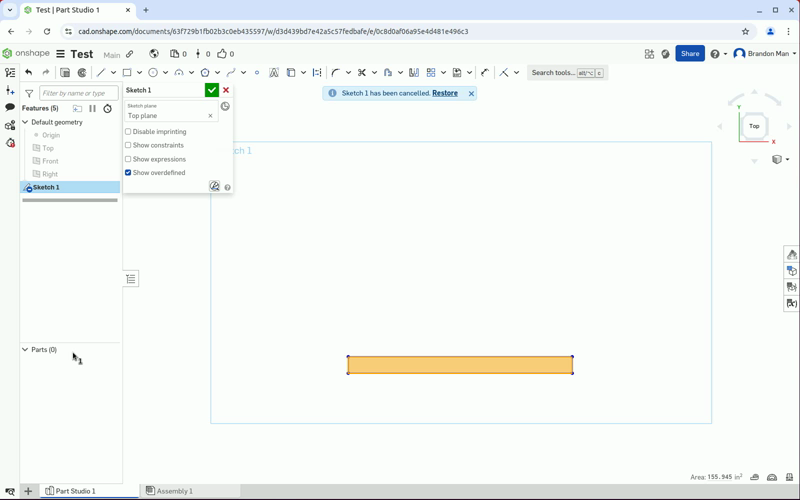
key(shift+e)
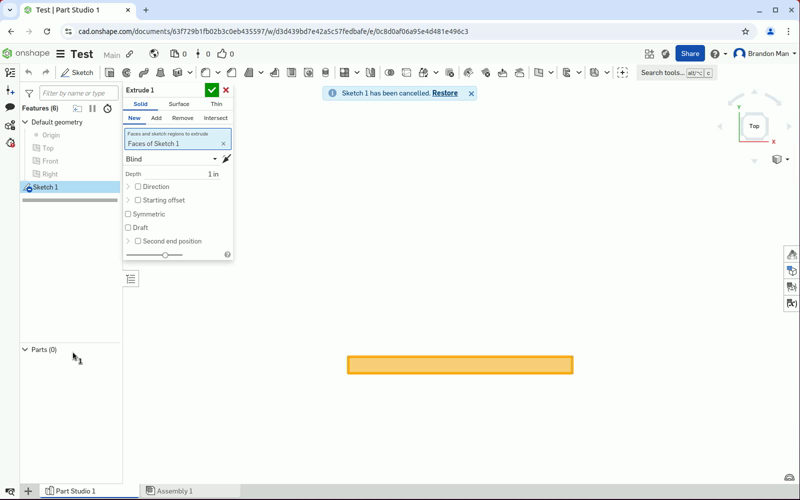
mouse_move(143, 106)
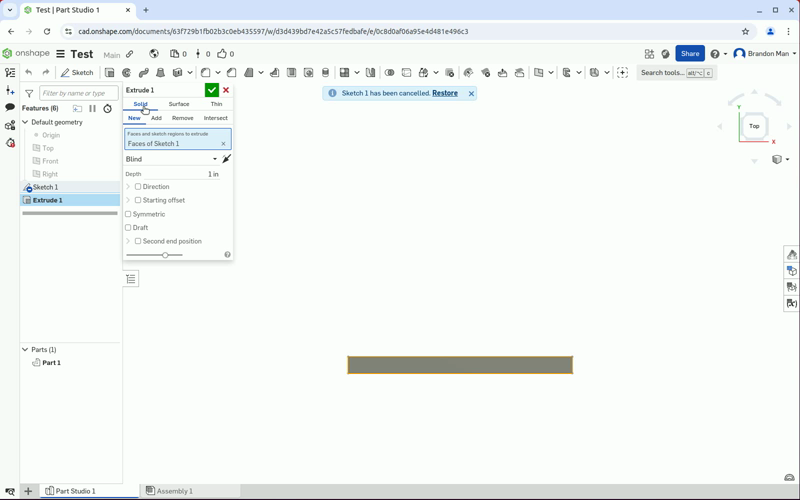
click(143, 106)
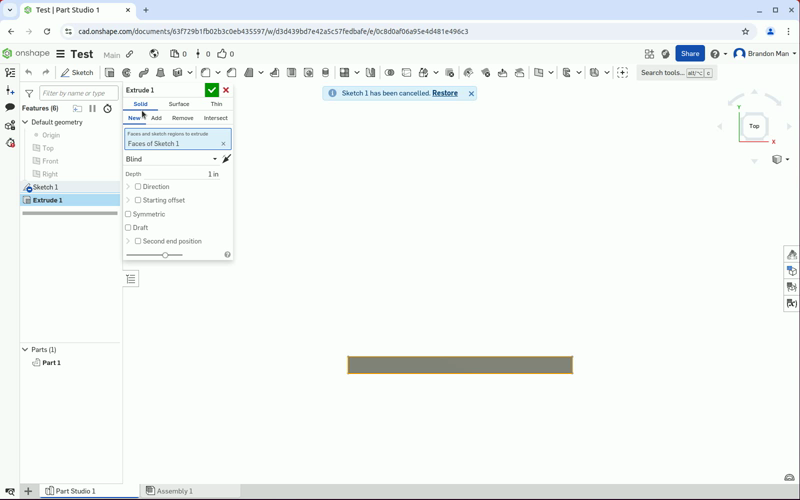
mouse_move(137, 120)
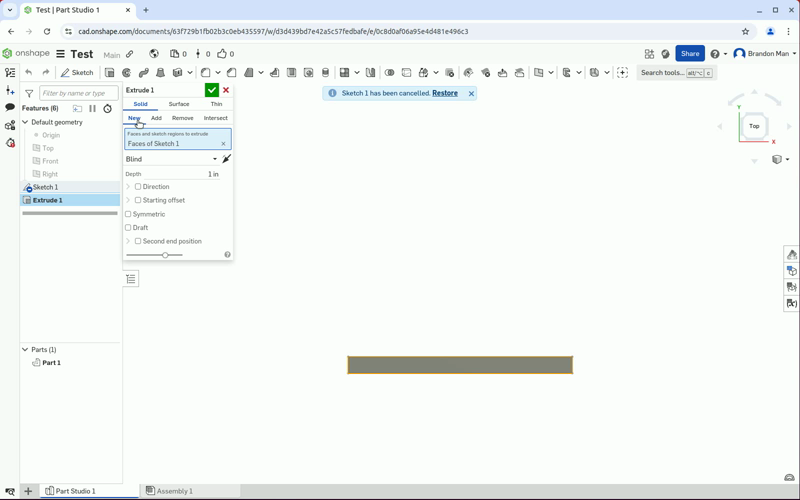
click(137, 120)
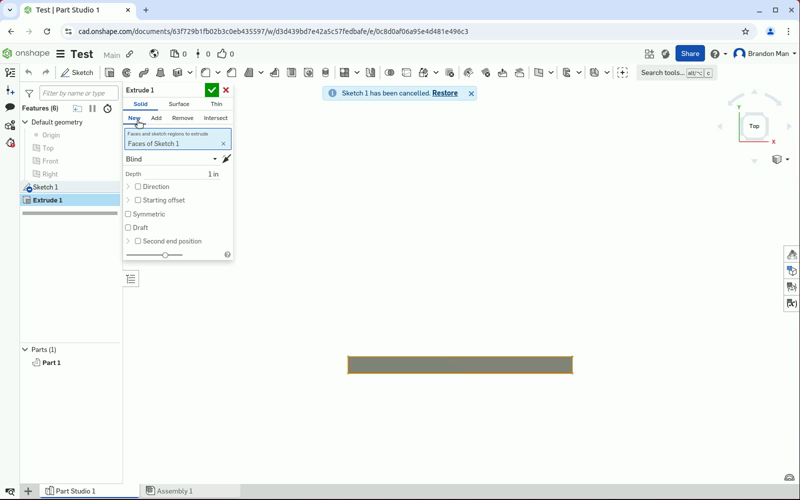
key(tab, 4)
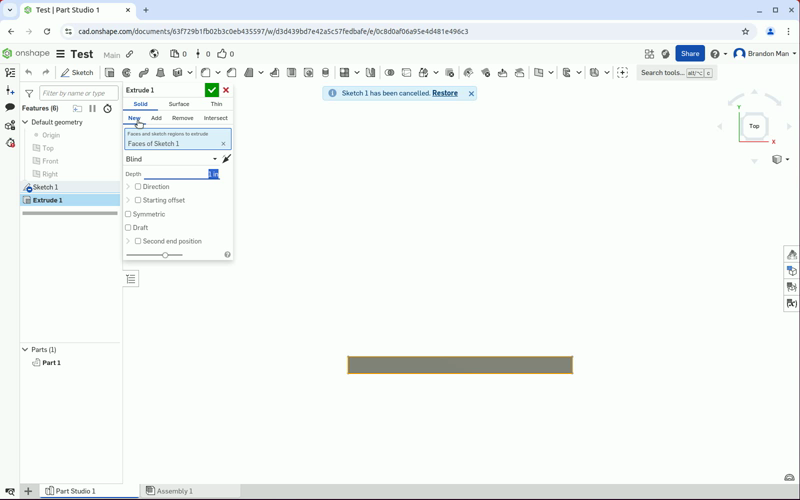
text(-1.685)
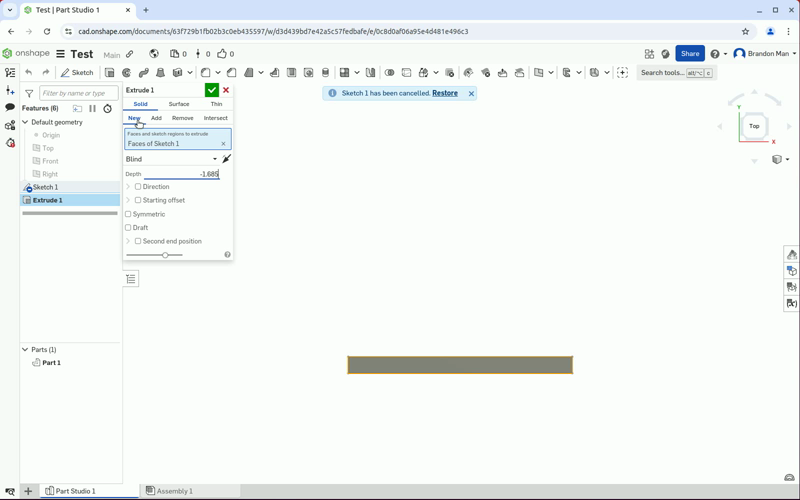
key(enter)
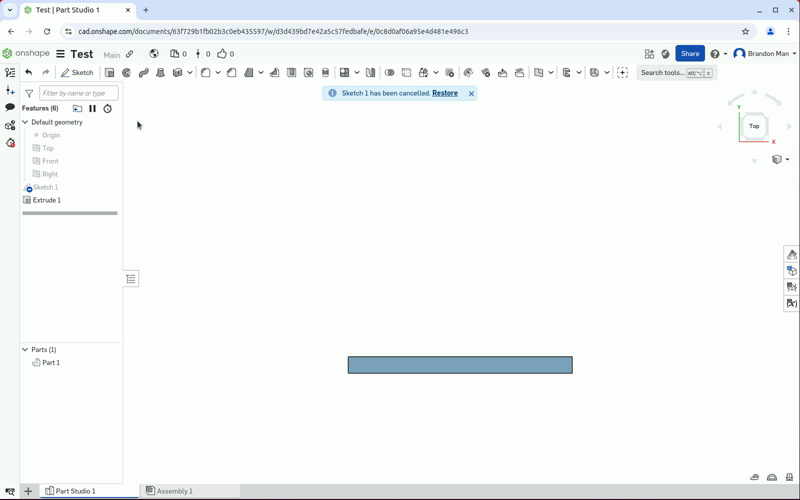
key(shift+h)
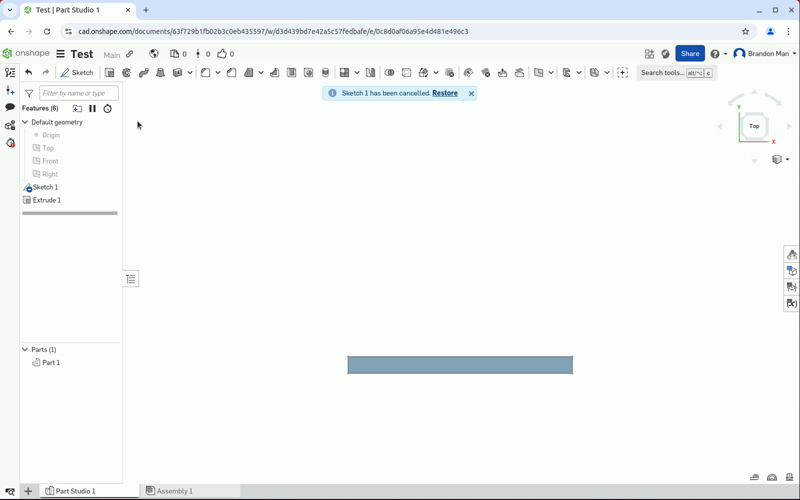
key(shift+h)
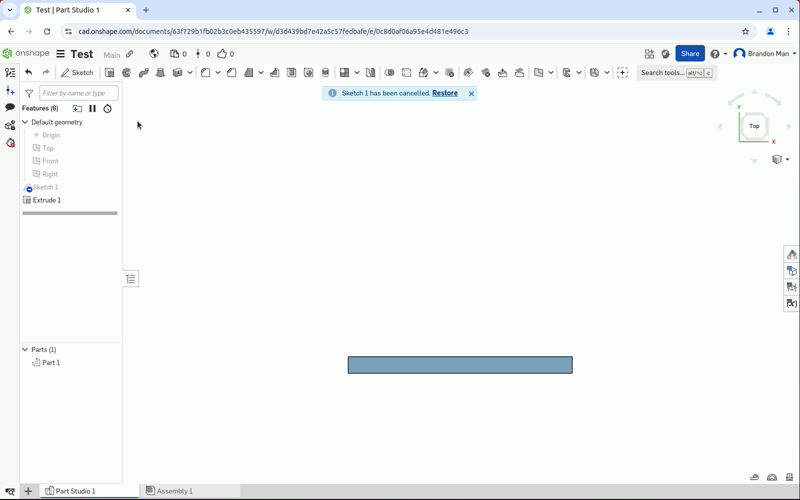
mouse_move(73, 189)
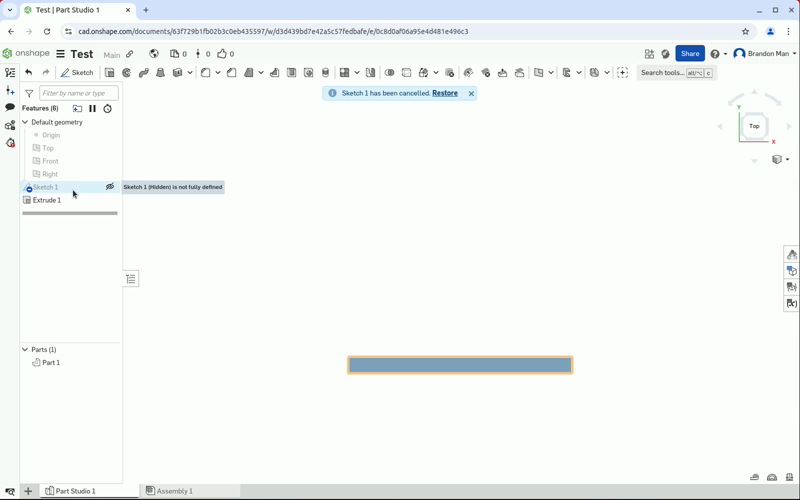
click(73, 189)
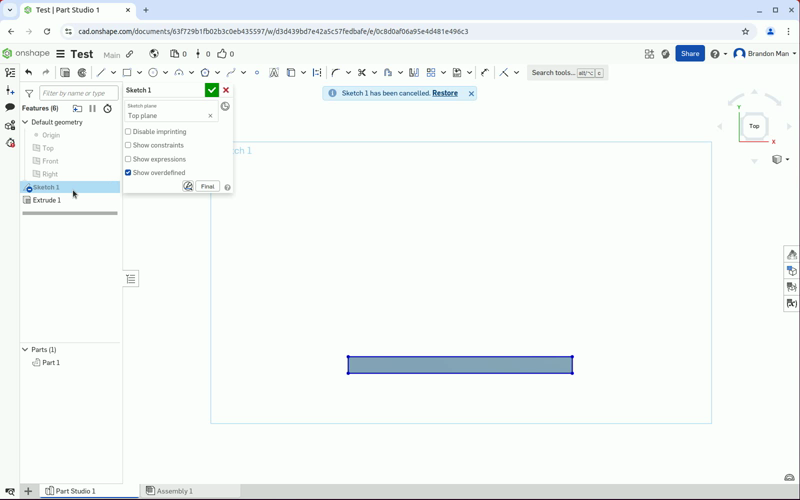
mouse_move(229, 92)
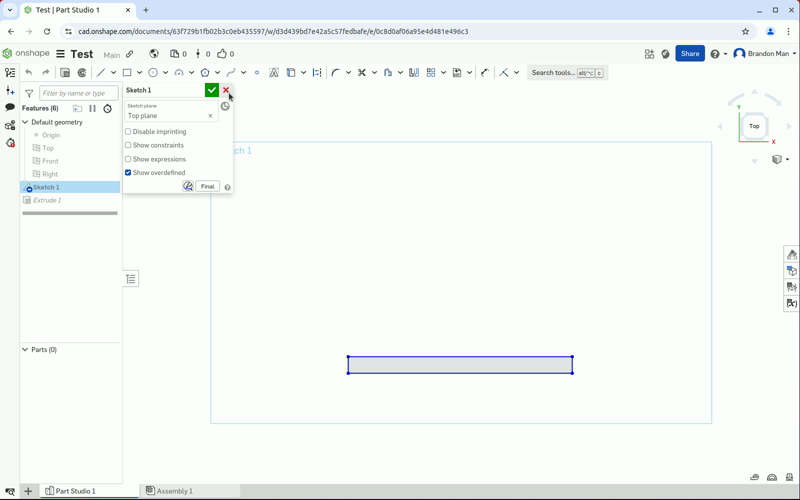
click(229, 92)
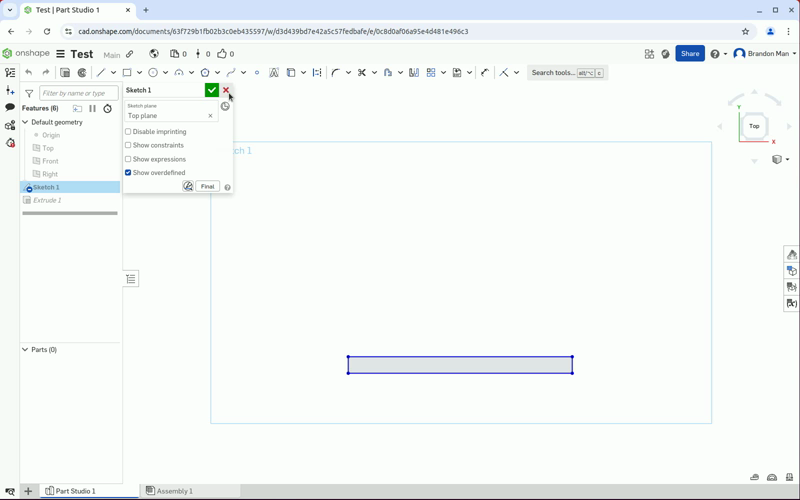
key(shift+s)
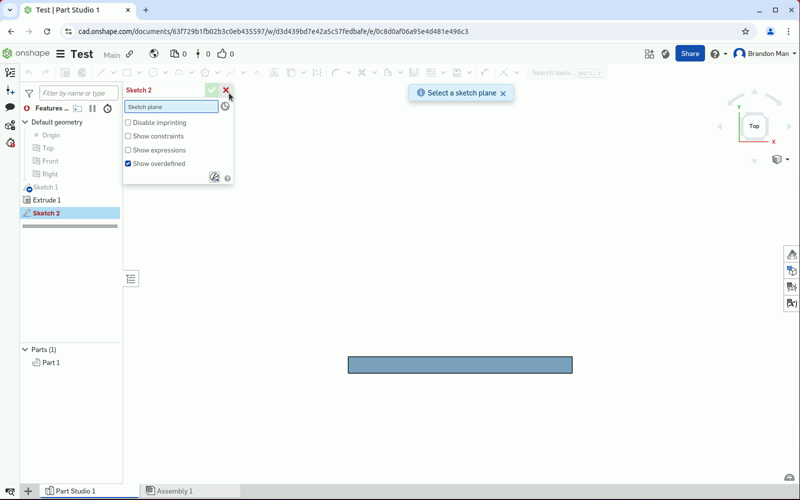
mouse_move(73, 150)
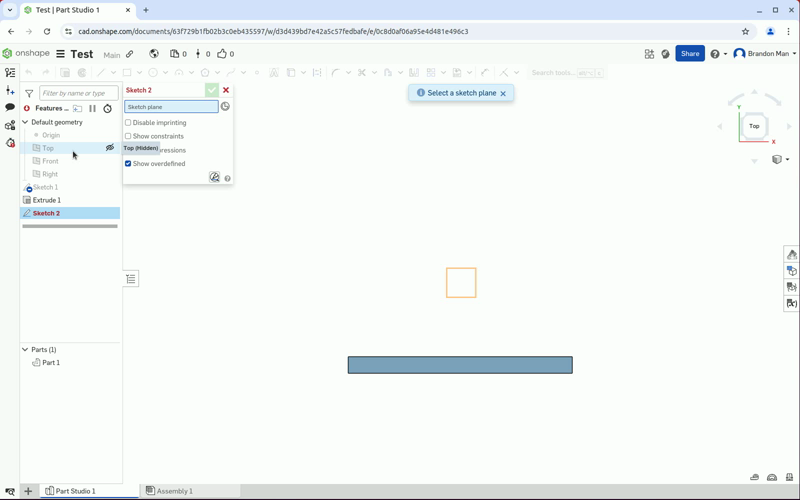
click(73, 150)
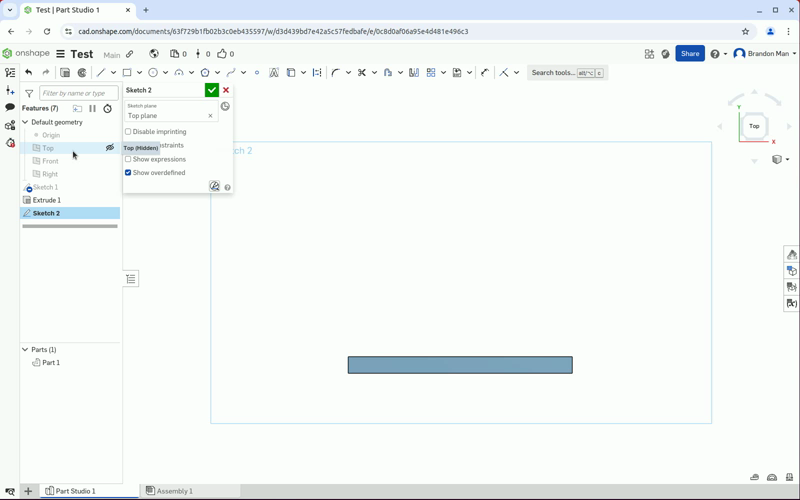
mouse_move(73, 352)
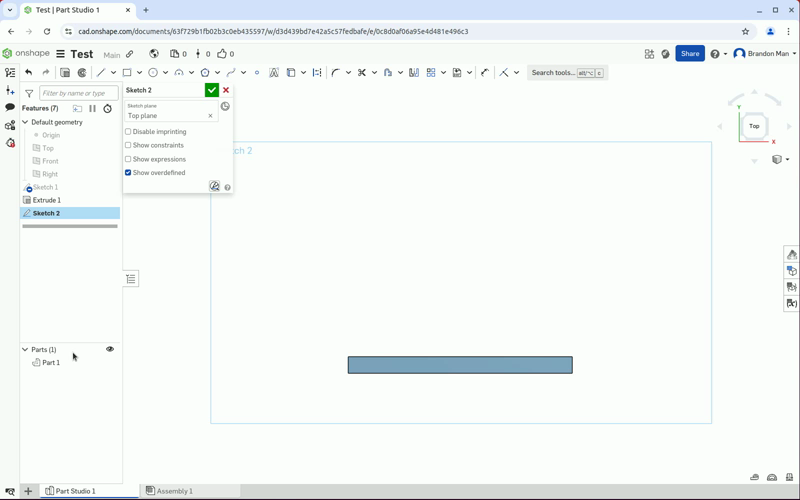
key(y)
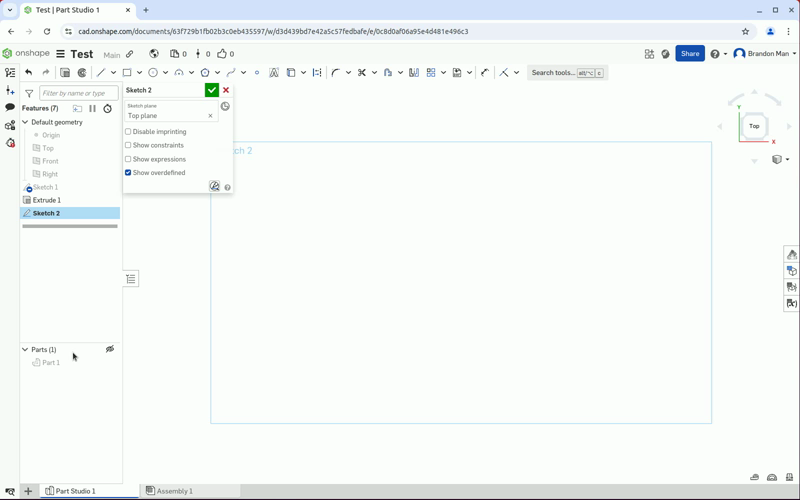
key(l)
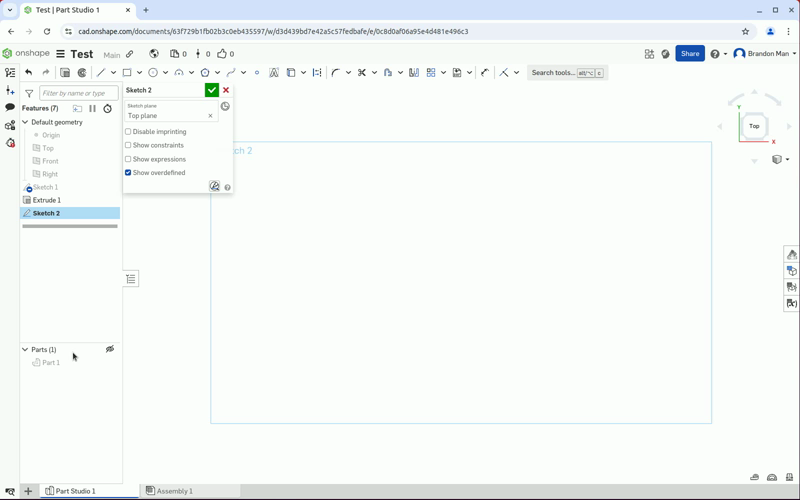
key_down(shift)
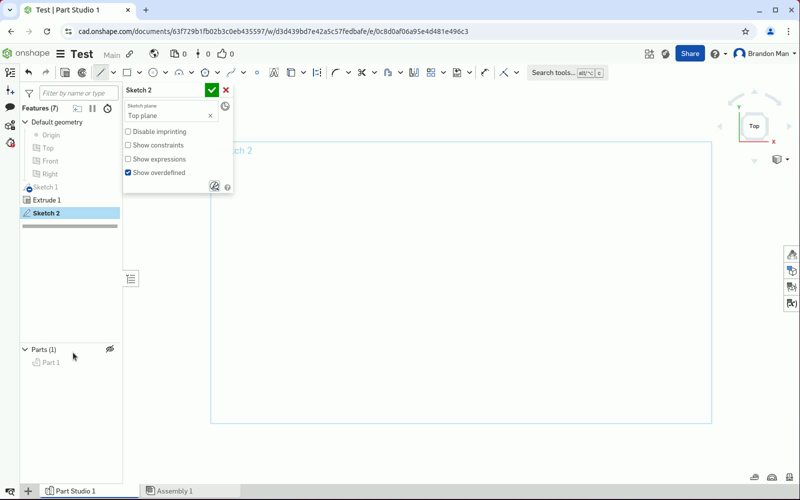
mouse_move(348, 199)
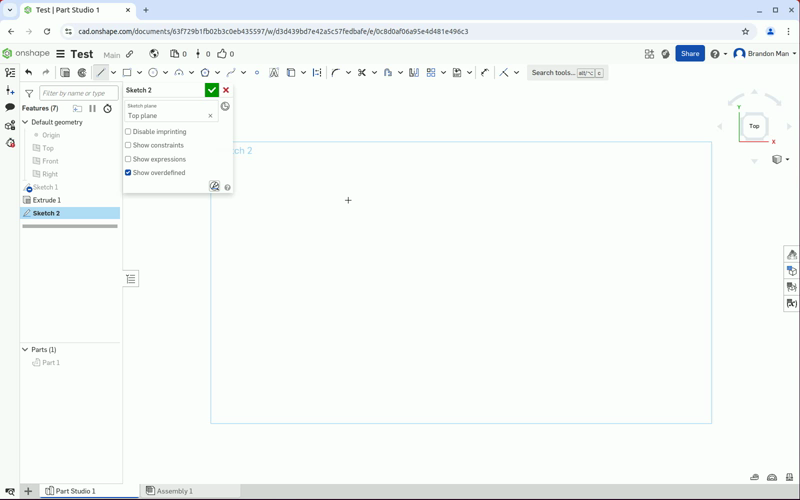
click(348, 199)
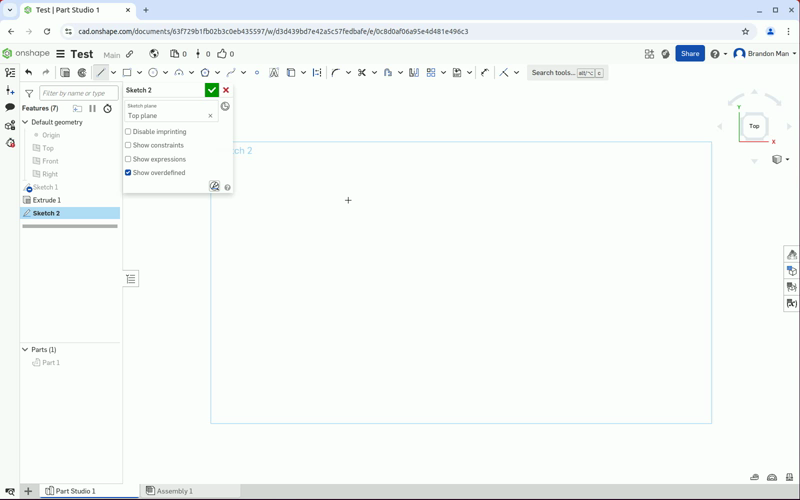
key_up(shift)
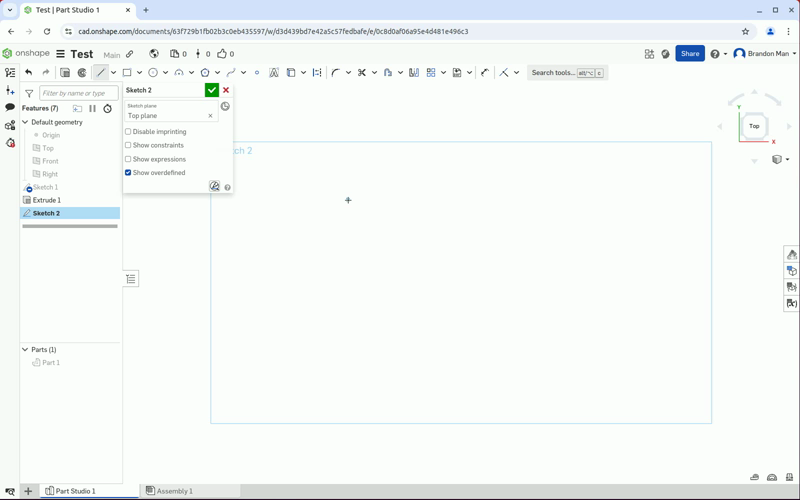
key_down(shift)
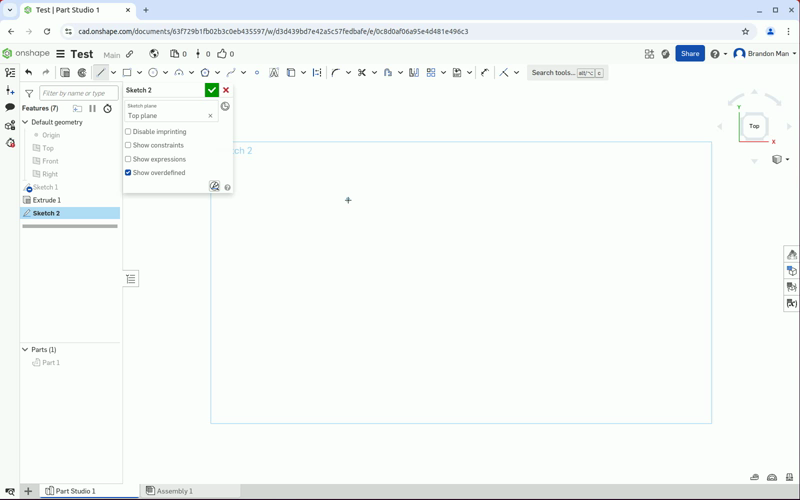
mouse_move(572, 199)
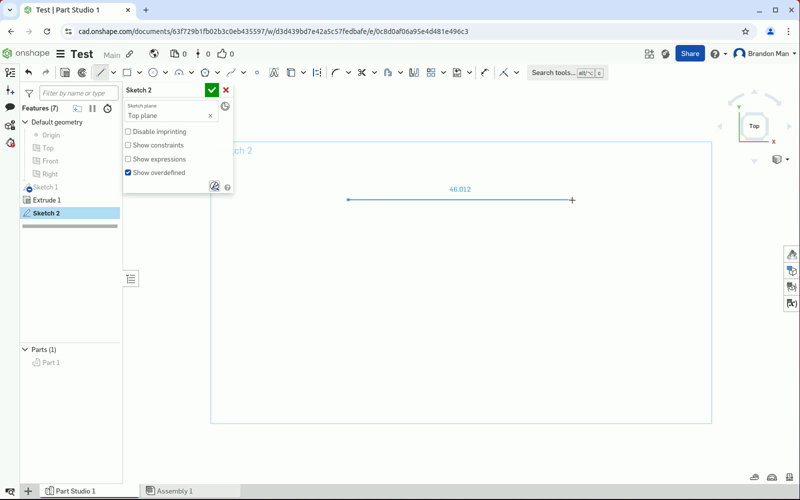
click(572, 199)
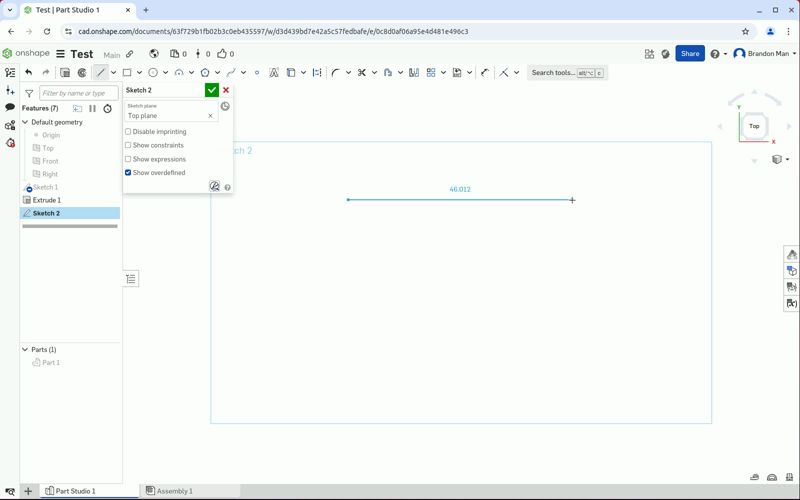
key_up(shift)
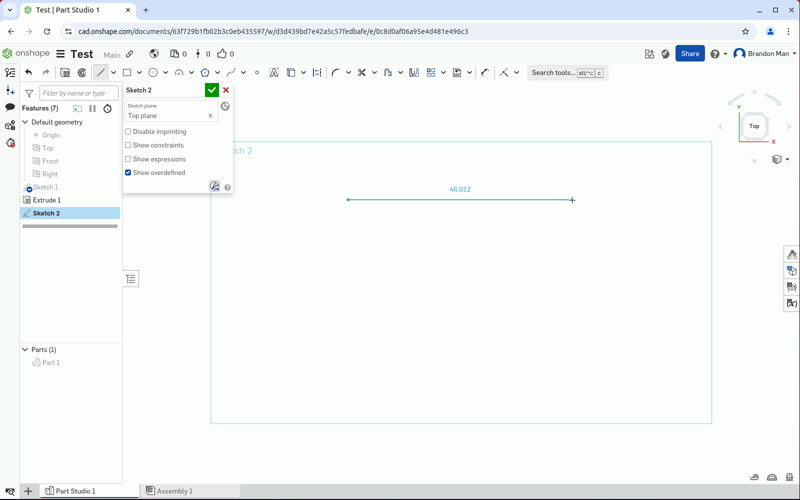
key_down(shift)
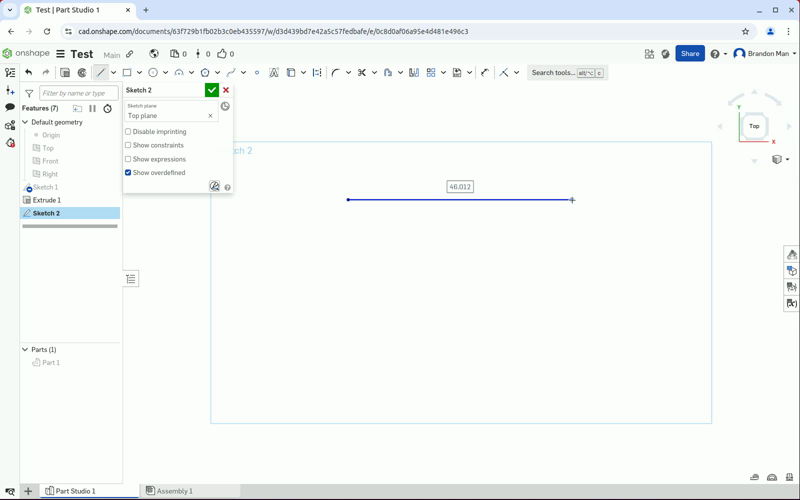
mouse_move(589, 199)
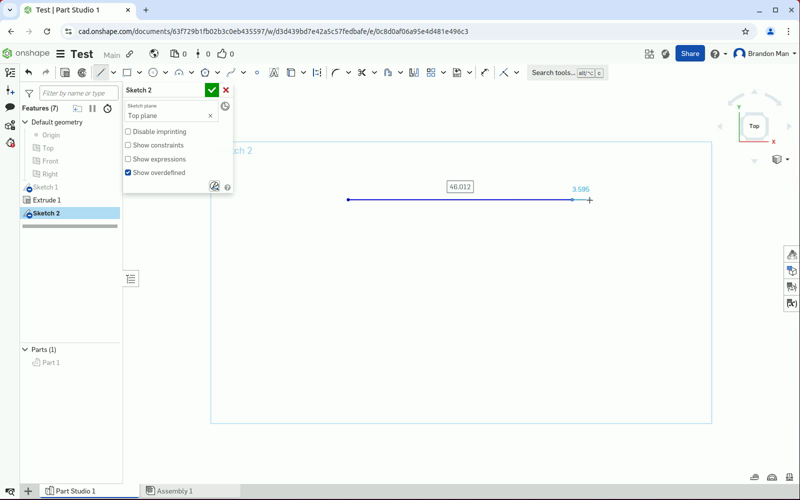
mouse_move(572, 192)
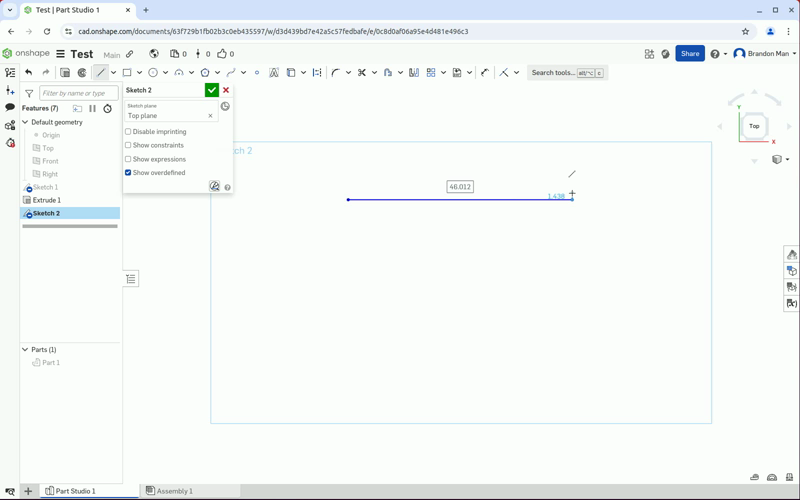
scroll(6)
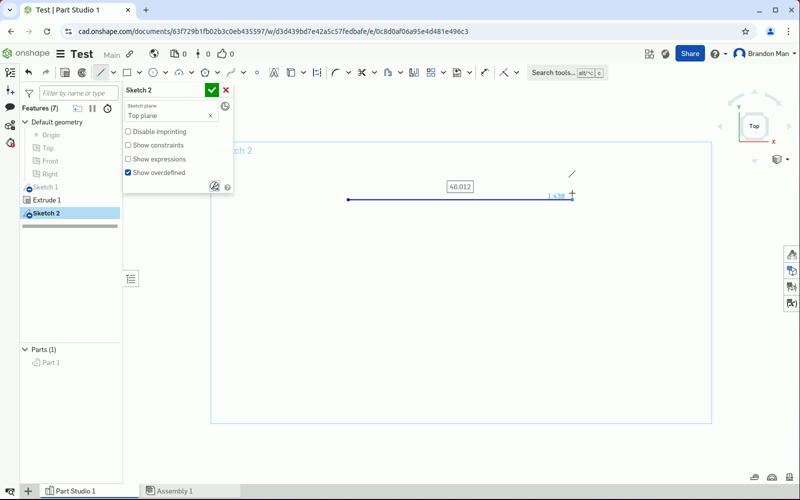
scroll(6)
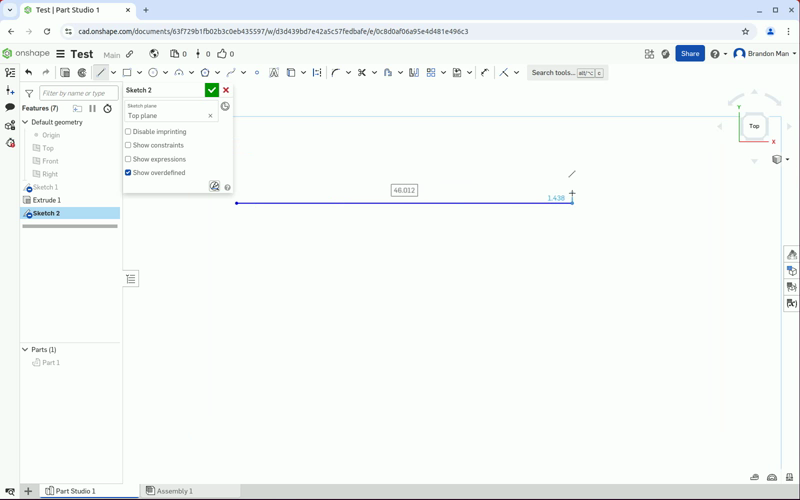
scroll(6)
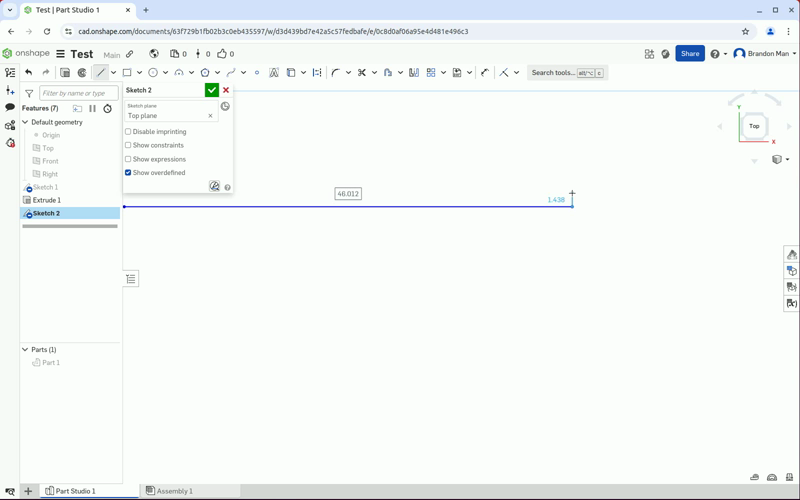
scroll(6)
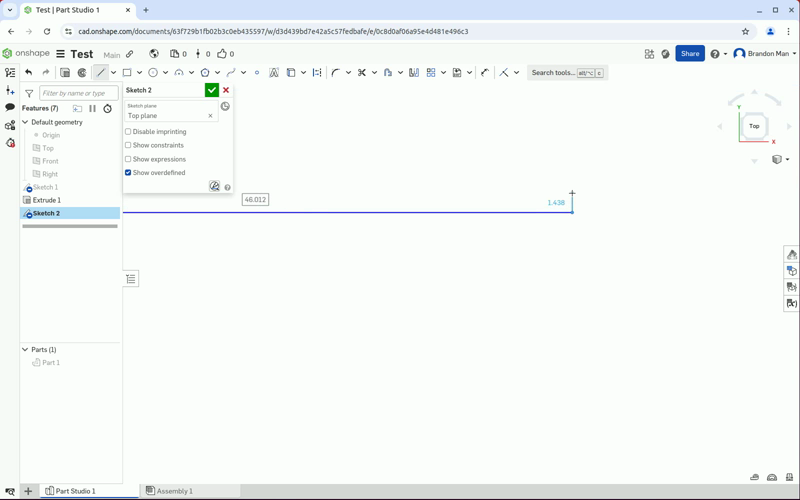
scroll(6)
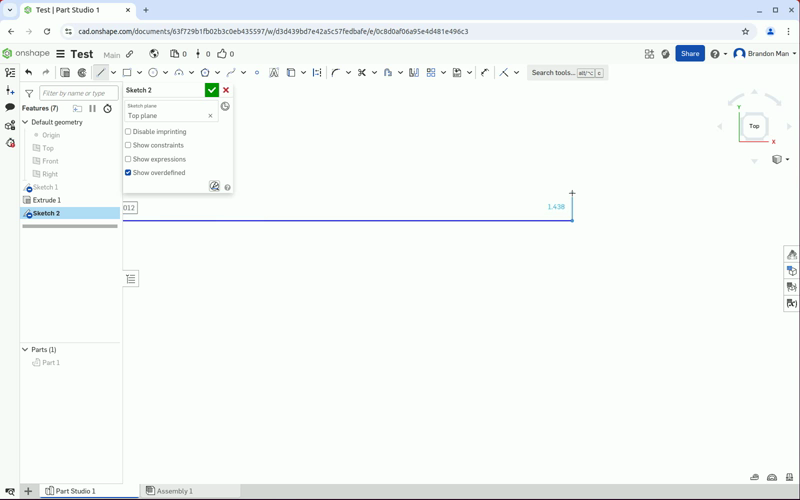
scroll(6)
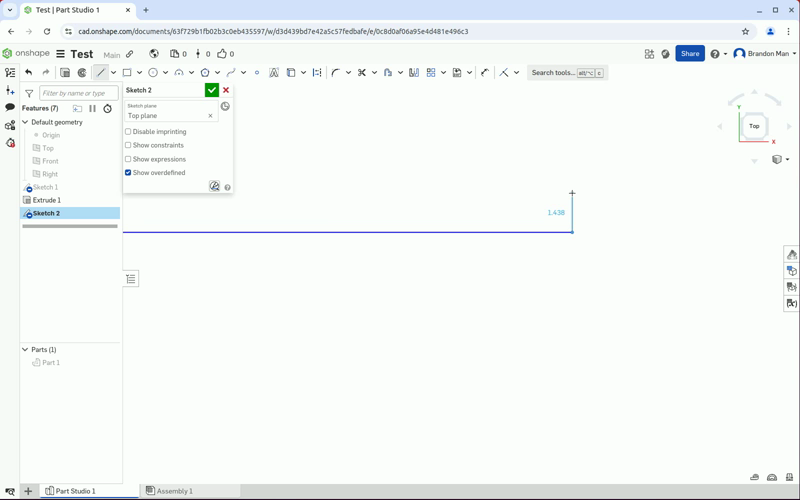
scroll(6)
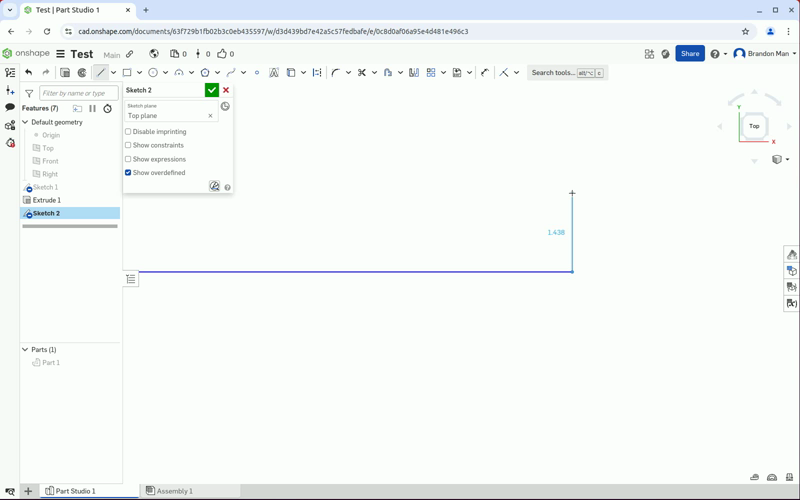
click(572, 192)
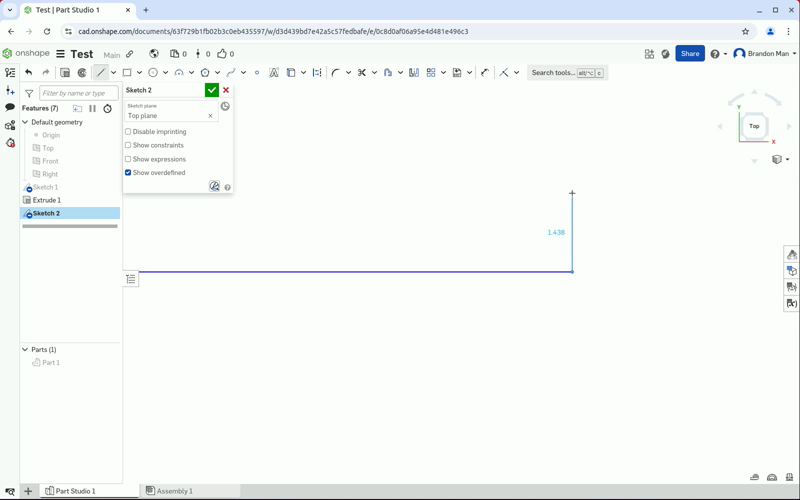
scroll(-6)
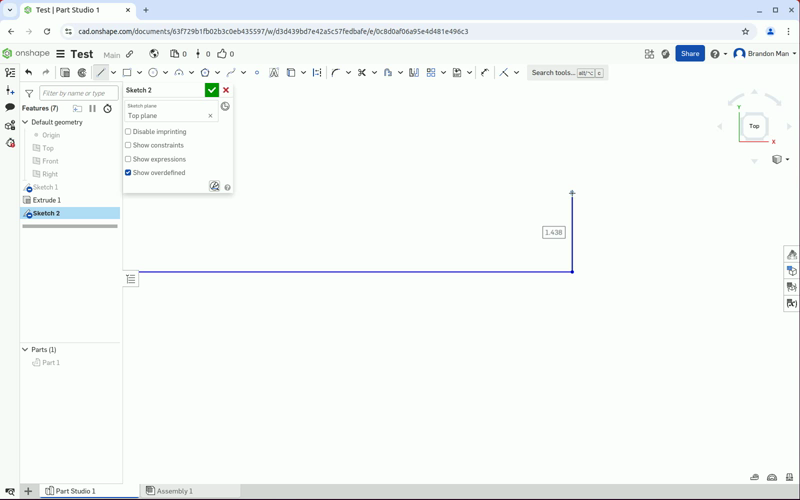
scroll(-6)
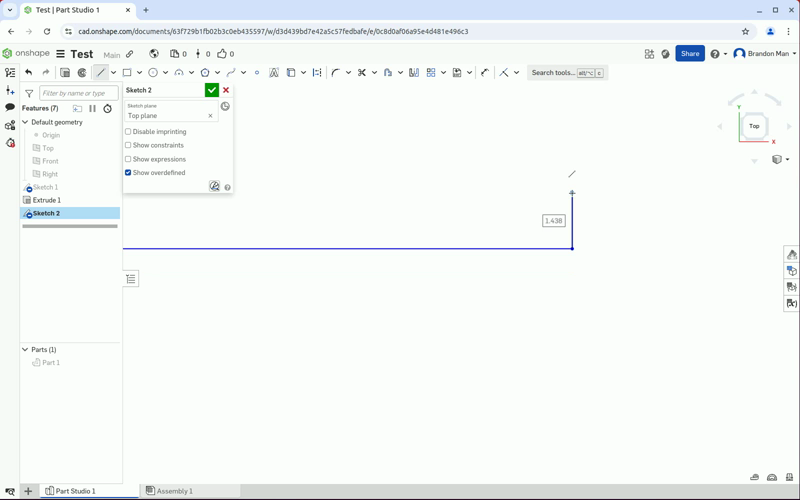
scroll(-6)
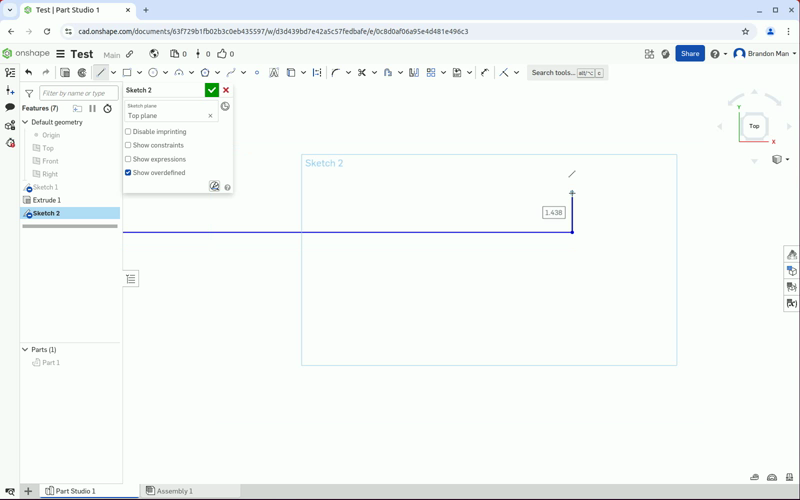
scroll(-6)
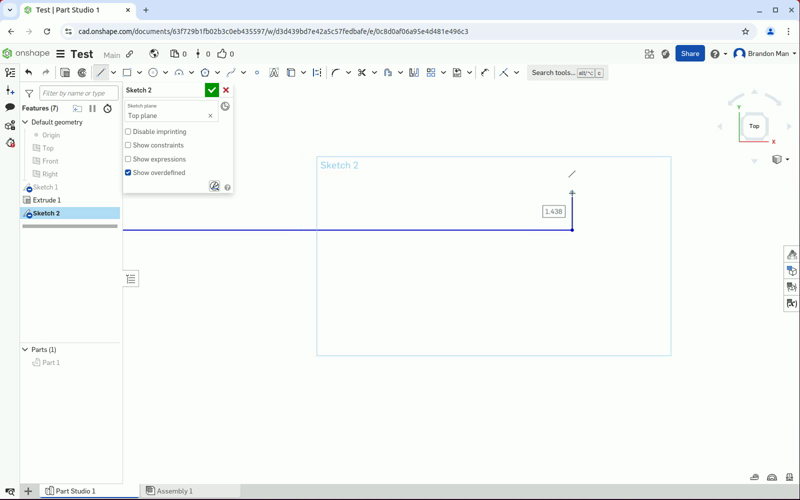
scroll(-6)
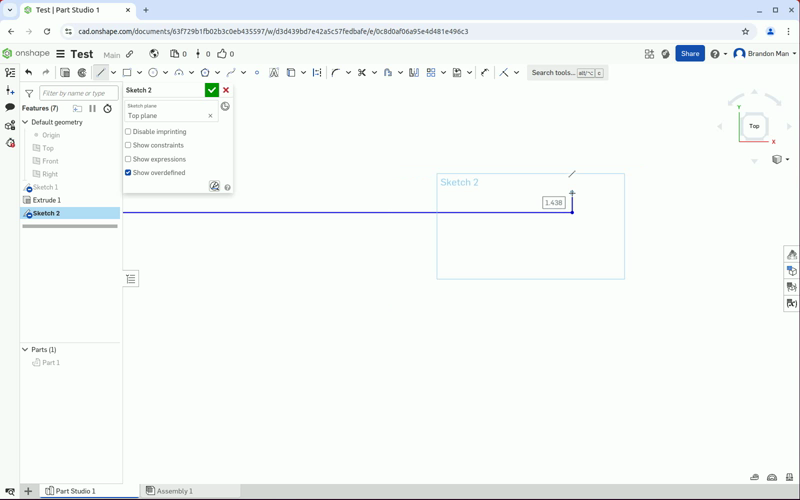
scroll(-6)
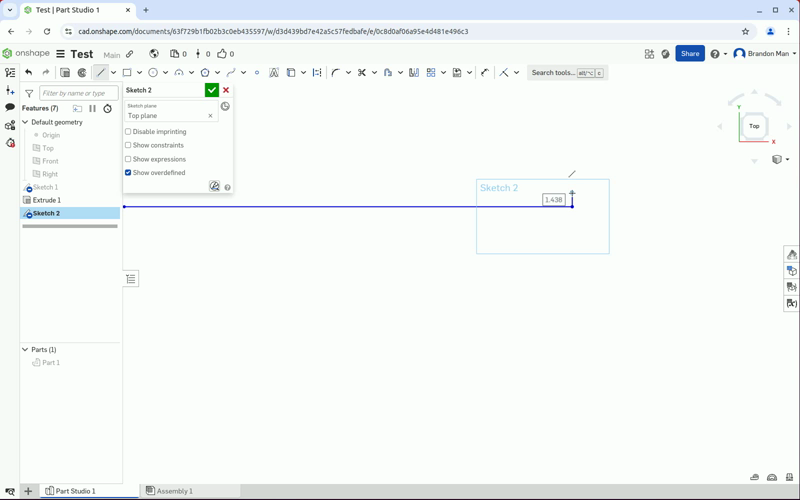
scroll(-6)
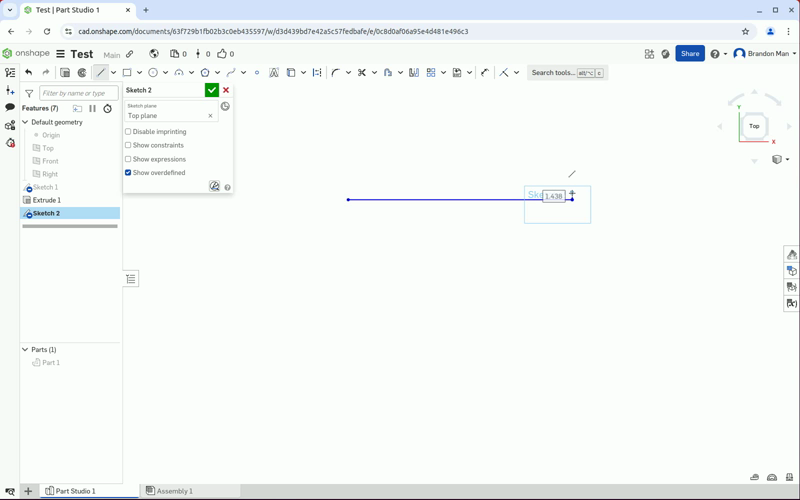
key_up(shift)
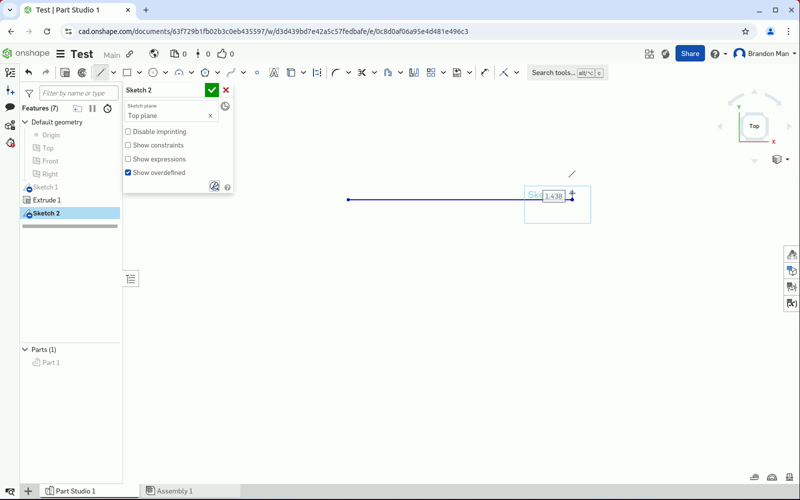
key_down(shift)
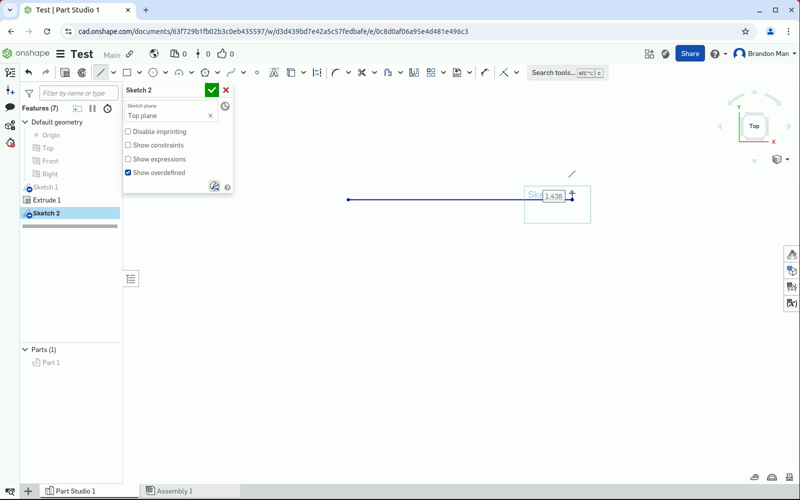
mouse_move(348, 192)
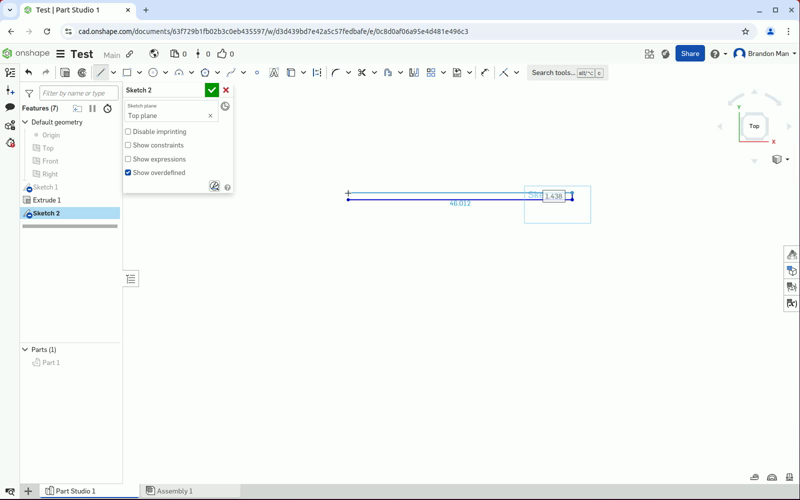
click(348, 192)
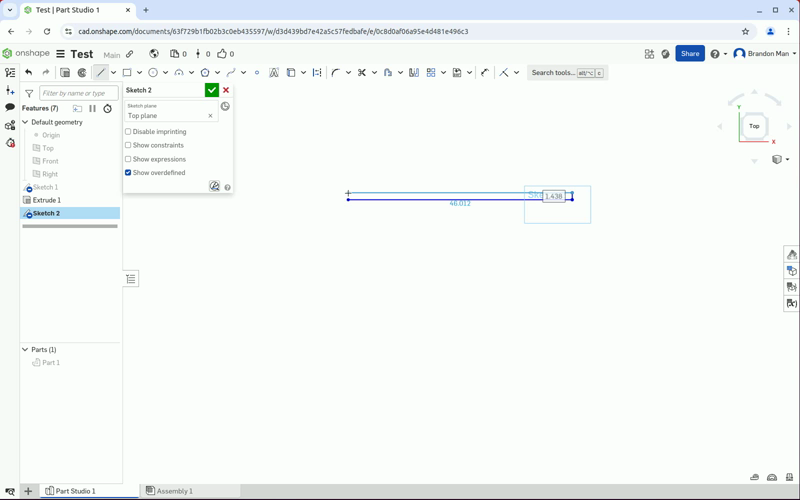
key_up(shift)
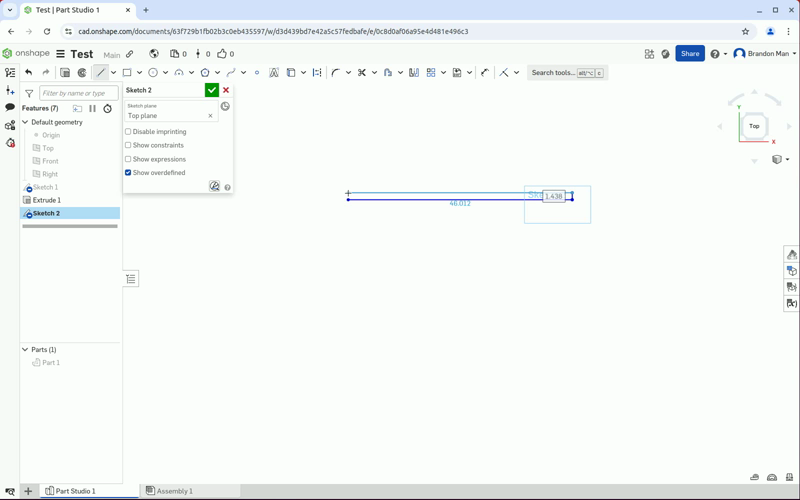
mouse_move(378, 192)
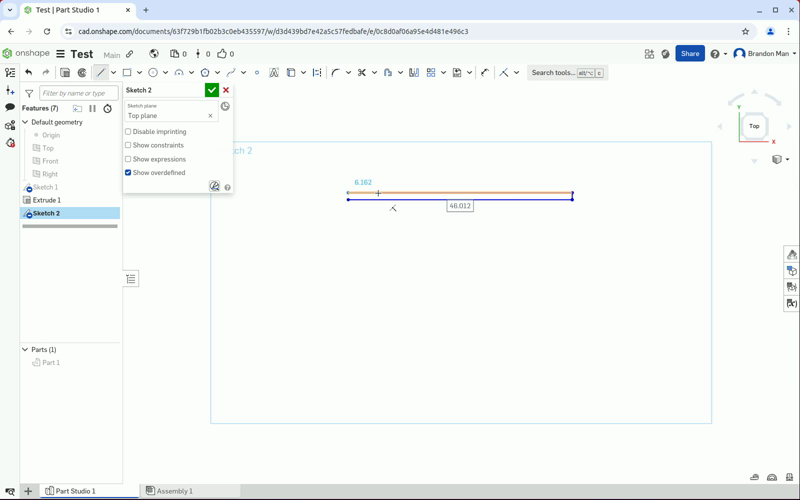
key_down(shift)
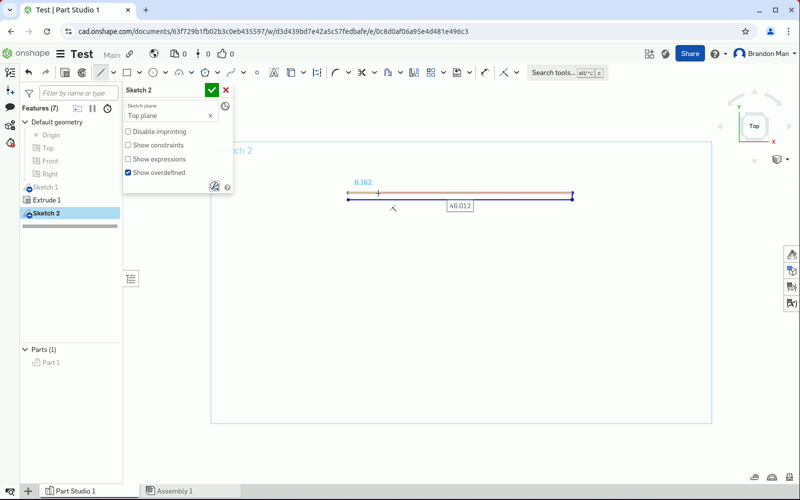
mouse_move(348, 199)
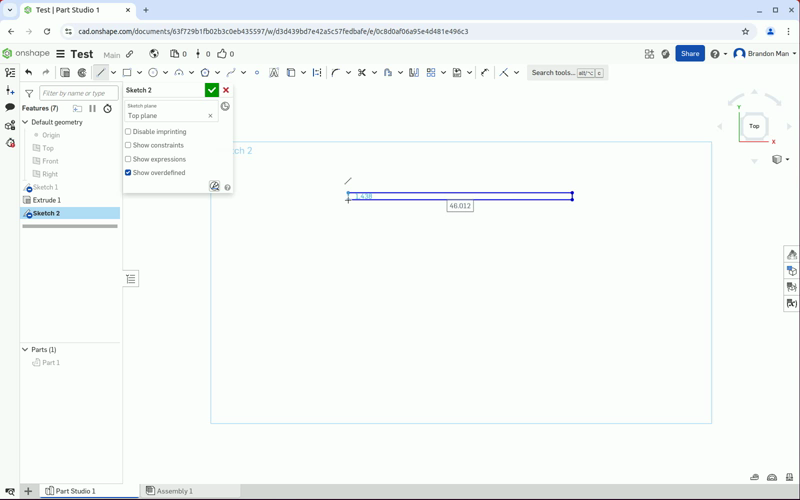
scroll(6)
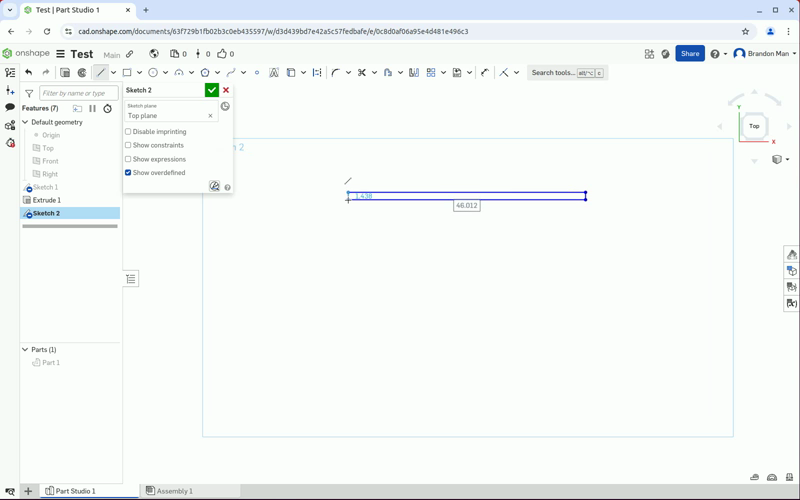
scroll(6)
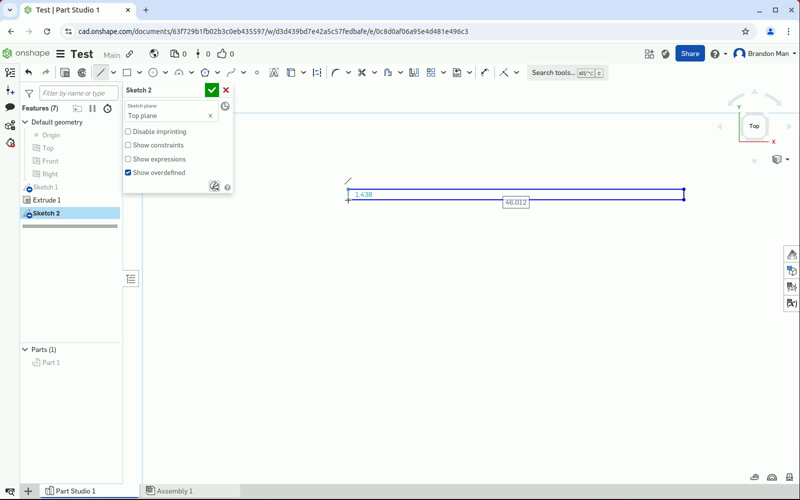
scroll(6)
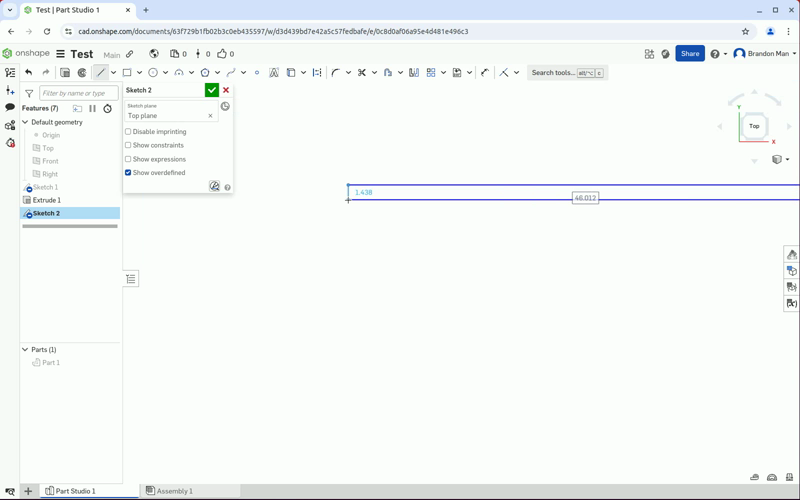
scroll(6)
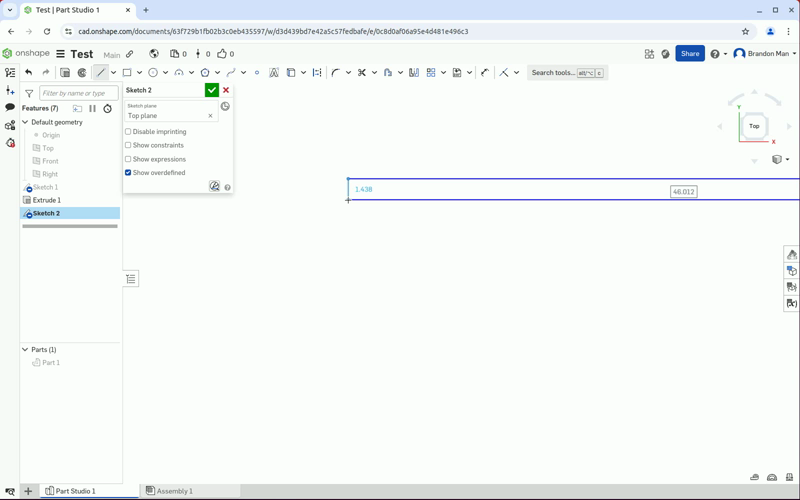
scroll(6)
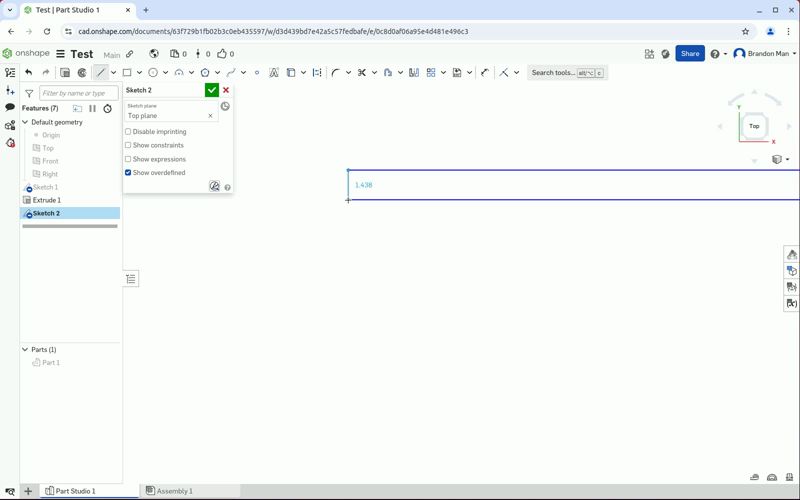
scroll(6)
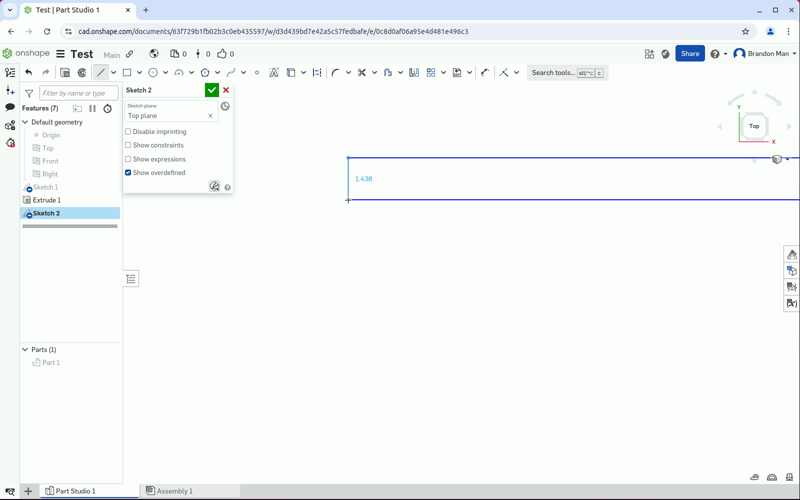
scroll(6)
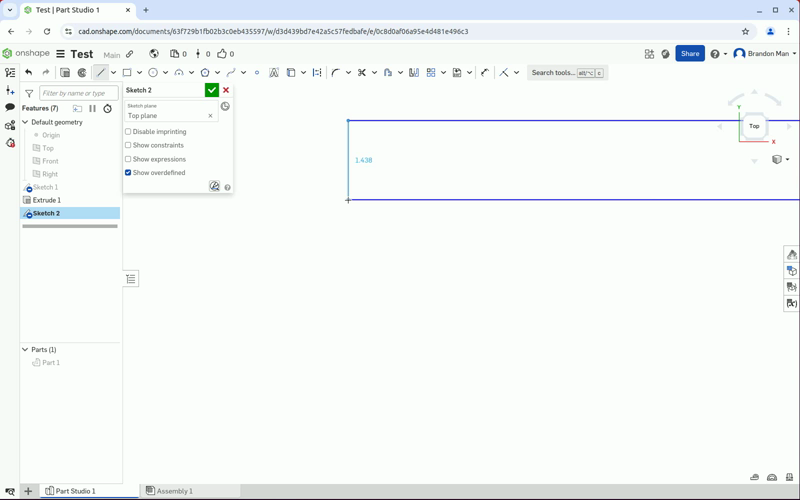
key_up(shift)
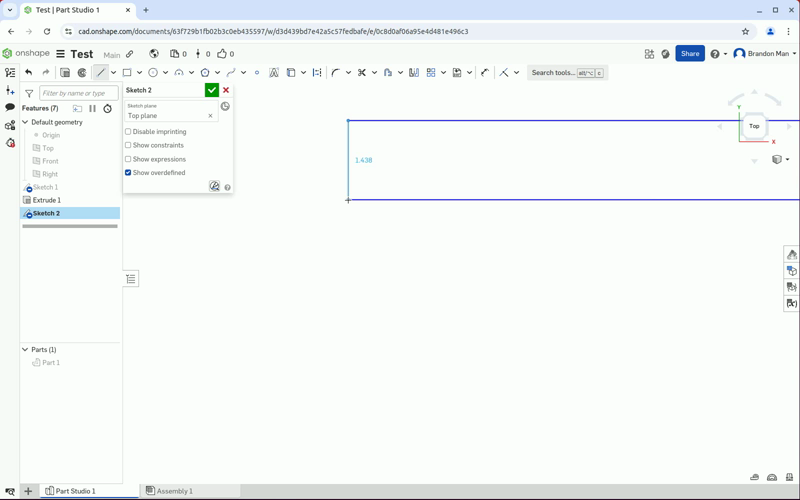
click(348, 199)
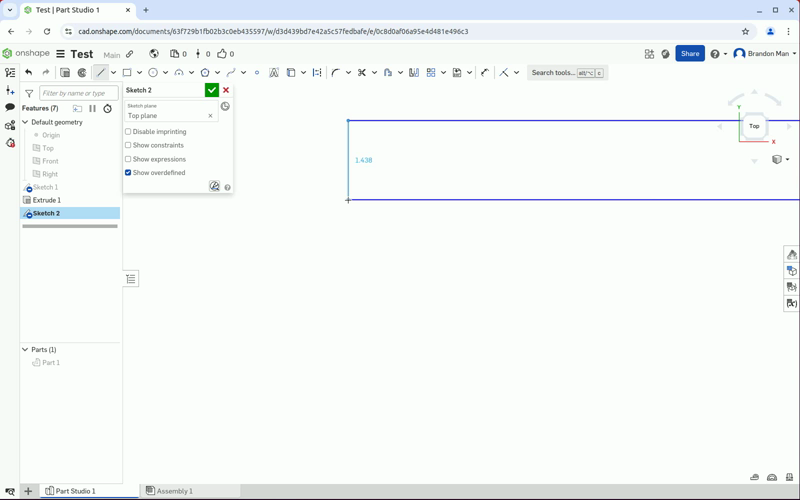
scroll(-6)
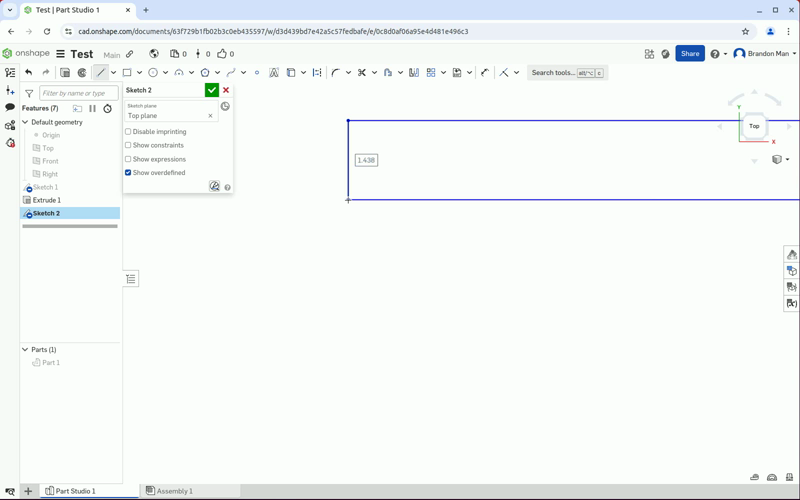
scroll(-6)
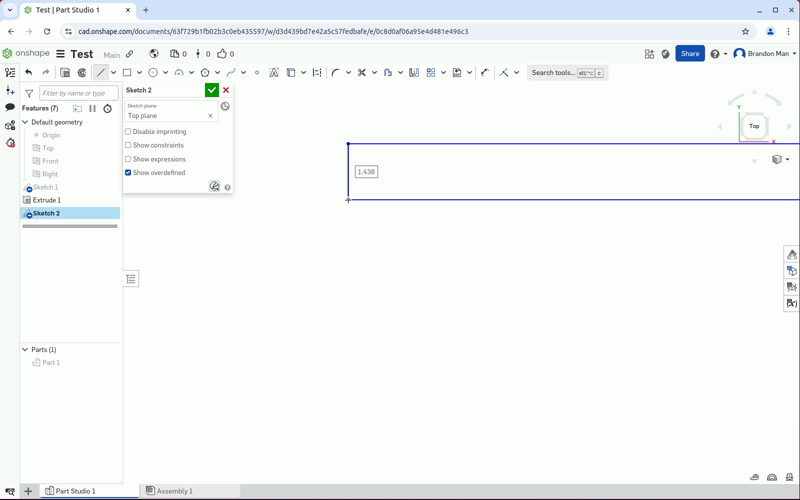
scroll(-6)
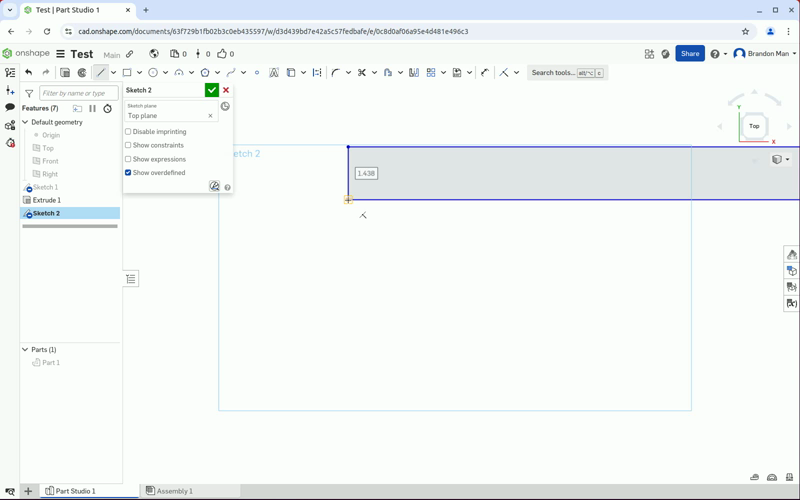
scroll(-6)
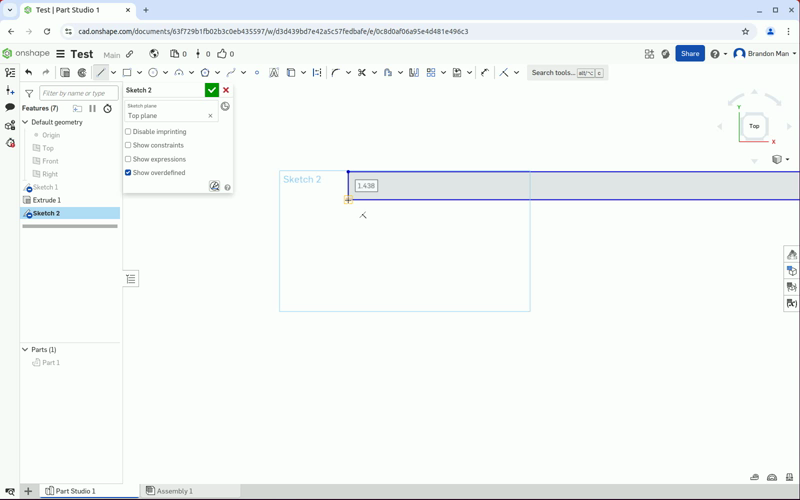
scroll(-6)
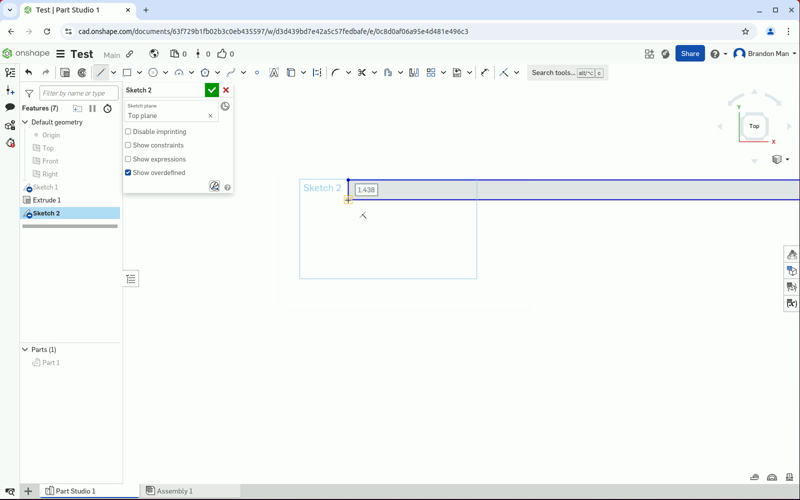
scroll(-6)
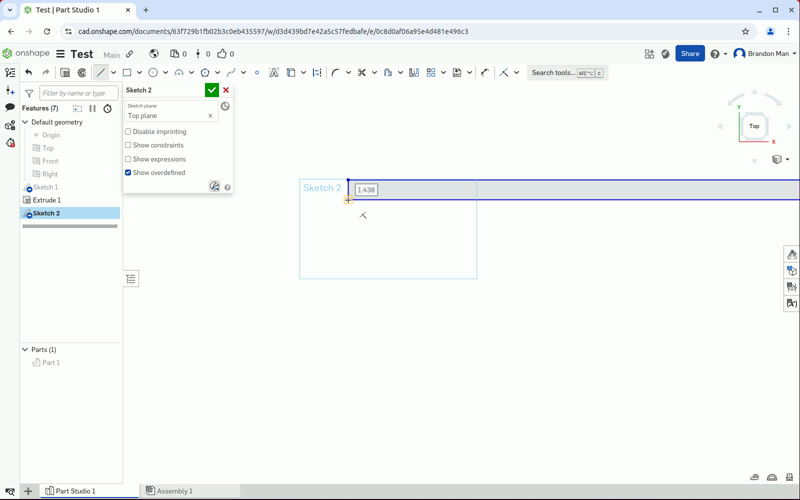
scroll(-6)
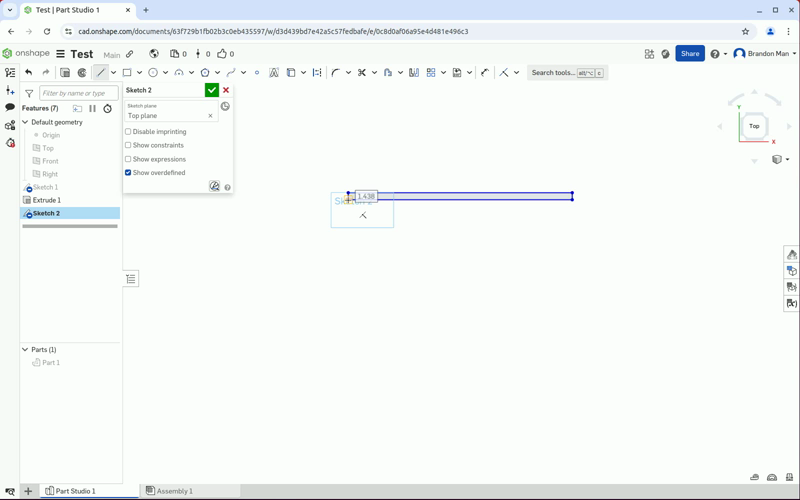
key(esc)
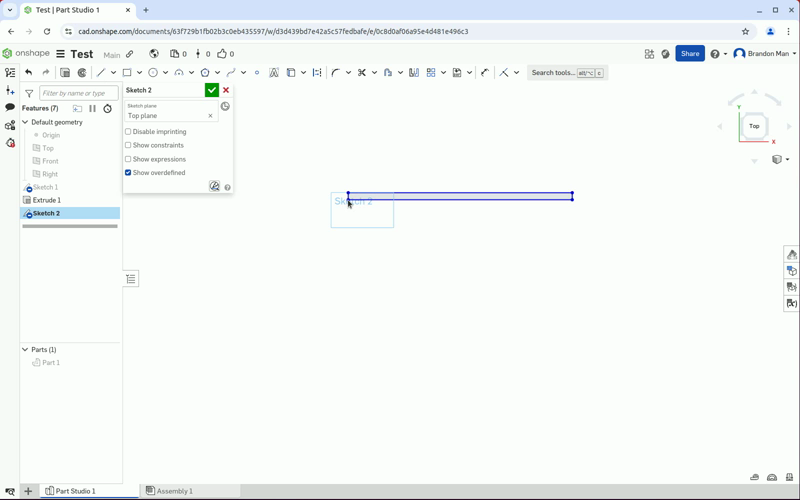
mouse_move(397, 196)
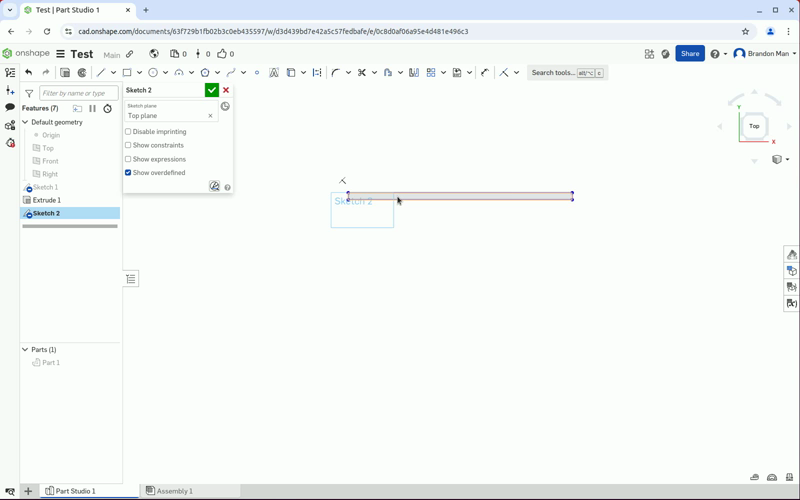
scroll(6)
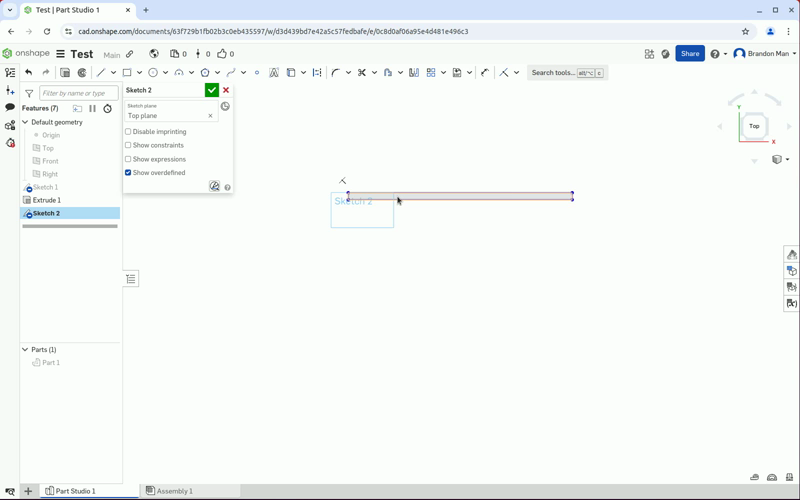
scroll(6)
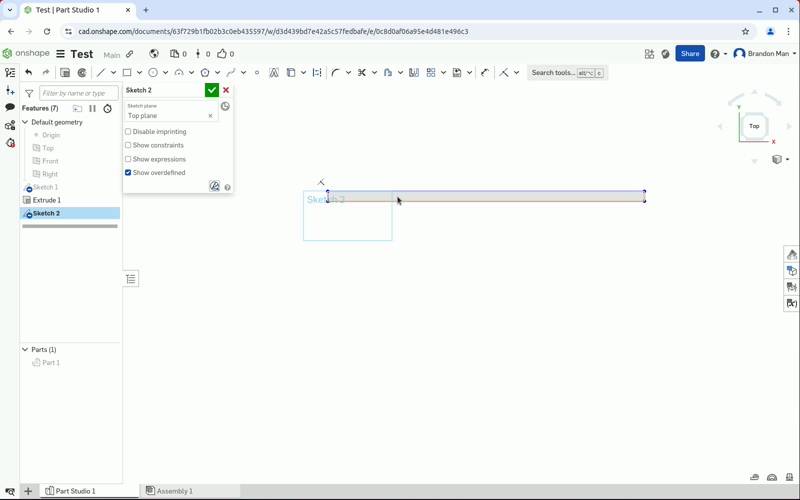
scroll(6)
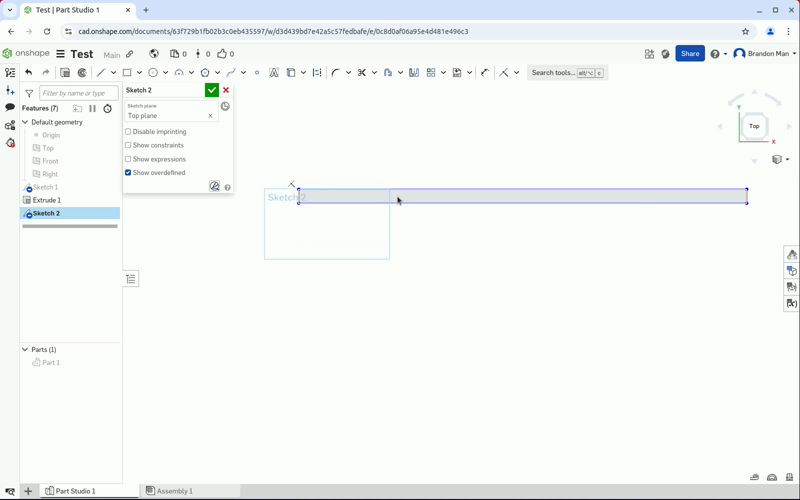
scroll(6)
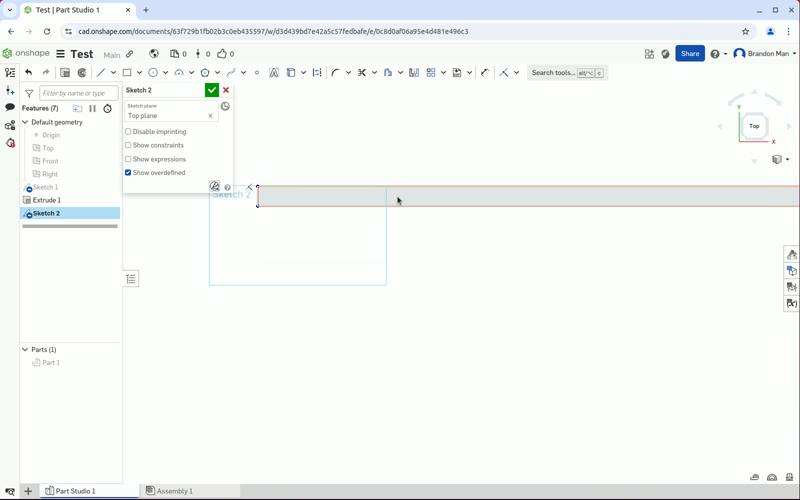
scroll(6)
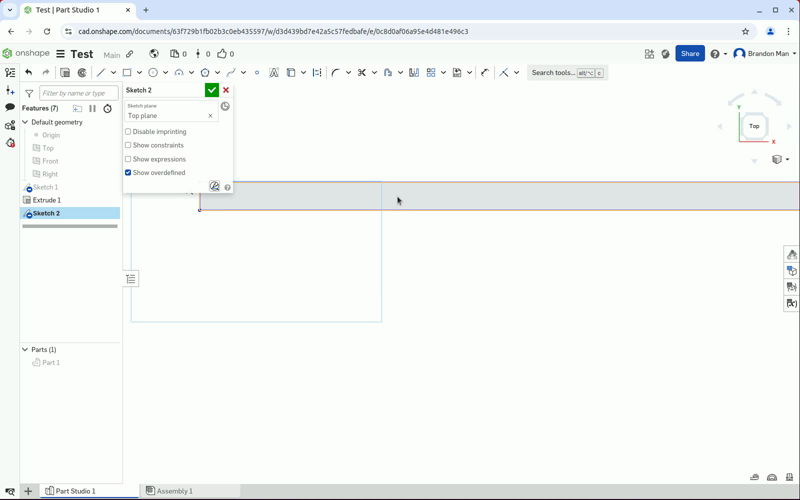
scroll(6)
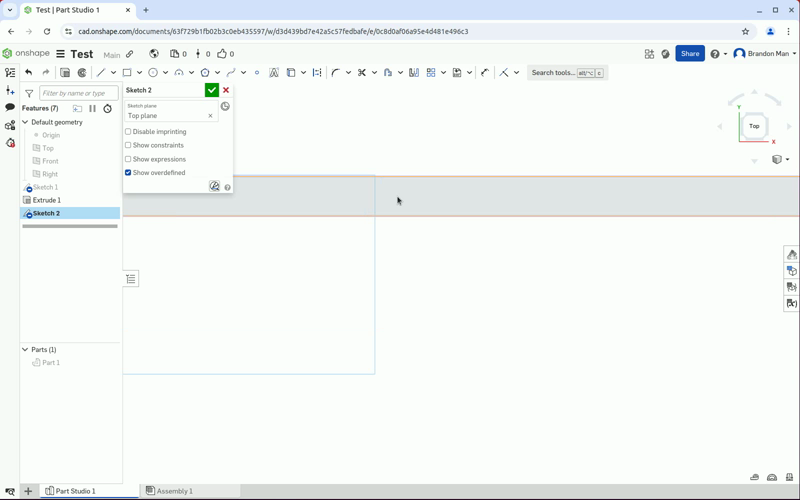
scroll(6)
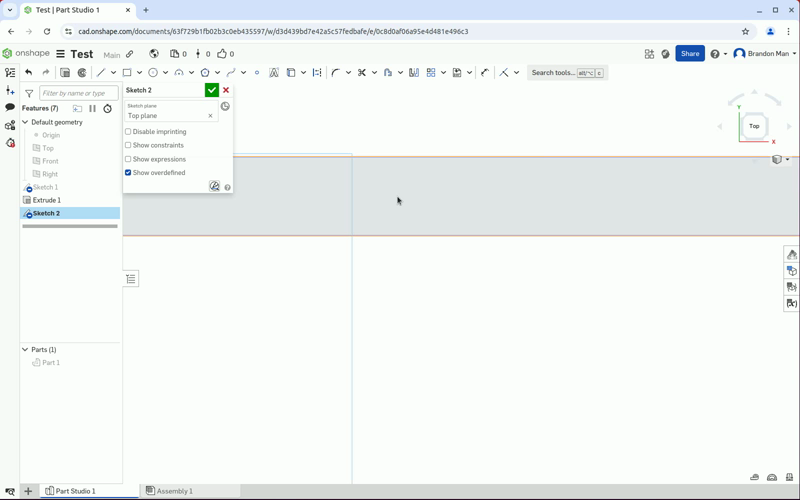
click(397, 196)
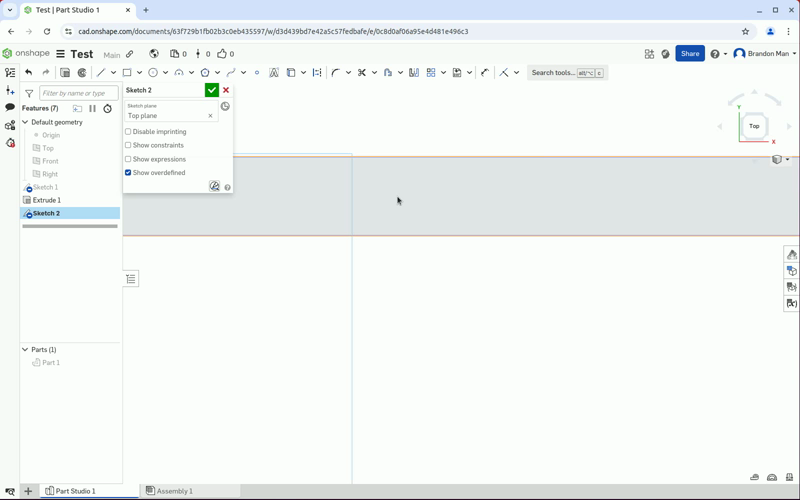
scroll(-6)
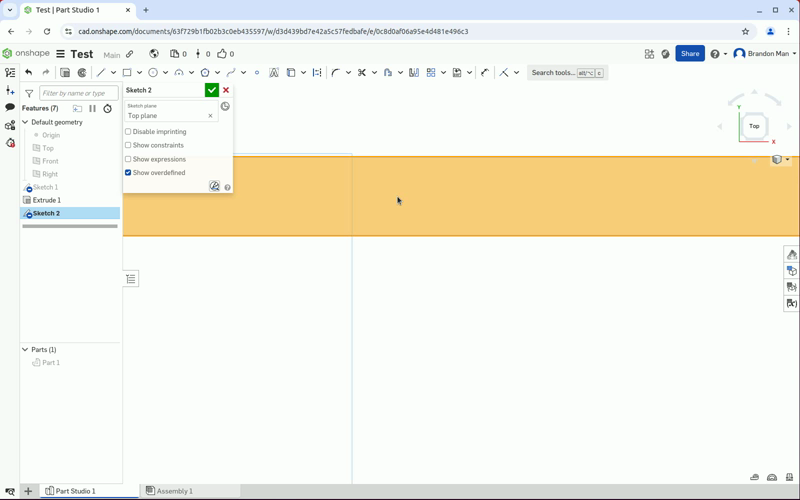
scroll(-6)
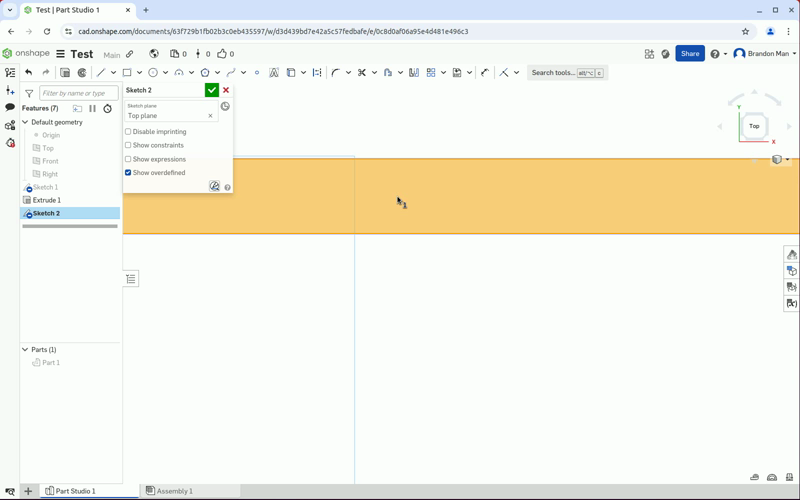
scroll(-6)
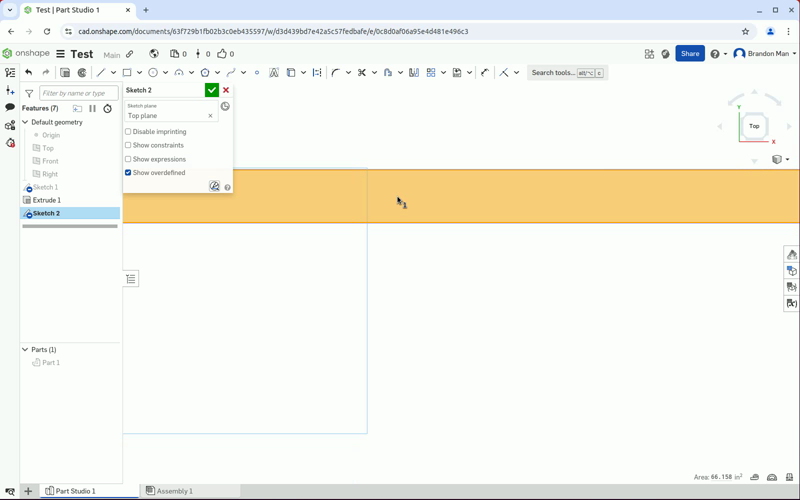
scroll(-6)
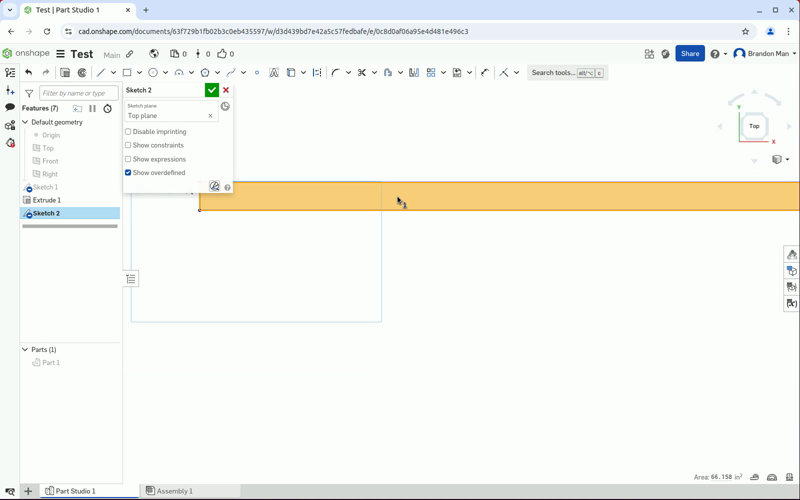
scroll(-6)
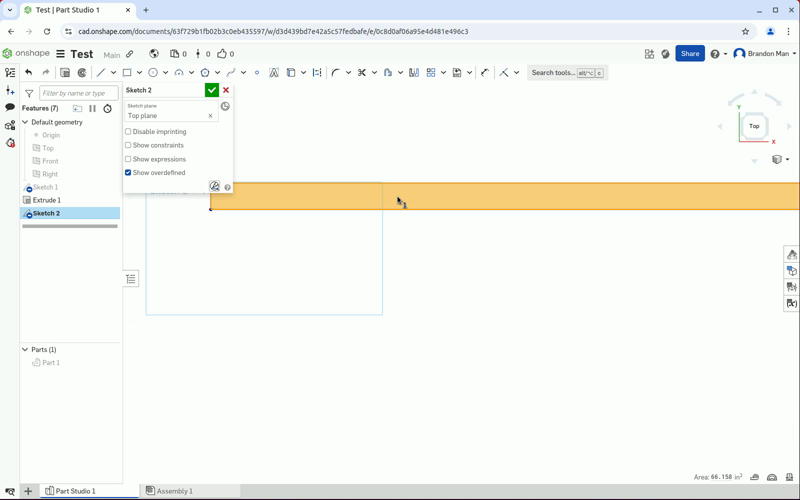
scroll(-6)
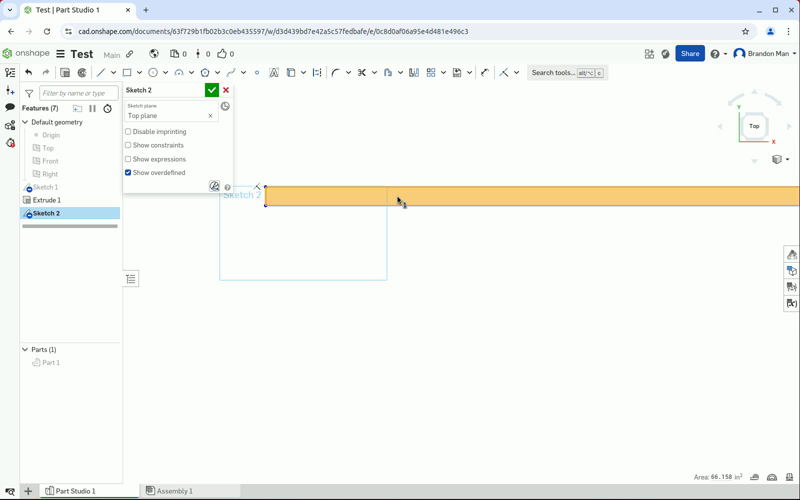
scroll(-6)
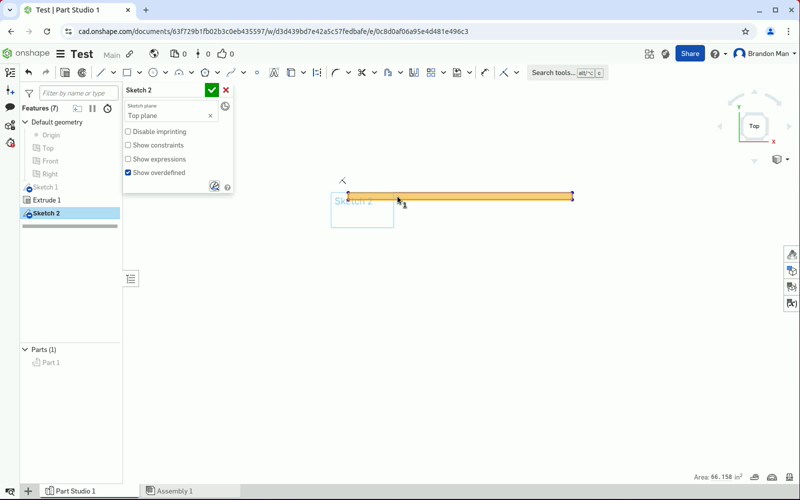
mouse_move(73, 352)
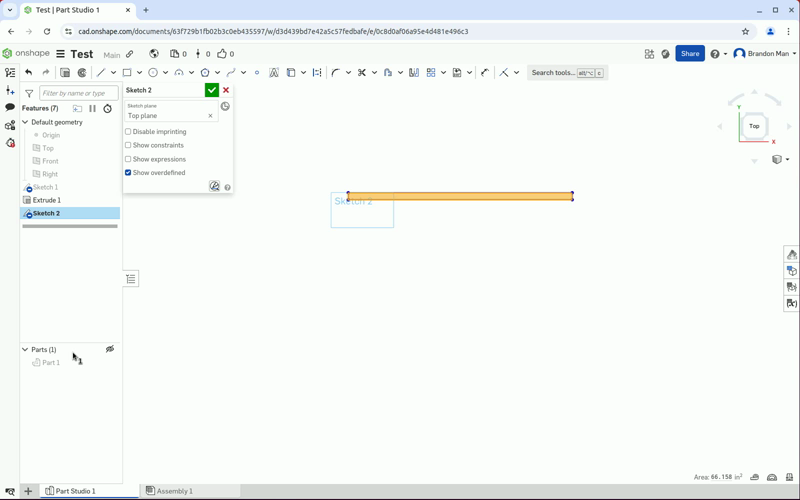
key(shift+y)
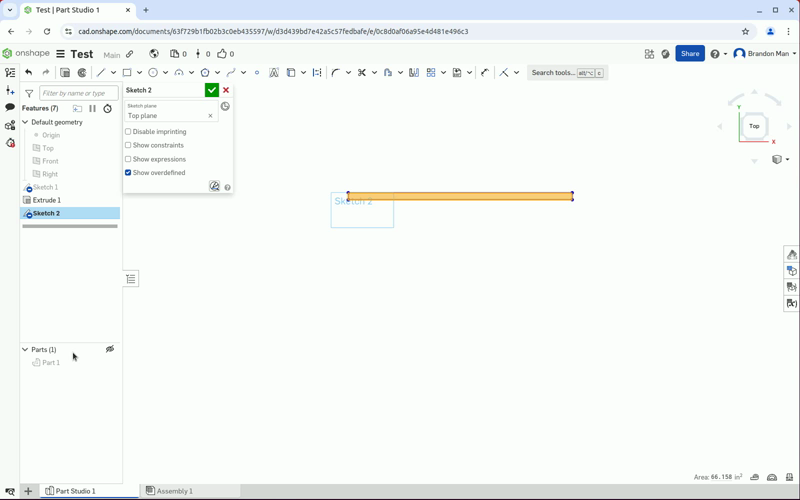
key(shift+e)
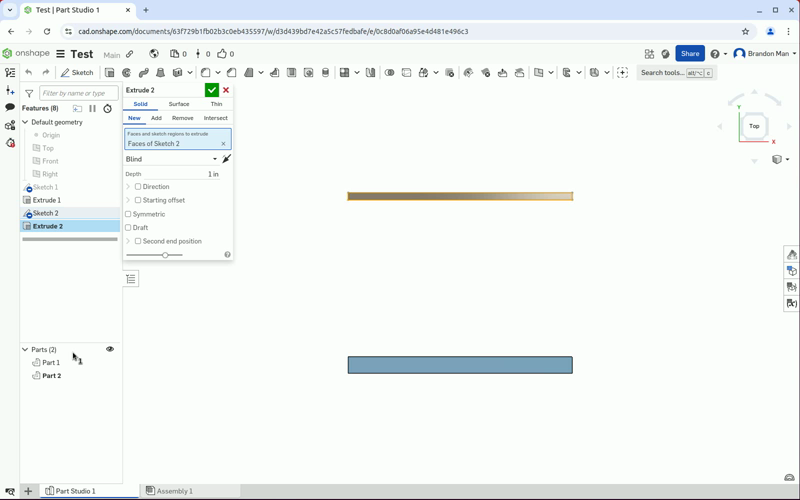
mouse_move(143, 106)
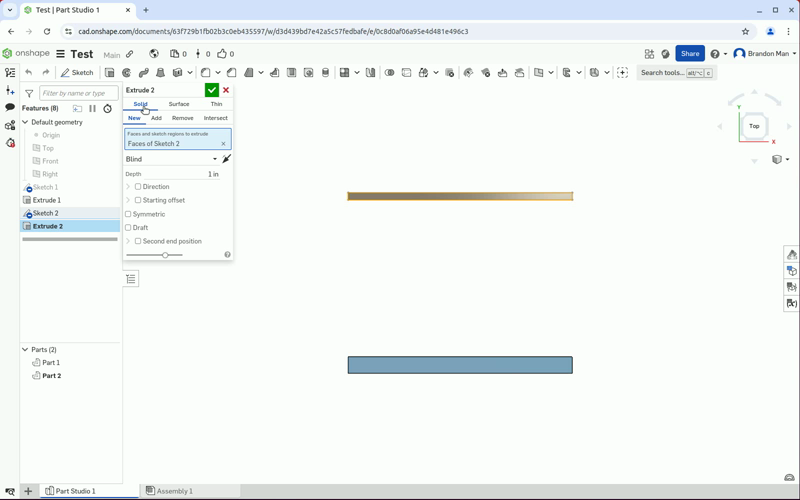
click(143, 106)
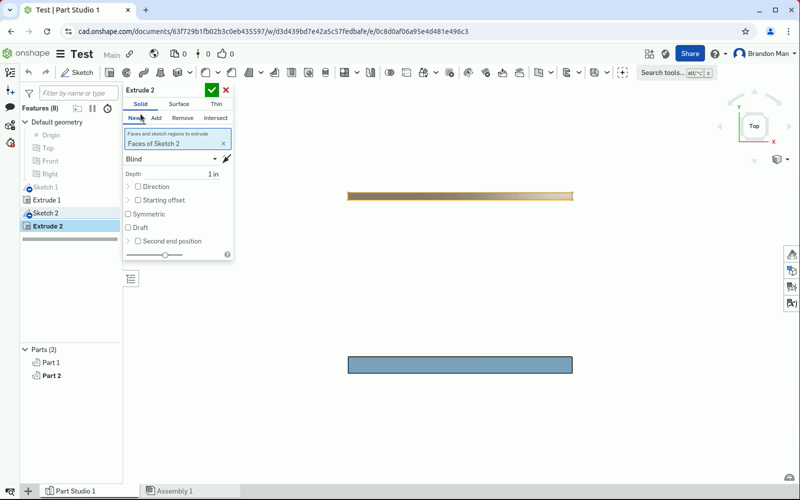
mouse_move(137, 120)
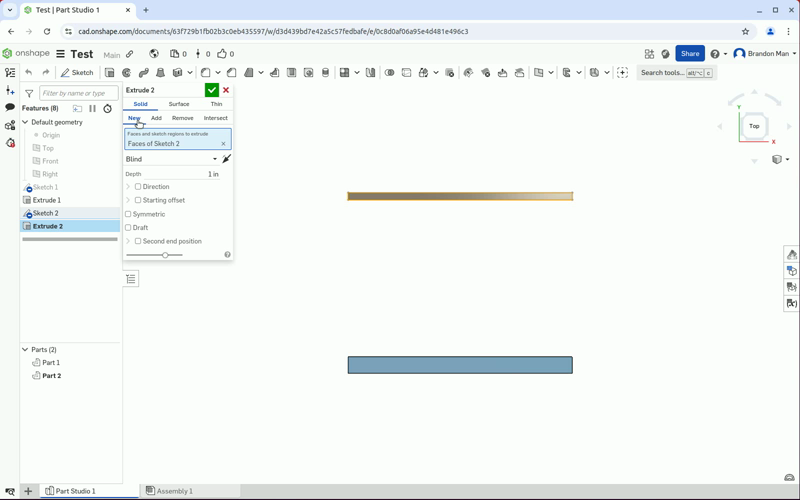
click(137, 120)
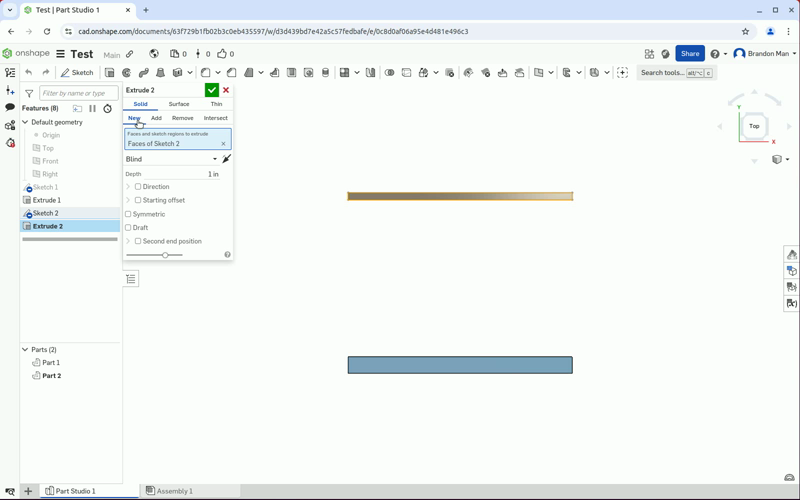
key(tab, 4)
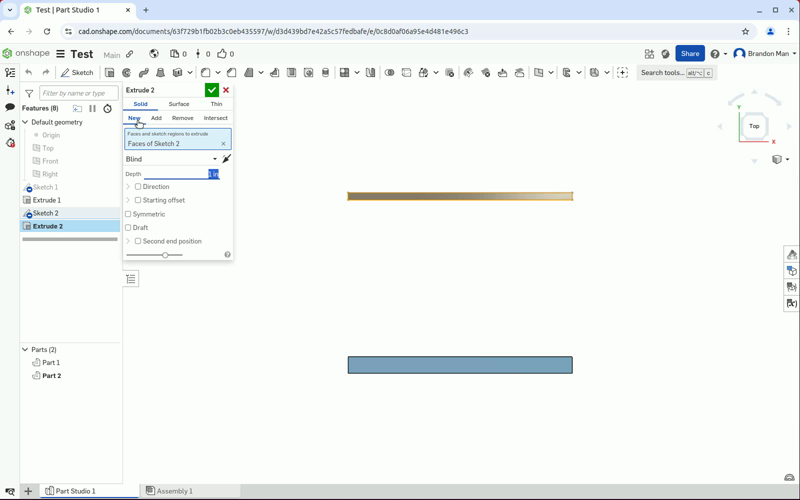
text(-1.685)
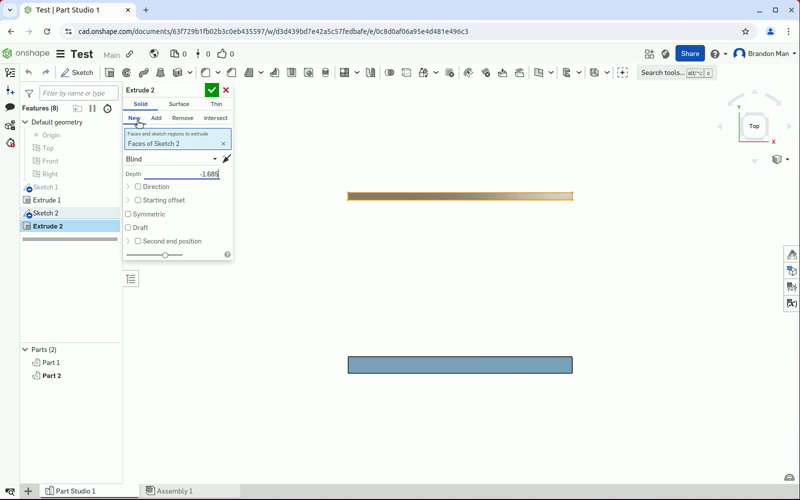
key(enter)
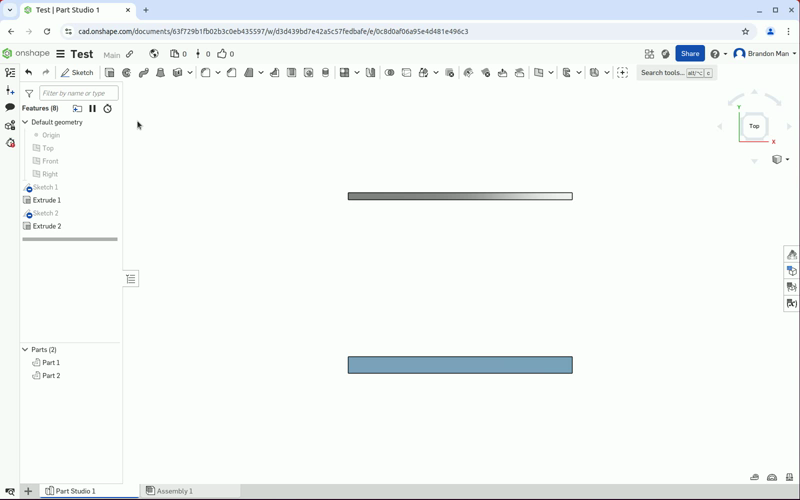
key(shift+h)
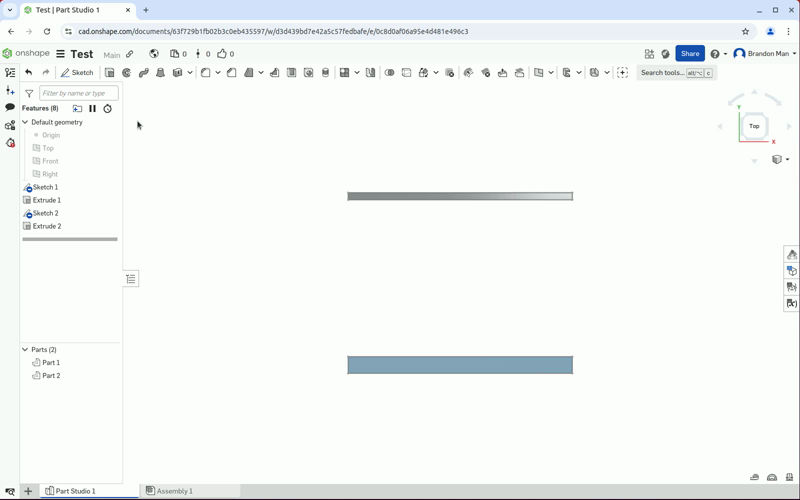
key(shift+h)
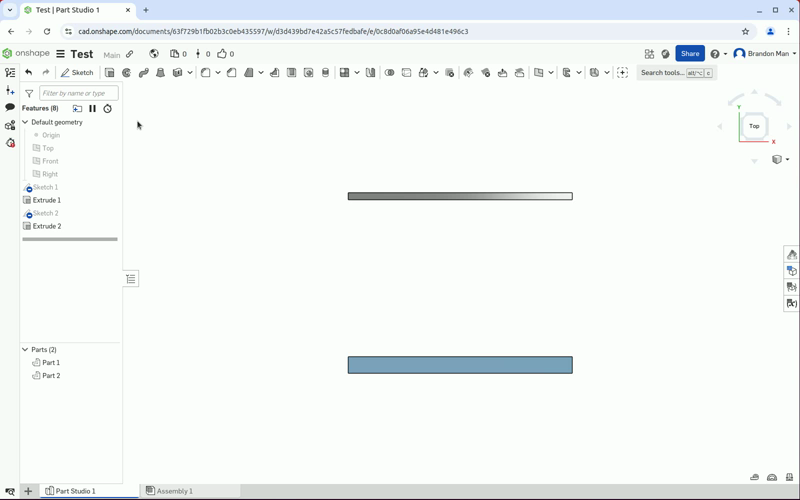
mouse_move(73, 189)
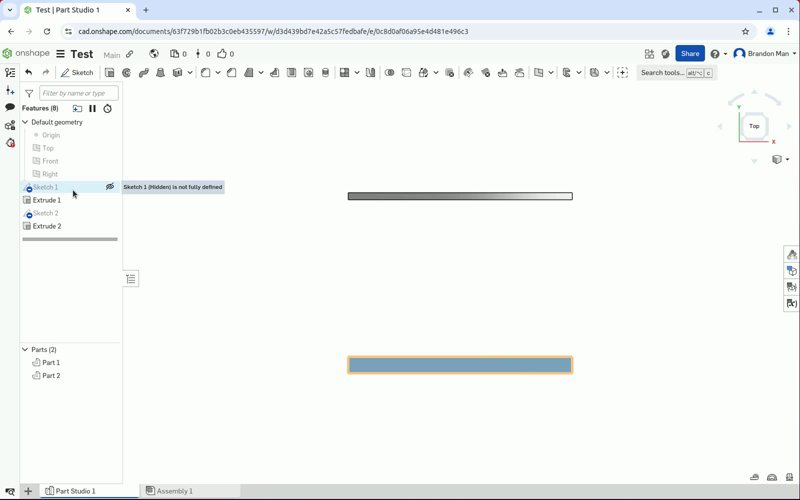
click(73, 189)
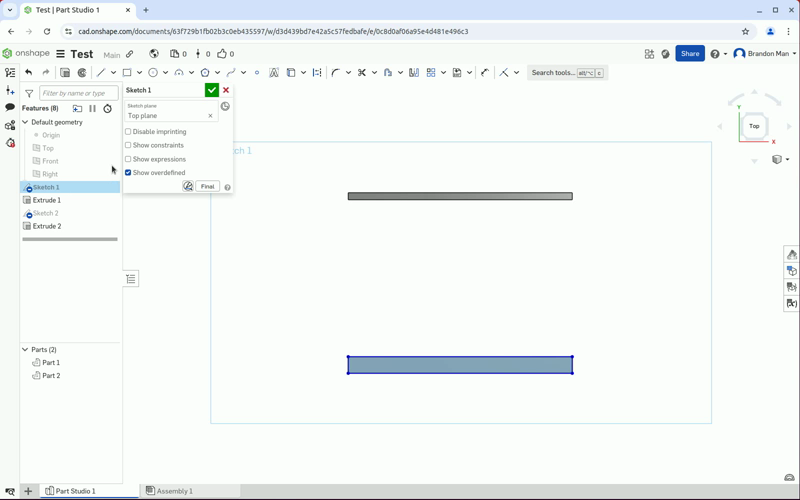
mouse_move(229, 92)
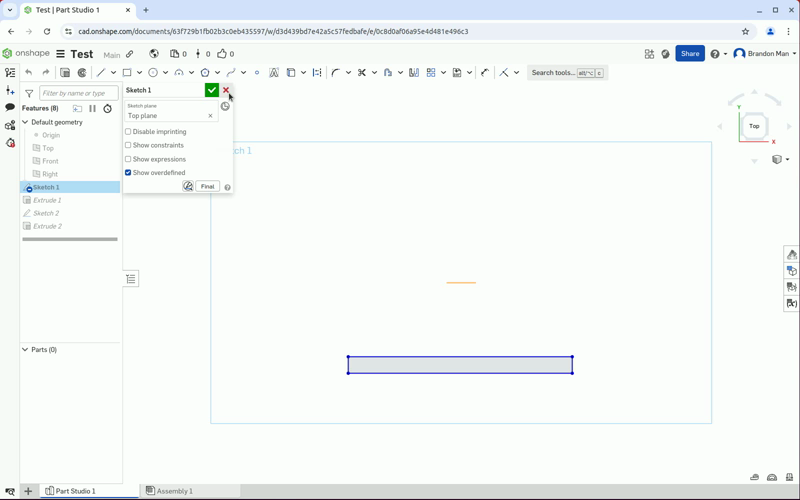
click(229, 92)
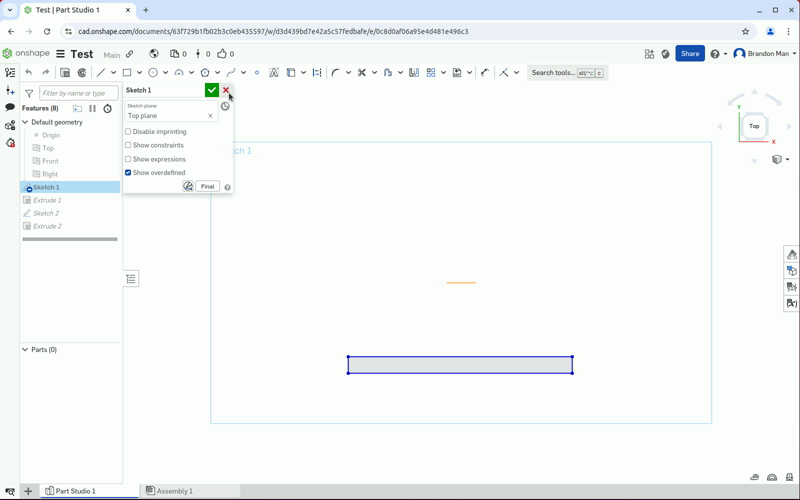
key(shift+s)
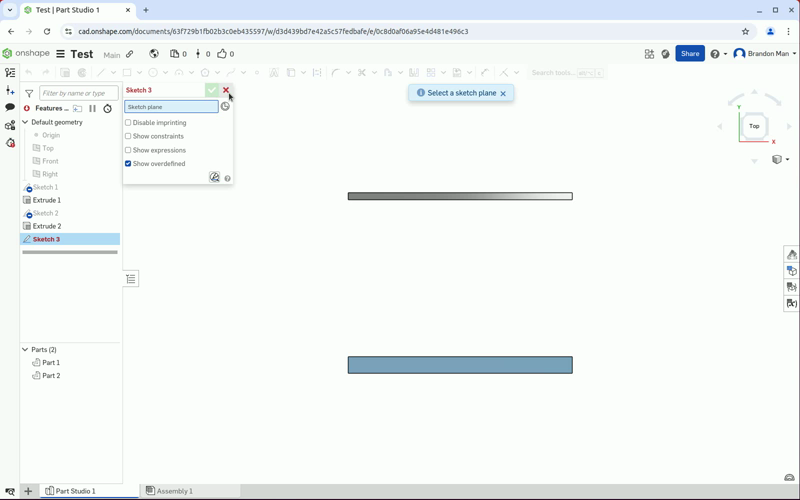
mouse_move(73, 150)
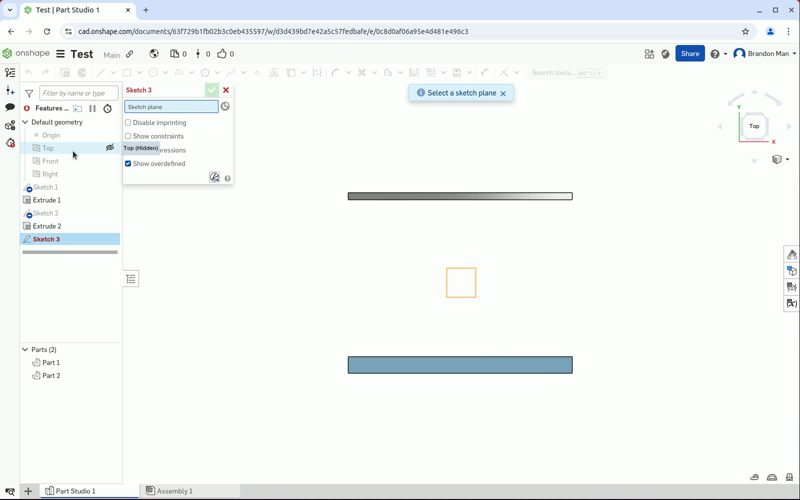
click(73, 150)
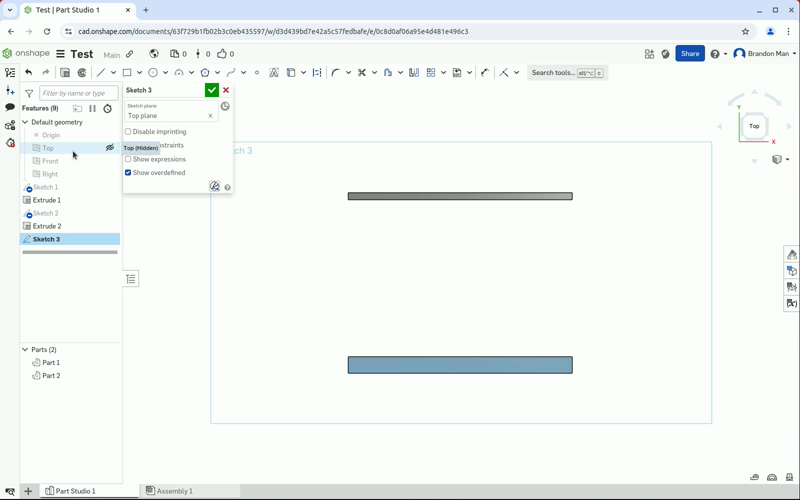
mouse_move(73, 352)
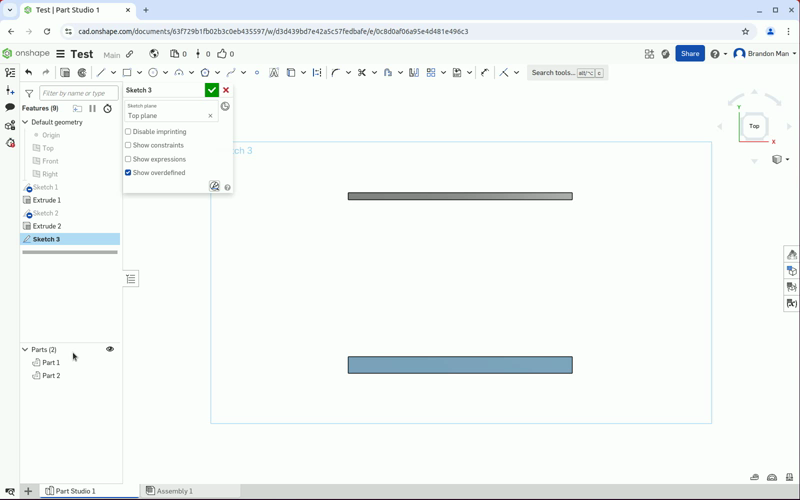
key(y)
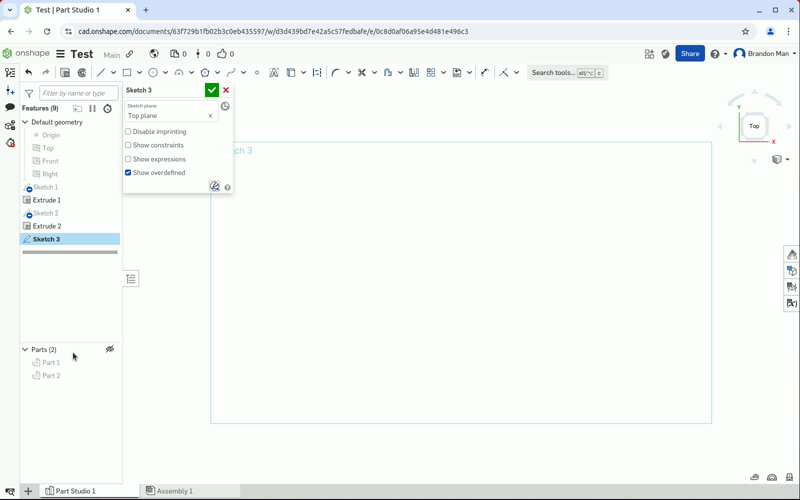
key(l)
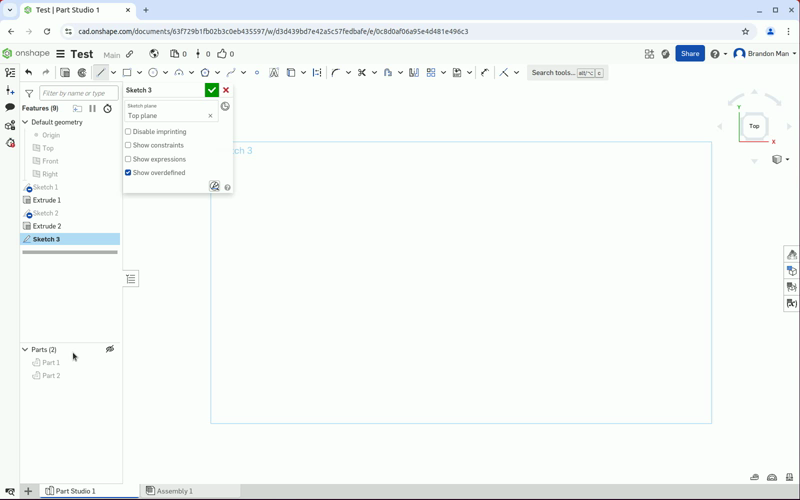
key_down(shift)
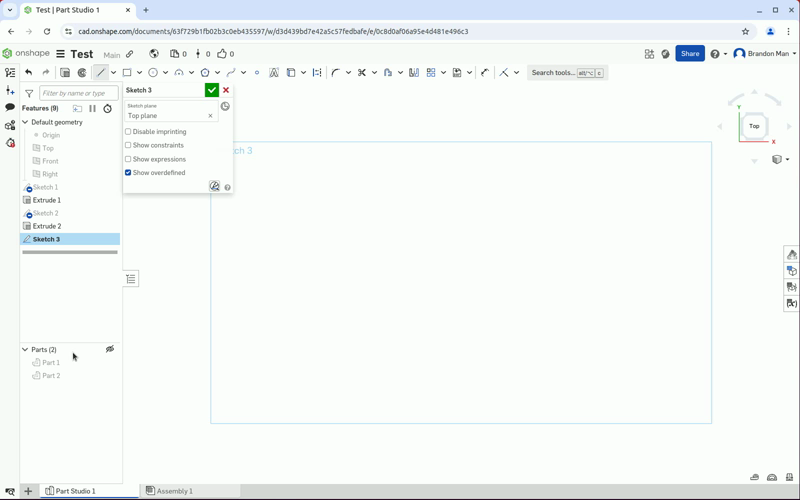
mouse_move(348, 357)
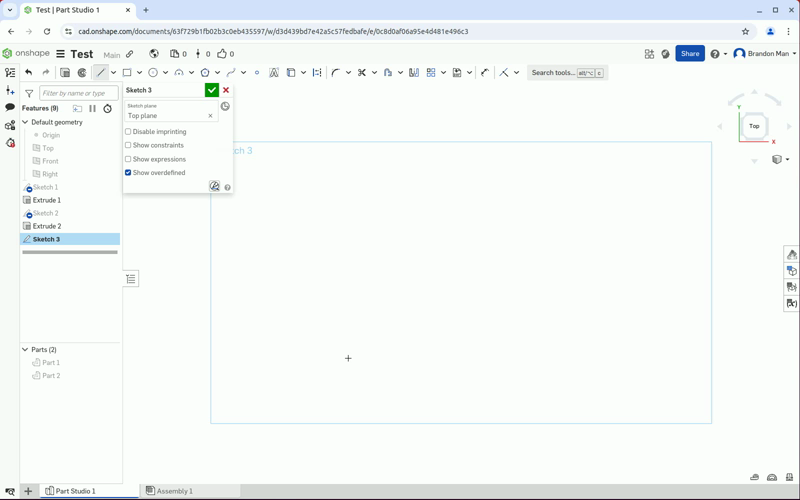
click(348, 357)
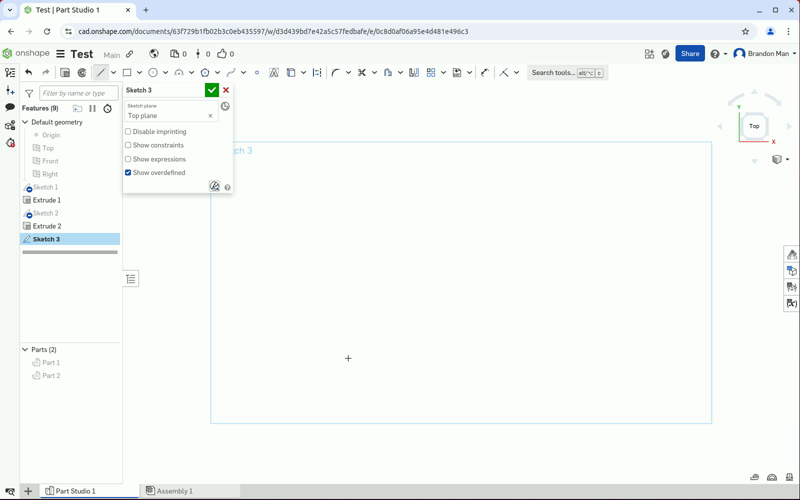
key_up(shift)
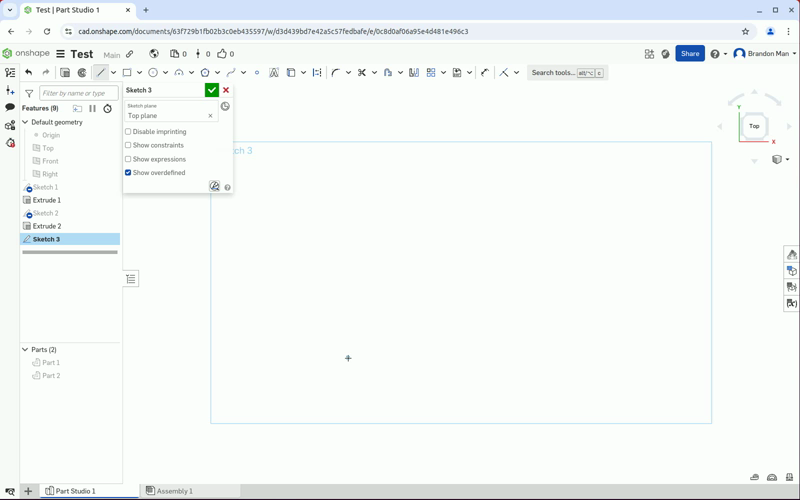
key_down(shift)
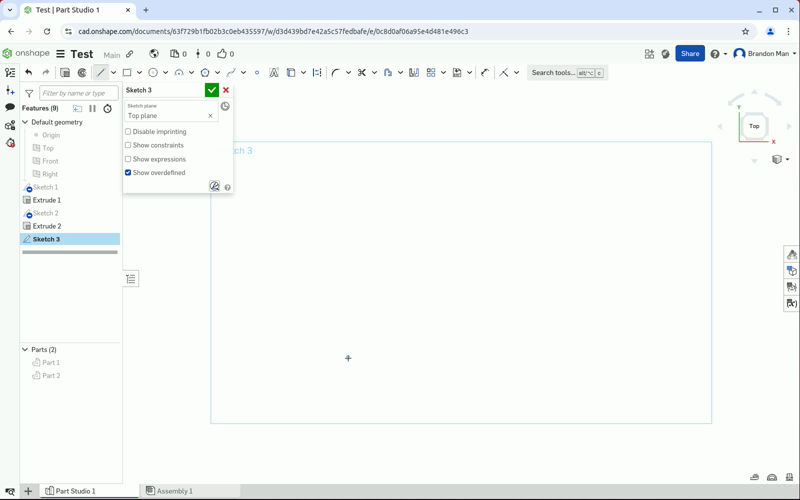
mouse_move(572, 357)
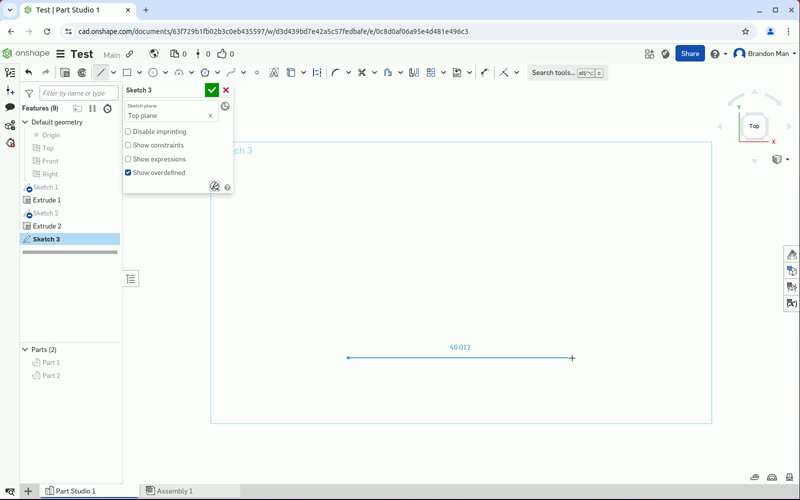
click(572, 357)
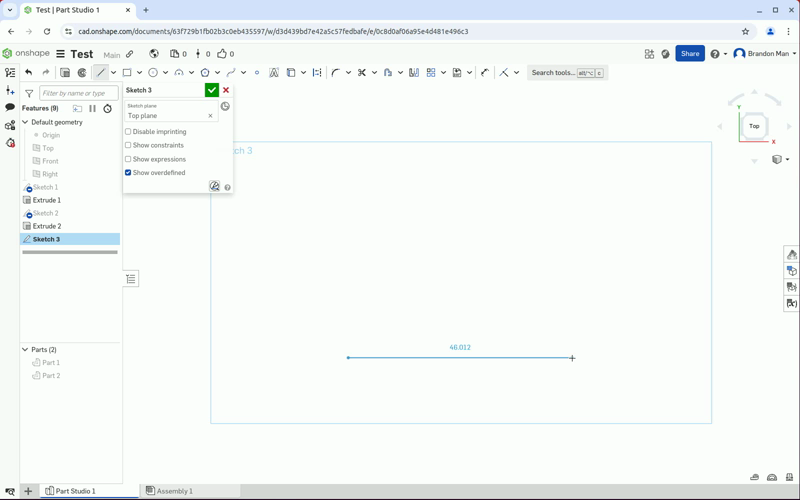
key_up(shift)
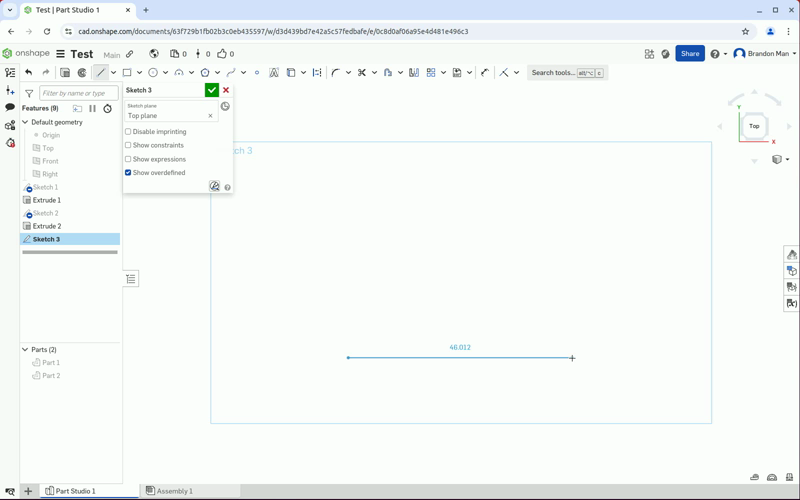
key_down(shift)
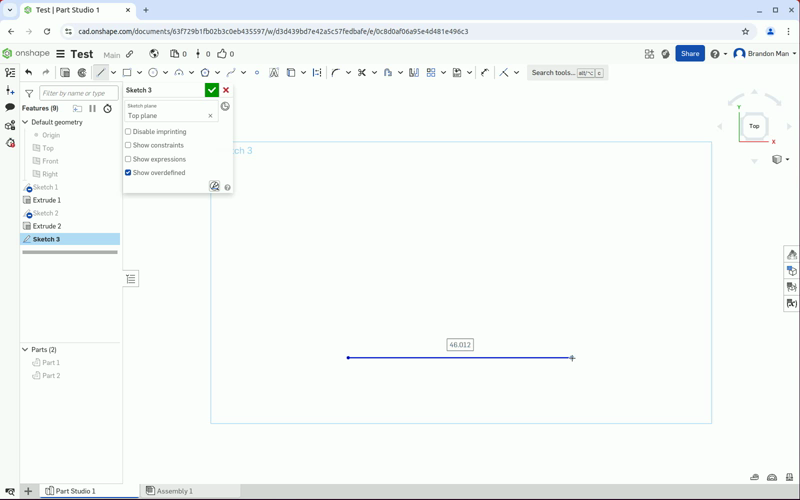
mouse_move(572, 200)
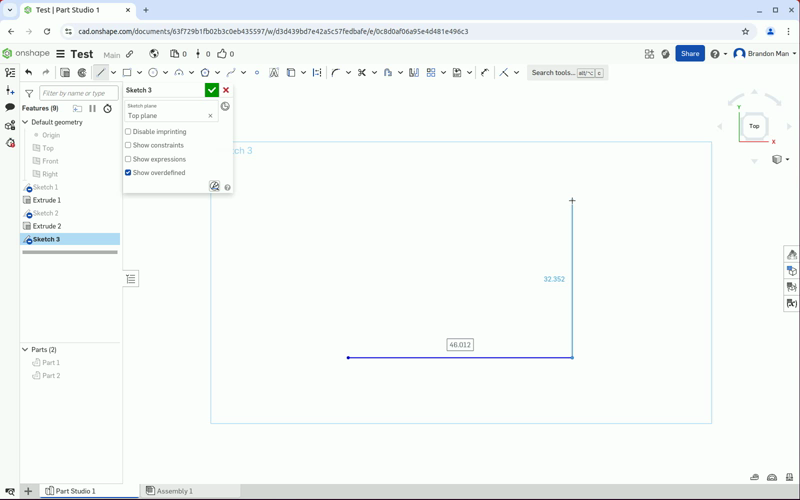
click(572, 200)
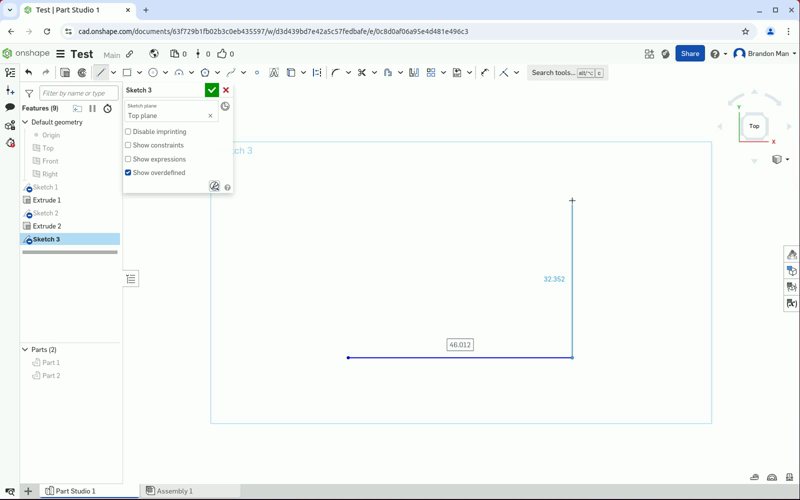
key_up(shift)
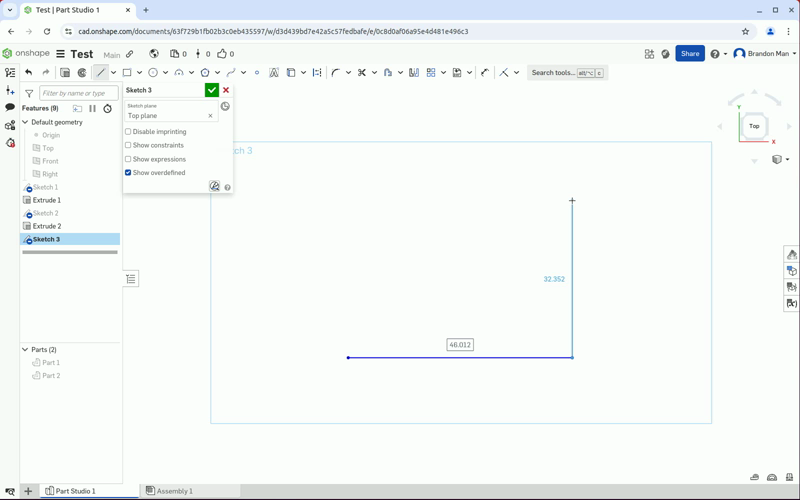
key_down(shift)
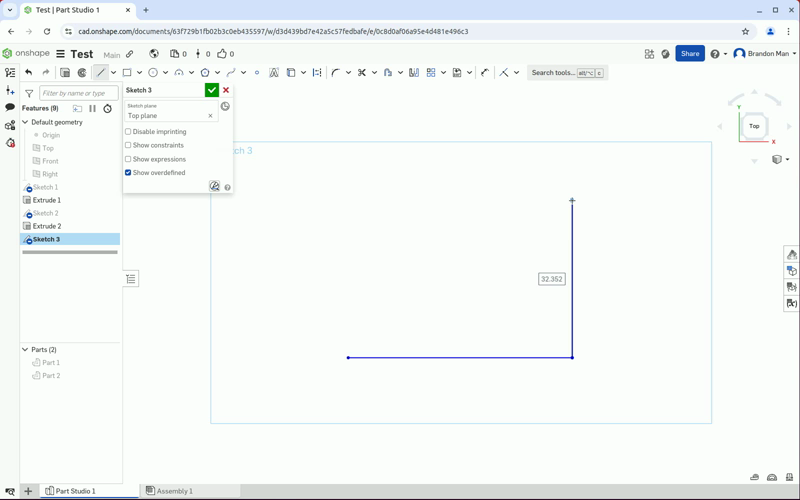
mouse_move(348, 200)
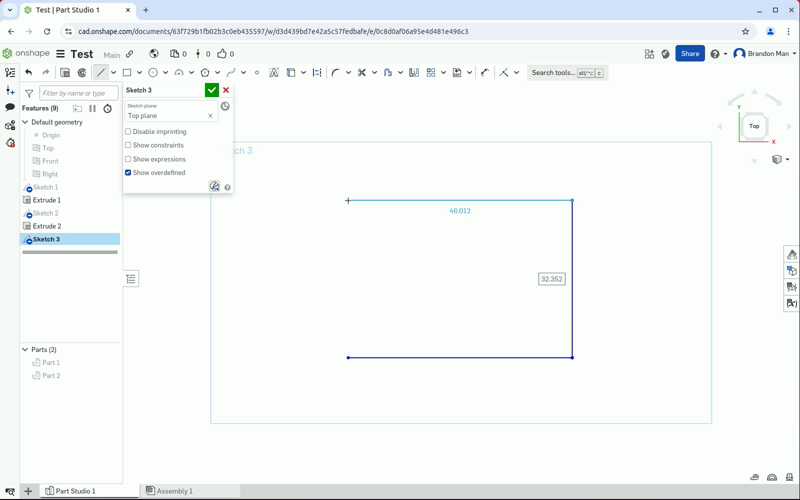
click(348, 200)
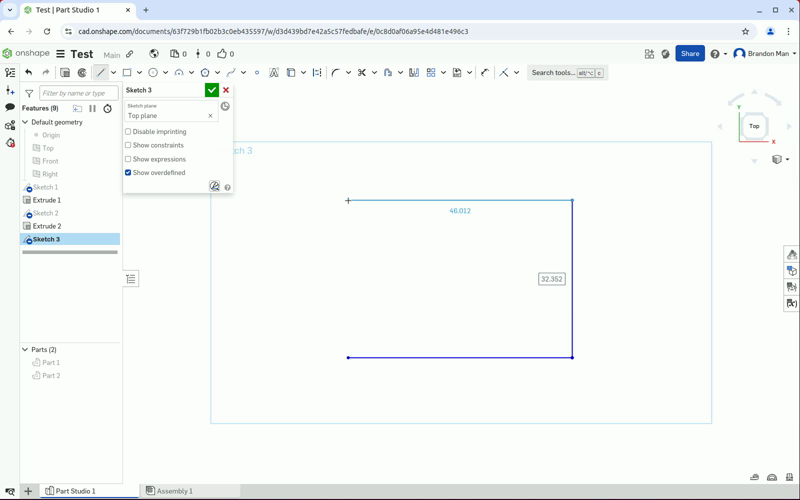
key_up(shift)
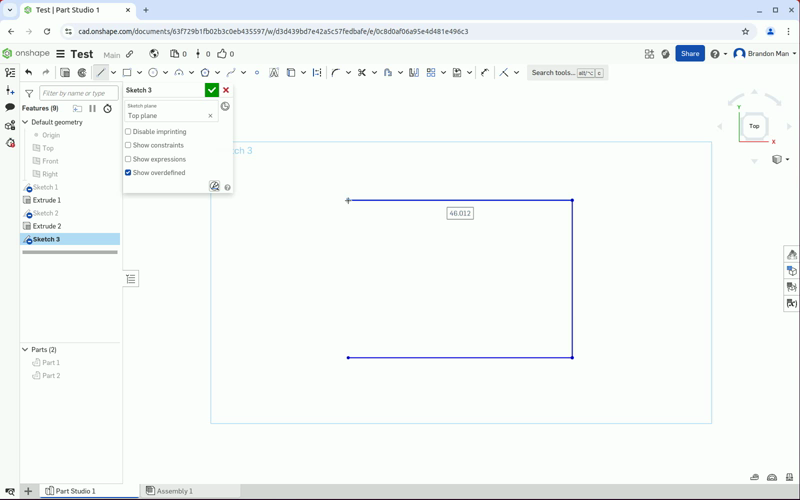
key_down(shift)
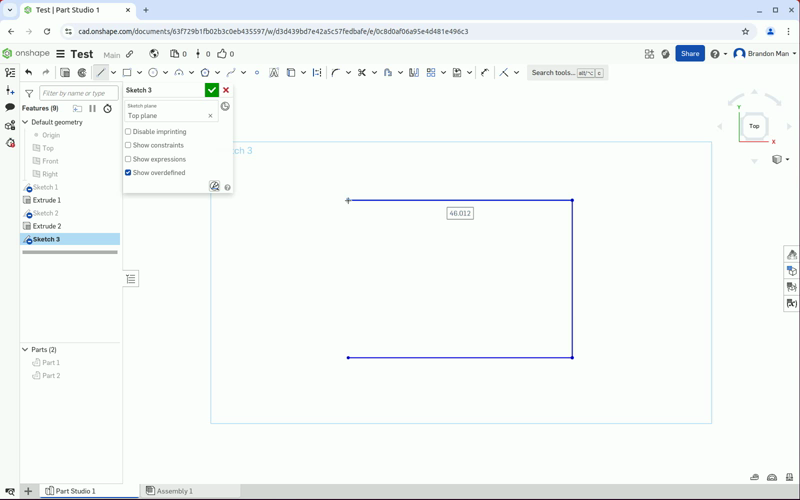
mouse_move(348, 357)
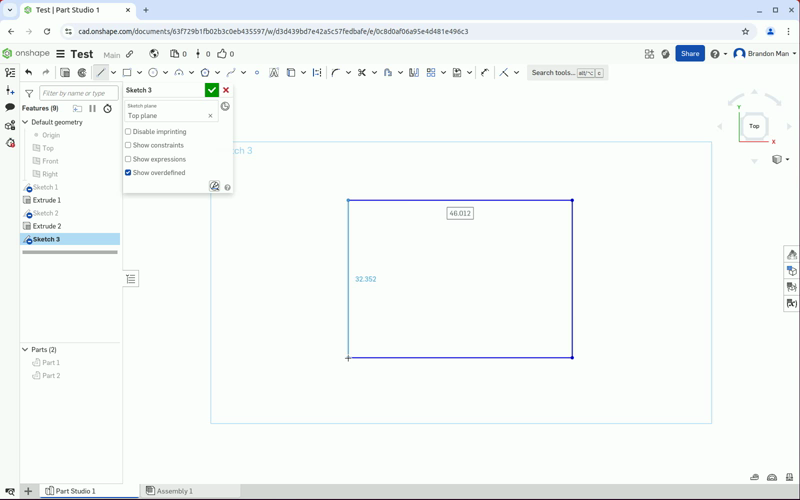
key_up(shift)
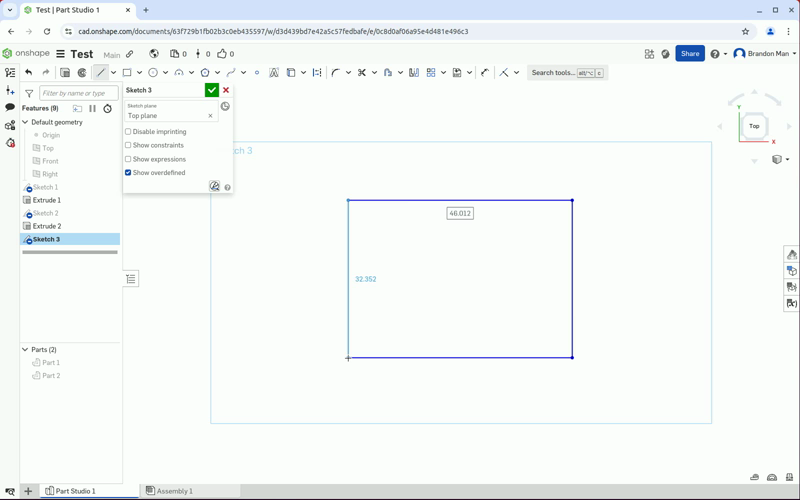
click(348, 357)
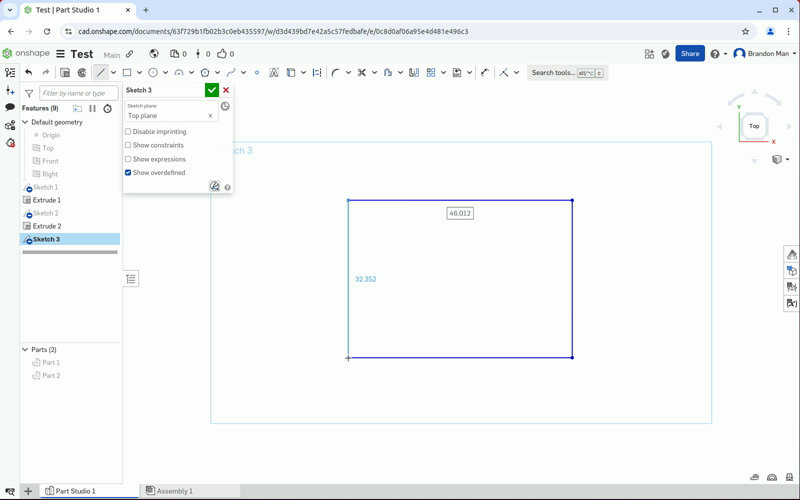
key(esc)
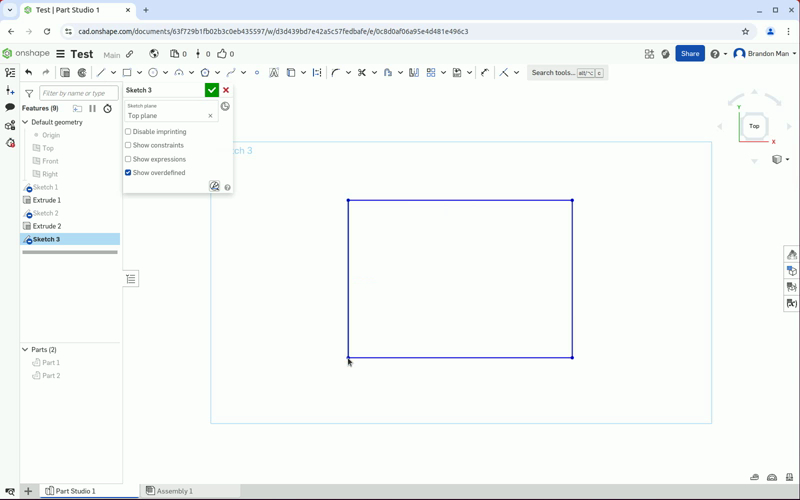
mouse_move(482, 226)
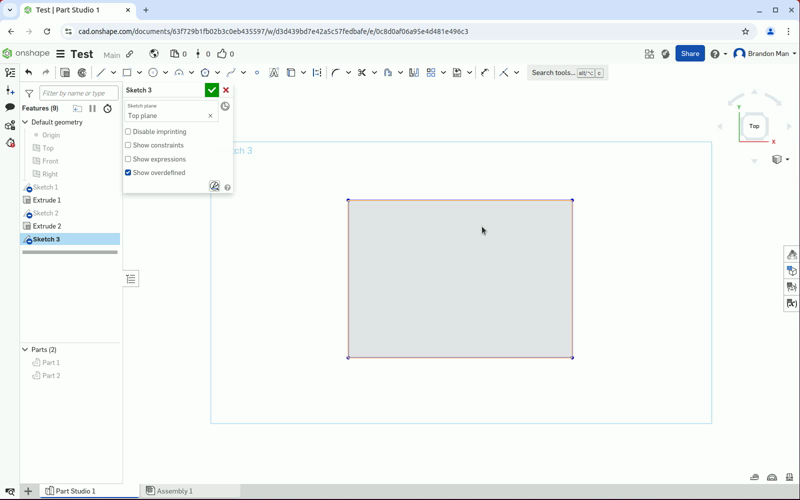
click(482, 226)
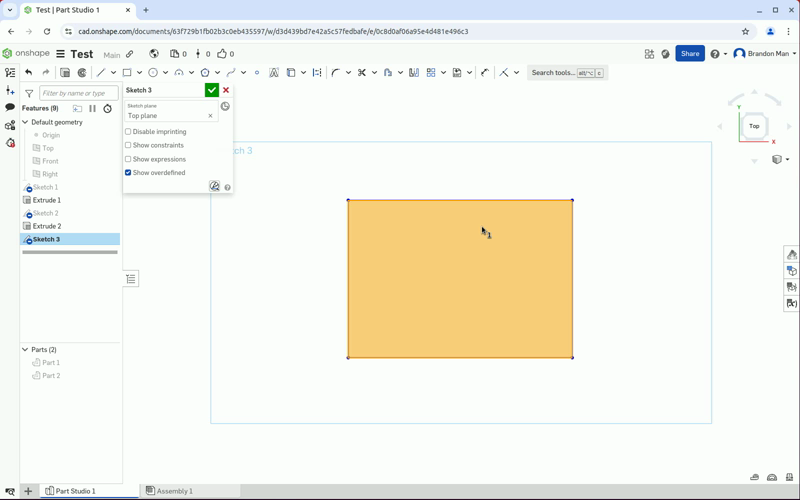
mouse_move(73, 352)
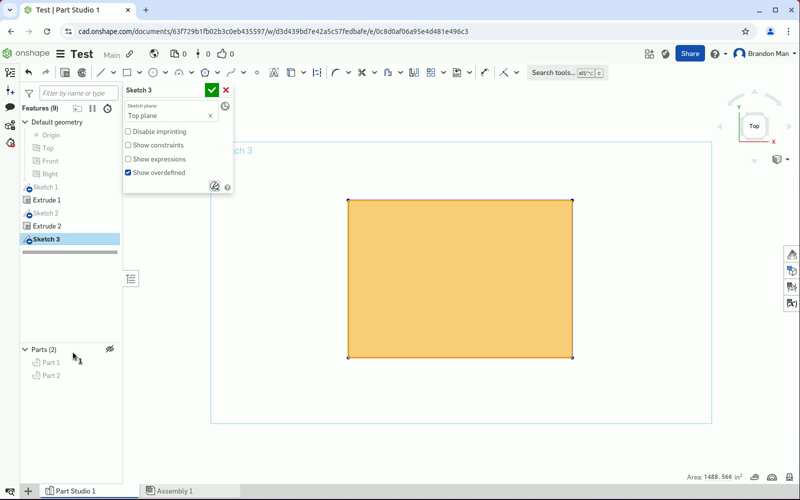
key(shift+y)
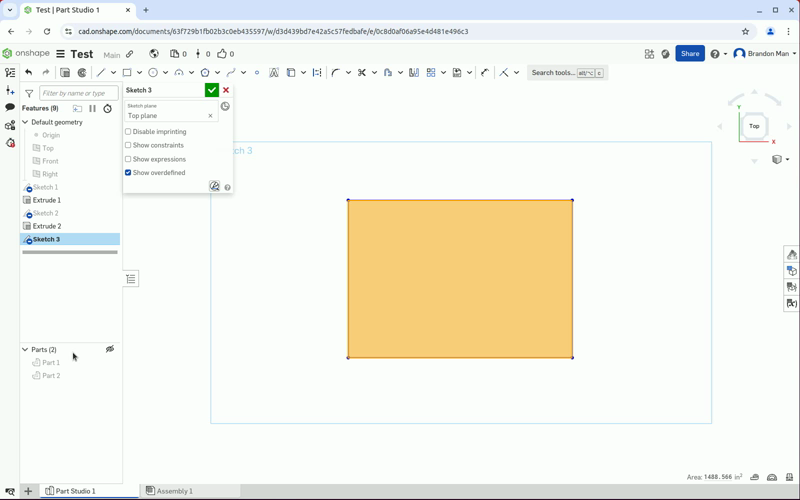
key(shift+e)
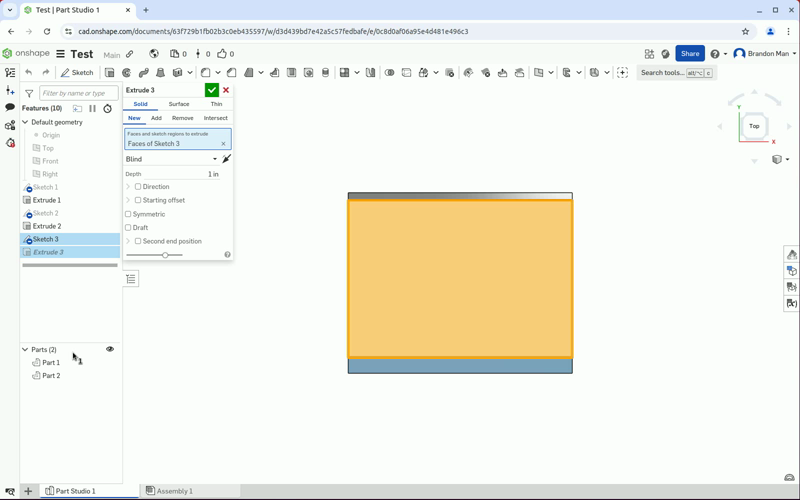
mouse_move(143, 106)
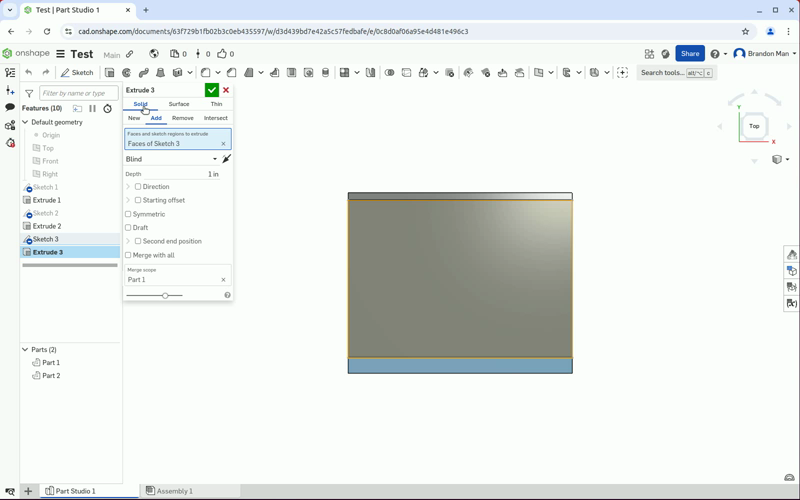
click(143, 106)
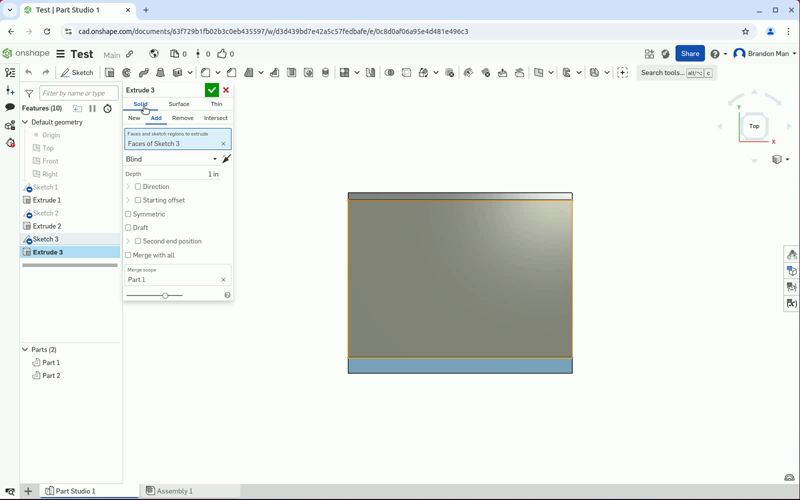
mouse_move(137, 120)
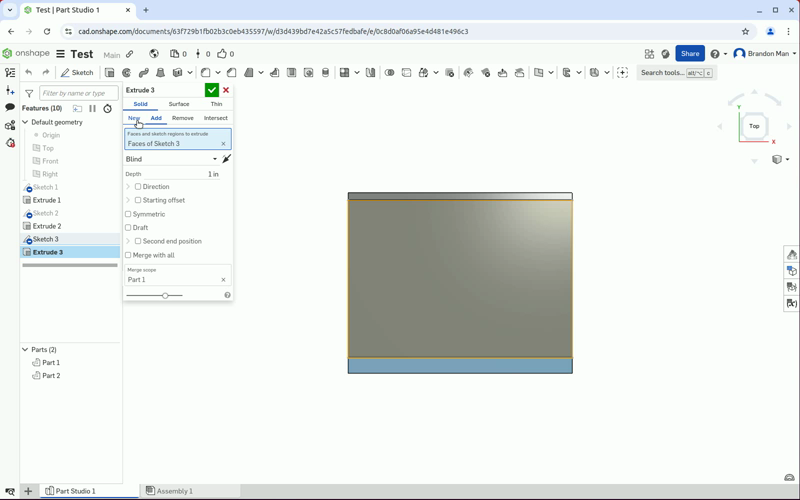
click(137, 120)
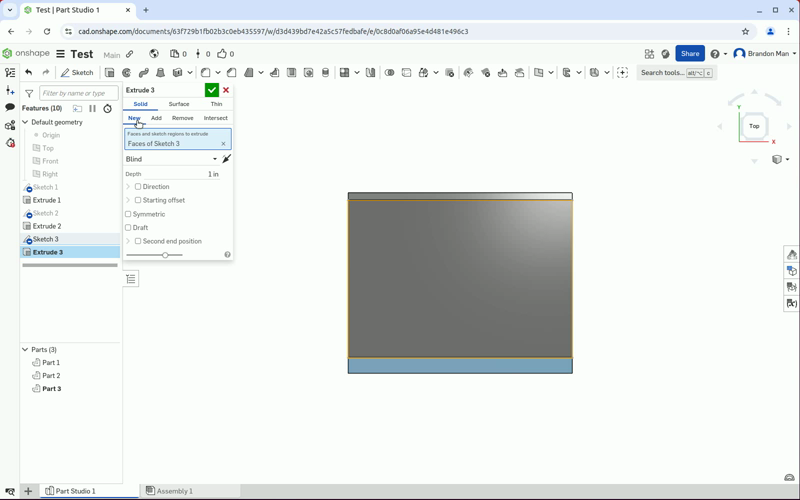
key(tab, 4)
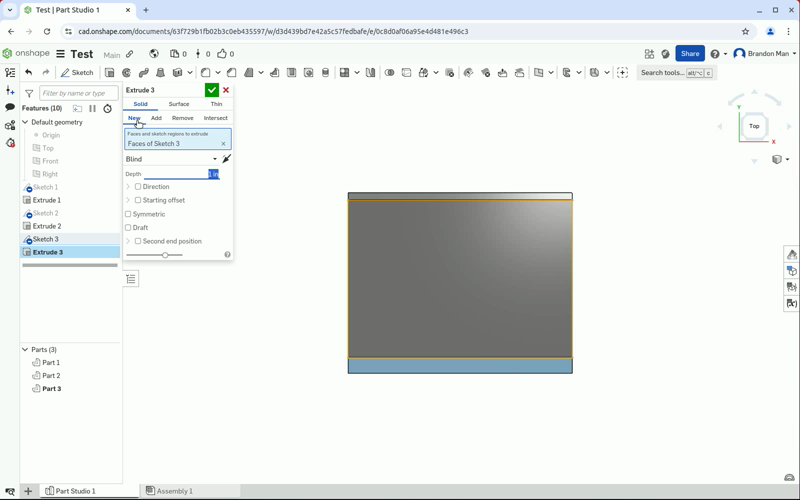
text(-1.685)
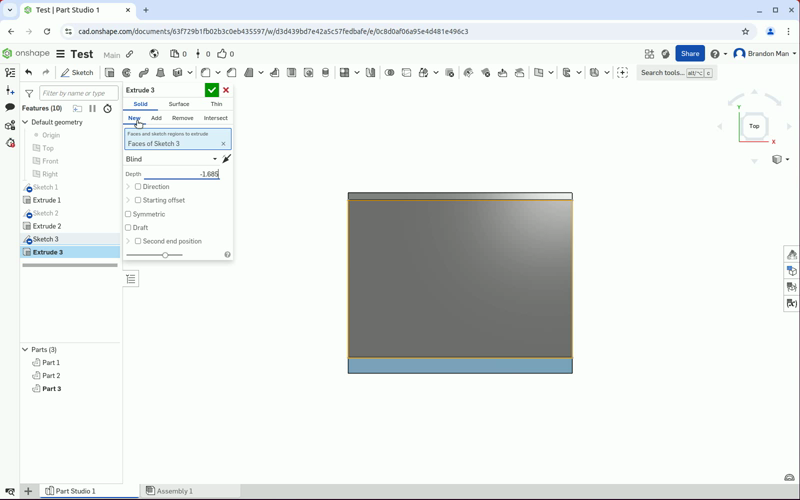
key(enter)
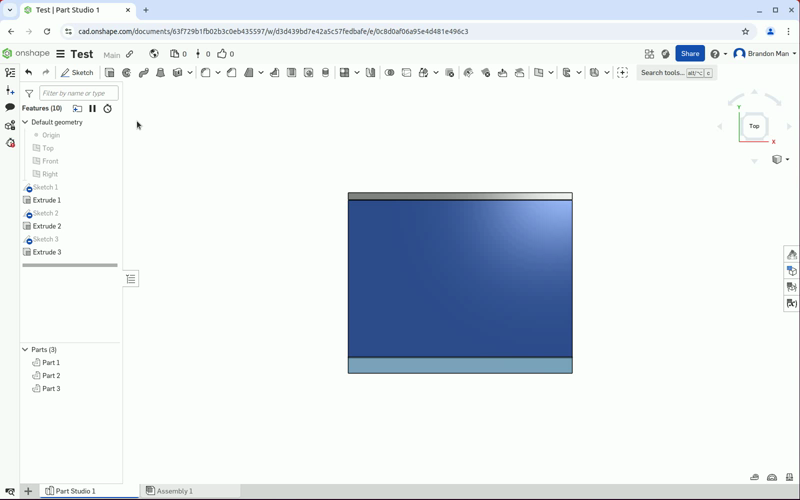
key(shift+h)
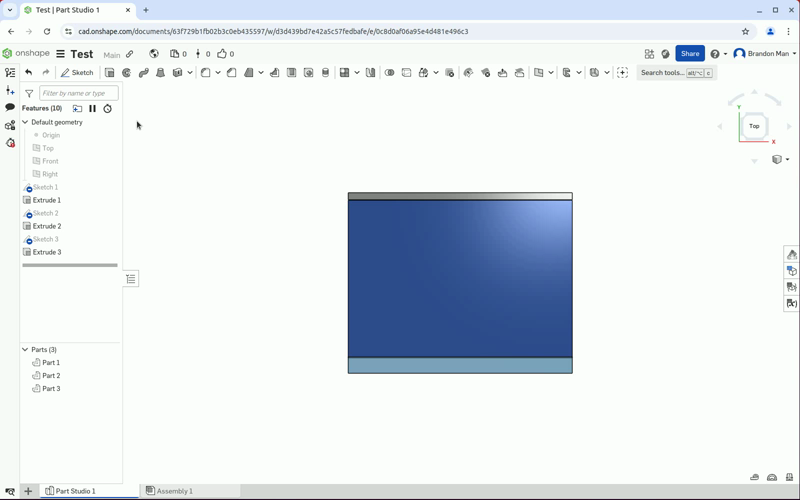
key(shift+h)
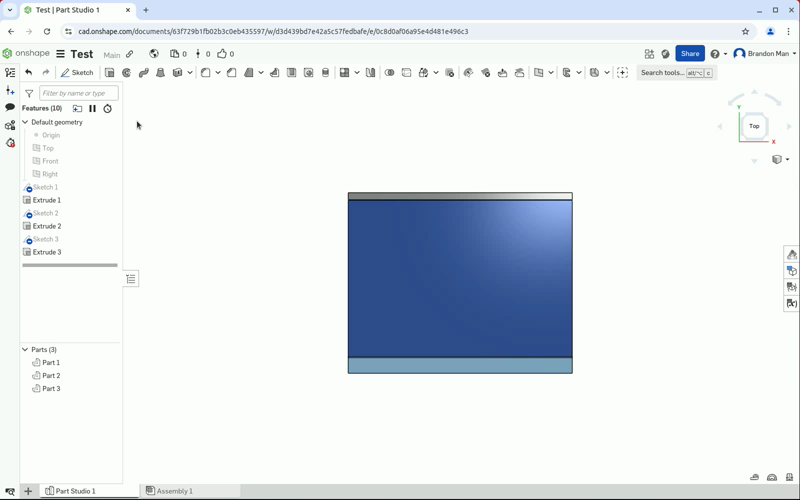
mouse_move(73, 189)
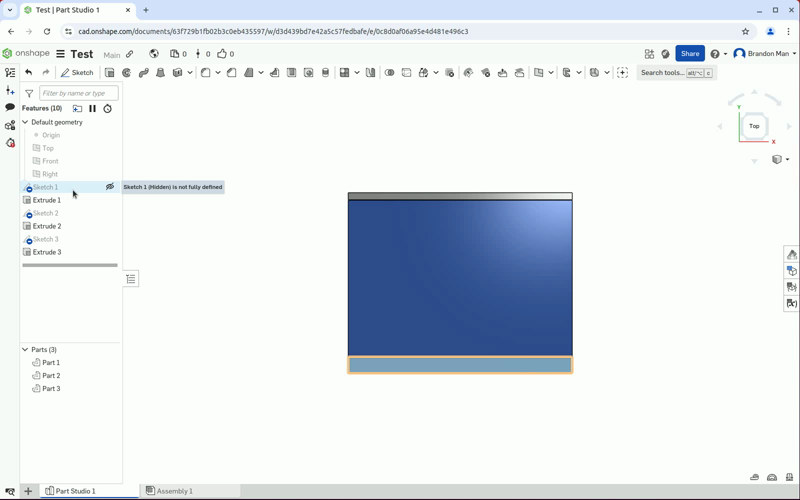
click(73, 189)
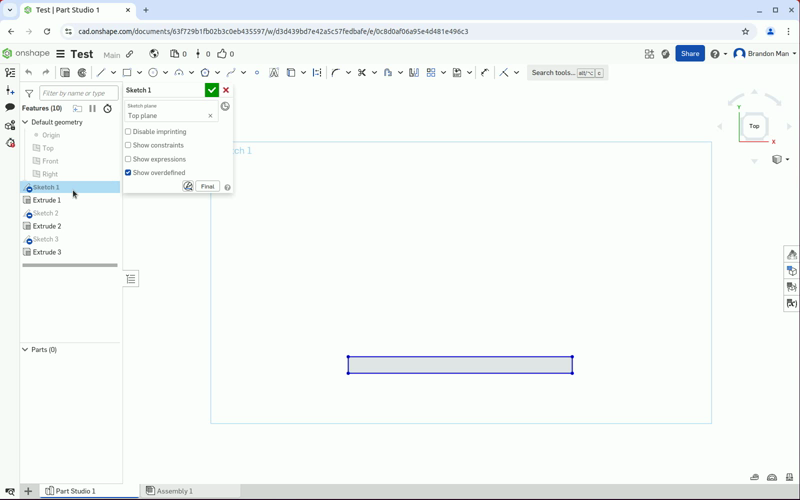
mouse_move(229, 92)
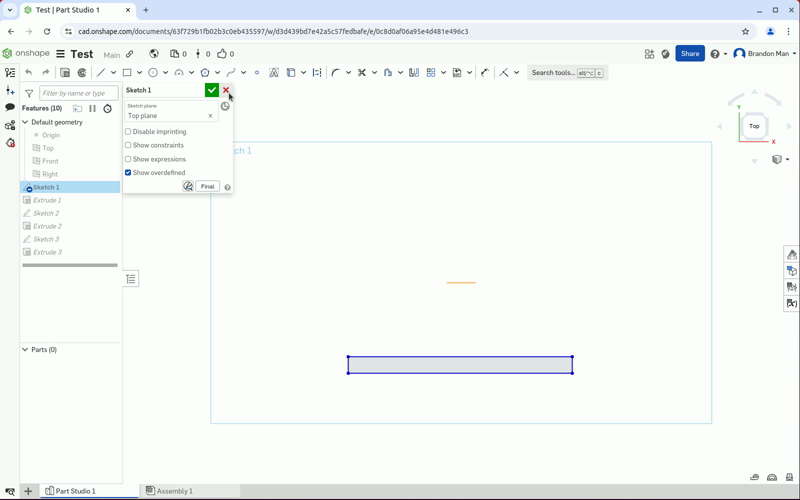
click(229, 92)
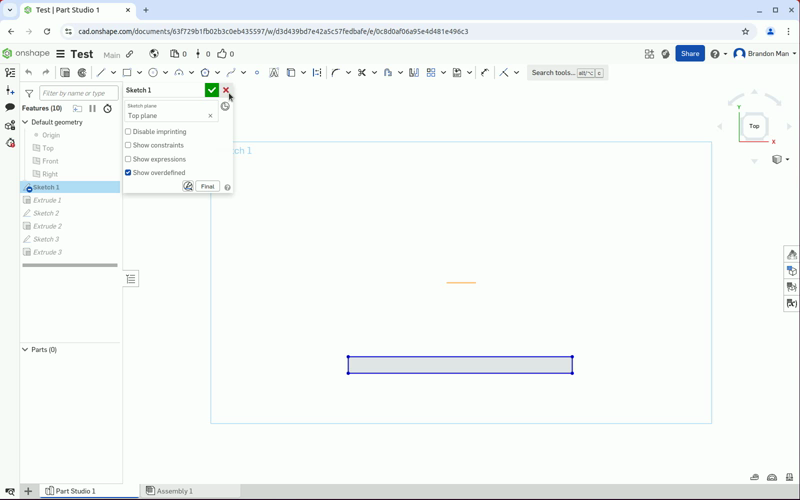
key(shift+s)
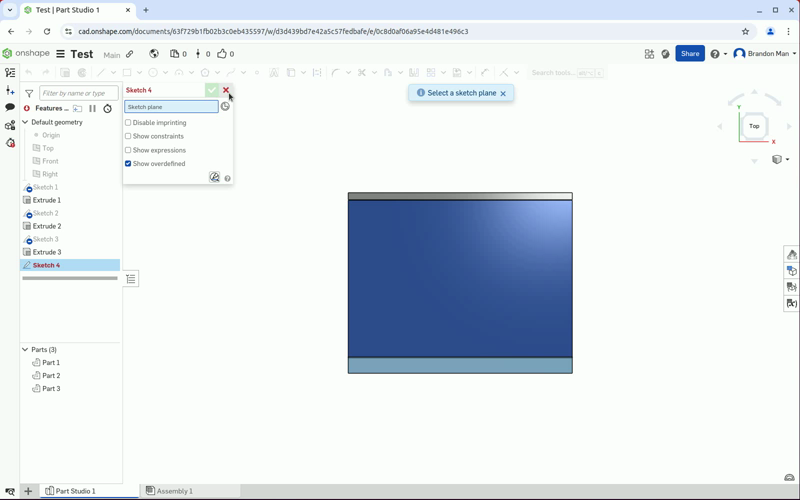
mouse_move(73, 150)
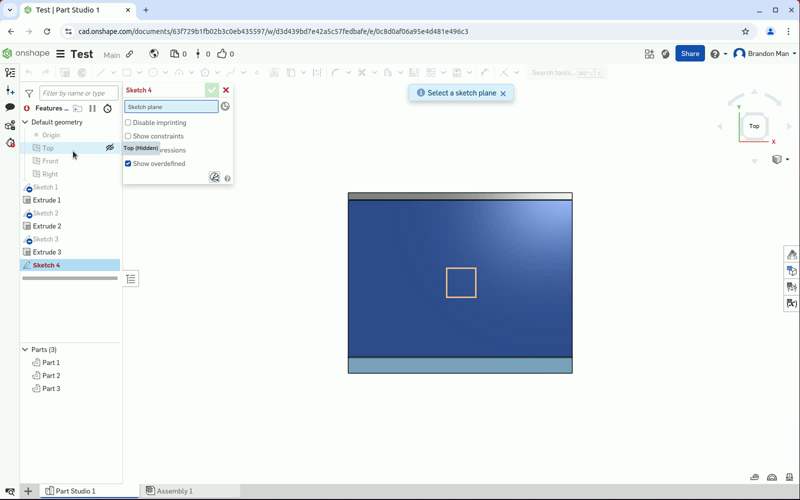
click(73, 150)
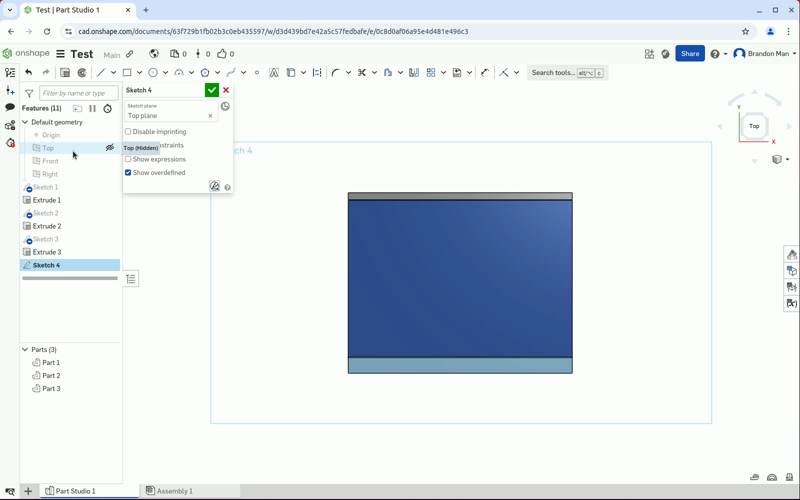
mouse_move(73, 352)
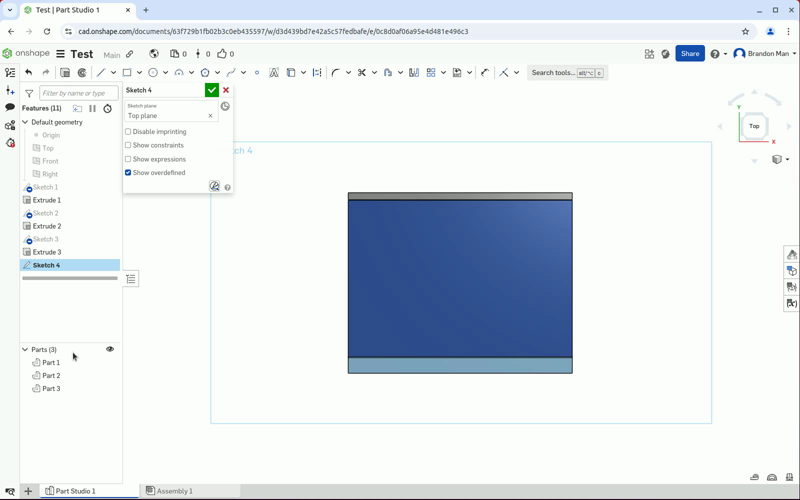
key(y)
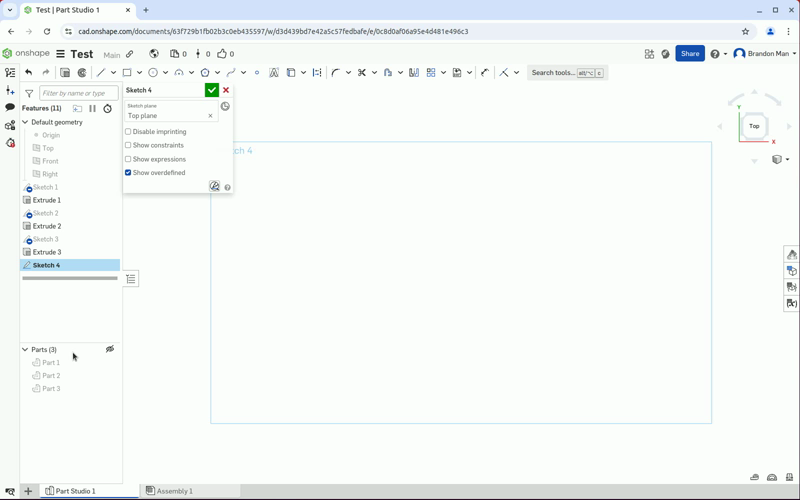
key(l)
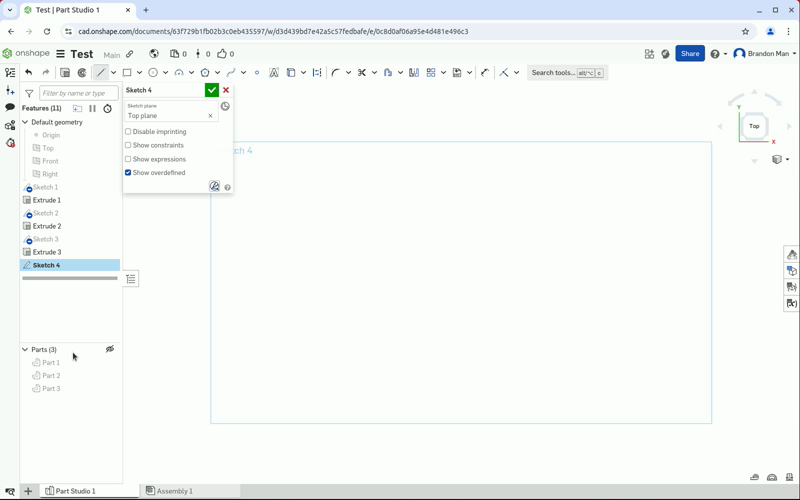
key_down(shift)
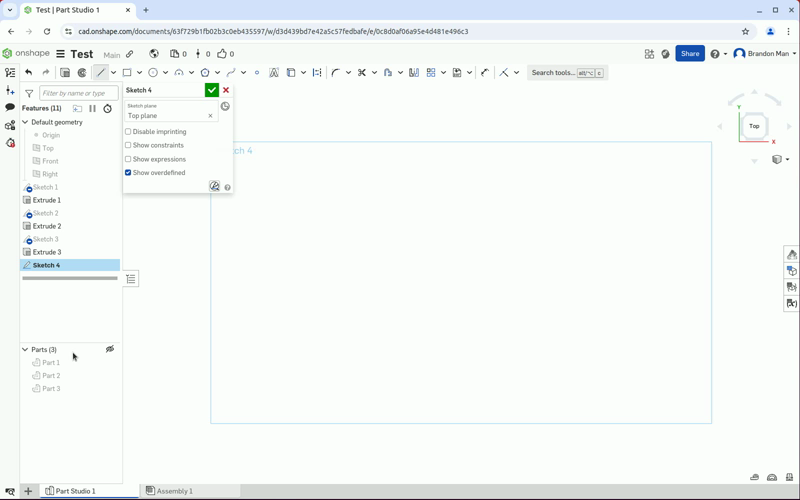
mouse_move(348, 373)
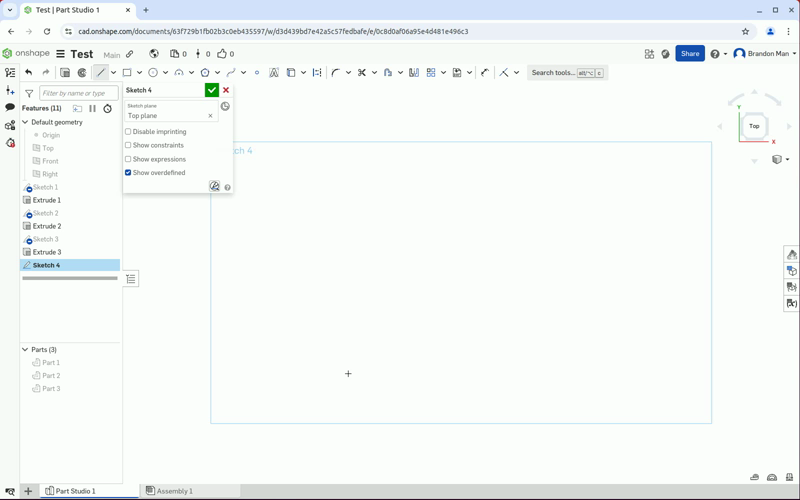
click(348, 373)
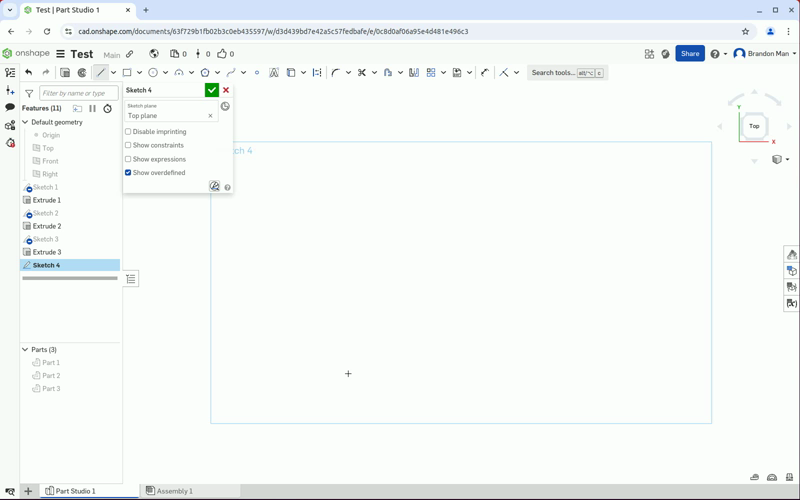
key_up(shift)
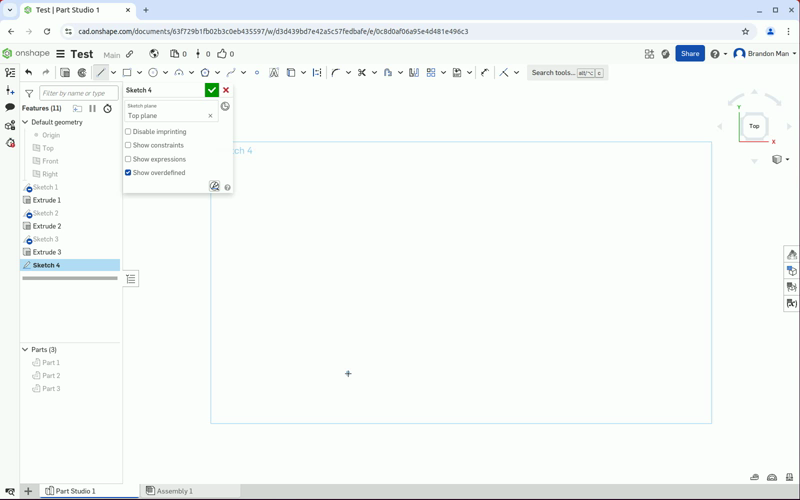
key_down(shift)
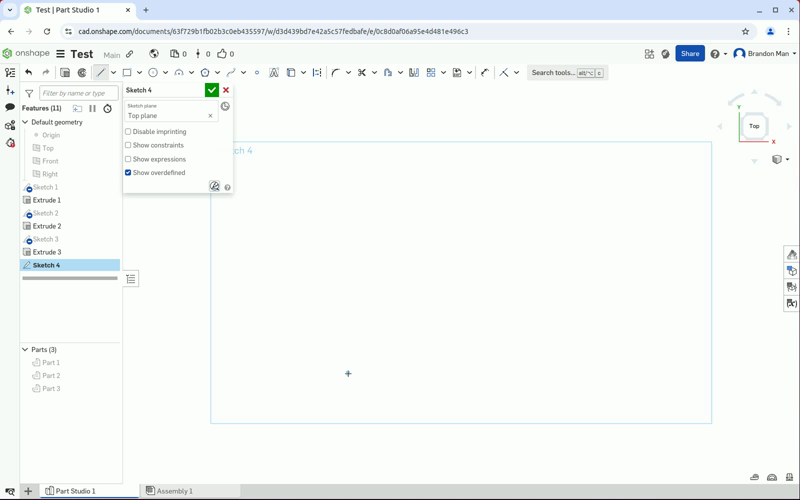
mouse_move(572, 373)
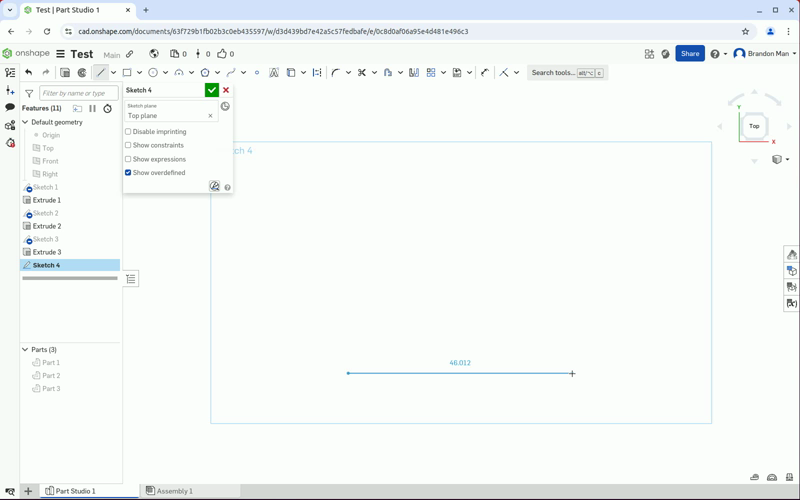
click(572, 373)
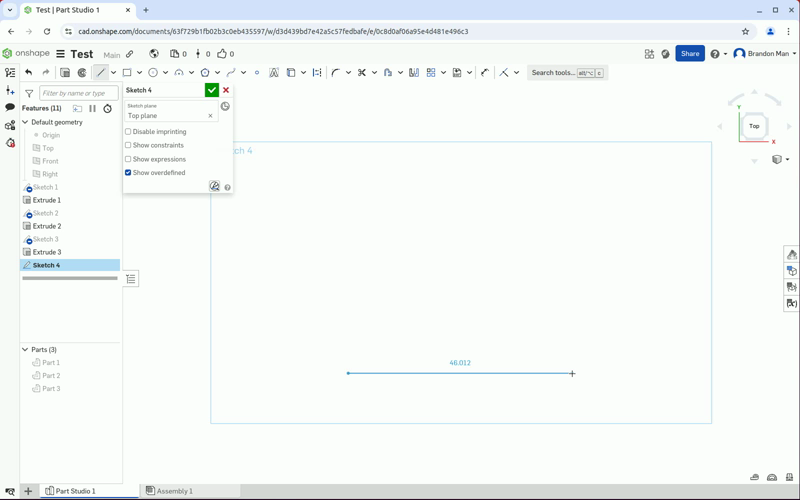
key_up(shift)
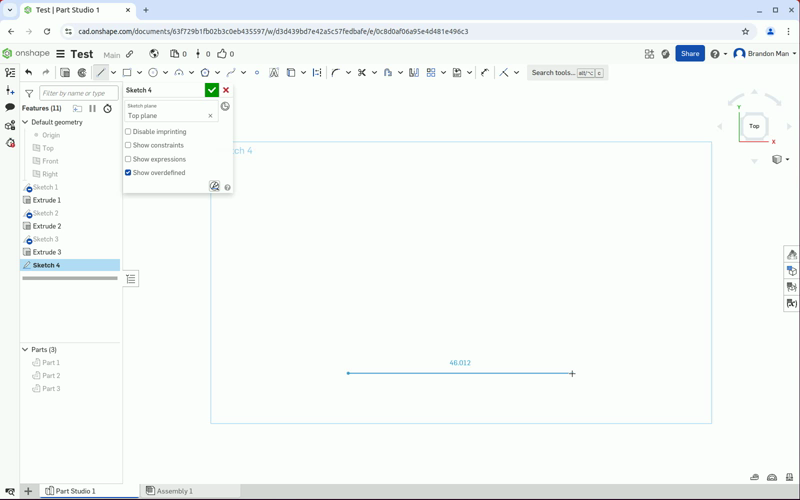
key_down(shift)
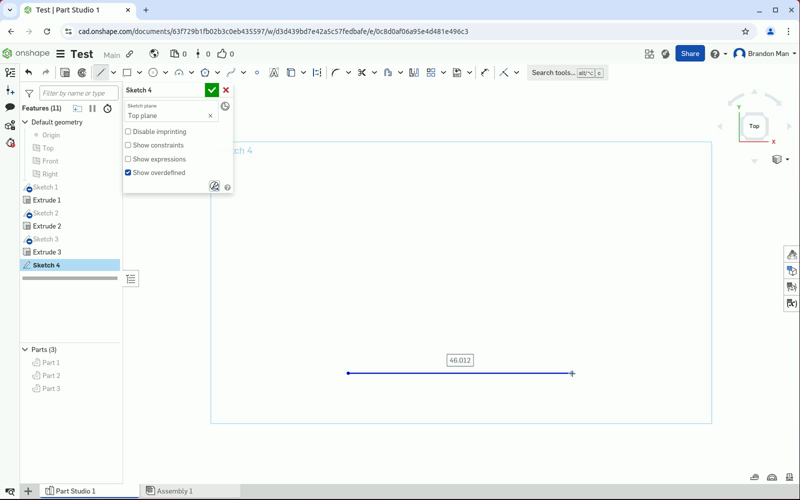
mouse_move(589, 373)
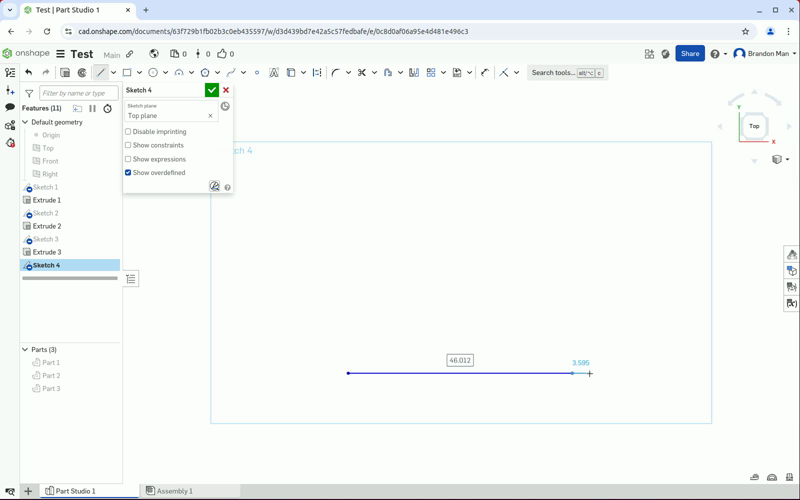
mouse_move(572, 356)
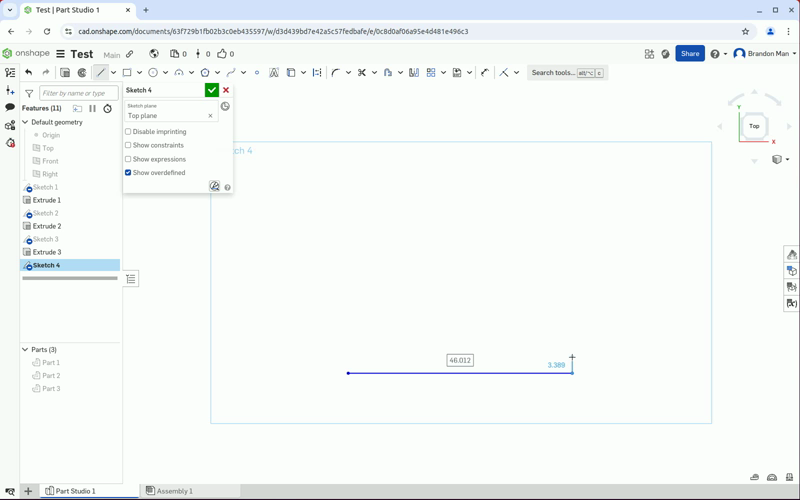
click(572, 356)
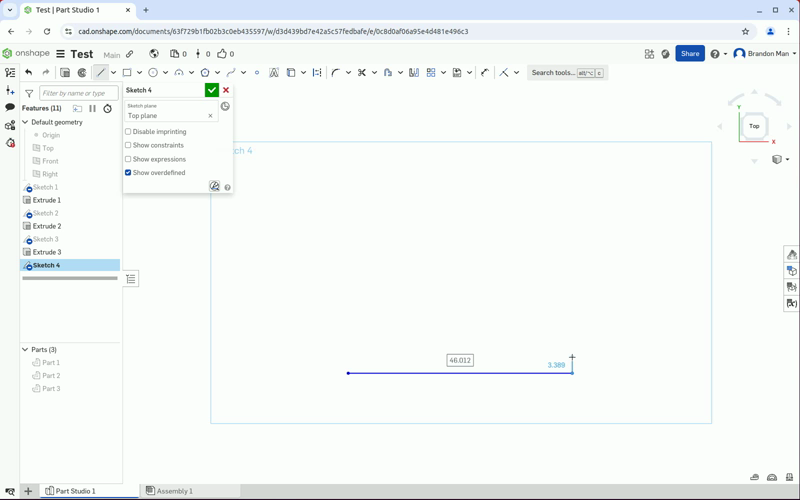
key_up(shift)
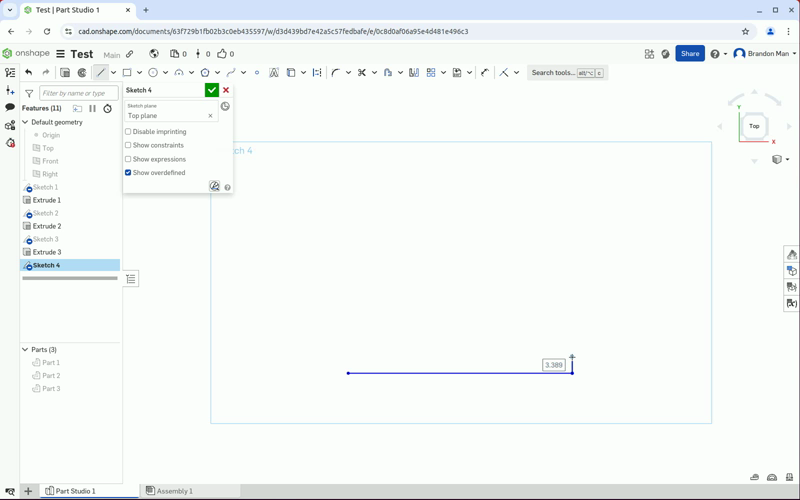
key_down(shift)
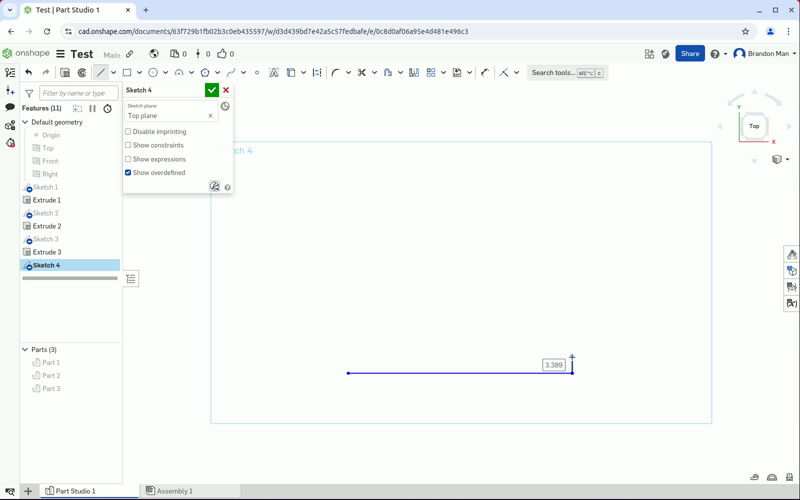
mouse_move(348, 356)
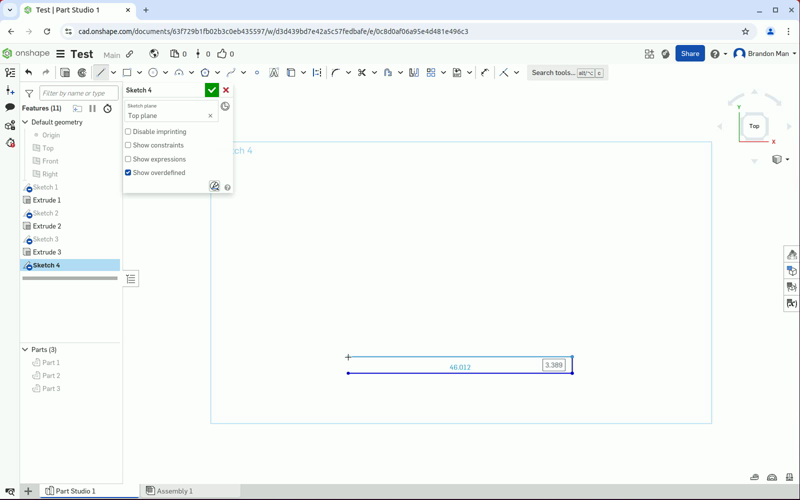
click(348, 356)
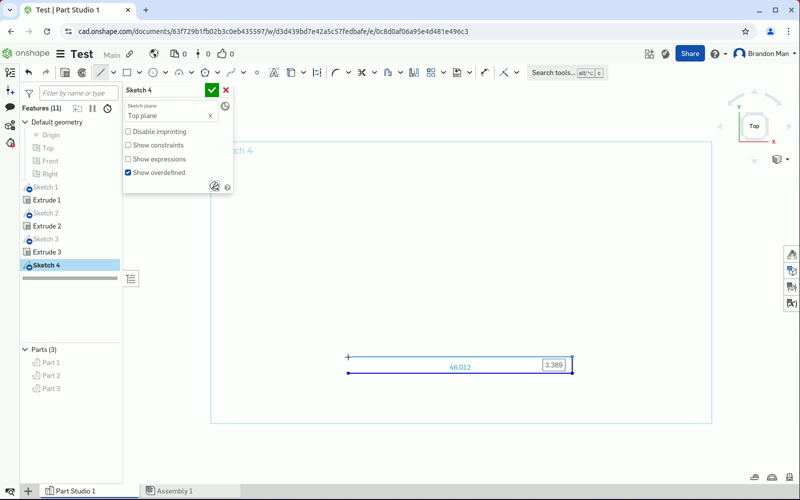
key_up(shift)
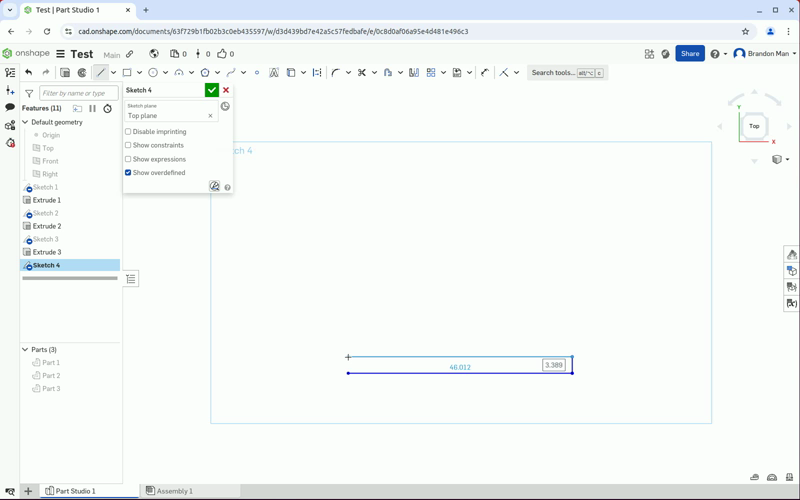
mouse_move(378, 356)
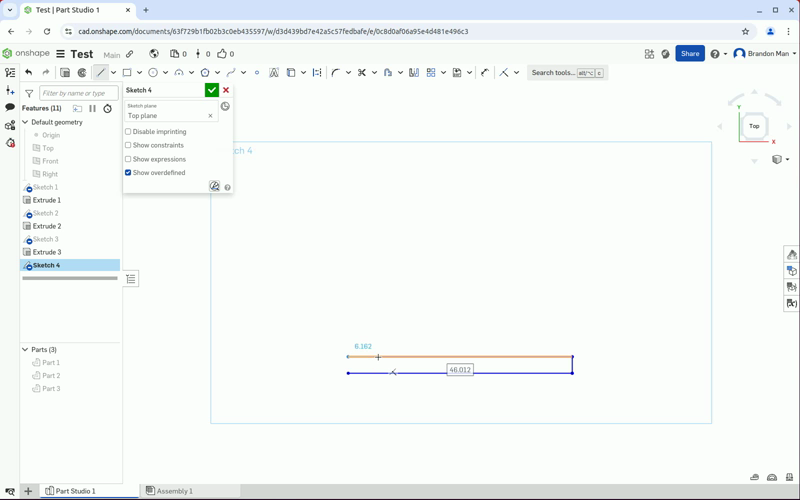
key_down(shift)
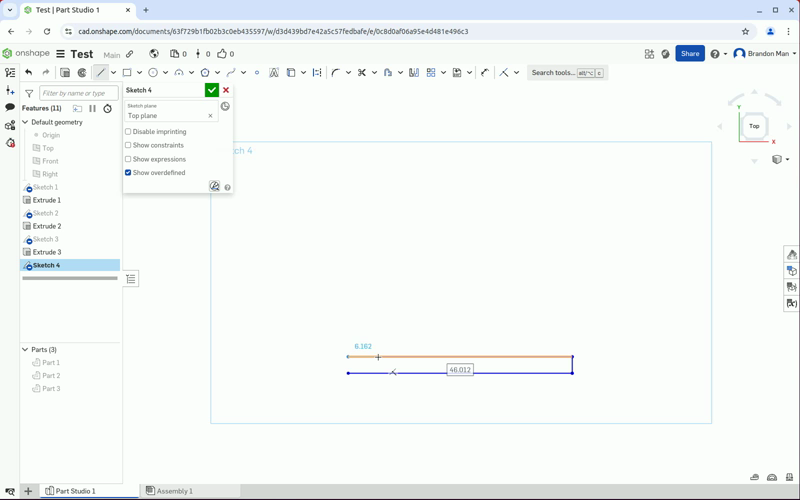
mouse_move(348, 373)
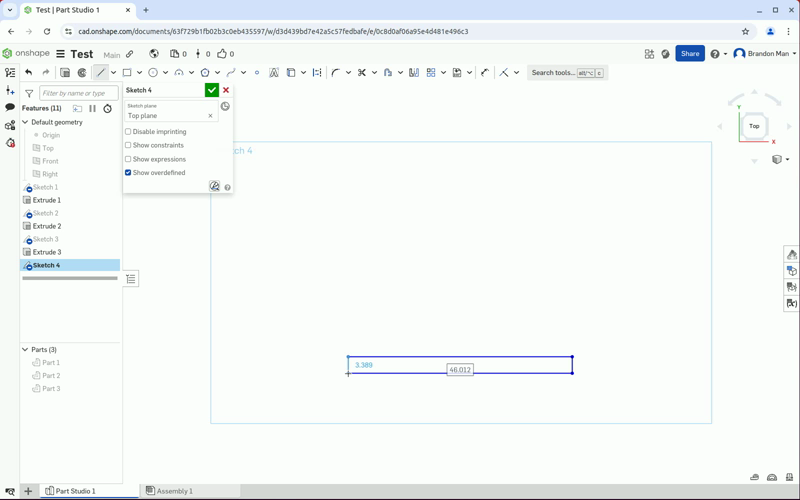
key_up(shift)
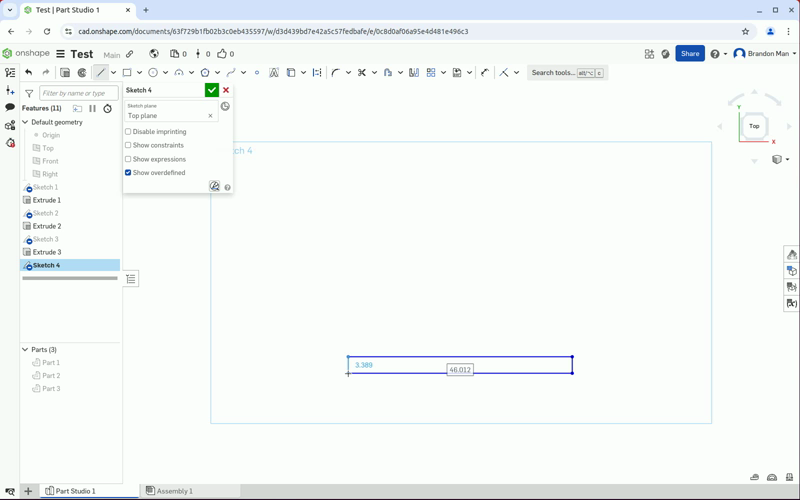
click(348, 373)
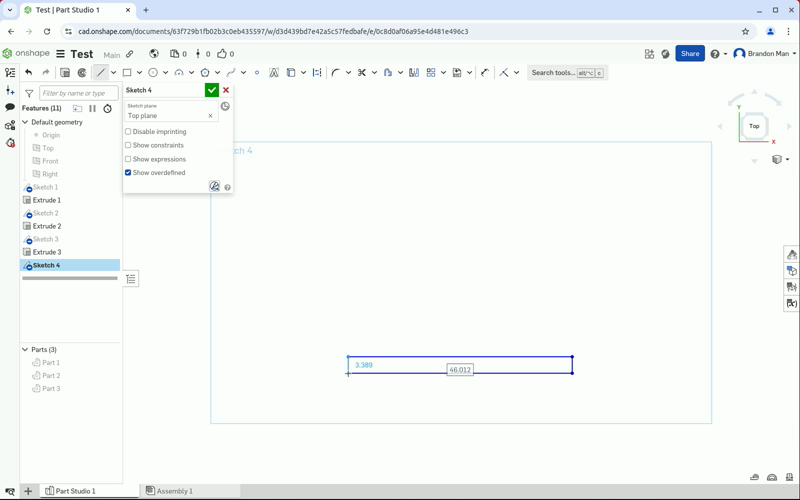
key(esc)
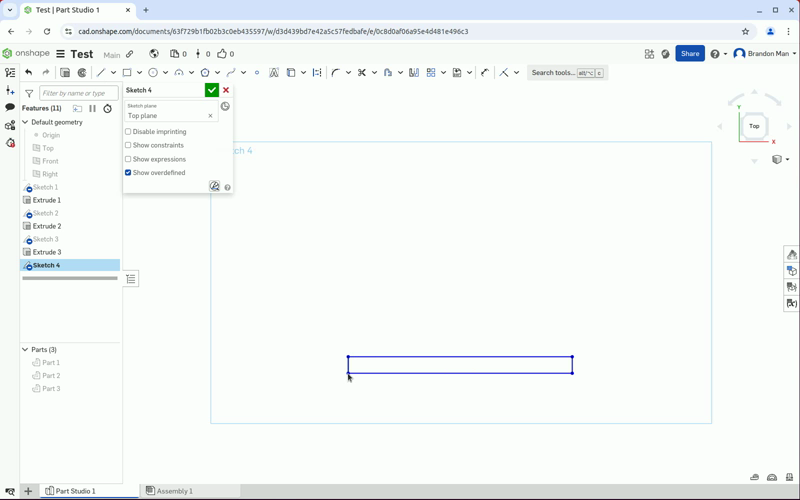
mouse_move(483, 365)
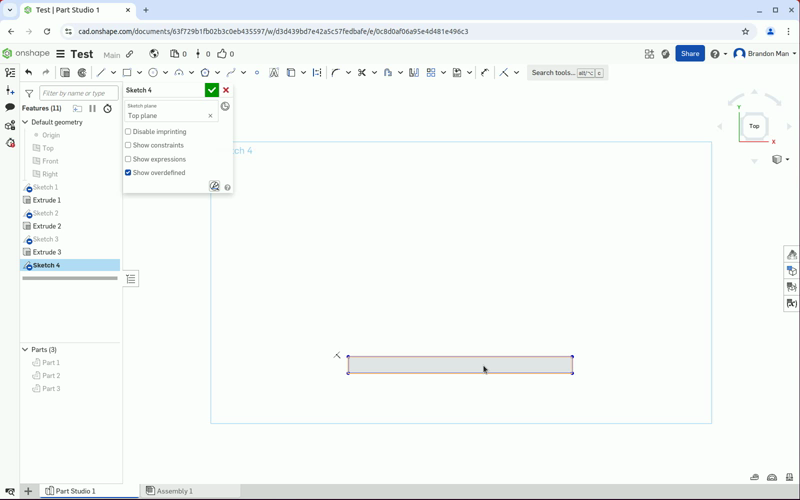
click(483, 365)
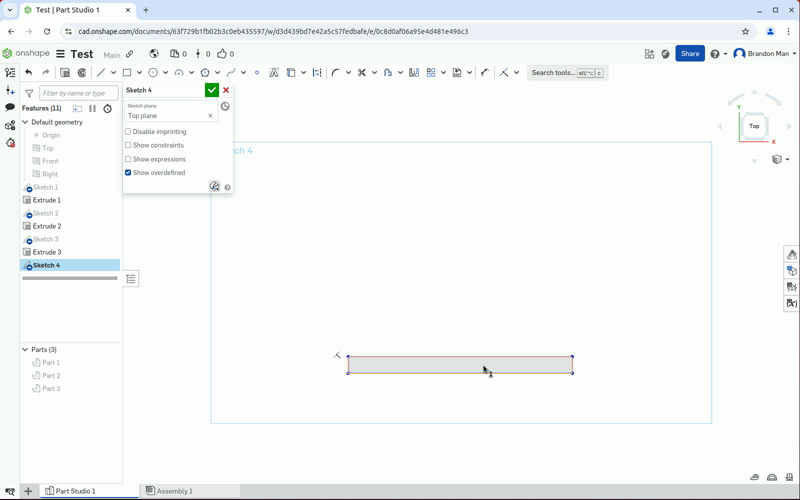
mouse_move(73, 352)
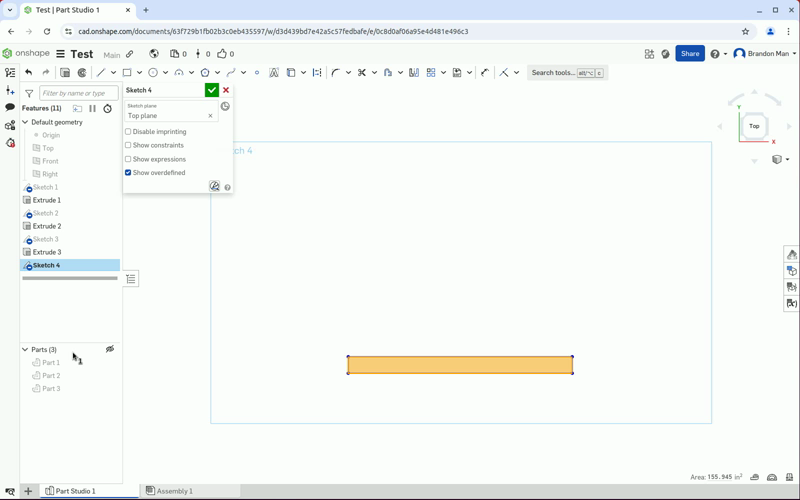
key(shift+y)
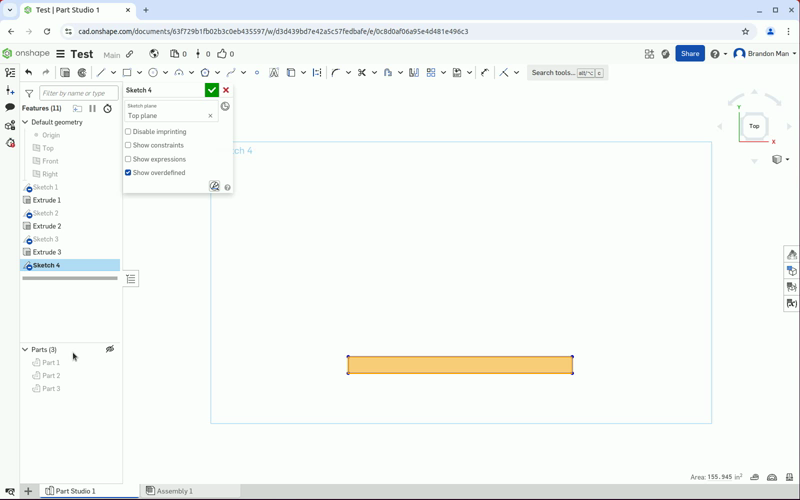
key(shift+e)
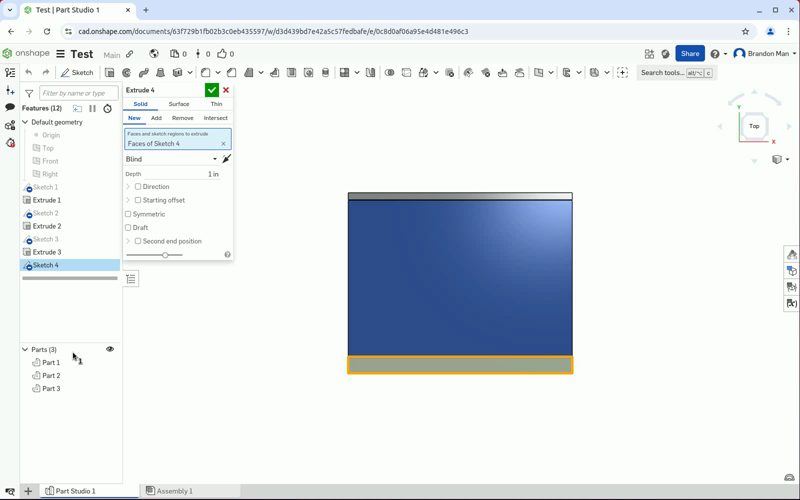
mouse_move(143, 106)
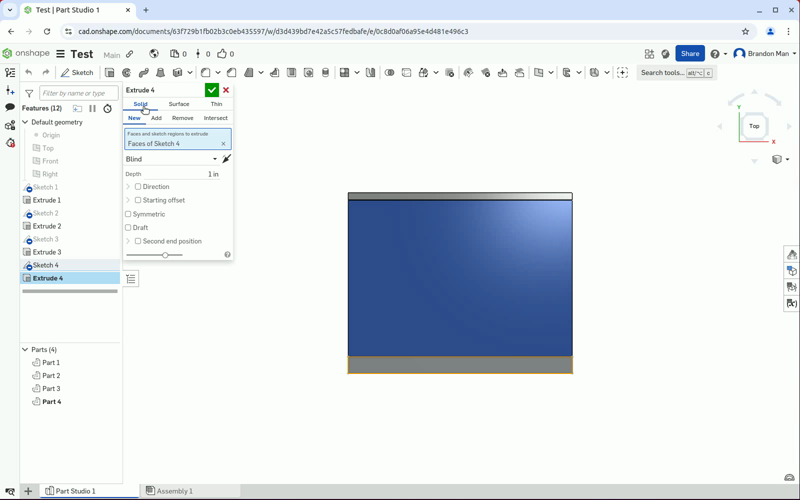
click(143, 106)
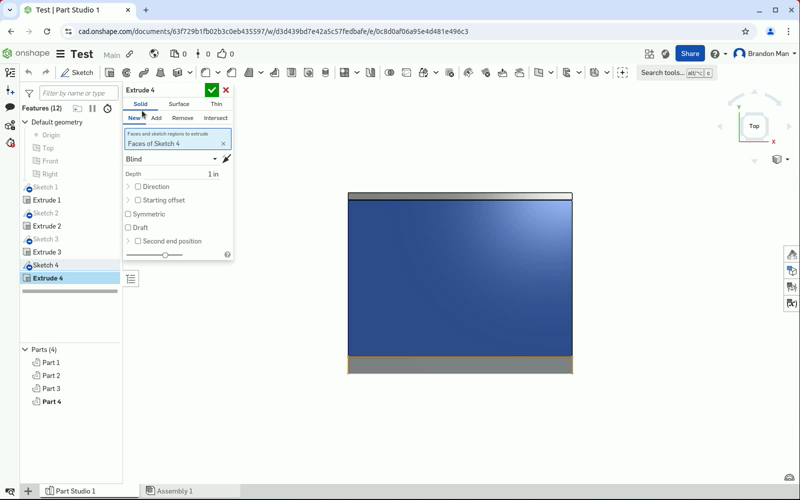
mouse_move(137, 120)
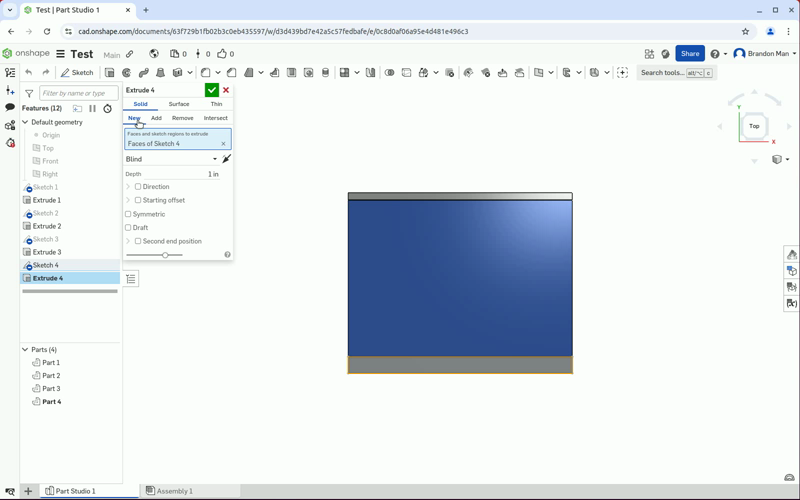
click(137, 120)
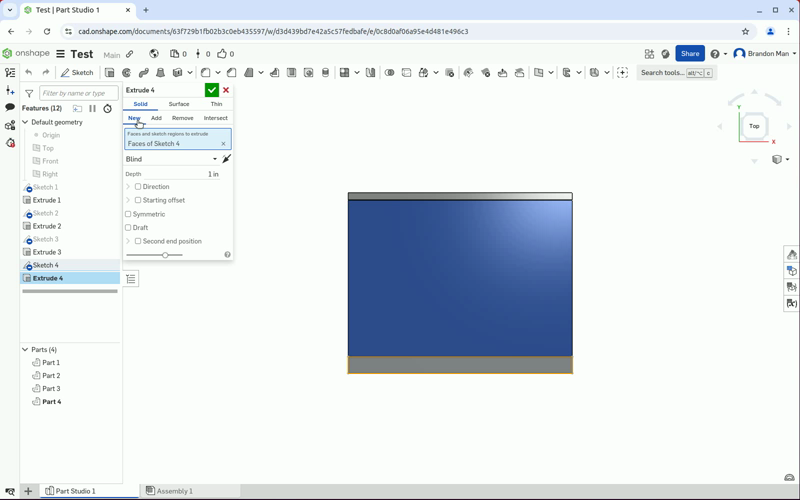
key(tab, 4)
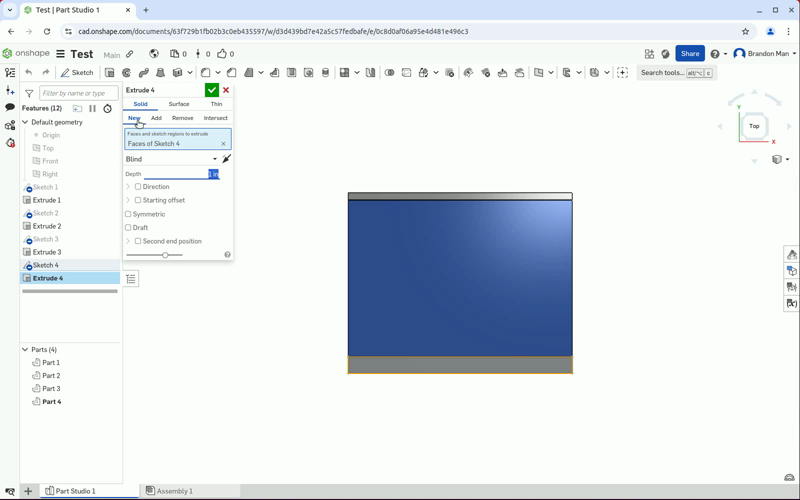
text(2.407)
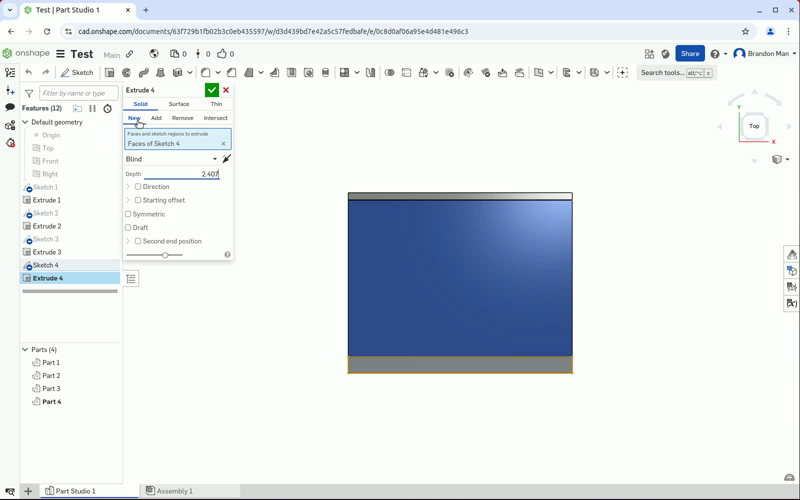
key(enter)
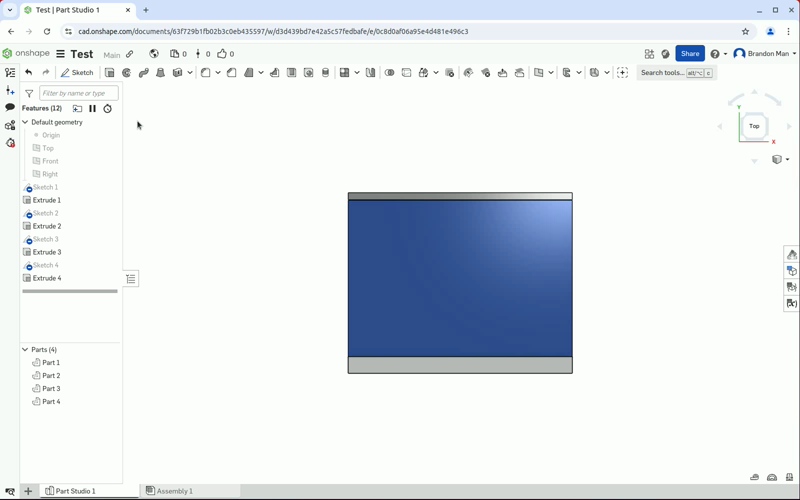
key(shift+h)
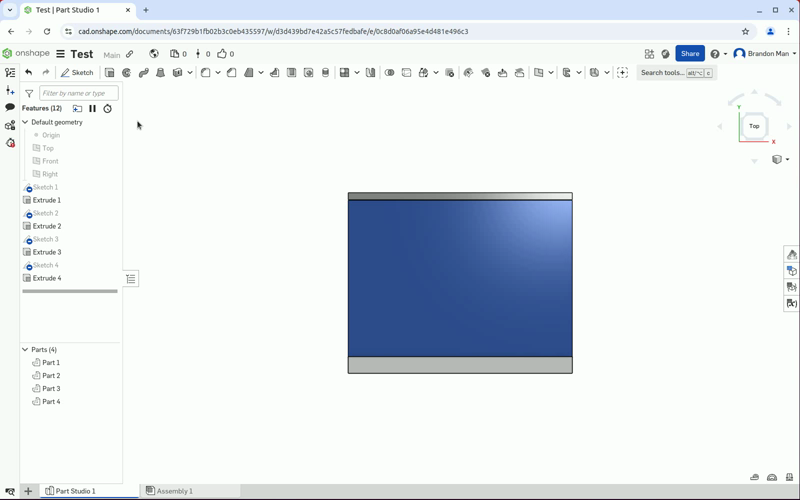
key(shift+h)
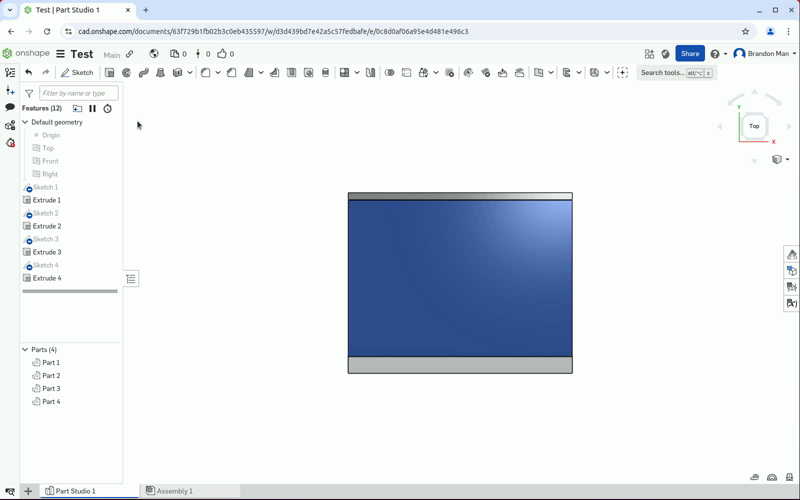
mouse_move(73, 189)
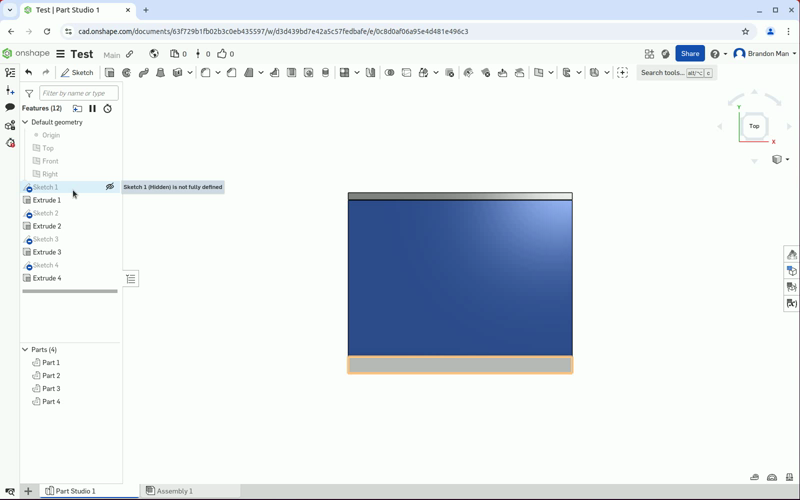
click(73, 189)
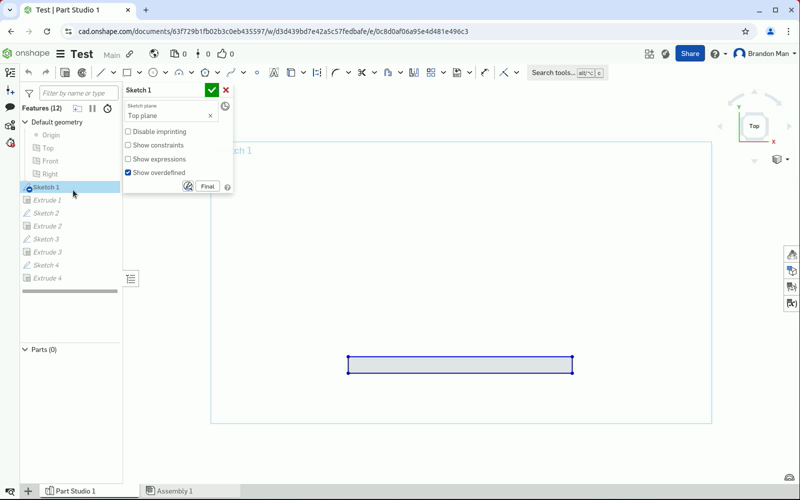
mouse_move(229, 92)
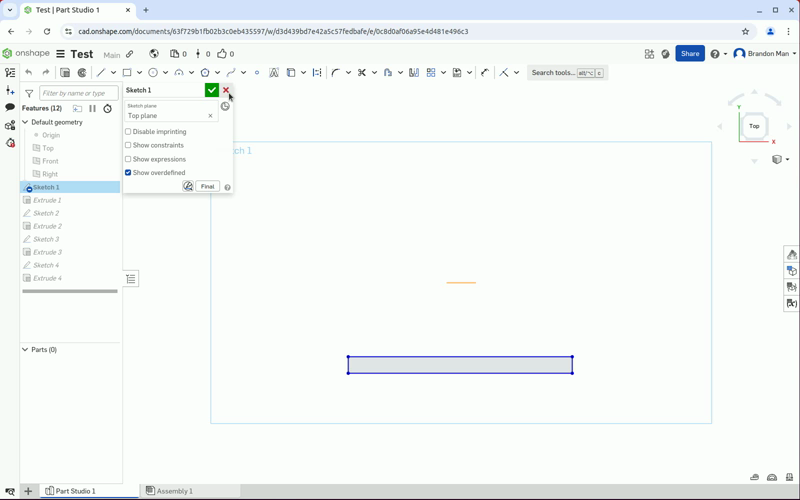
click(229, 92)
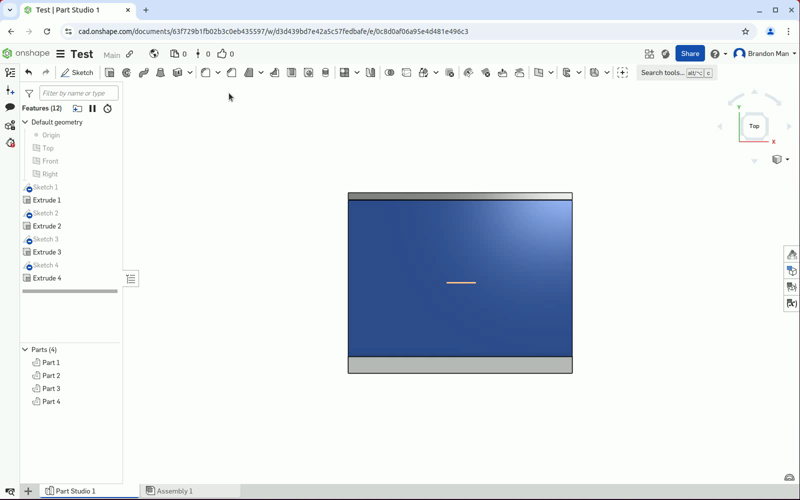
mouse_move(541, 75)
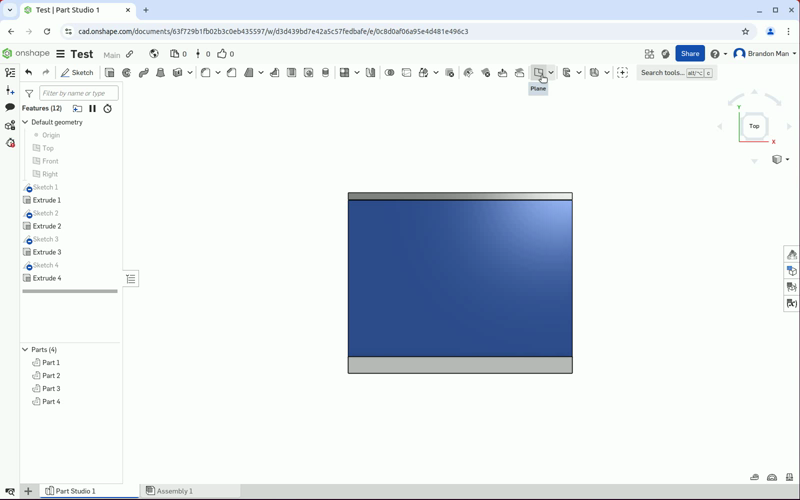
click(541, 75)
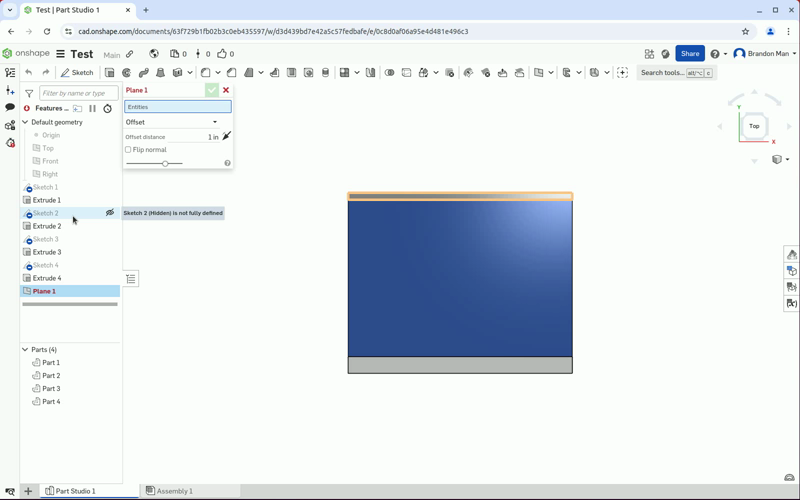
scroll(3)
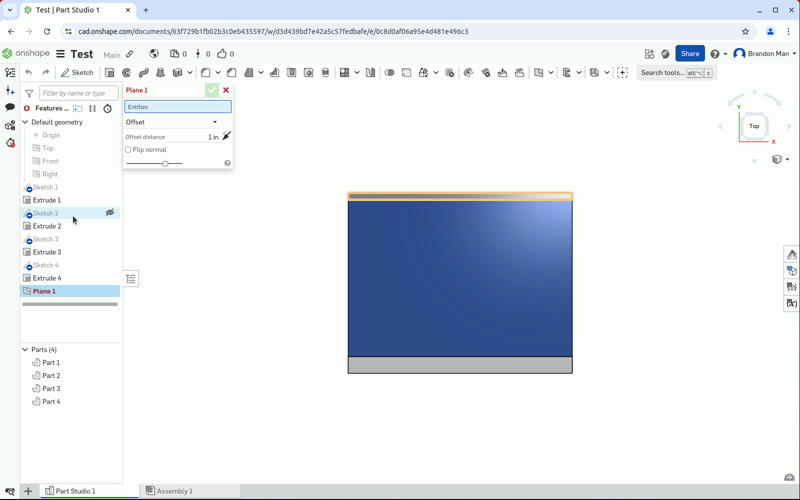
mouse_move(73, 150)
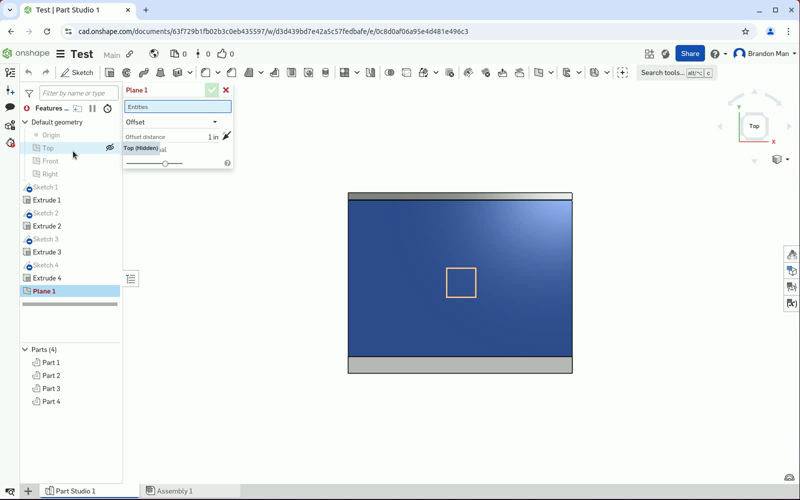
click(73, 150)
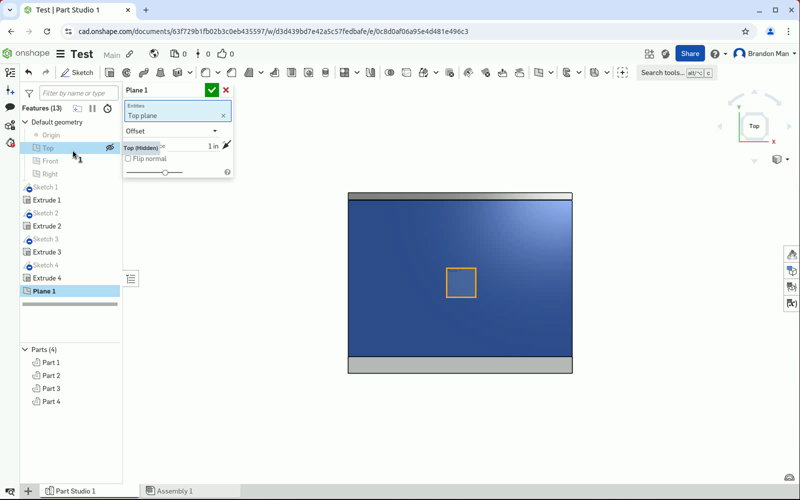
key(tab, 2)
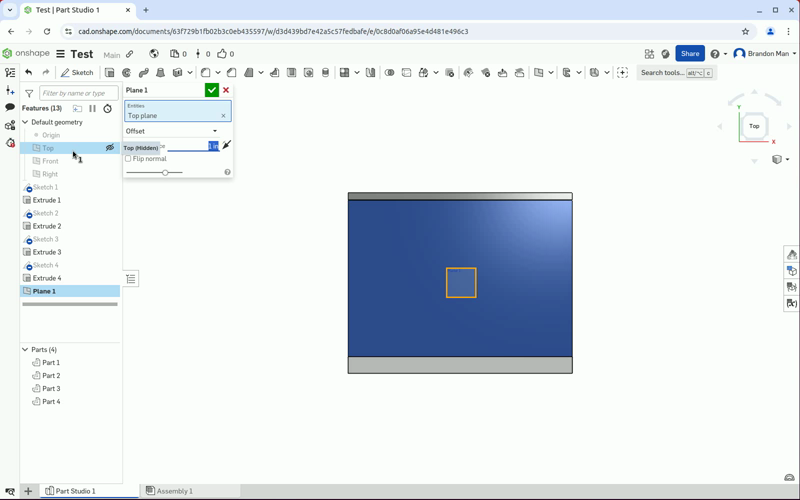
text(2.403)
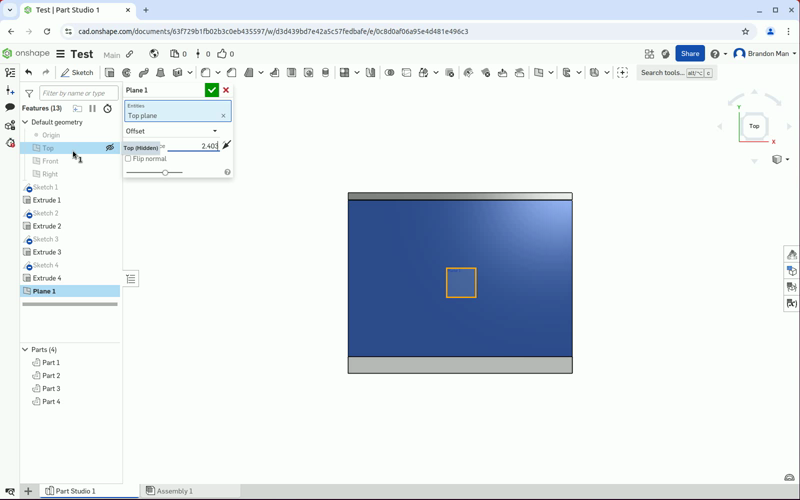
key(enter, 2)
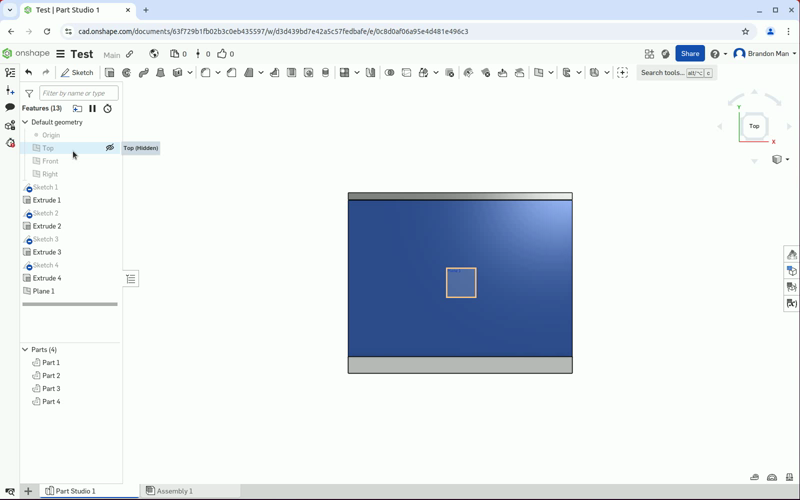
key(shift+s)
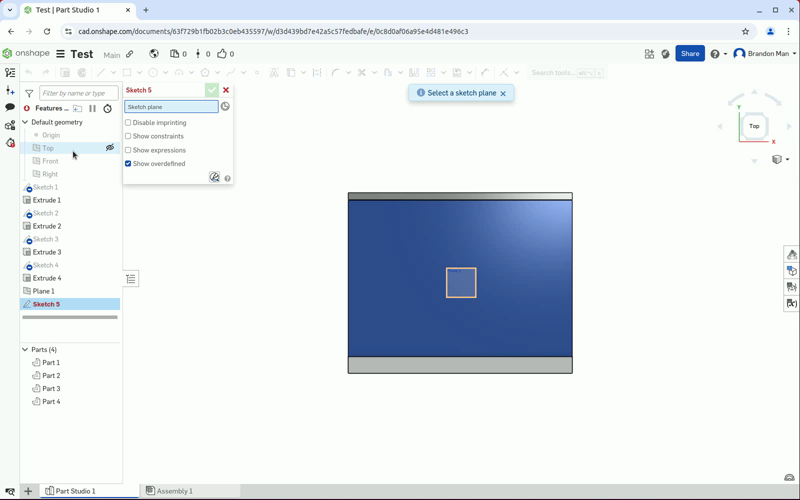
mouse_move(73, 293)
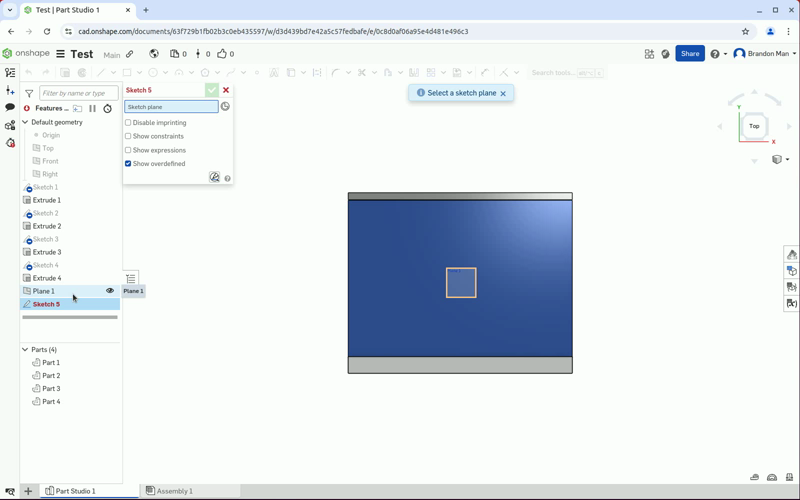
click(73, 293)
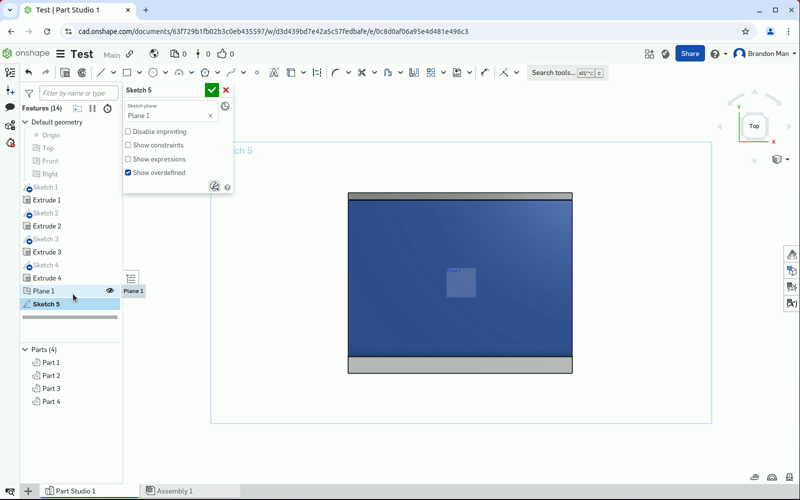
mouse_move(73, 352)
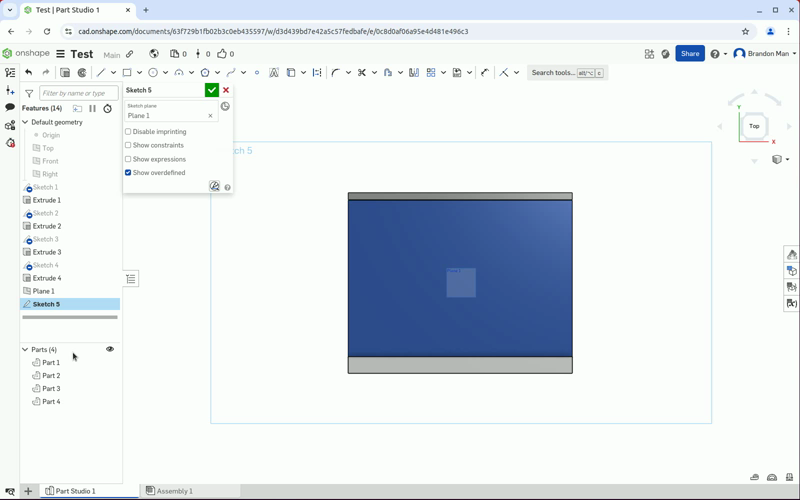
key(y)
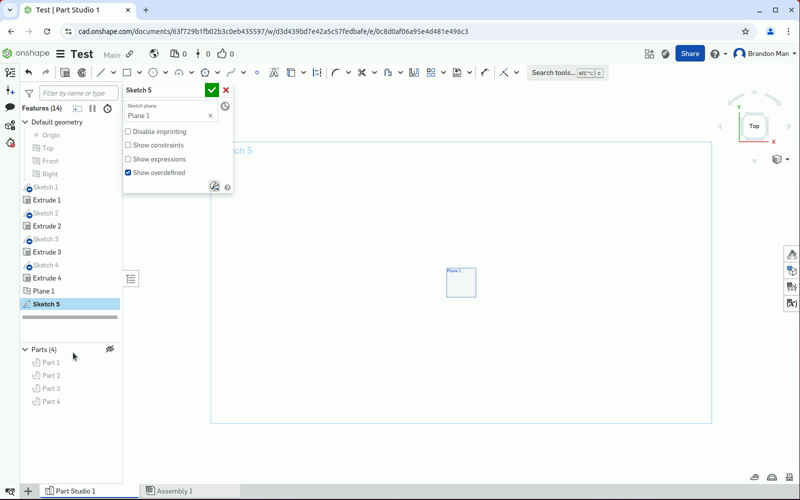
key(l)
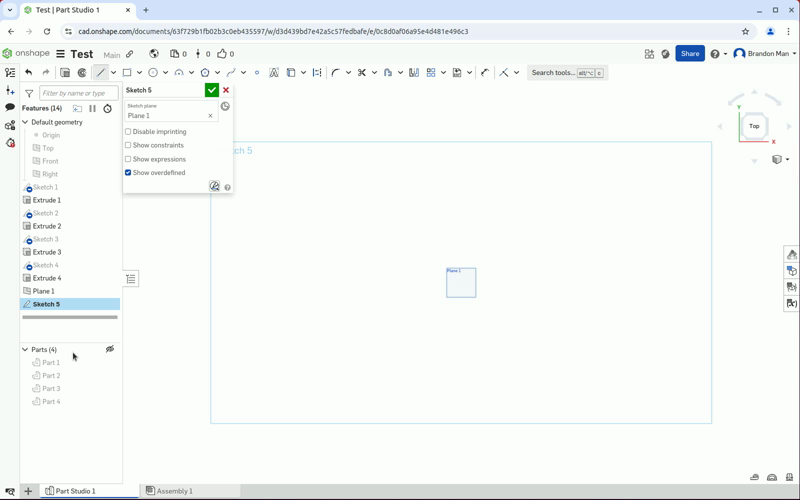
key_down(shift)
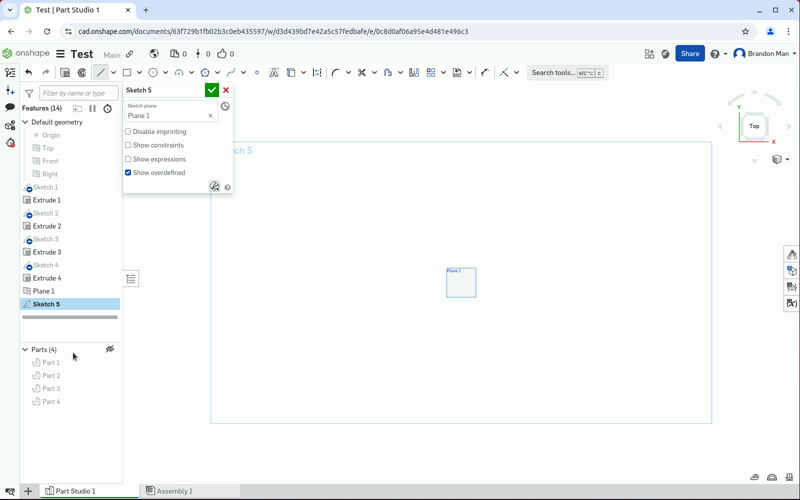
mouse_move(348, 357)
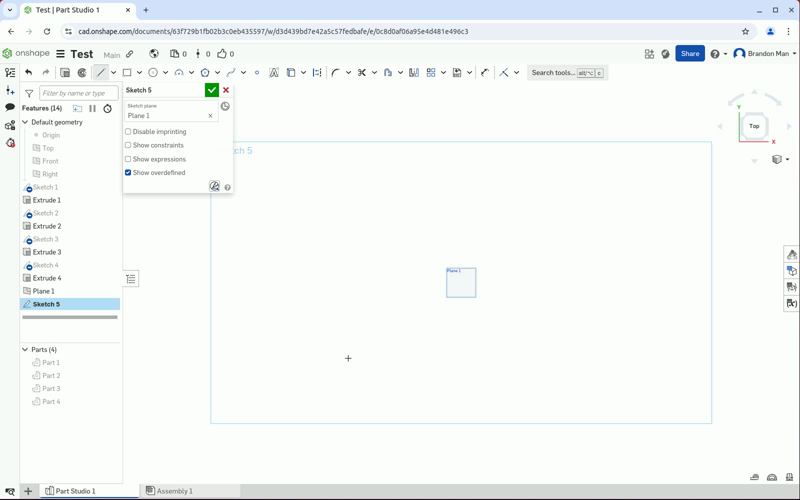
click(348, 357)
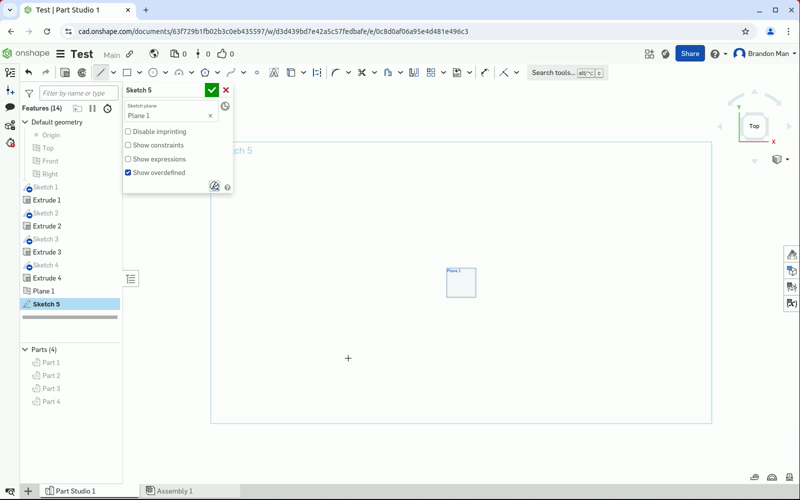
key_up(shift)
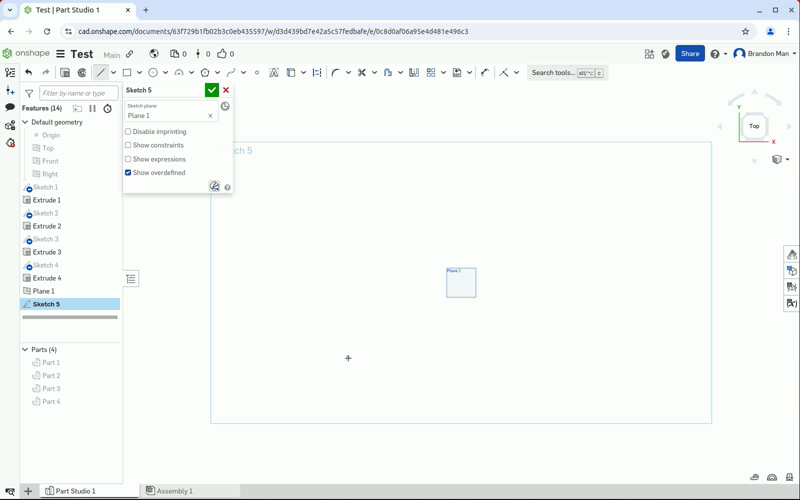
key_down(shift)
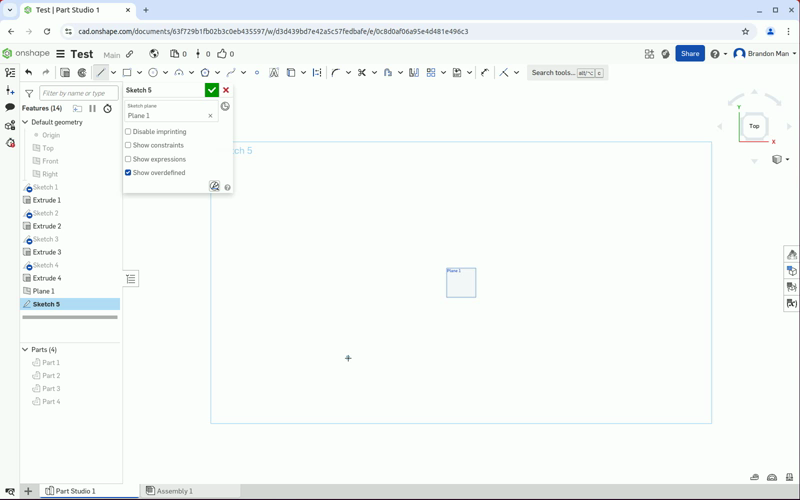
mouse_move(378, 357)
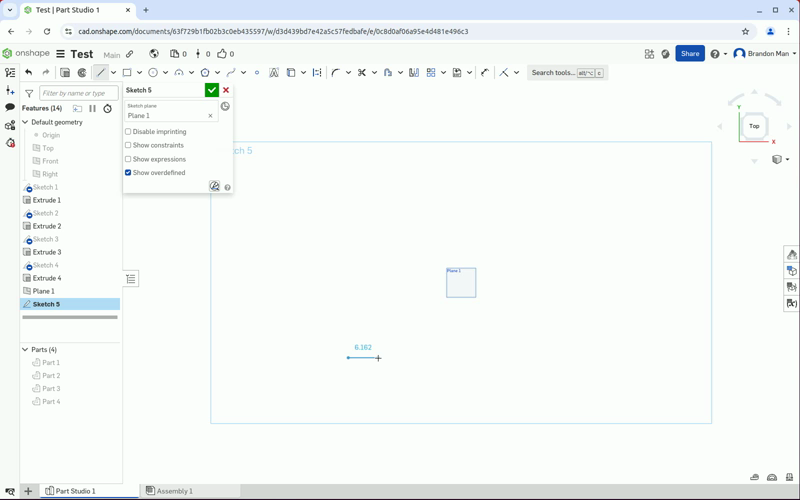
mouse_move(395, 357)
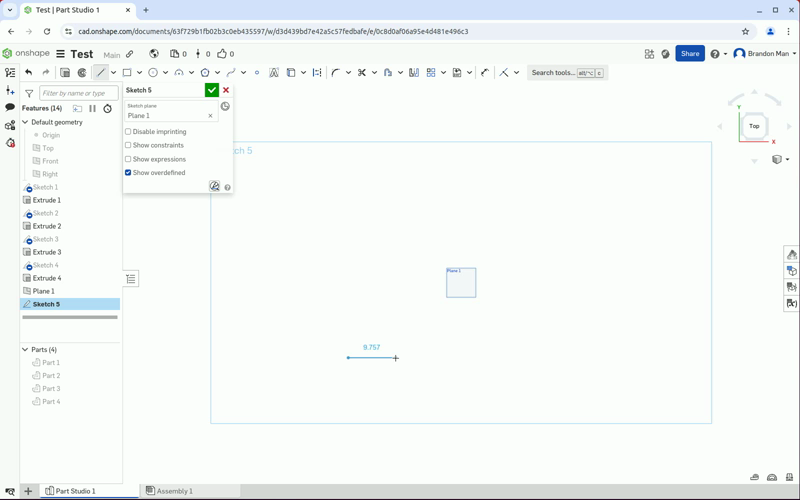
click(395, 357)
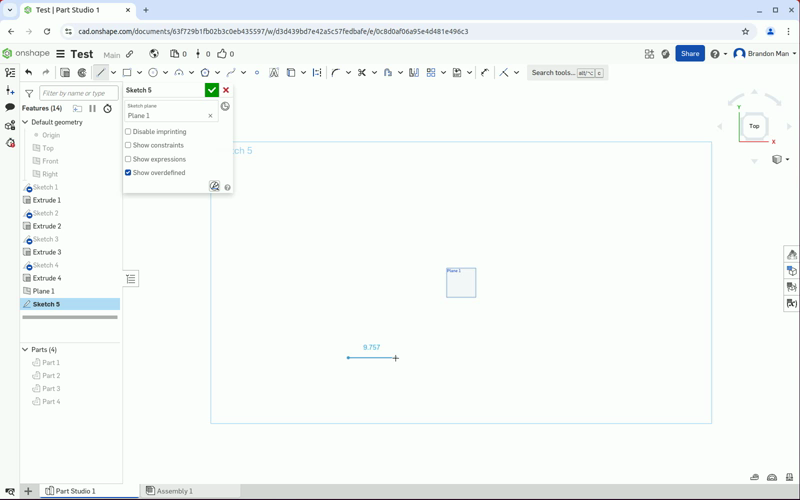
key_up(shift)
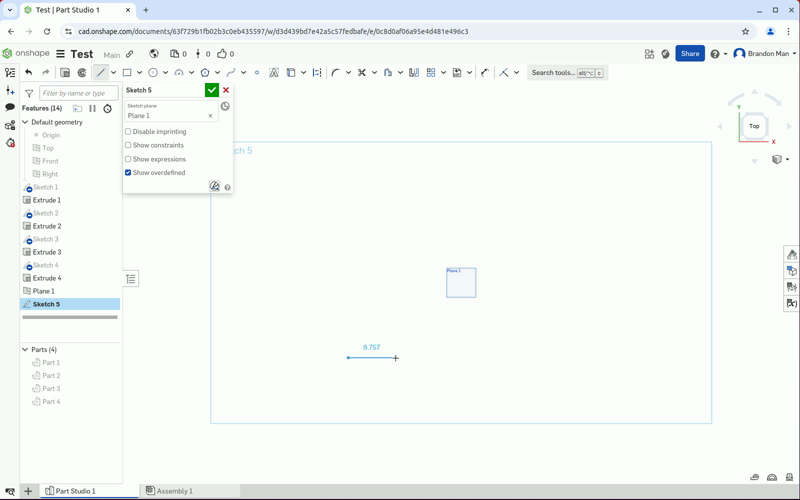
key_down(shift)
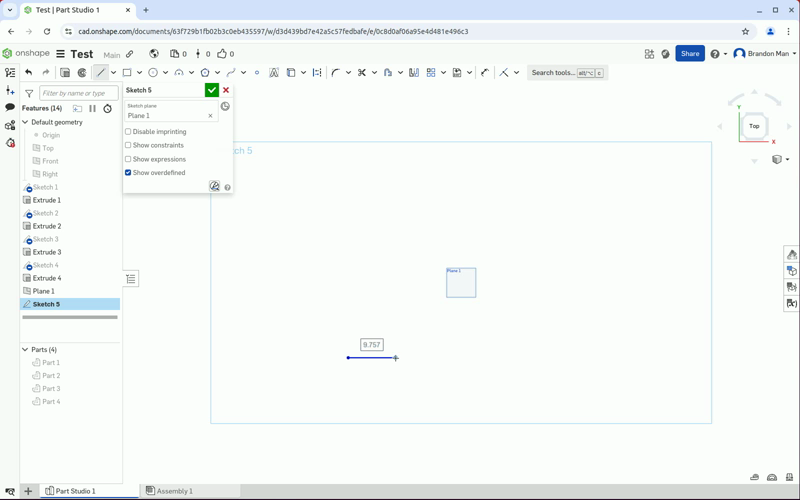
mouse_move(425, 357)
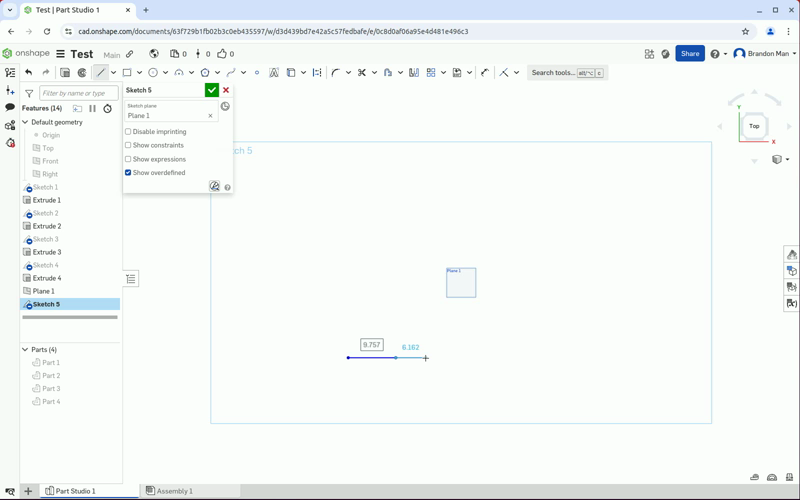
mouse_move(395, 318)
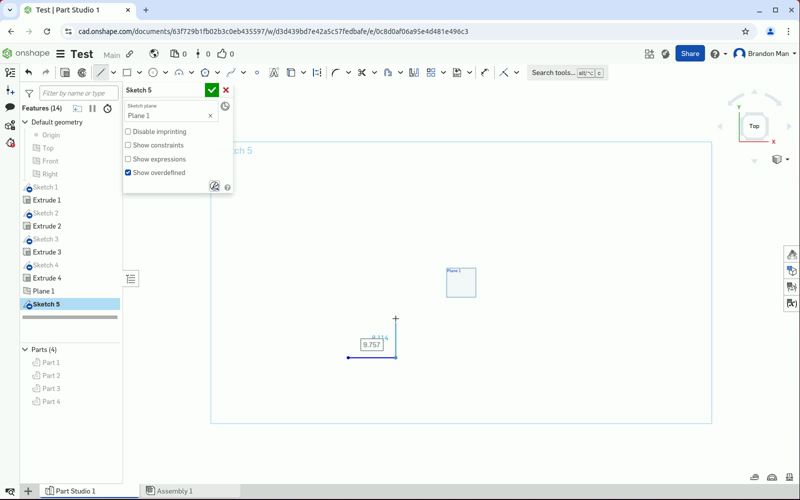
click(395, 318)
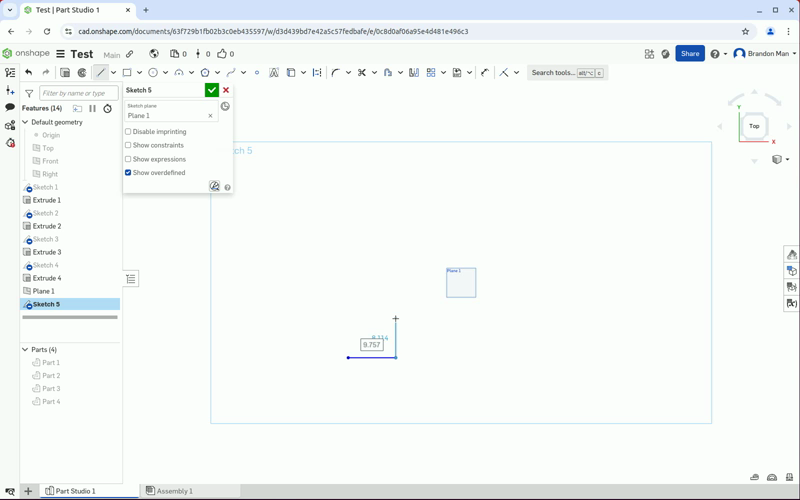
key_up(shift)
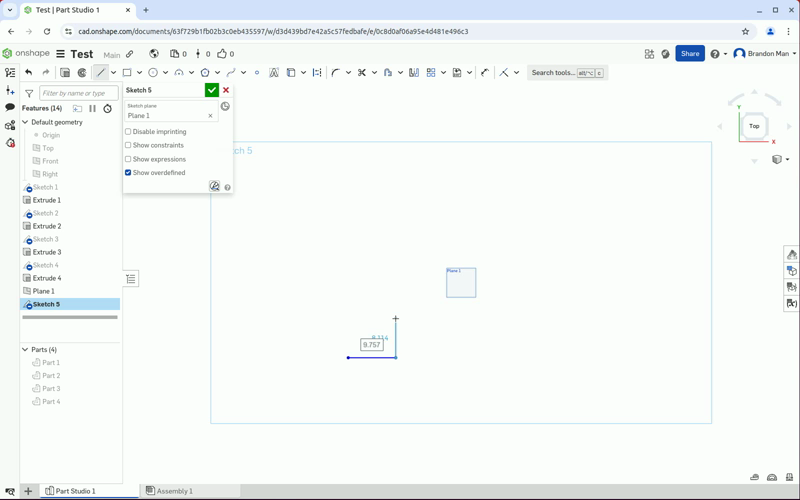
key_down(shift)
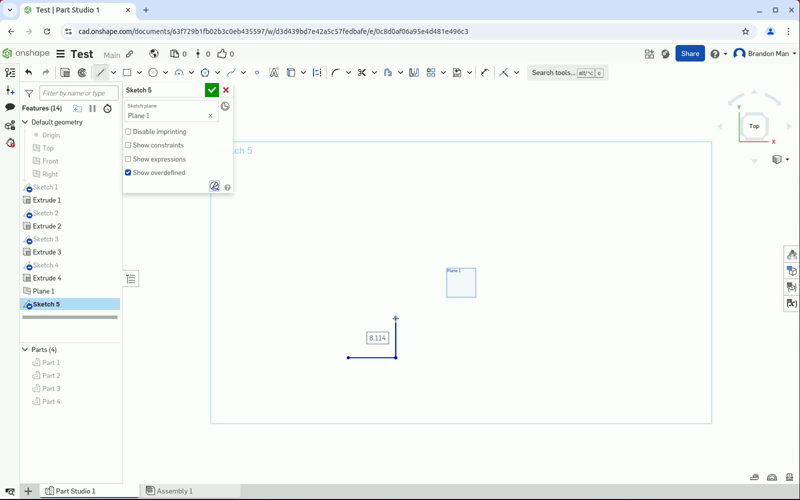
mouse_move(425, 318)
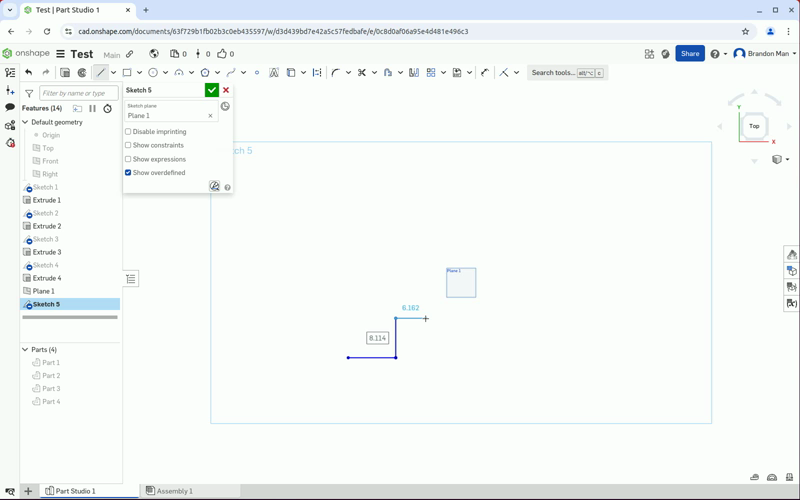
mouse_move(348, 318)
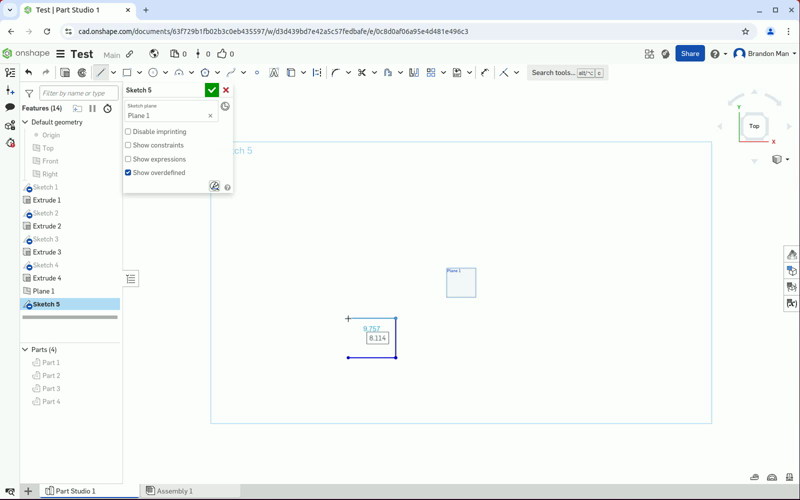
click(348, 318)
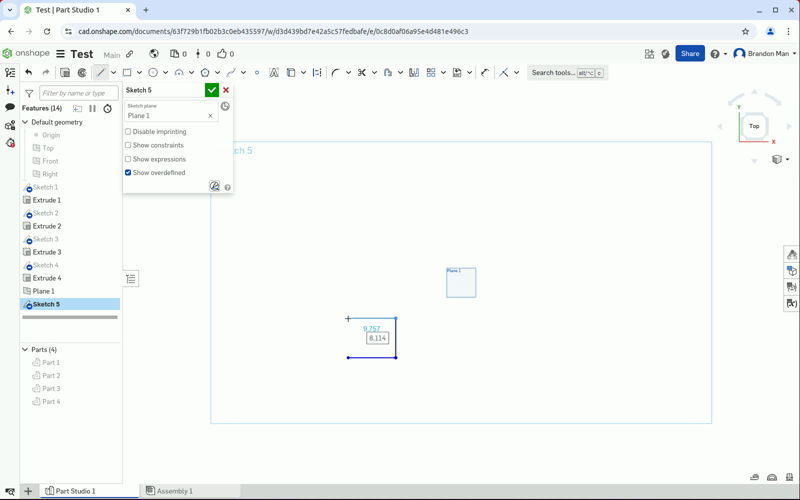
key_up(shift)
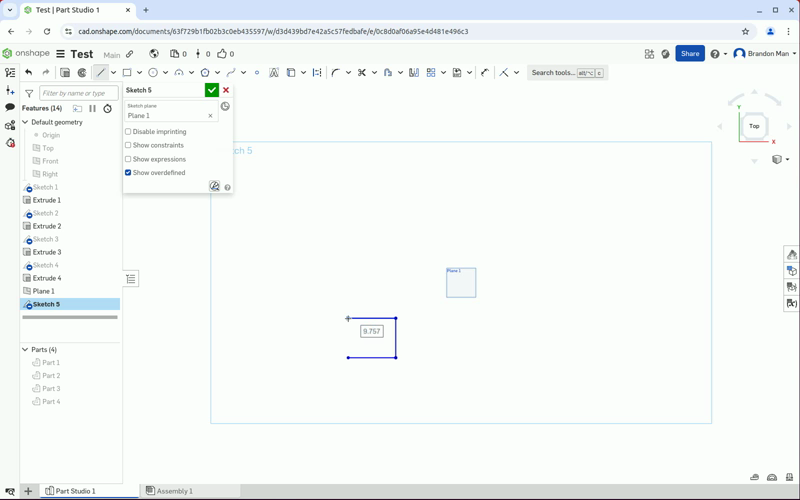
mouse_move(378, 318)
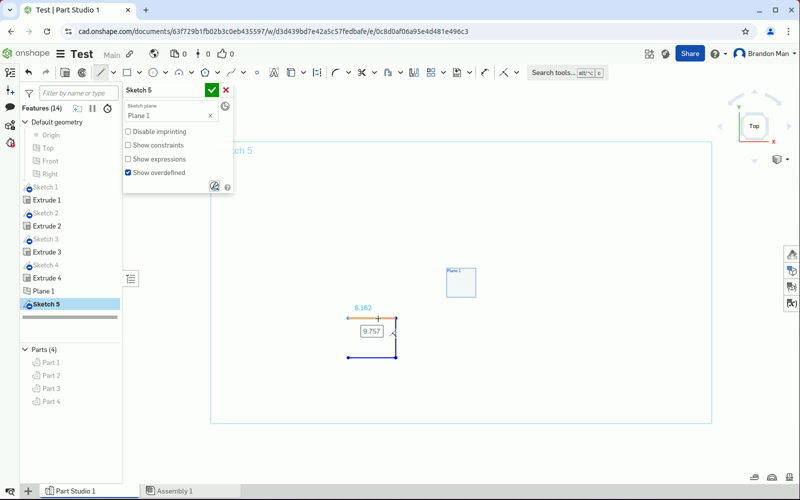
key_down(shift)
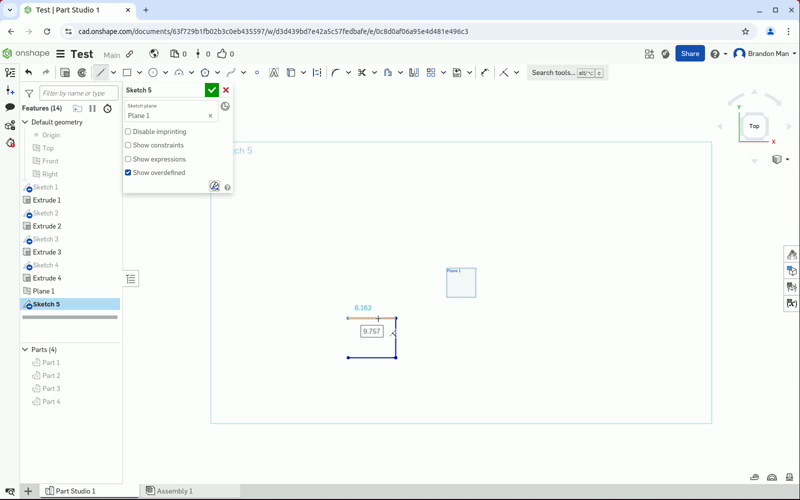
mouse_move(348, 357)
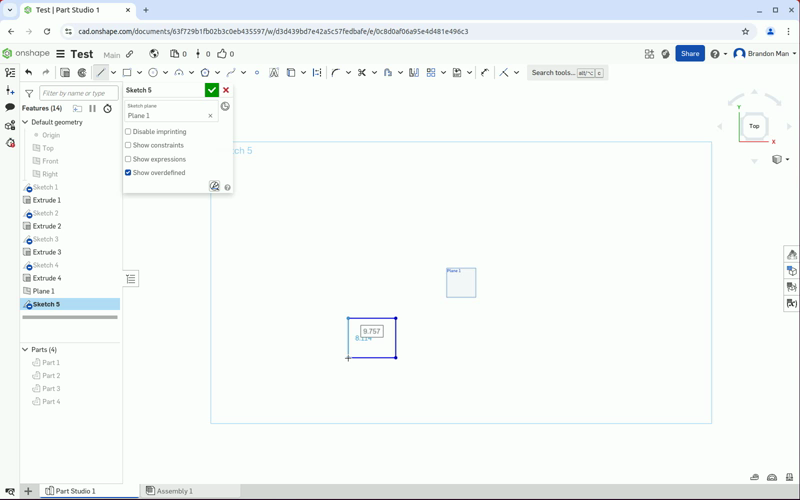
key_up(shift)
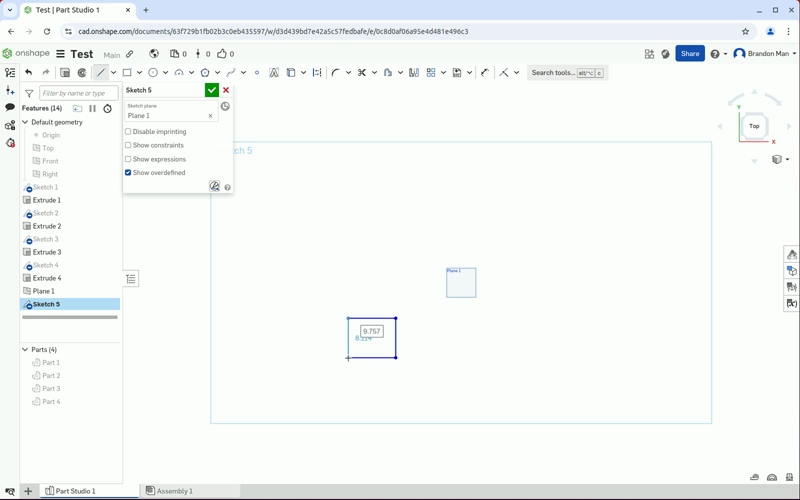
click(348, 357)
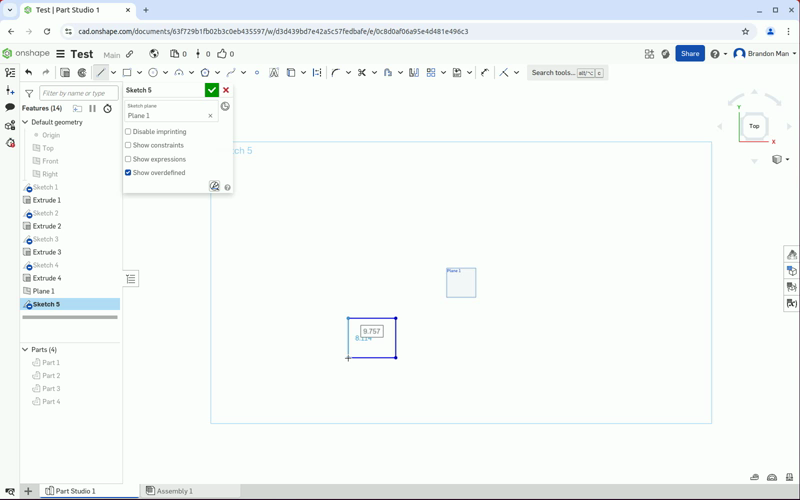
key(esc)
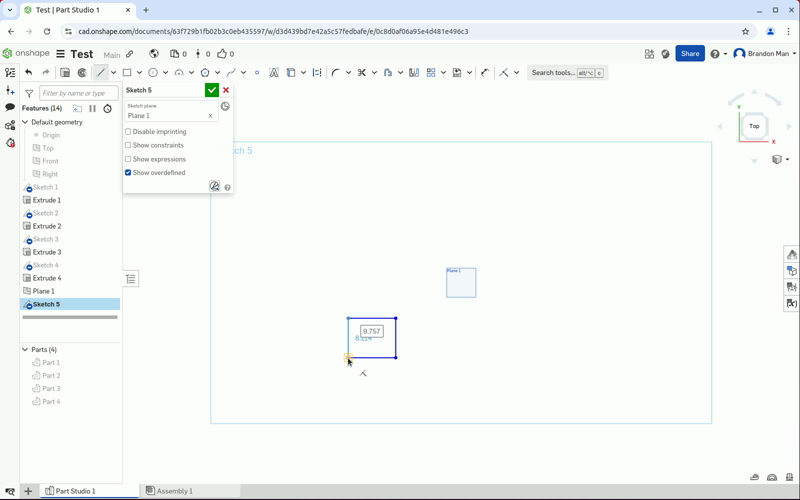
mouse_move(368, 322)
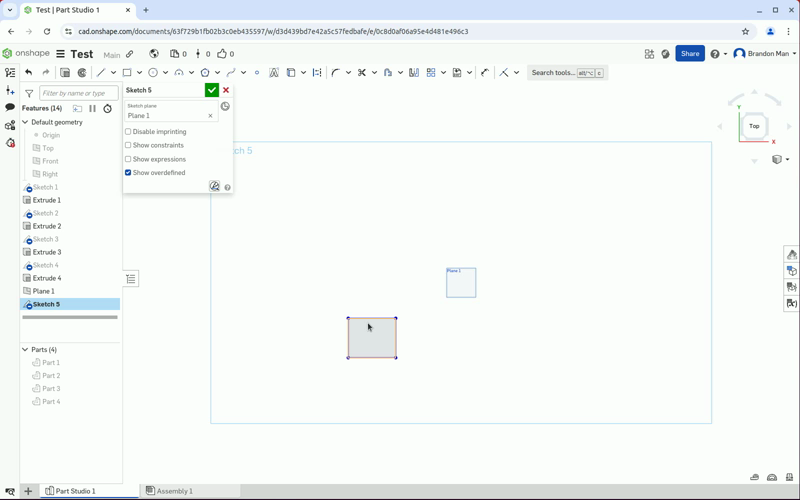
click(368, 322)
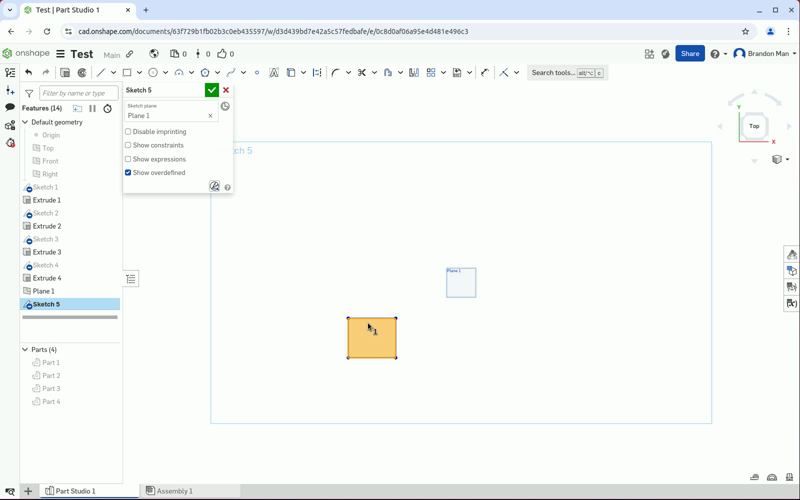
mouse_move(73, 352)
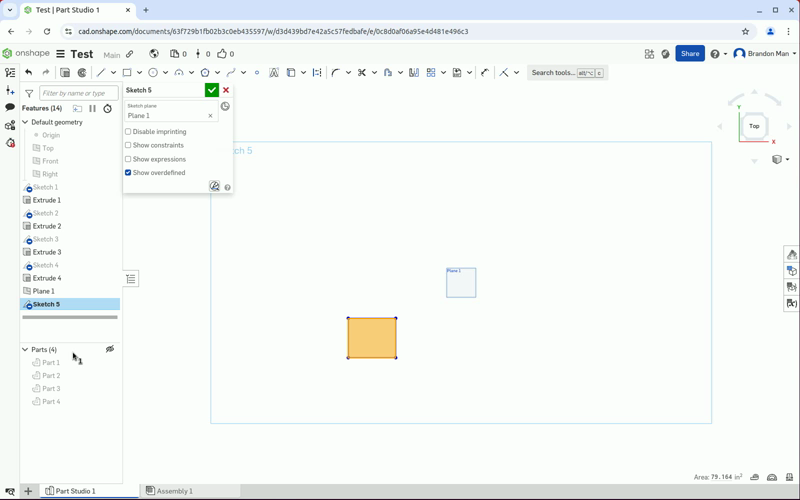
key(shift+y)
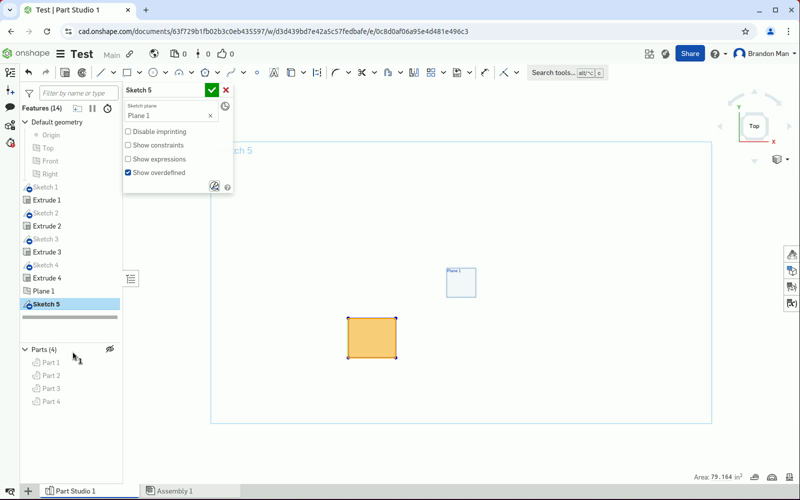
key(shift+e)
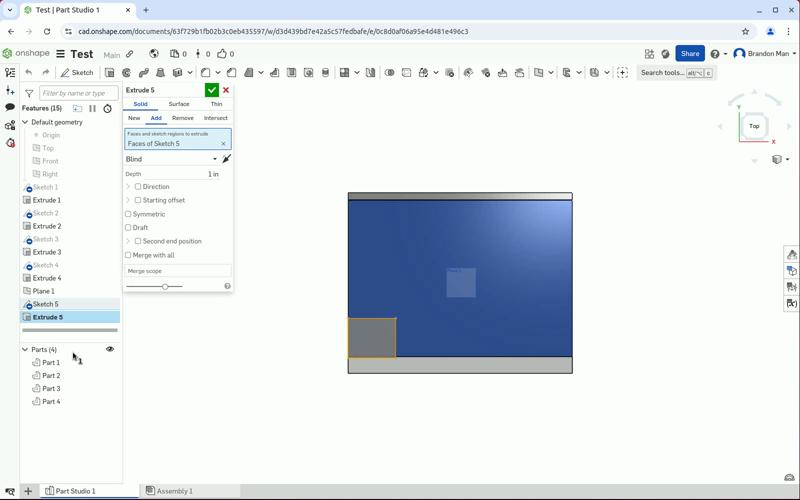
mouse_move(143, 106)
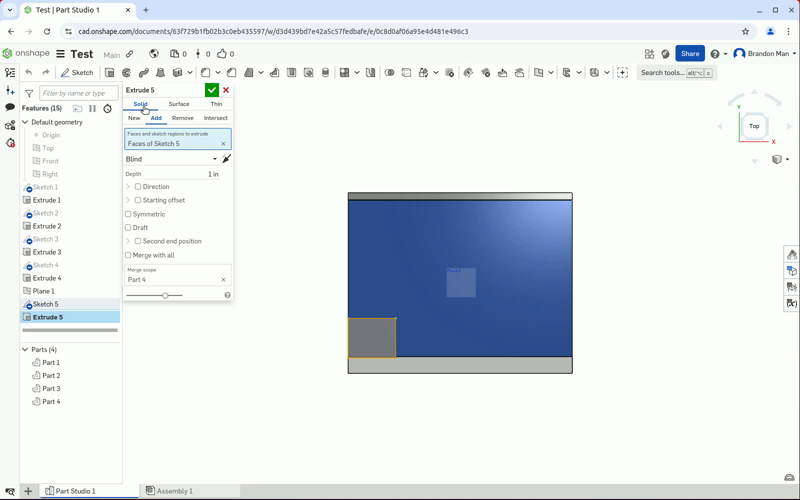
click(143, 106)
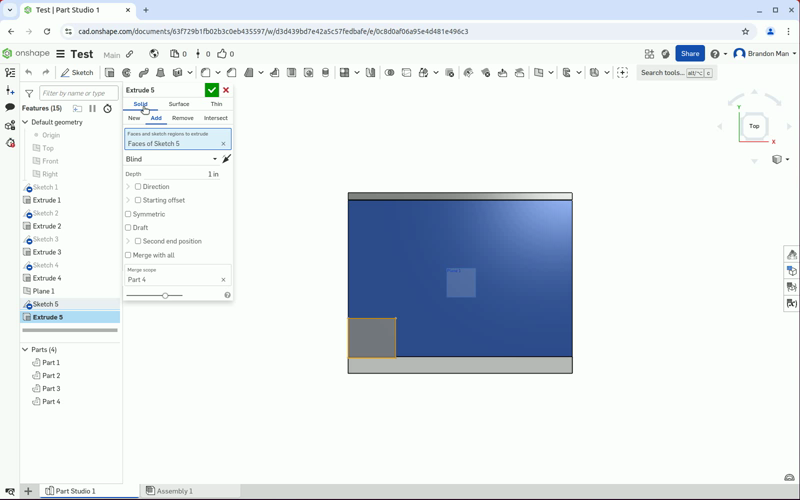
mouse_move(137, 120)
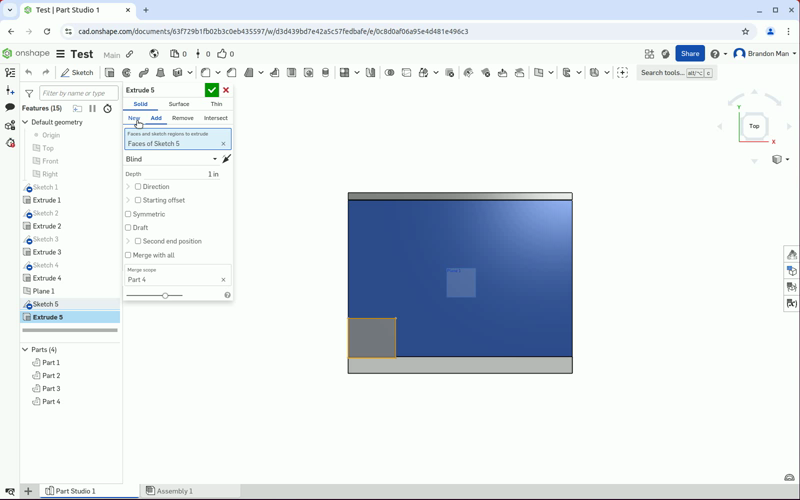
click(137, 120)
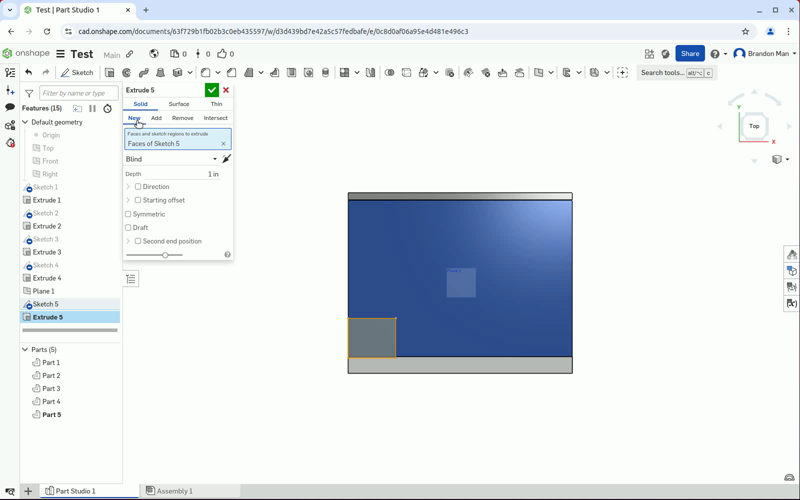
key(tab, 4)
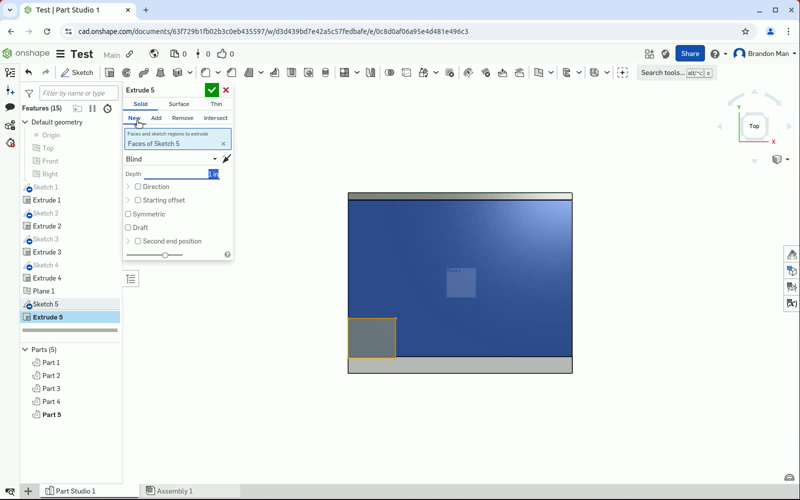
text(1.685)
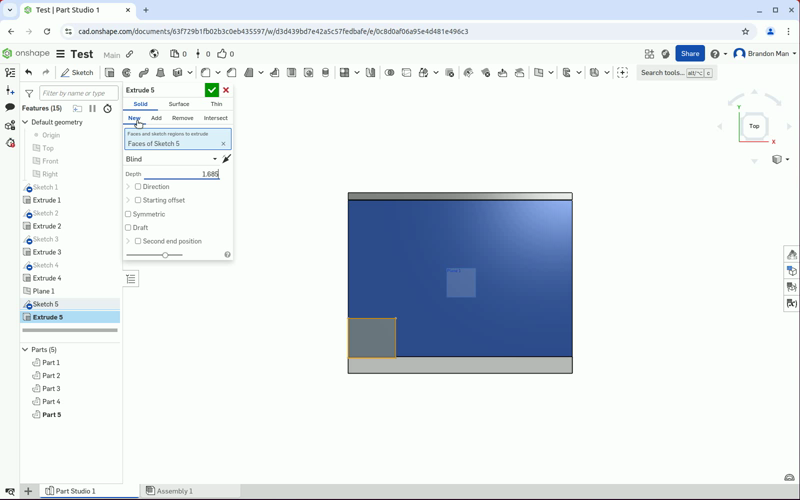
key(enter)
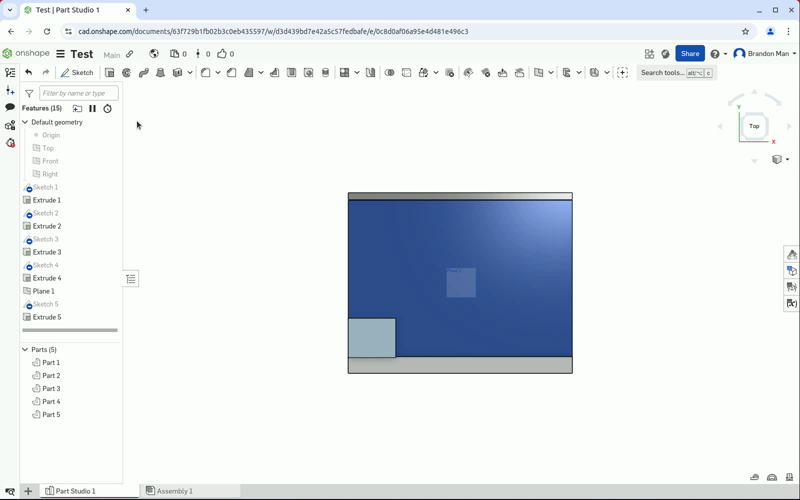
key(shift+h)
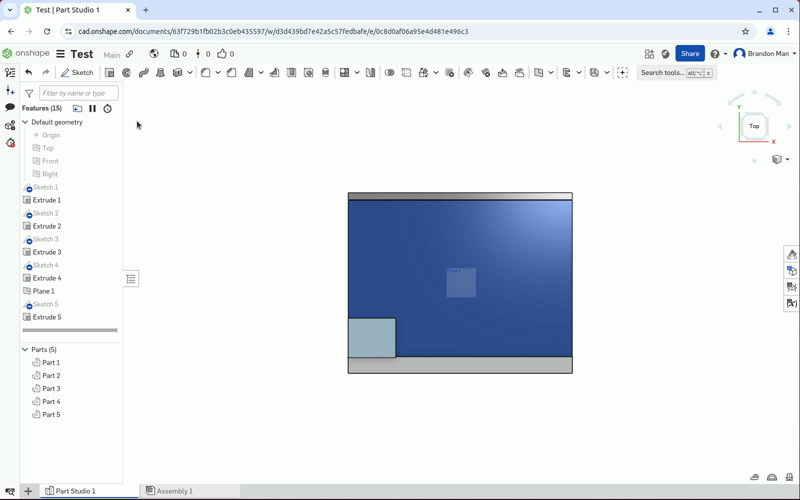
key(shift+h)
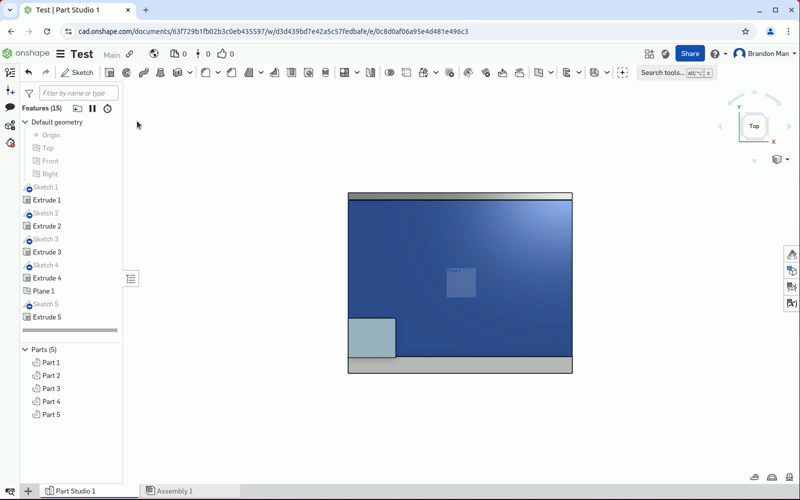
mouse_move(73, 189)
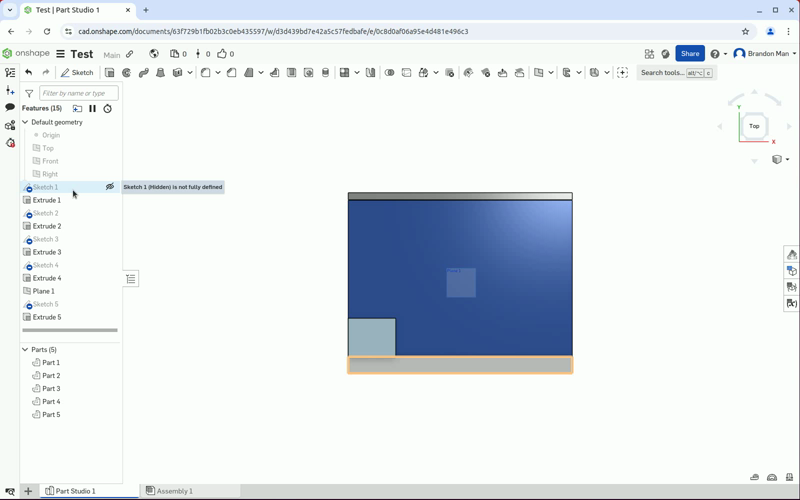
click(73, 189)
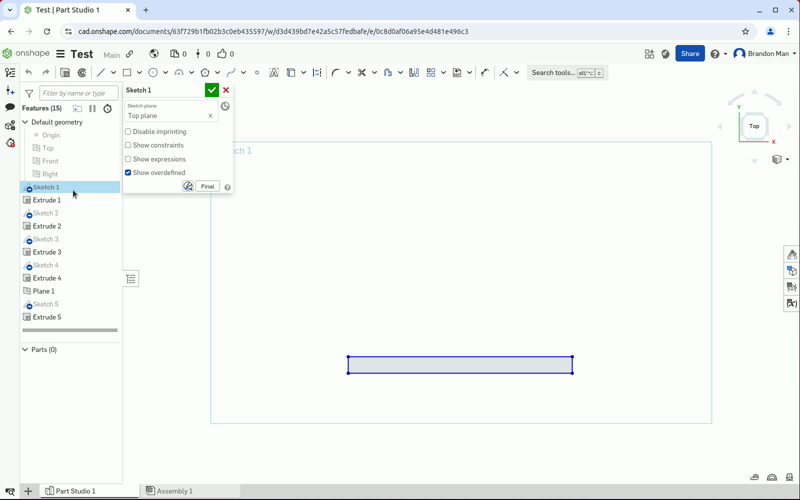
mouse_move(229, 92)
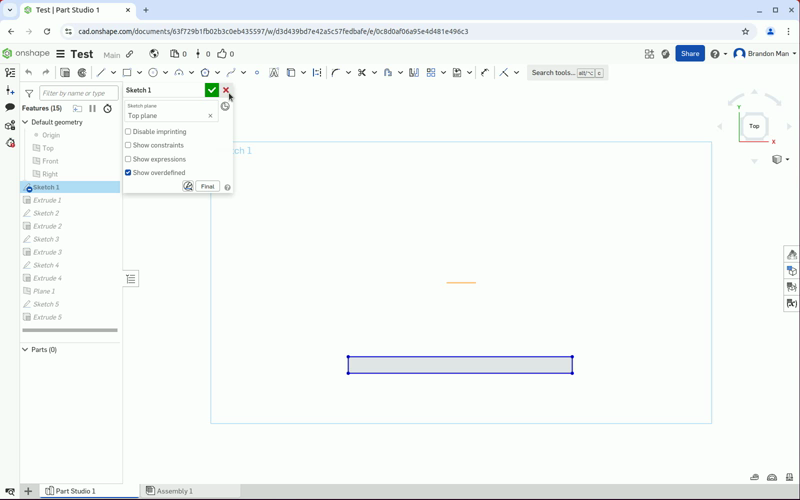
click(229, 92)
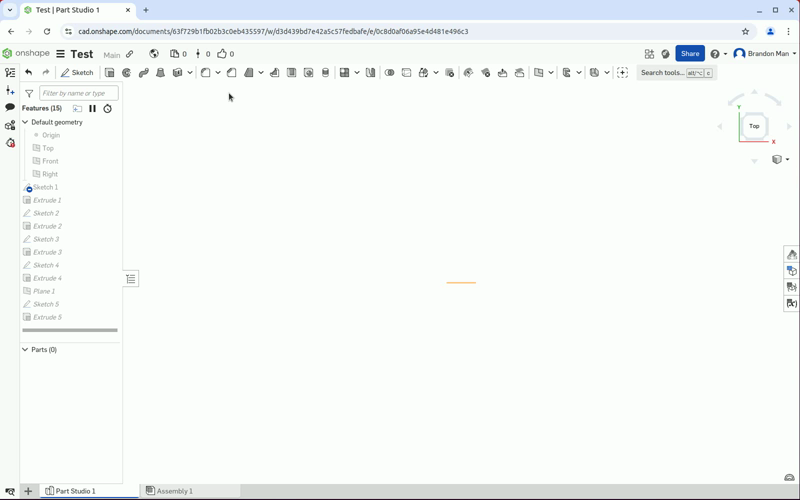
key(shift+s)
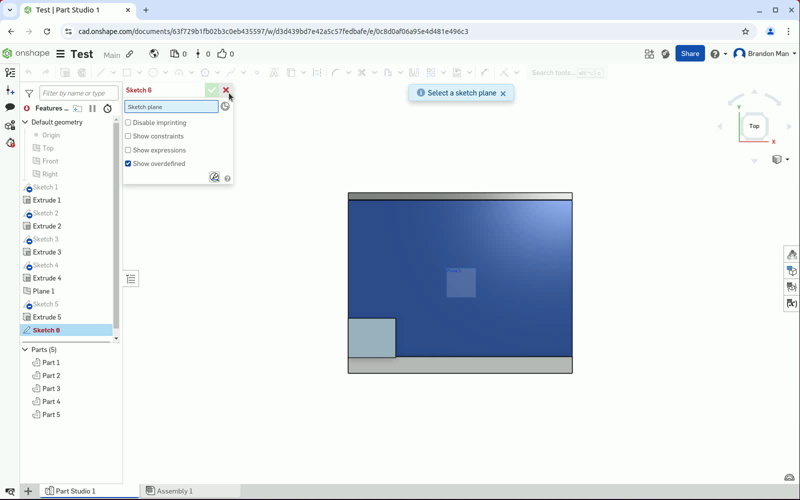
mouse_move(69, 293)
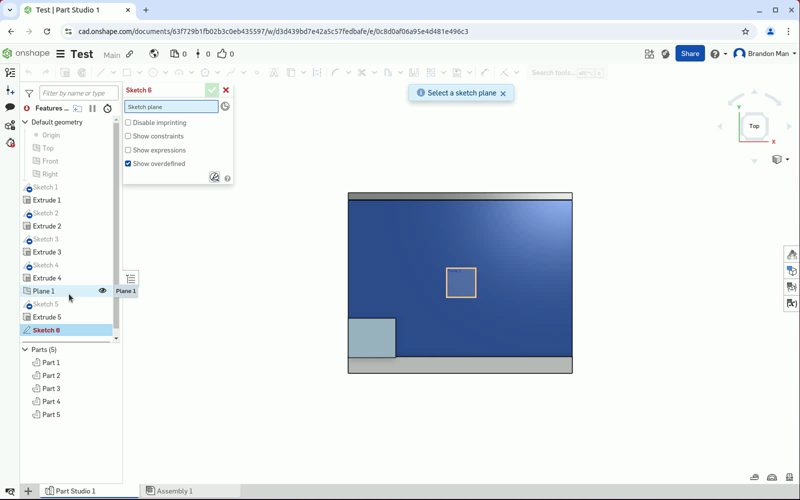
click(69, 293)
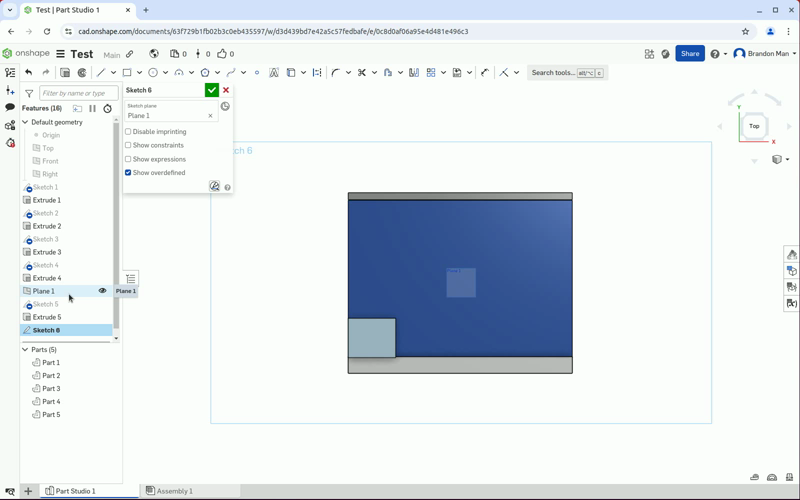
mouse_move(73, 352)
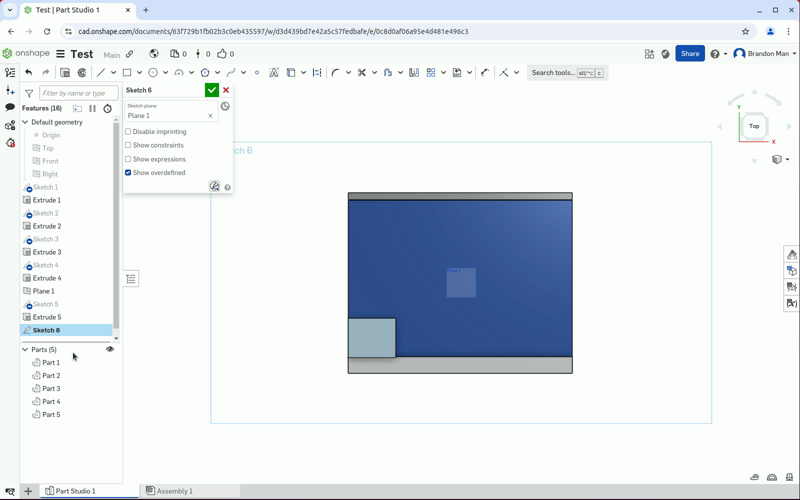
key(y)
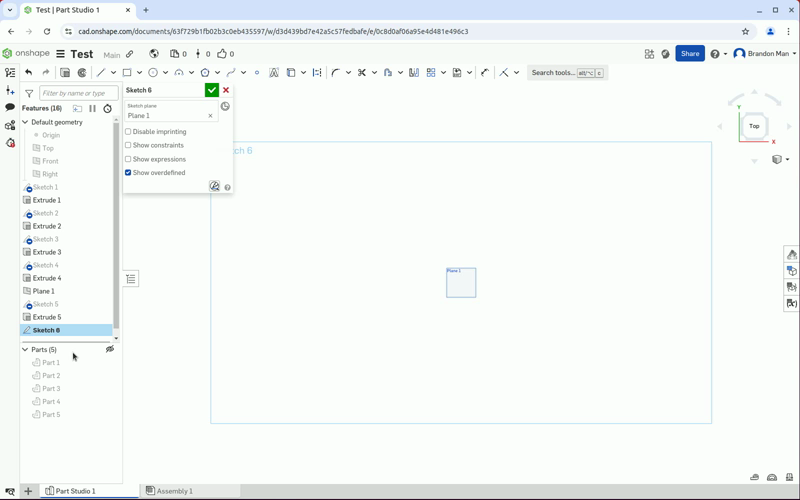
key(l)
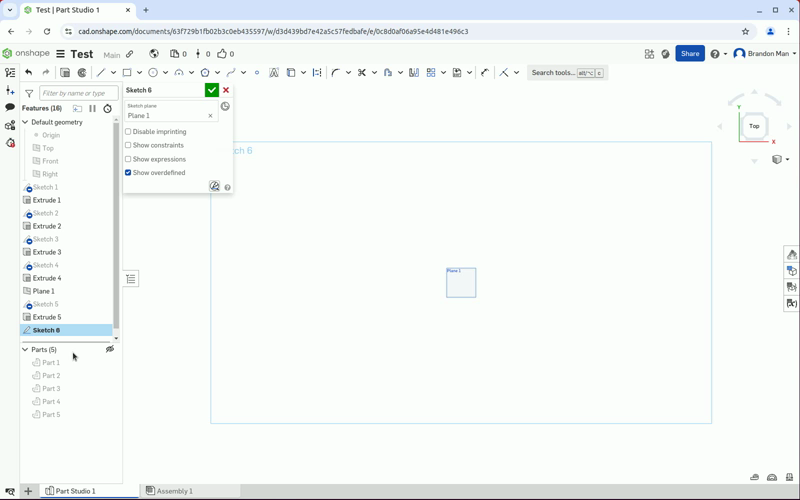
key_down(shift)
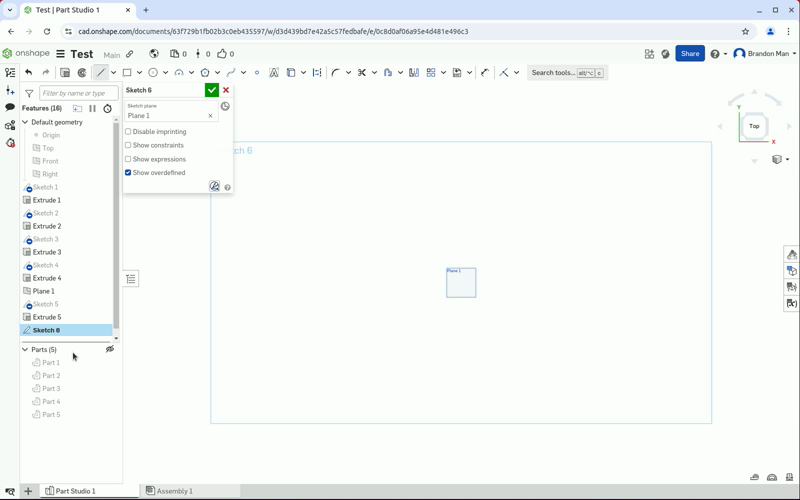
mouse_move(526, 357)
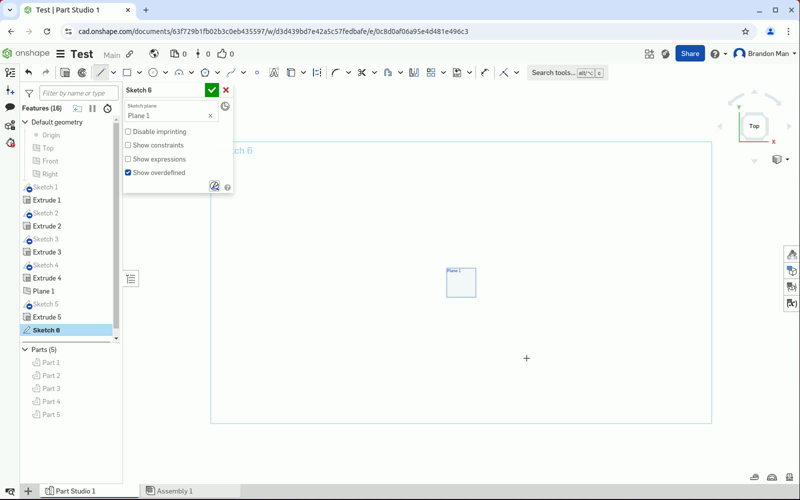
click(526, 357)
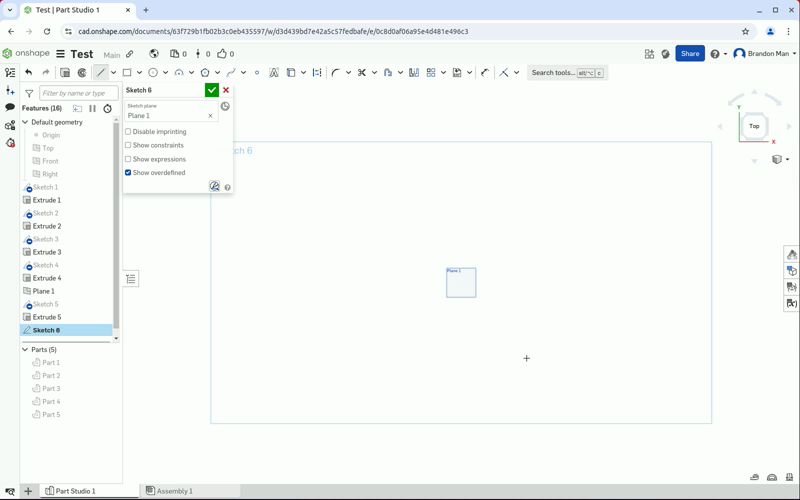
key_up(shift)
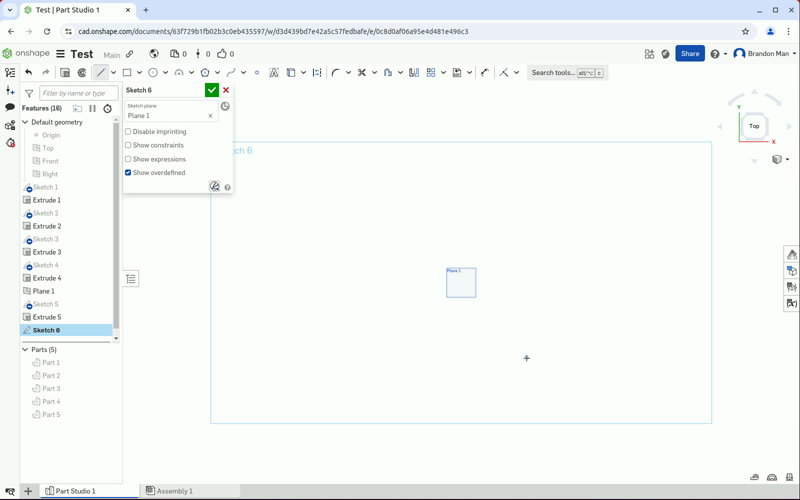
key_down(shift)
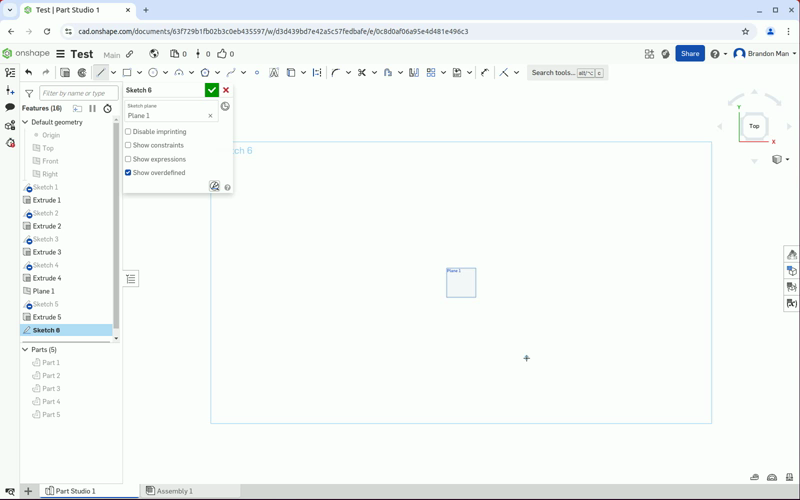
mouse_move(556, 357)
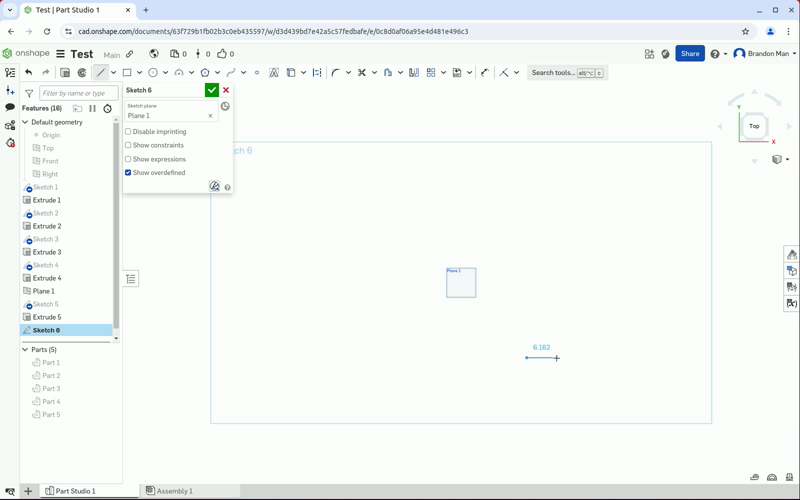
mouse_move(573, 357)
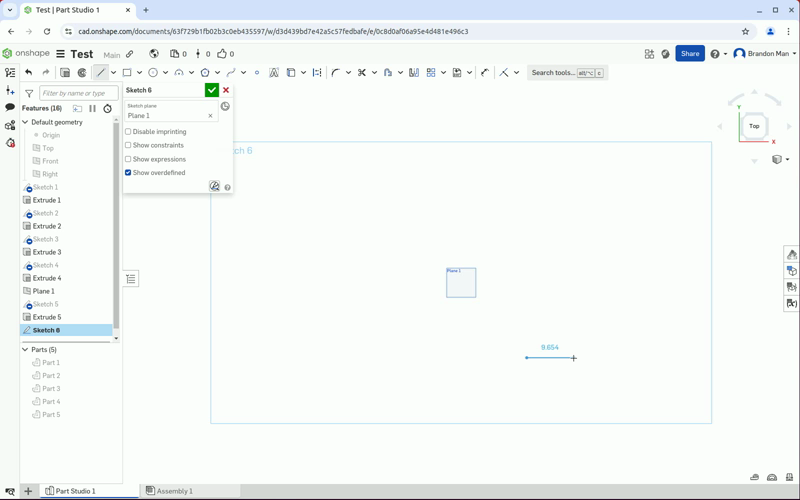
click(573, 357)
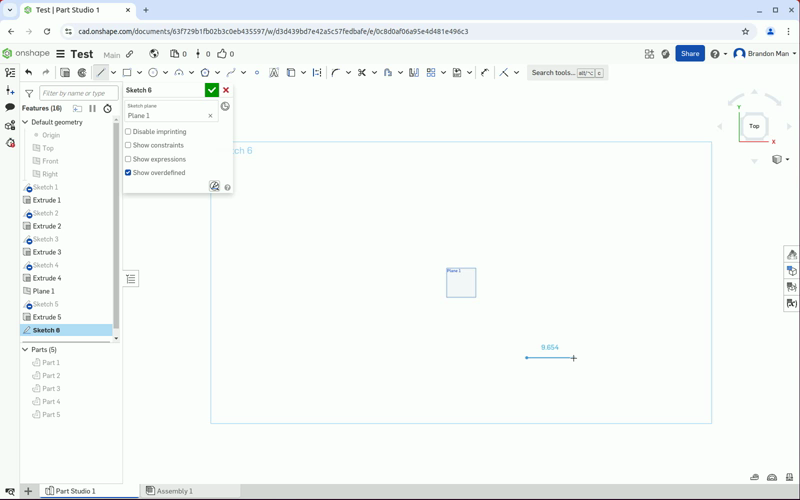
key_up(shift)
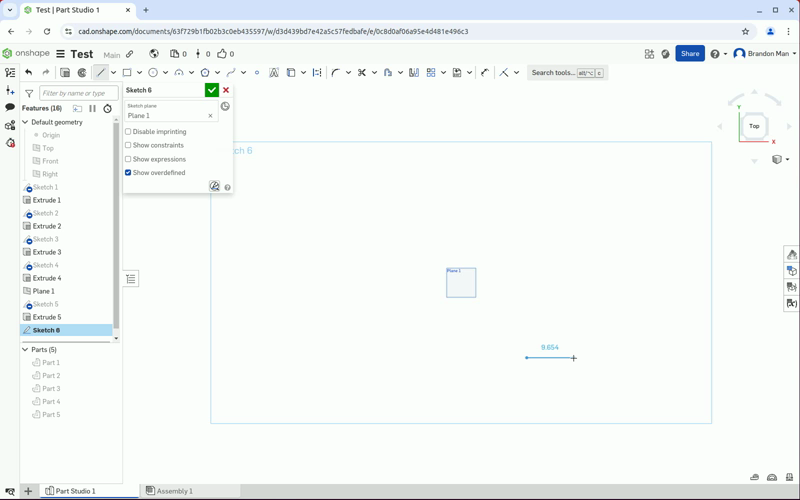
key_down(shift)
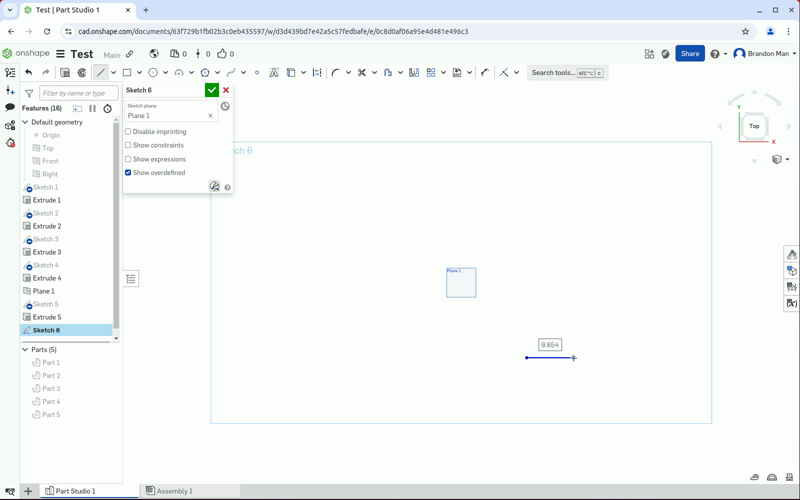
mouse_move(589, 357)
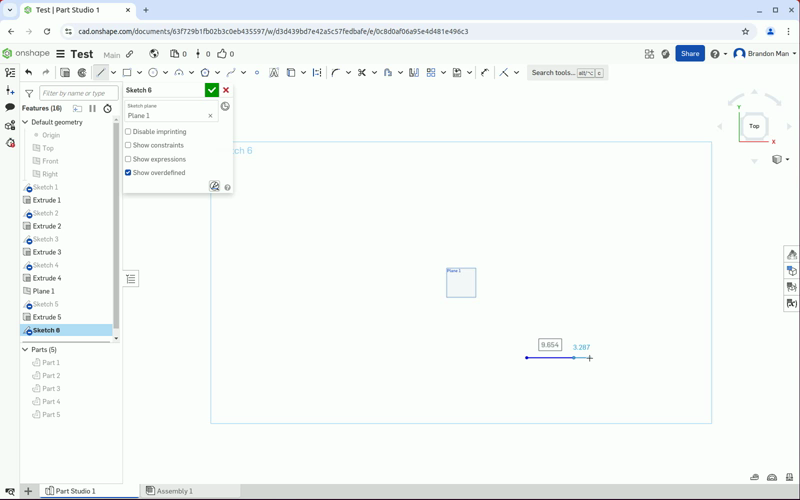
mouse_move(573, 318)
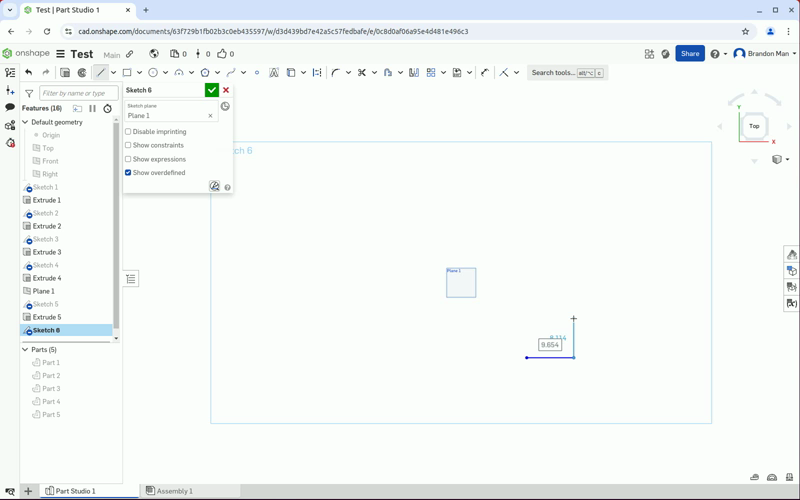
click(573, 318)
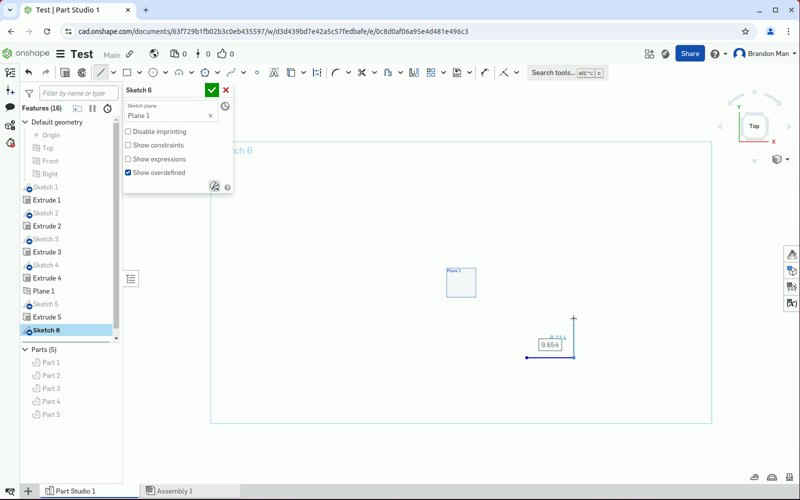
key_up(shift)
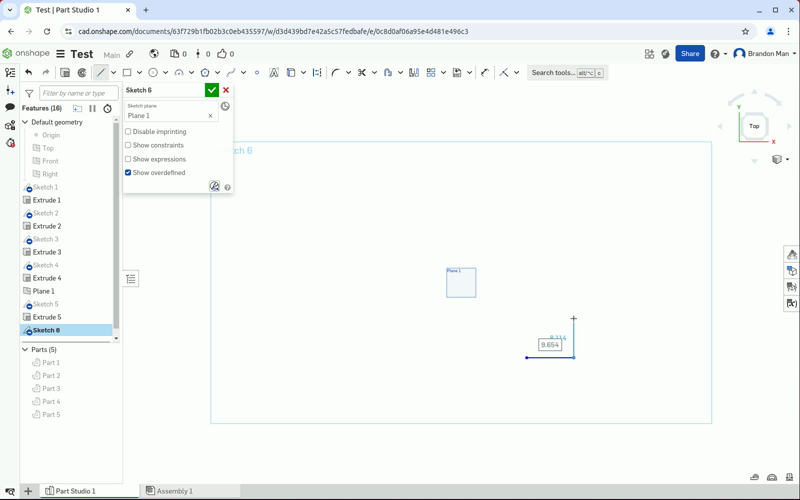
key_down(shift)
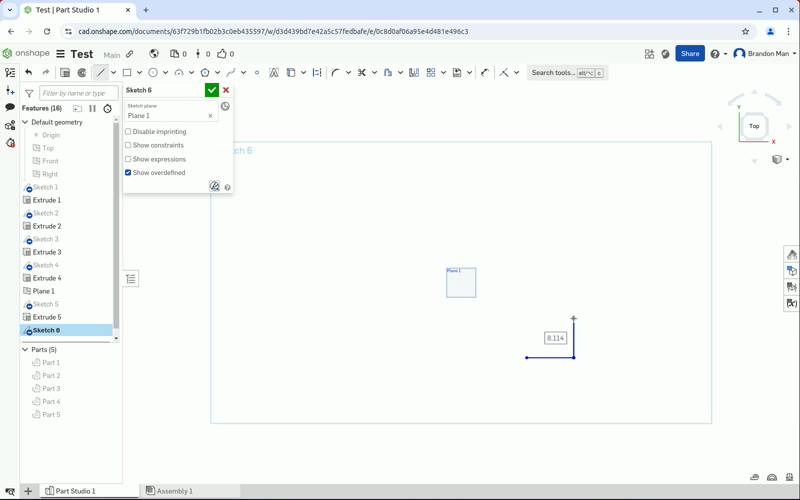
mouse_move(589, 318)
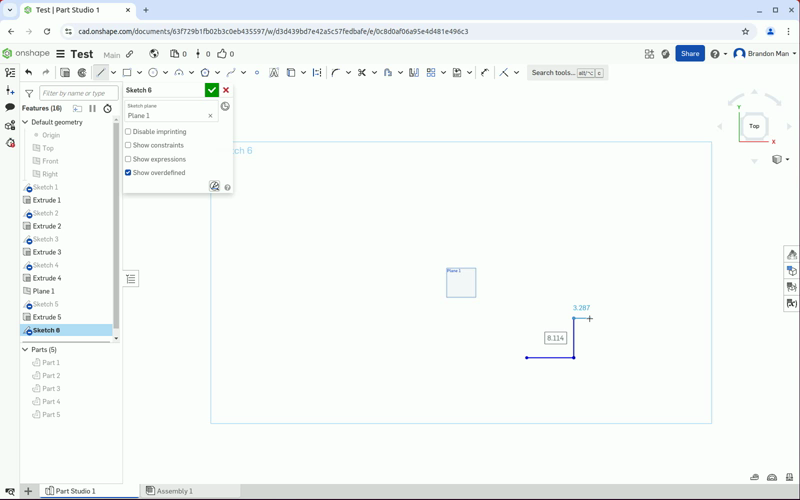
mouse_move(526, 318)
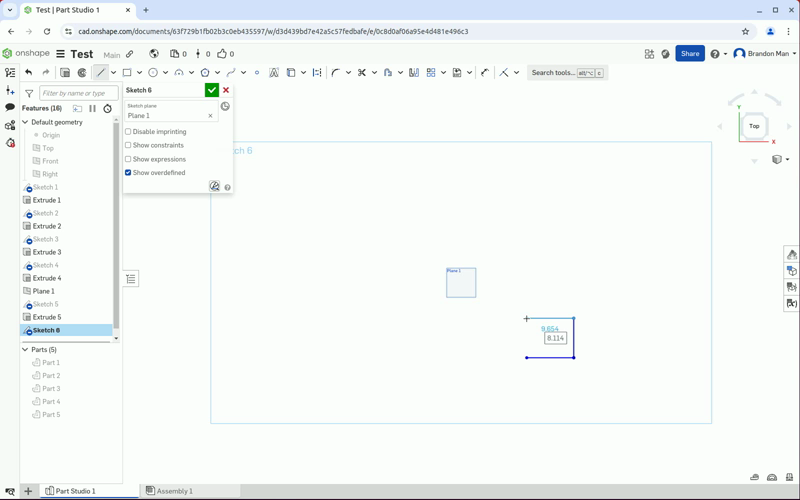
click(526, 318)
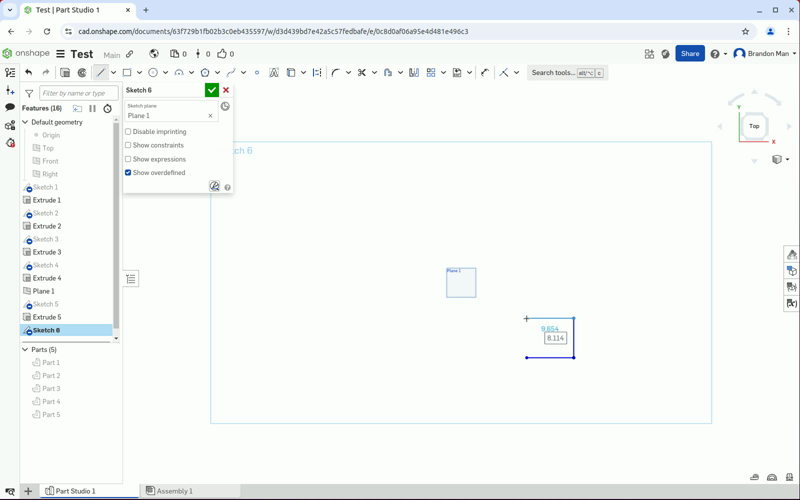
key_up(shift)
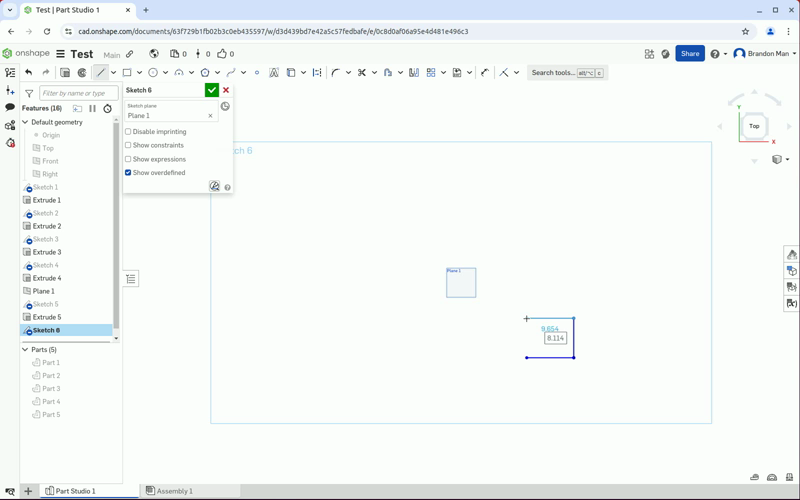
mouse_move(556, 318)
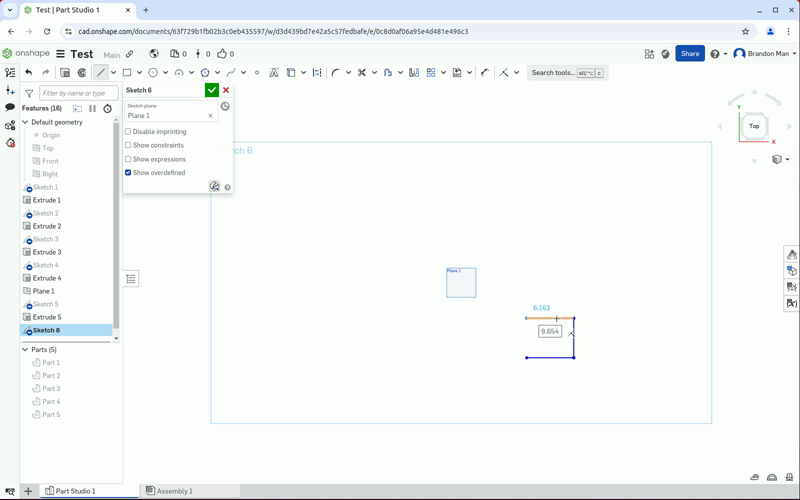
key_down(shift)
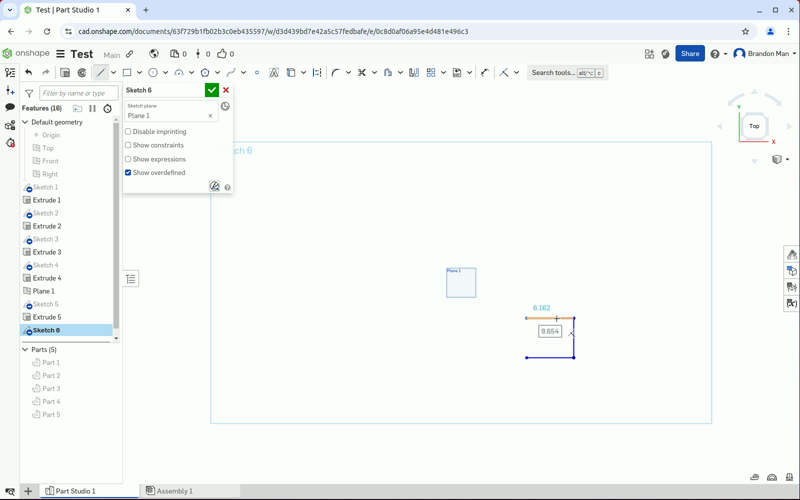
mouse_move(526, 357)
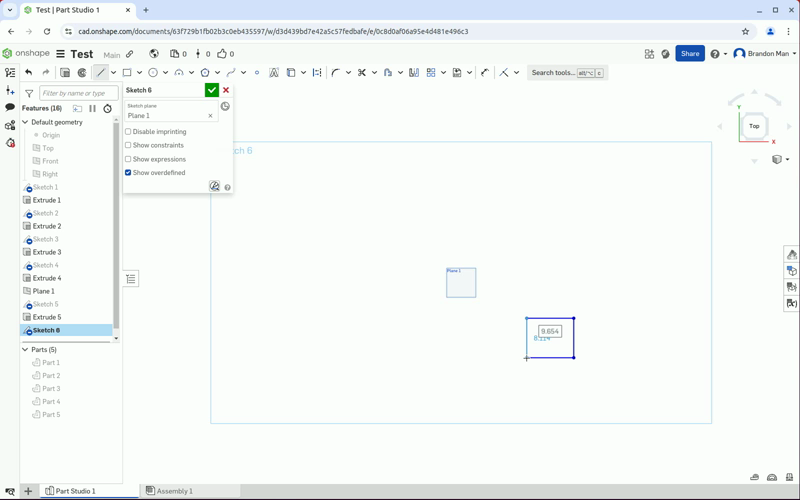
key_up(shift)
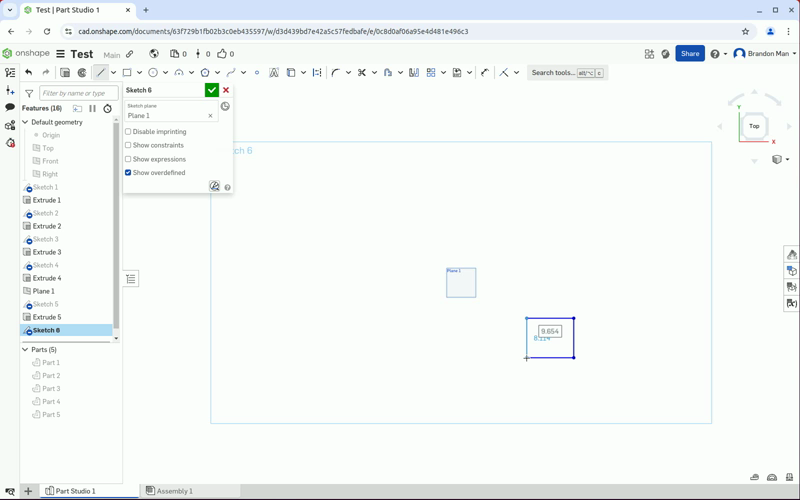
click(526, 357)
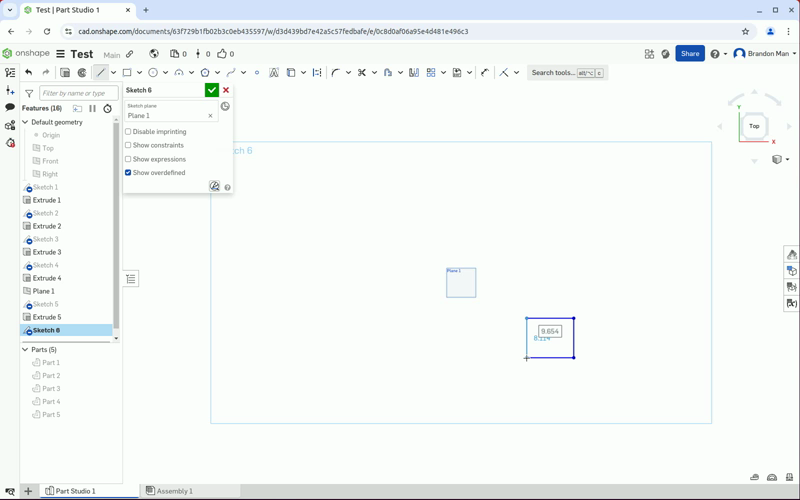
key(esc)
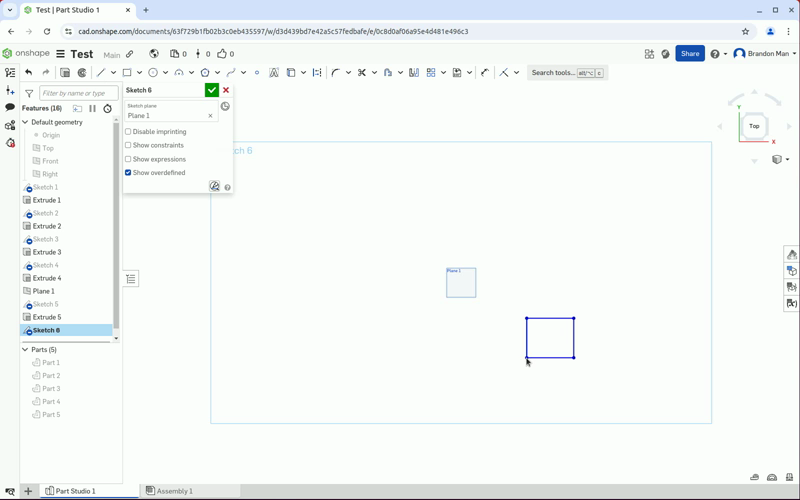
mouse_move(536, 344)
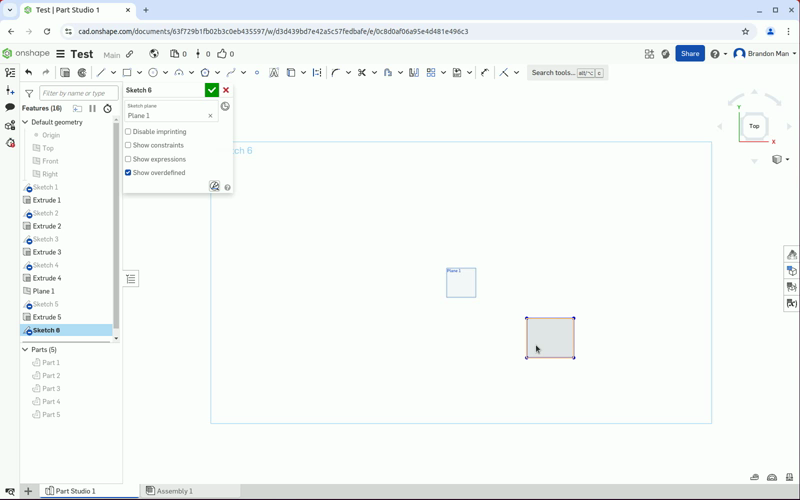
click(536, 344)
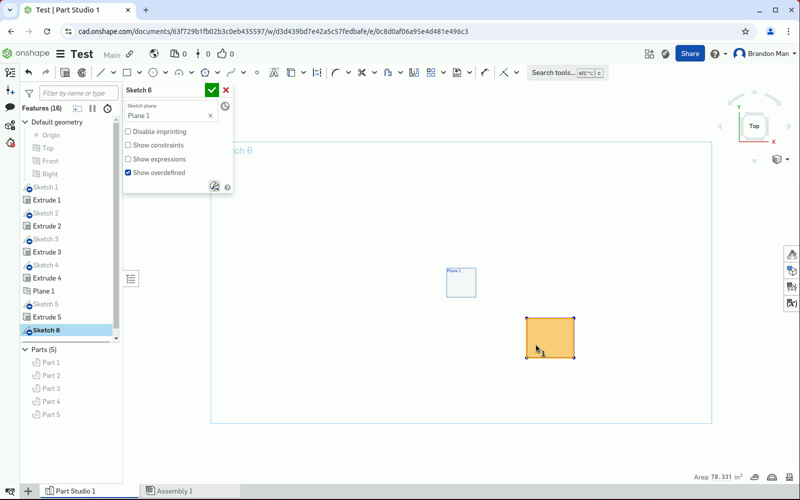
mouse_move(73, 352)
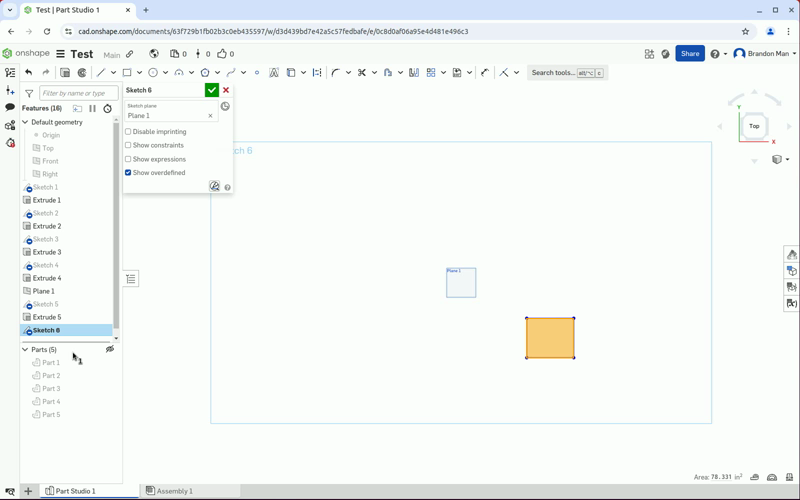
key(shift+y)
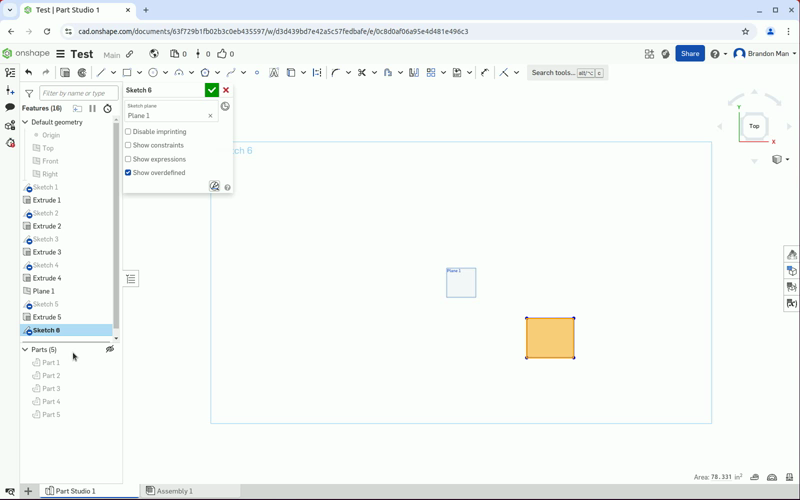
key(shift+e)
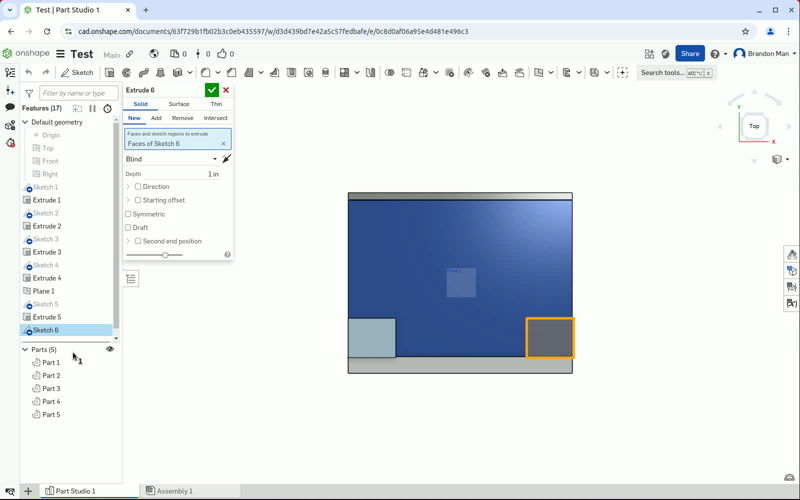
mouse_move(143, 106)
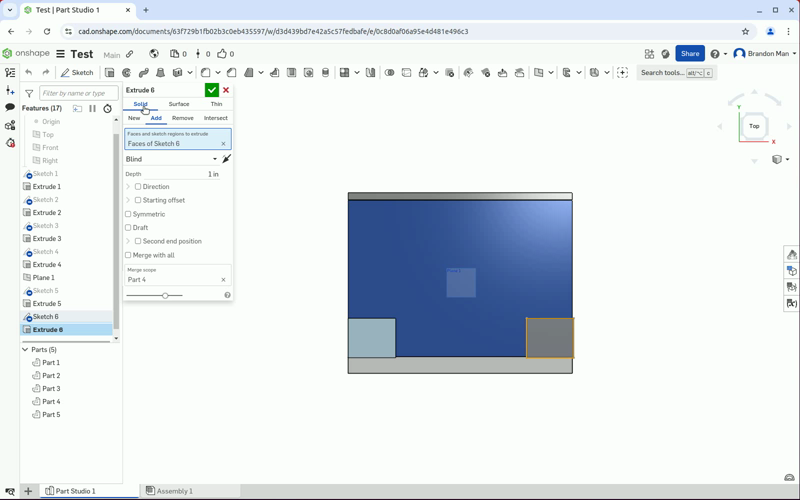
click(143, 106)
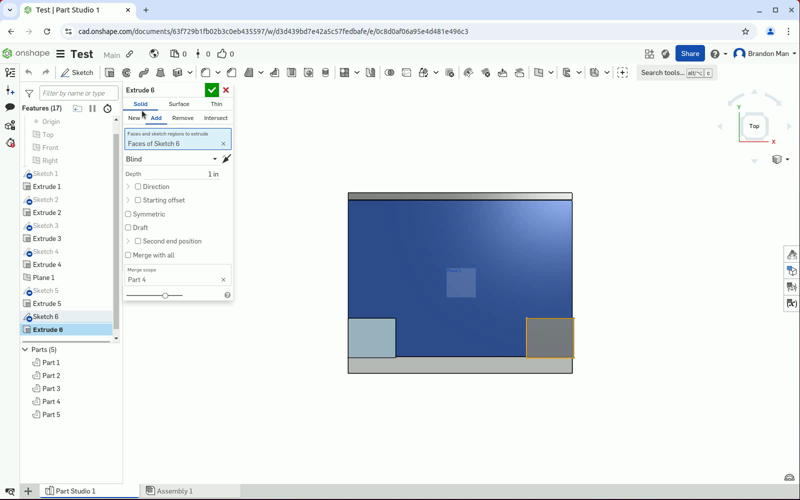
mouse_move(137, 120)
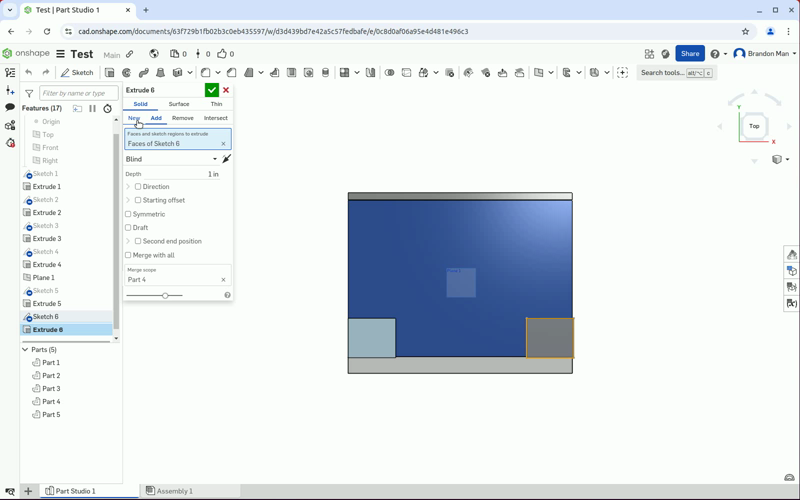
click(137, 120)
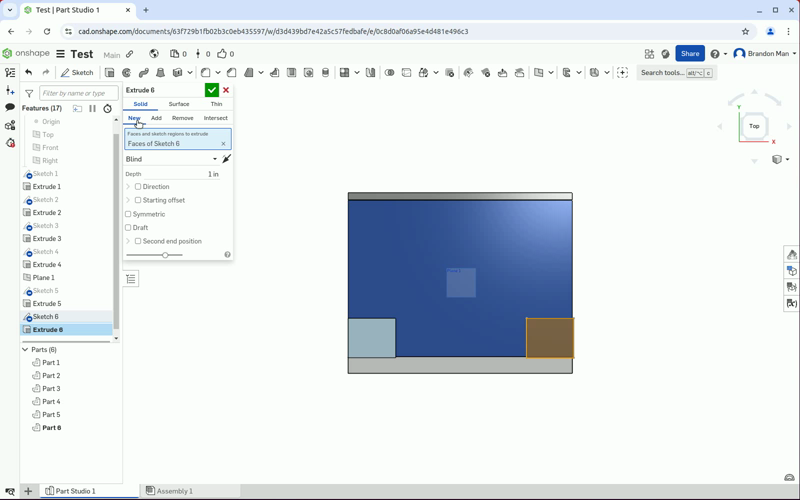
key(tab, 4)
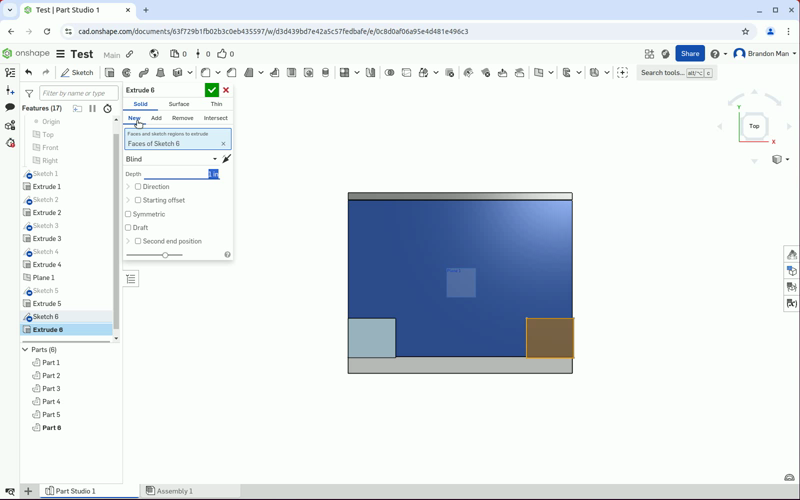
text(1.685)
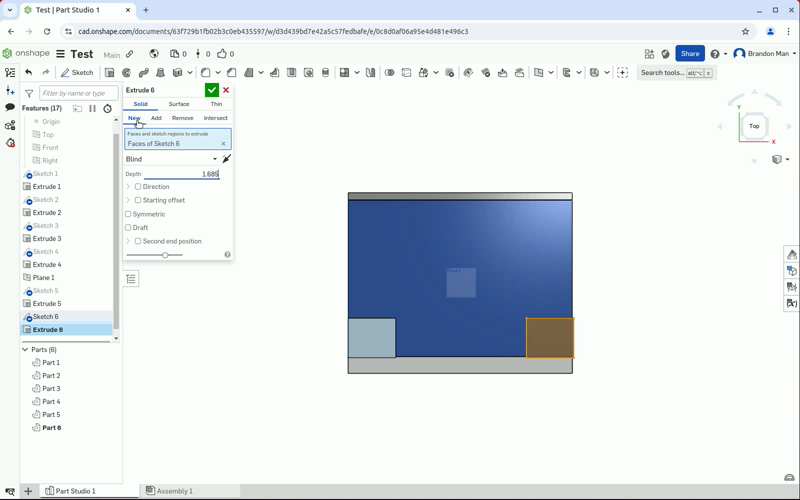
key(enter)
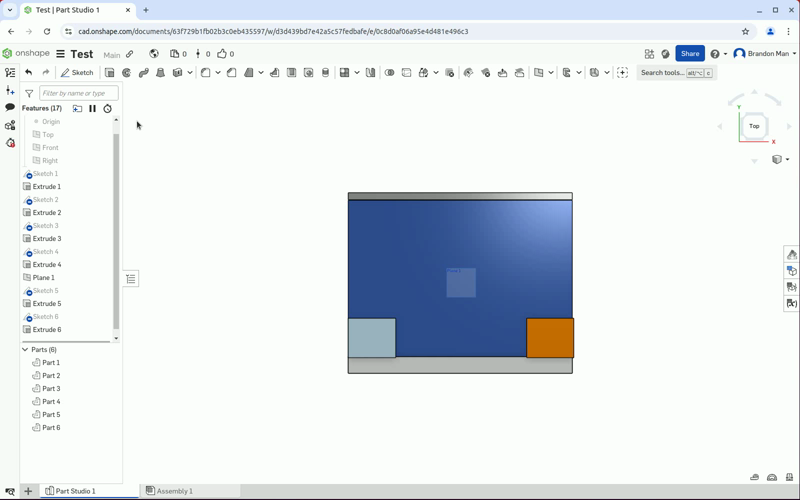
key(shift+h)
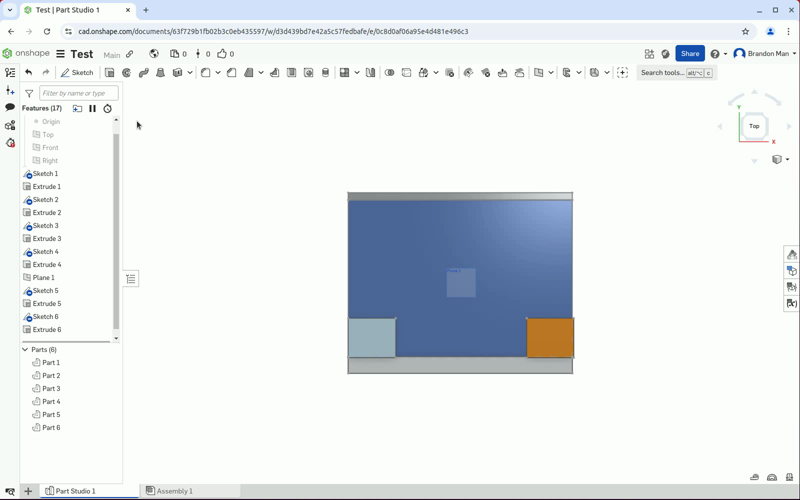
key(shift+h)
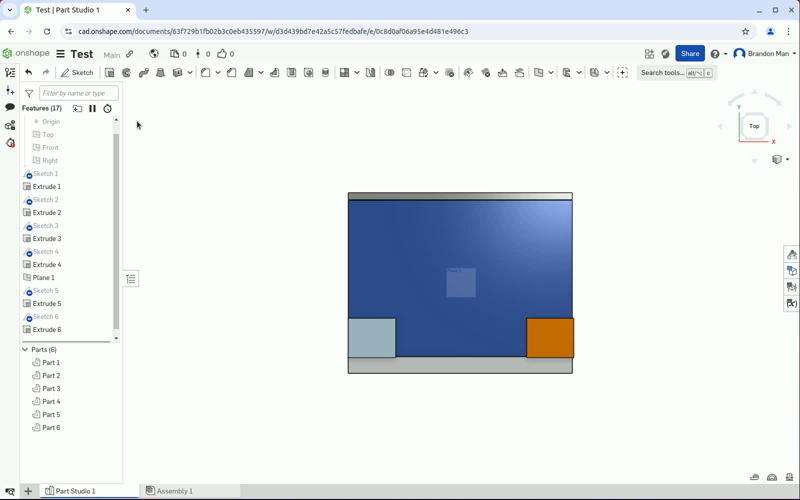
mouse_move(69, 176)
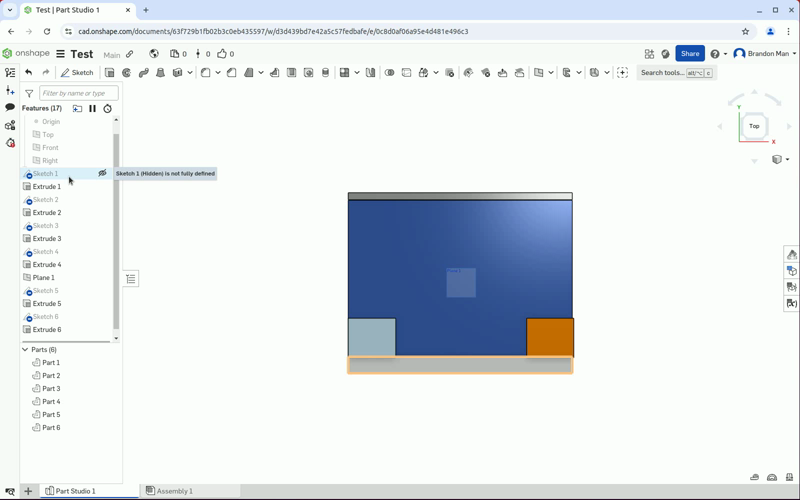
click(69, 176)
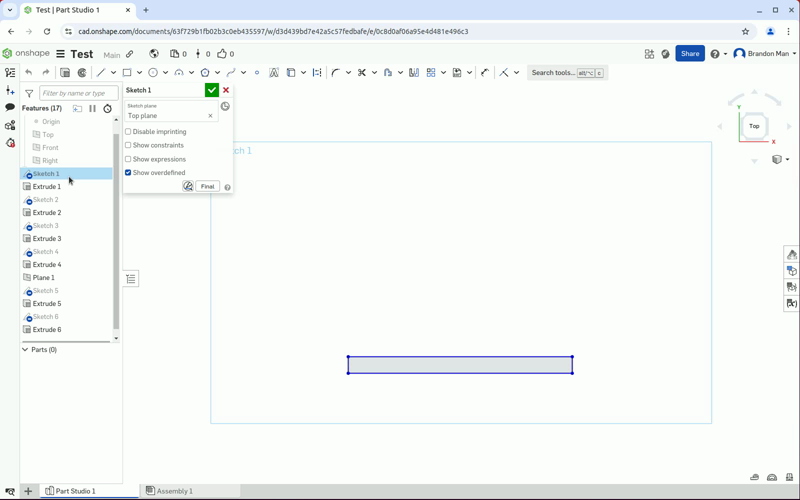
mouse_move(229, 92)
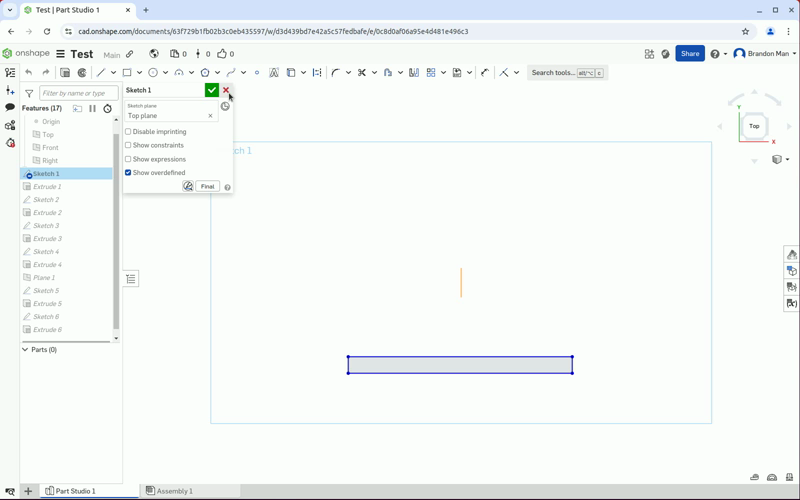
click(229, 92)
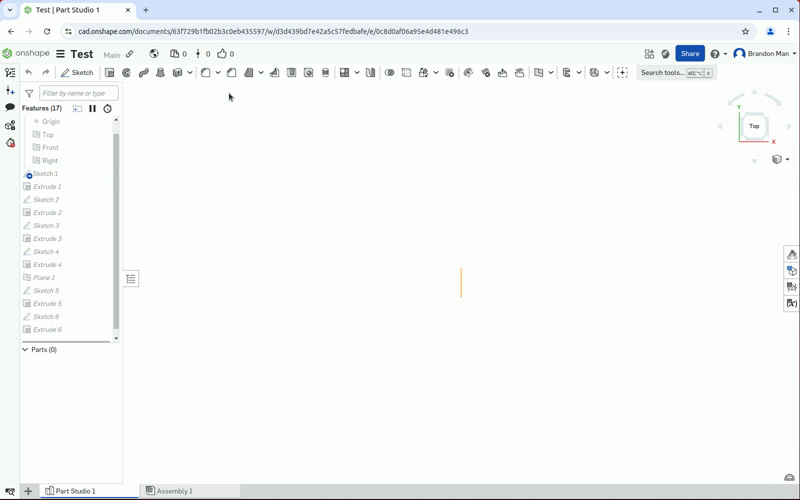
key(shift+s)
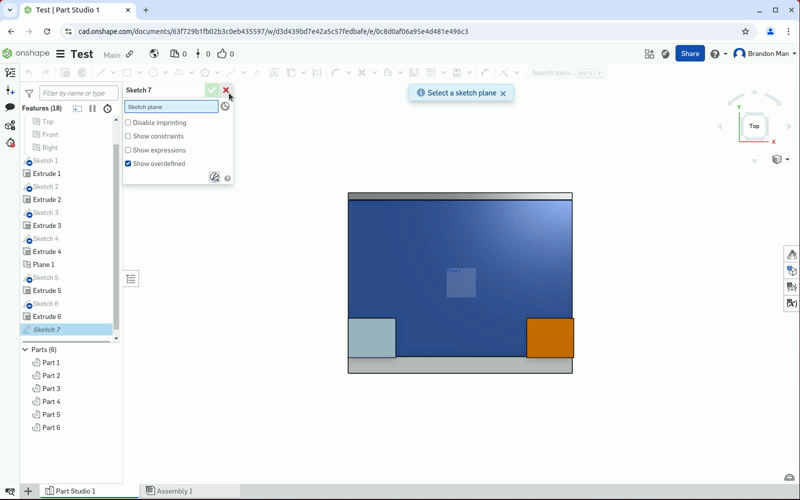
mouse_move(69, 267)
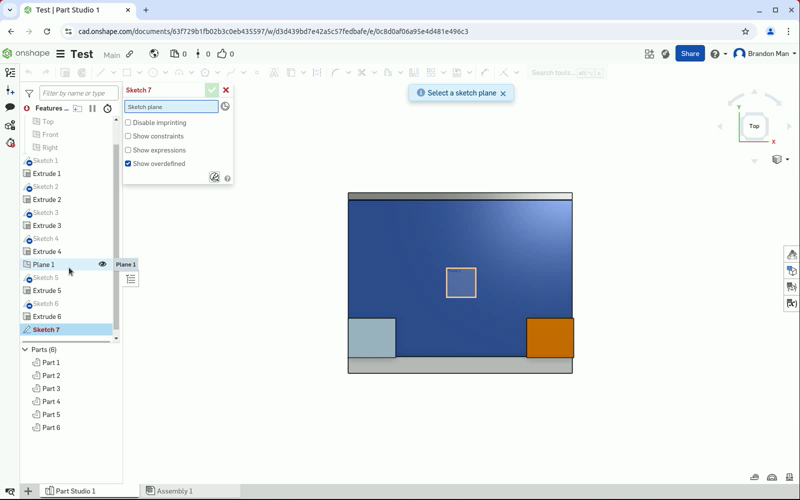
click(69, 267)
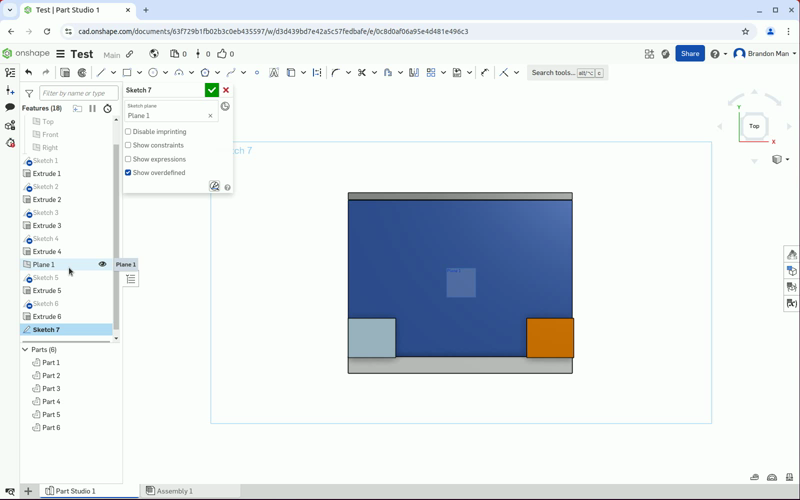
mouse_move(73, 352)
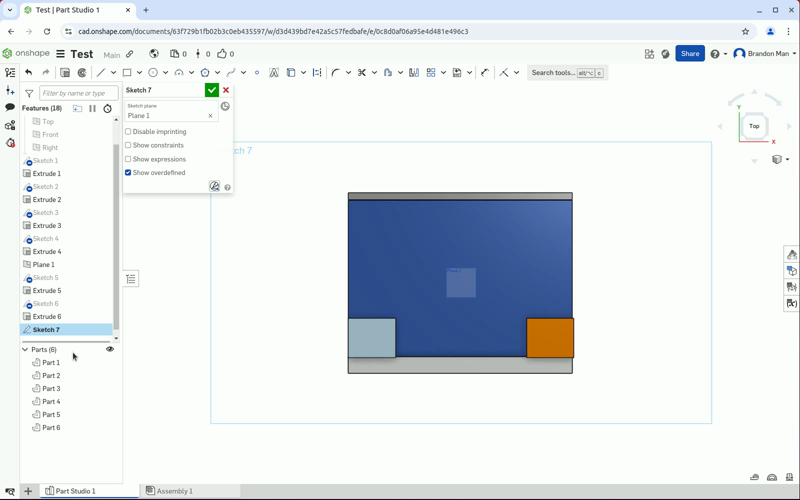
key(y)
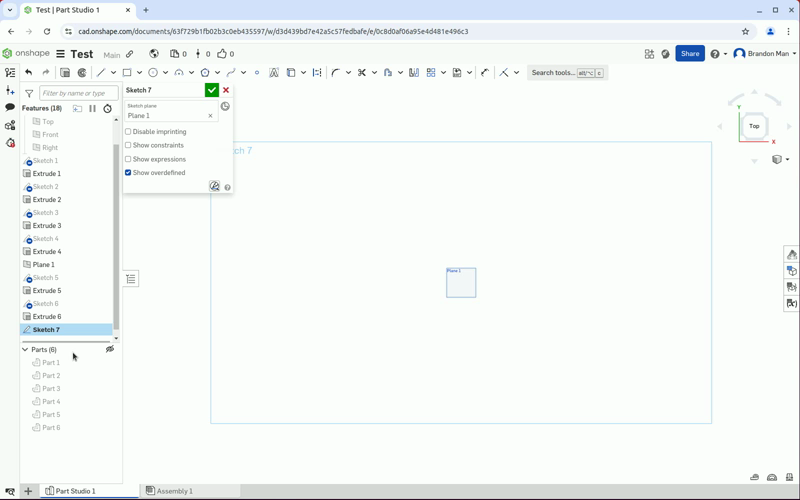
key(l)
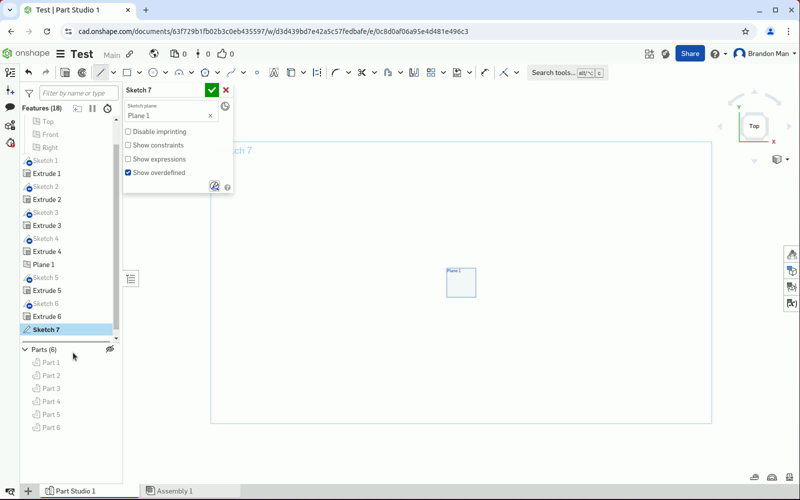
key_down(shift)
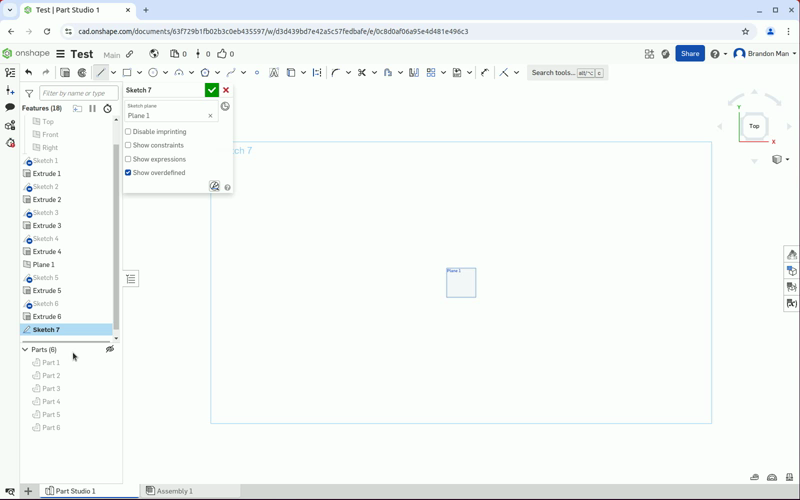
mouse_move(348, 373)
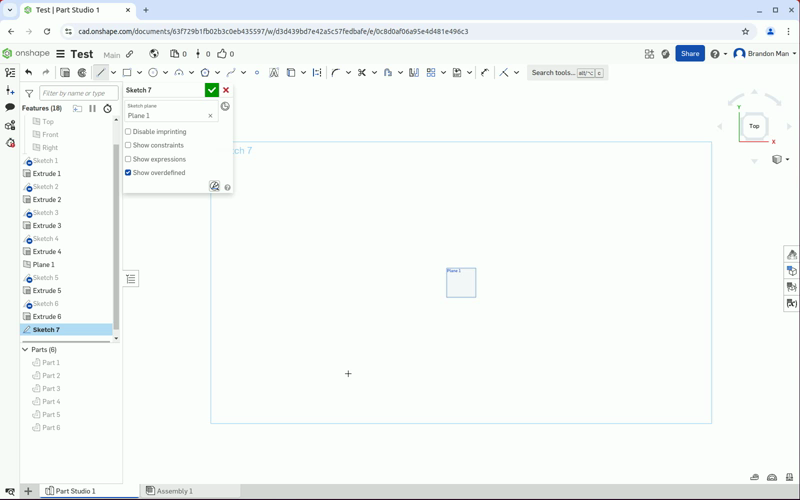
click(348, 373)
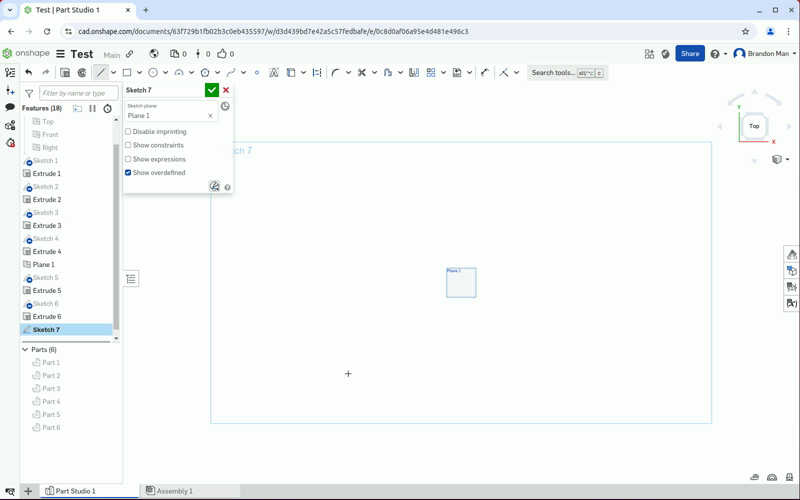
key_up(shift)
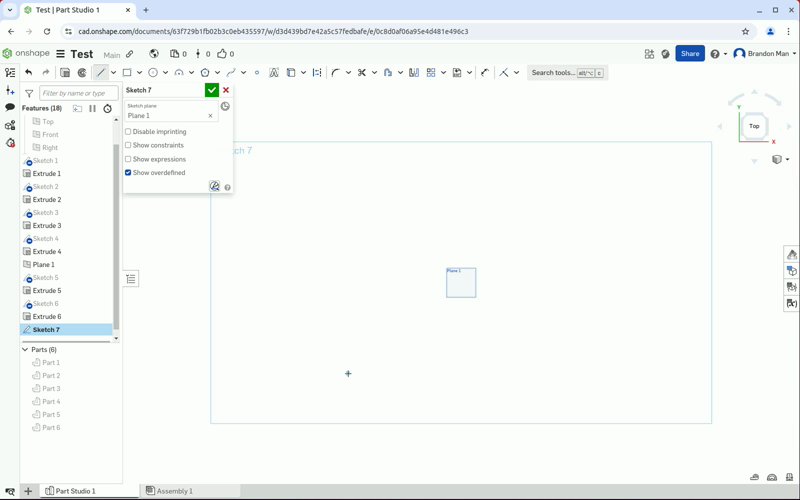
key_down(shift)
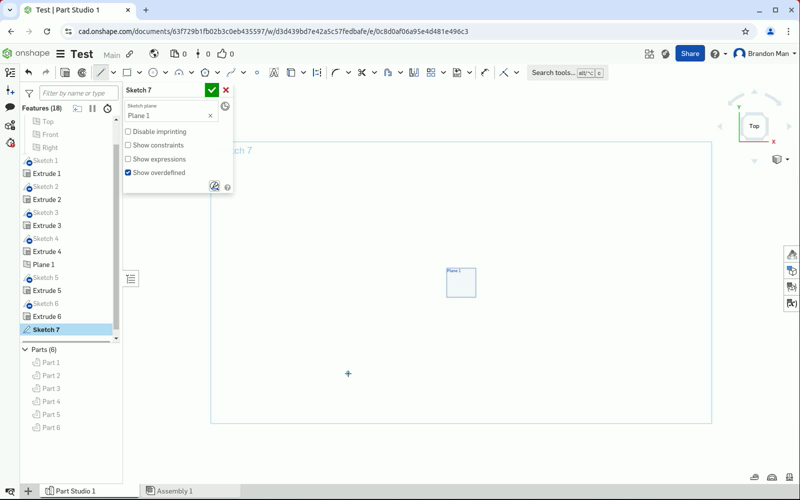
mouse_move(378, 373)
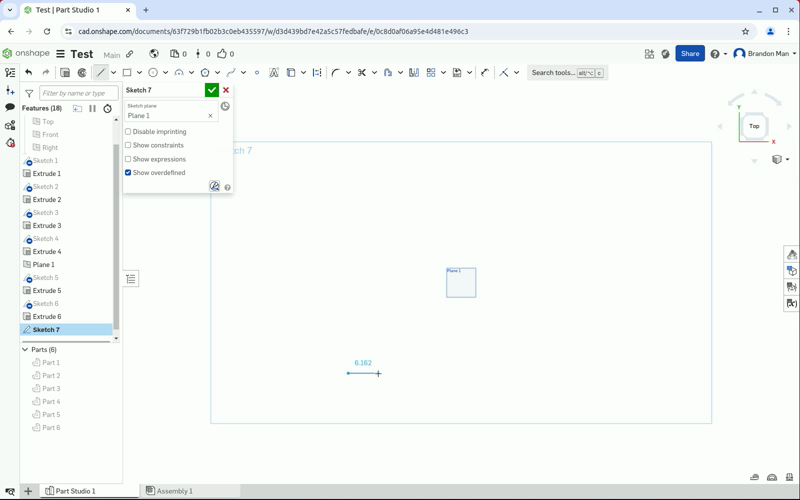
mouse_move(395, 373)
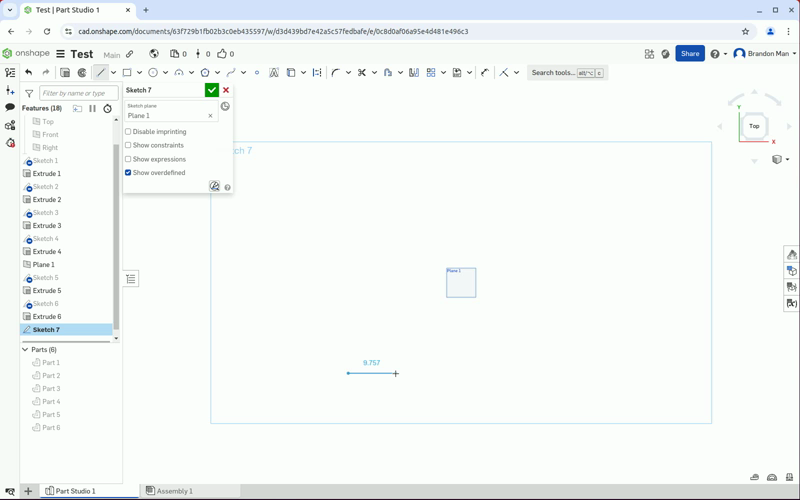
click(395, 373)
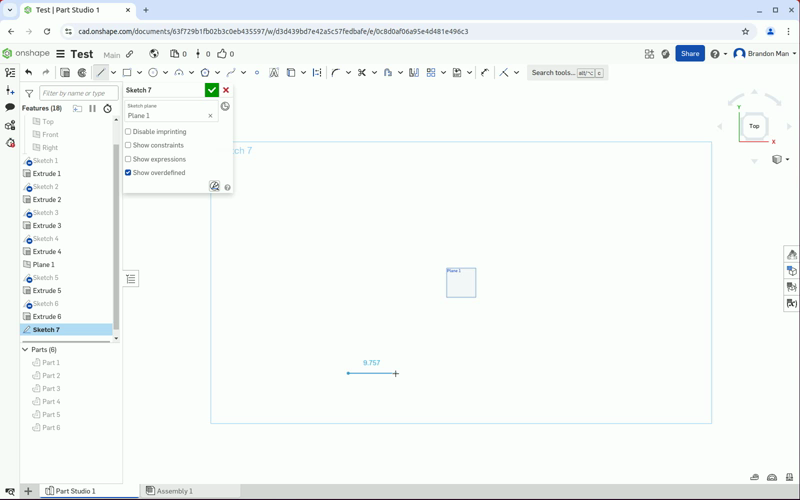
key_up(shift)
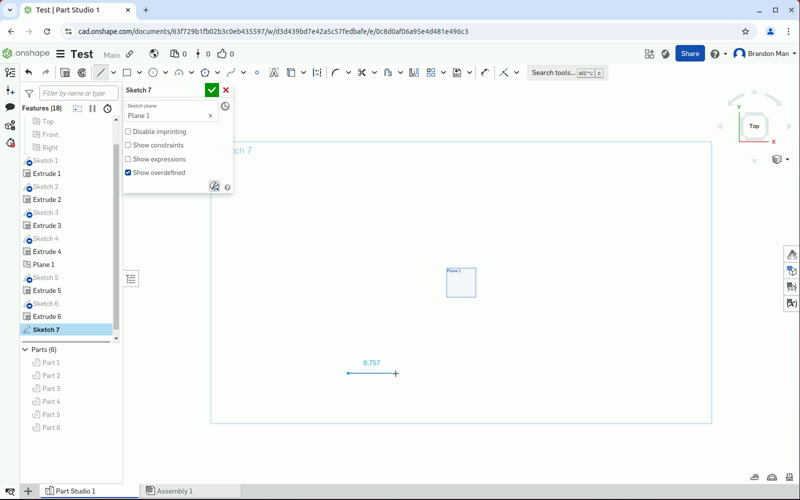
key_down(shift)
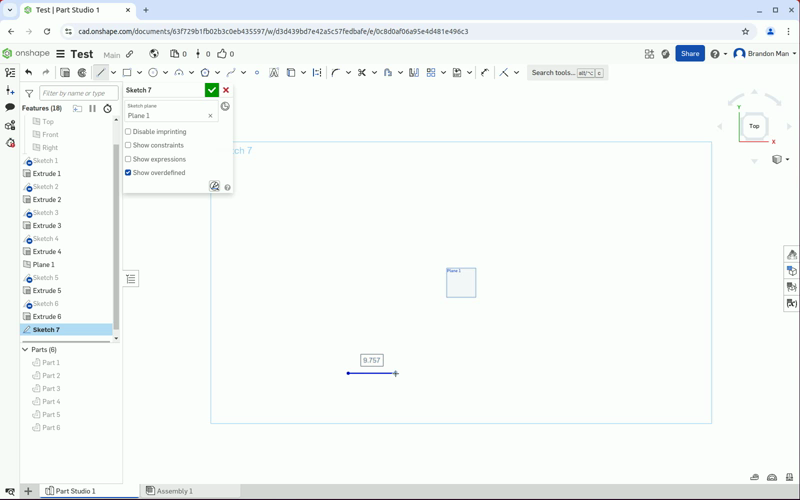
mouse_move(425, 373)
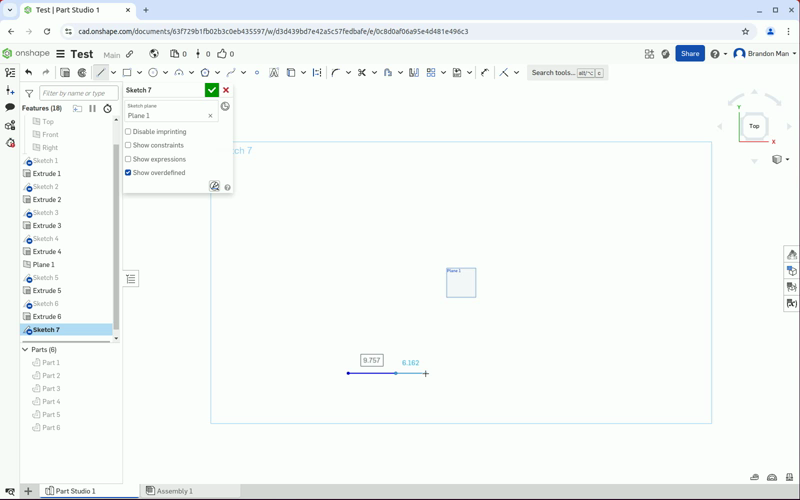
mouse_move(395, 357)
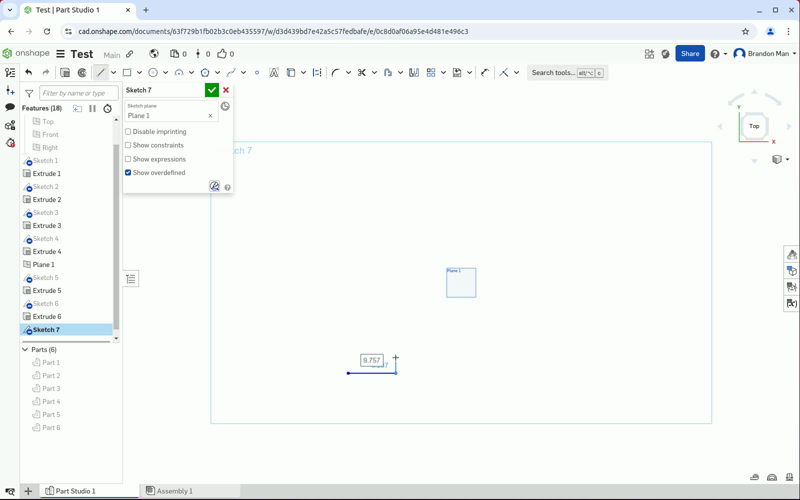
click(395, 357)
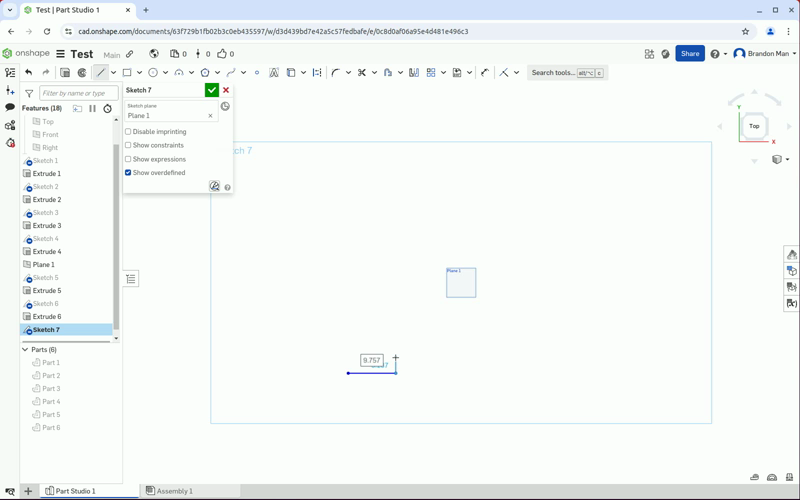
key_up(shift)
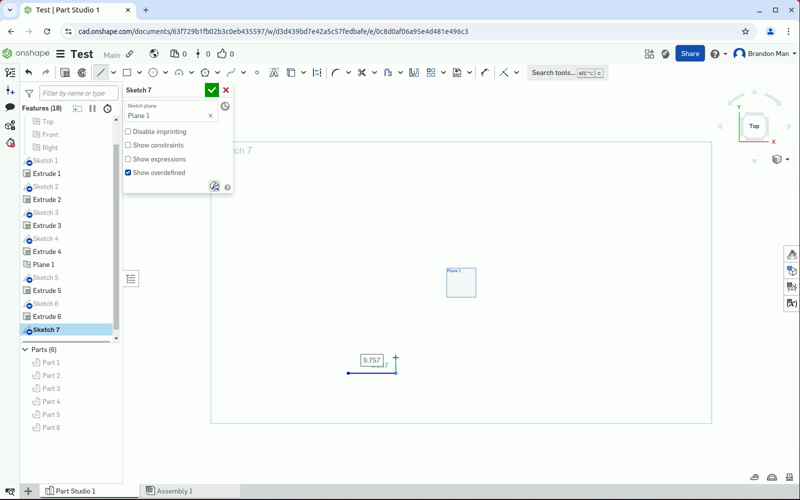
key_down(shift)
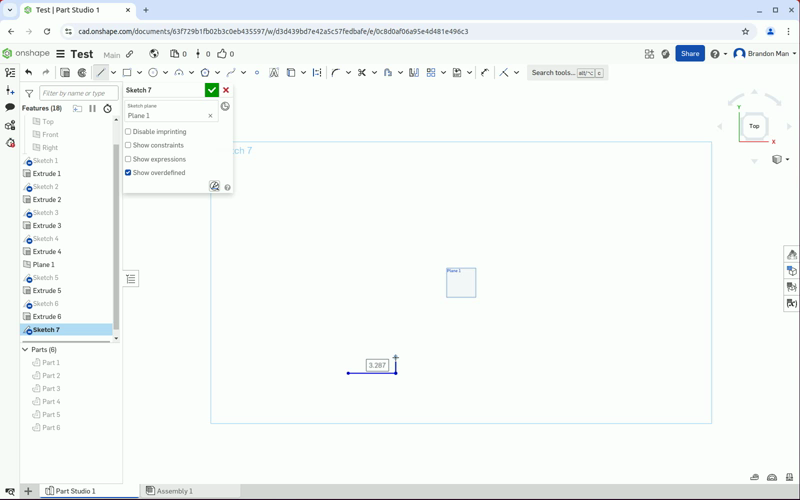
mouse_move(425, 357)
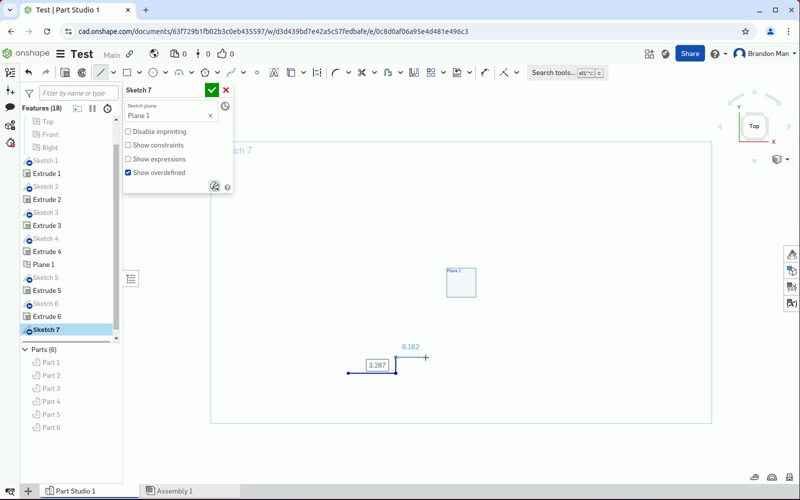
mouse_move(348, 357)
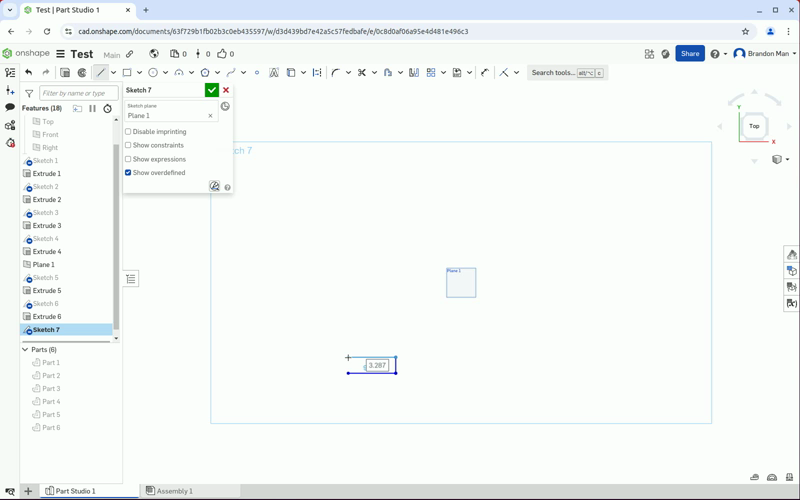
click(348, 357)
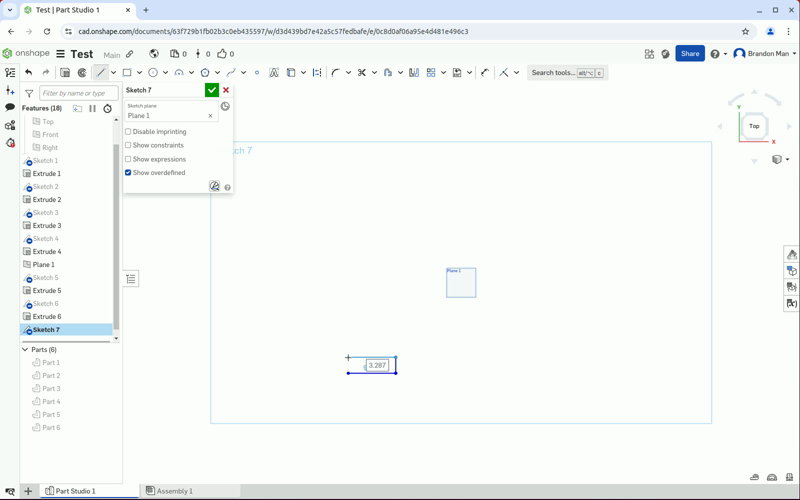
key_up(shift)
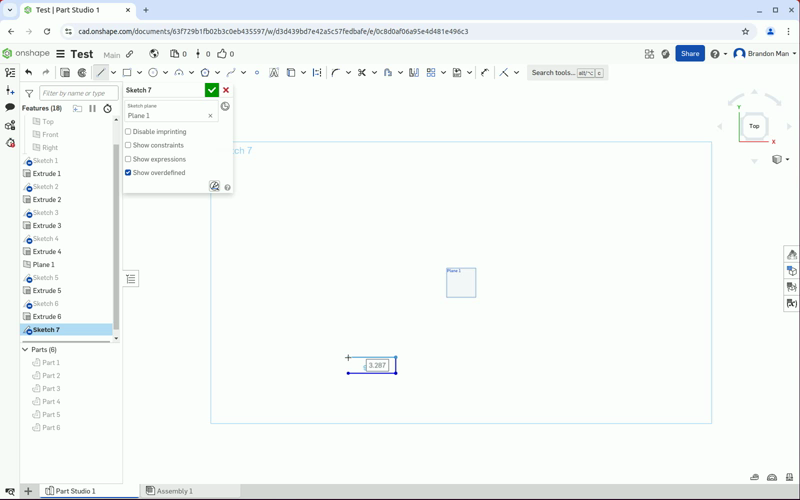
mouse_move(378, 357)
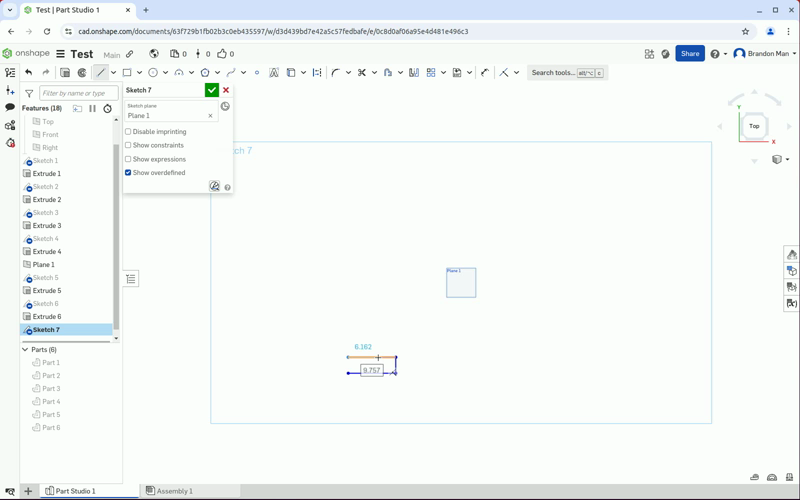
key_down(shift)
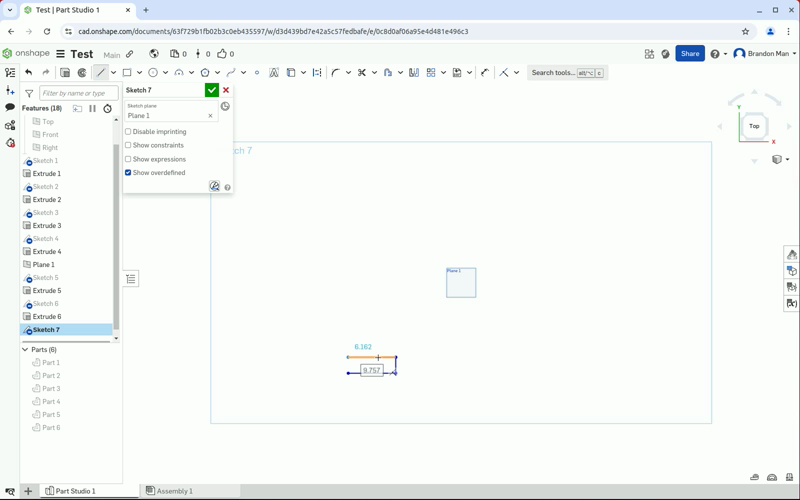
mouse_move(348, 373)
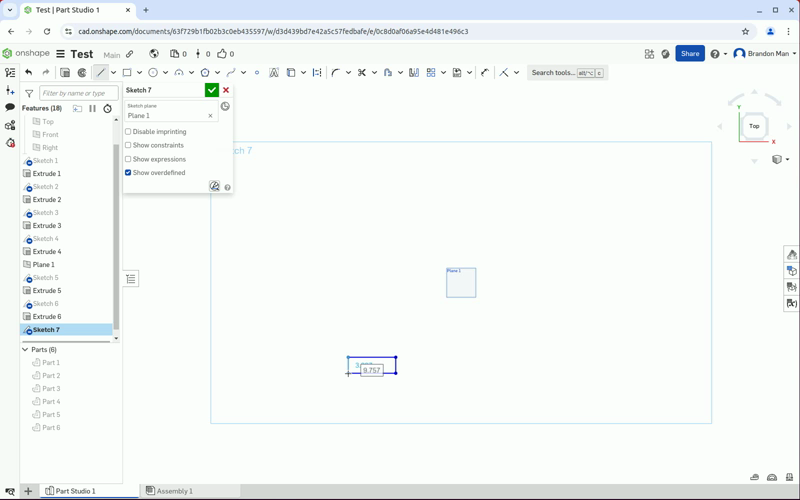
key_up(shift)
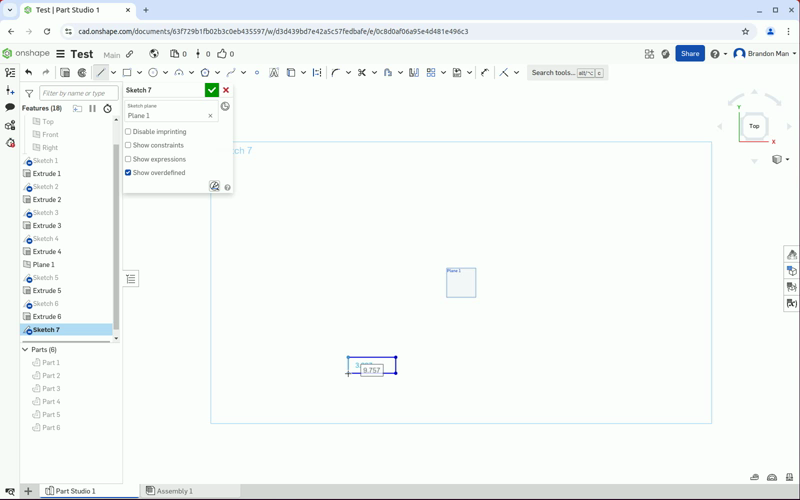
click(348, 373)
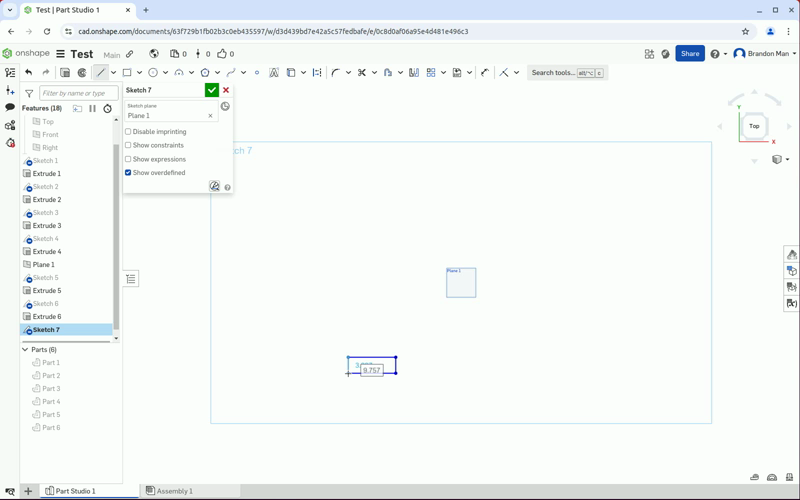
key(esc)
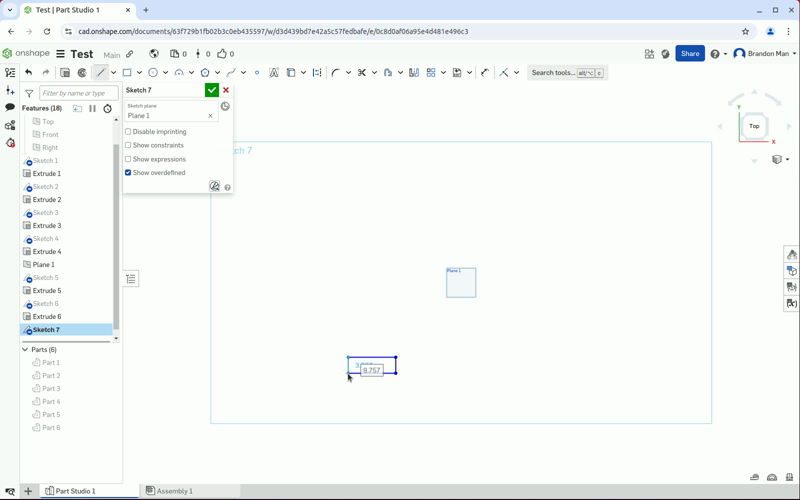
mouse_move(367, 370)
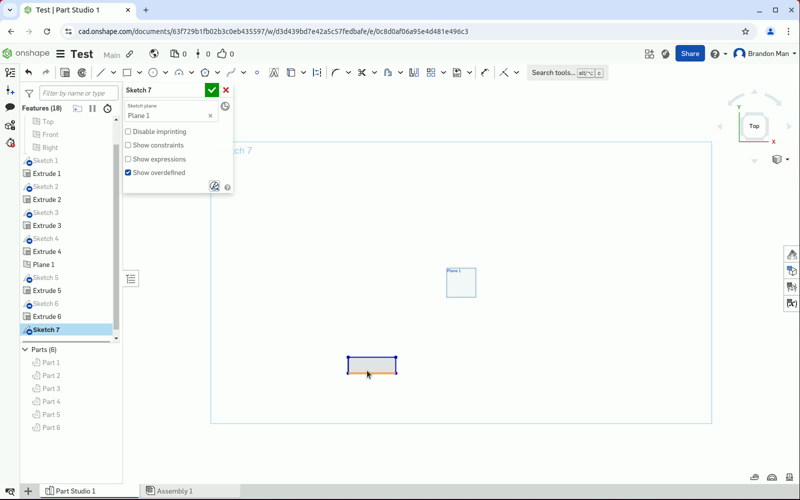
scroll(6)
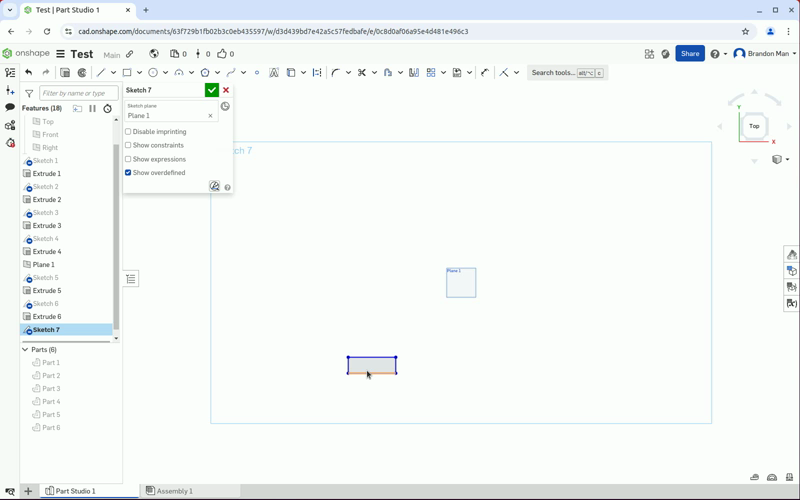
scroll(6)
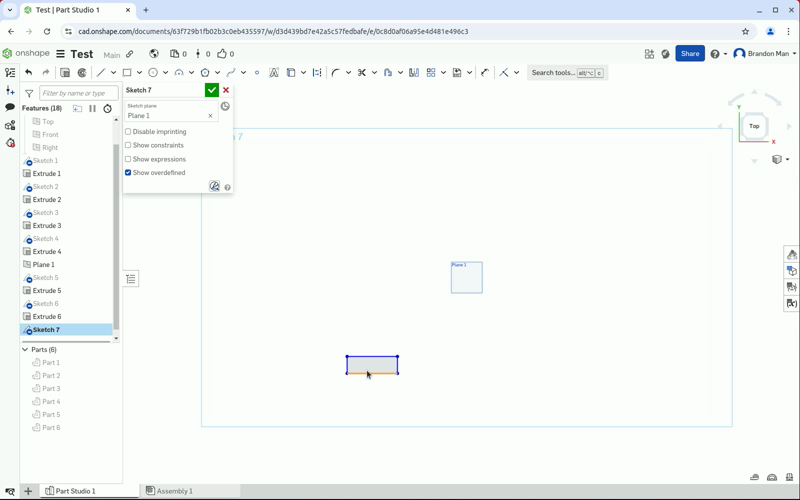
scroll(6)
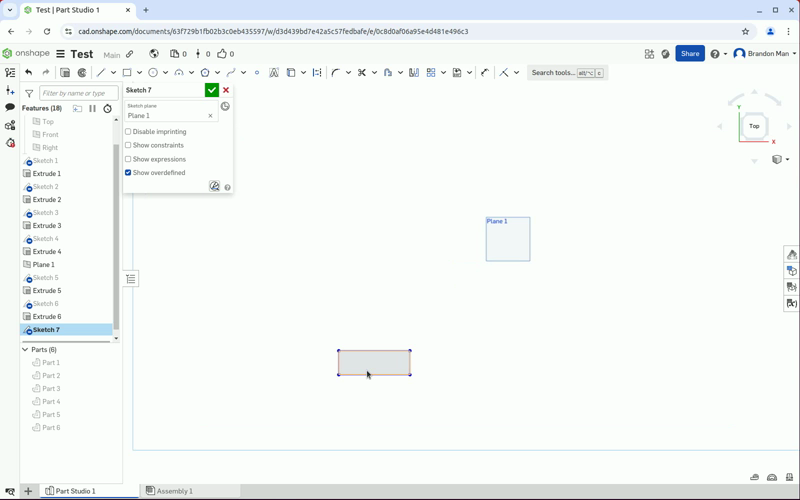
scroll(6)
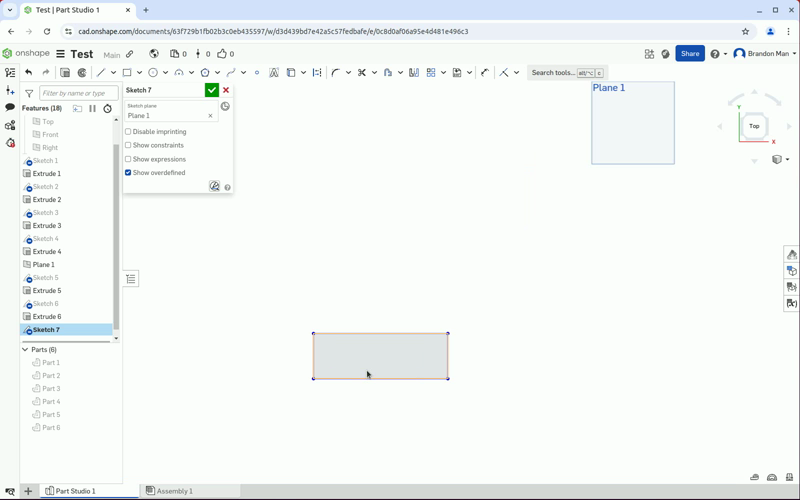
scroll(6)
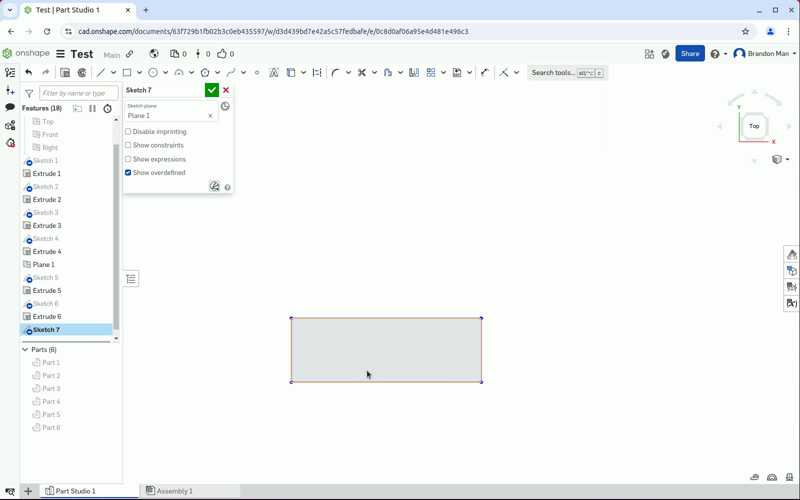
scroll(6)
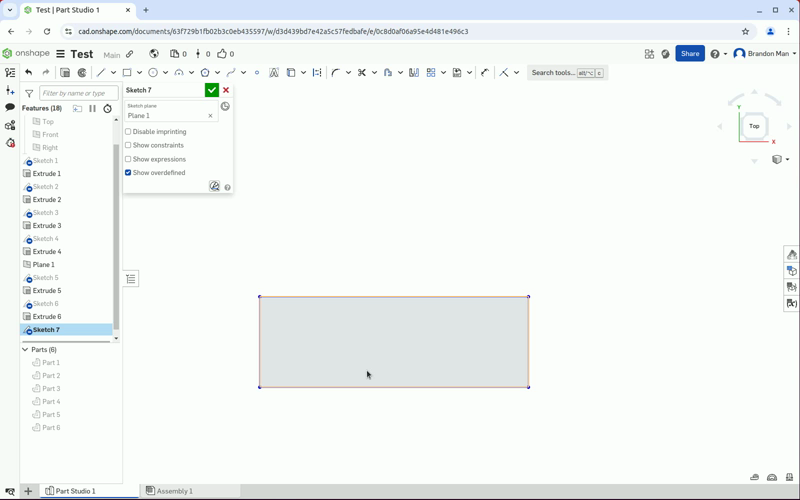
scroll(6)
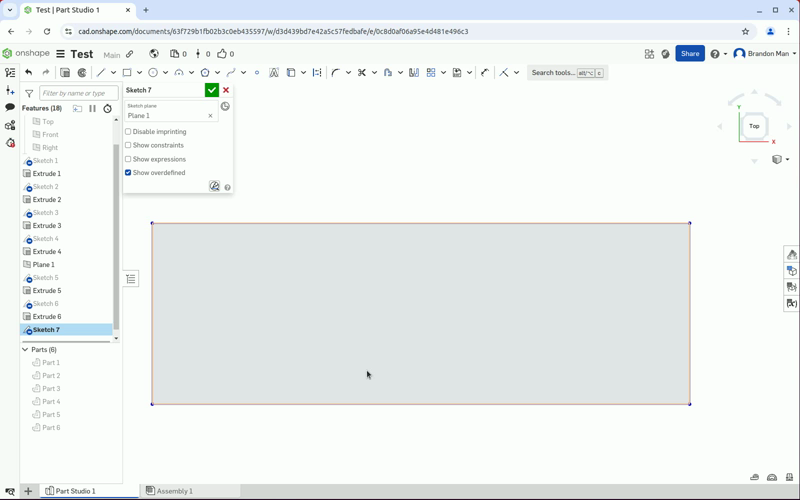
click(367, 370)
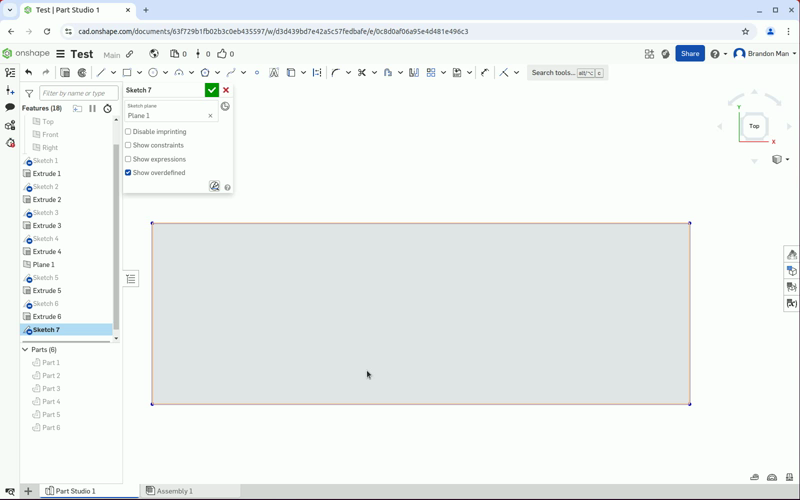
scroll(-6)
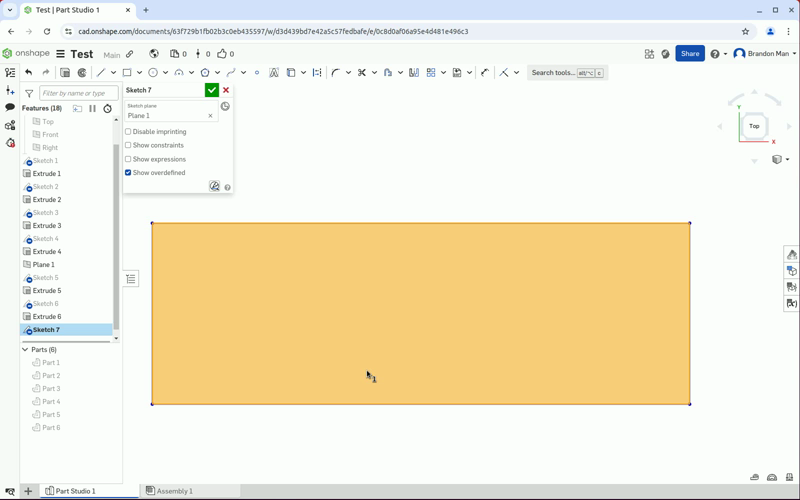
scroll(-6)
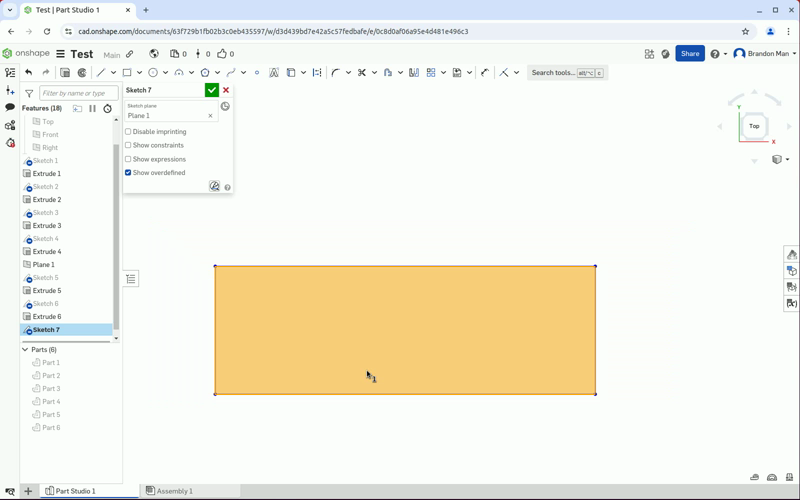
scroll(-6)
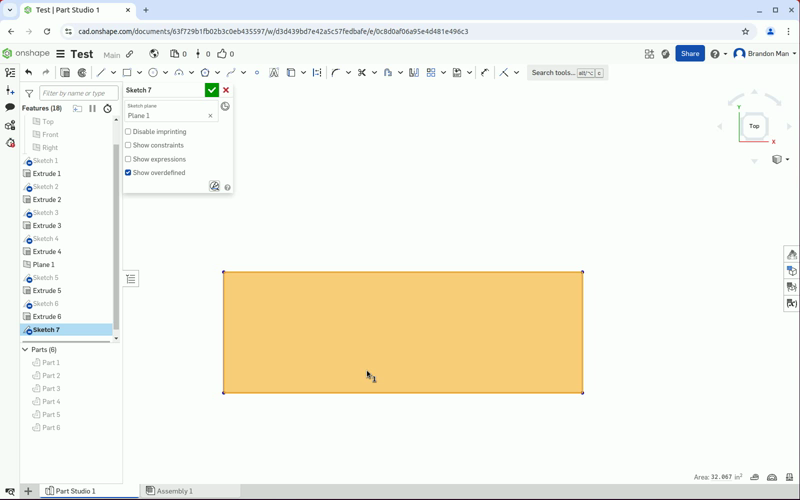
scroll(-6)
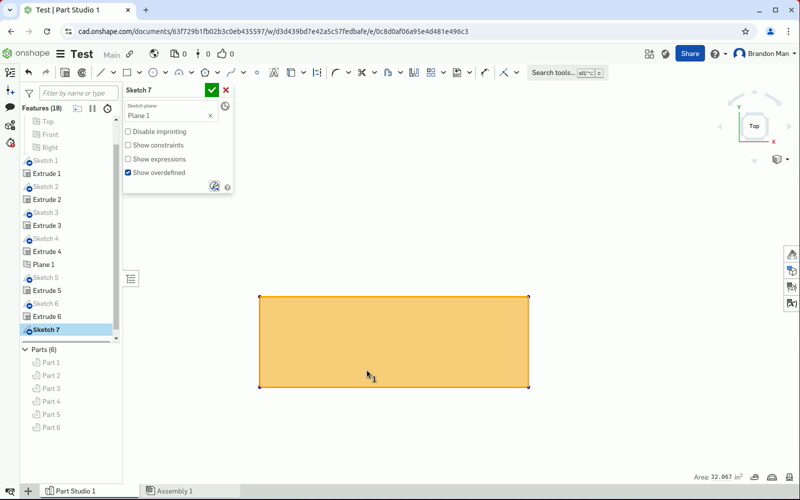
scroll(-6)
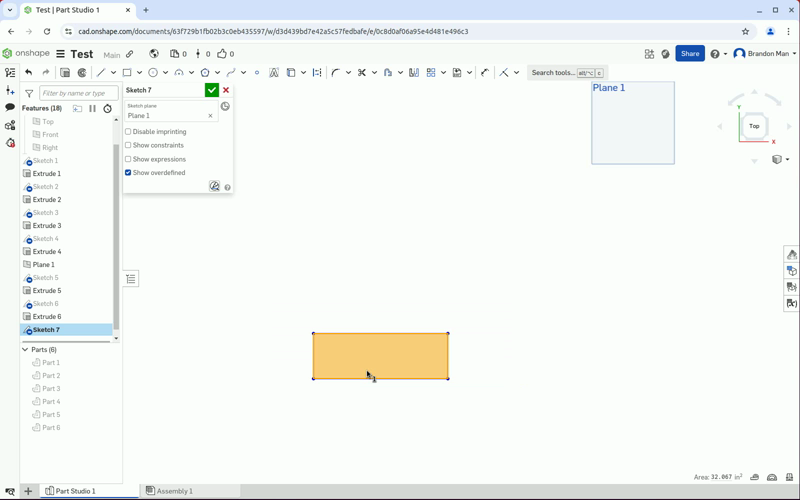
scroll(-6)
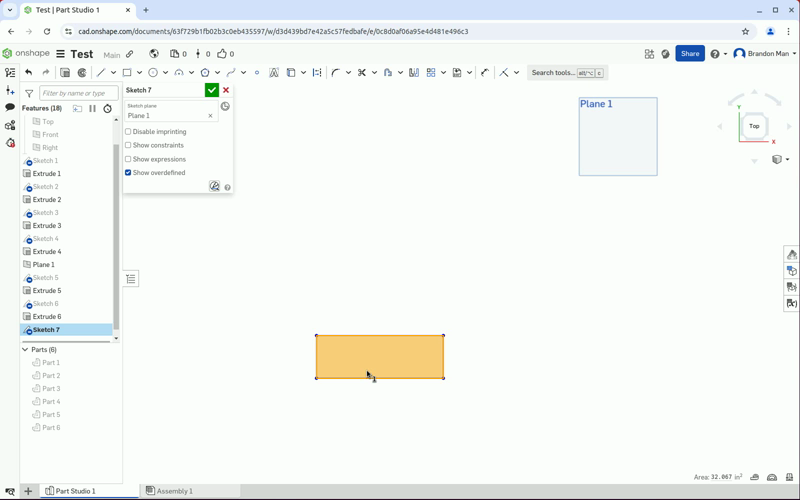
scroll(-6)
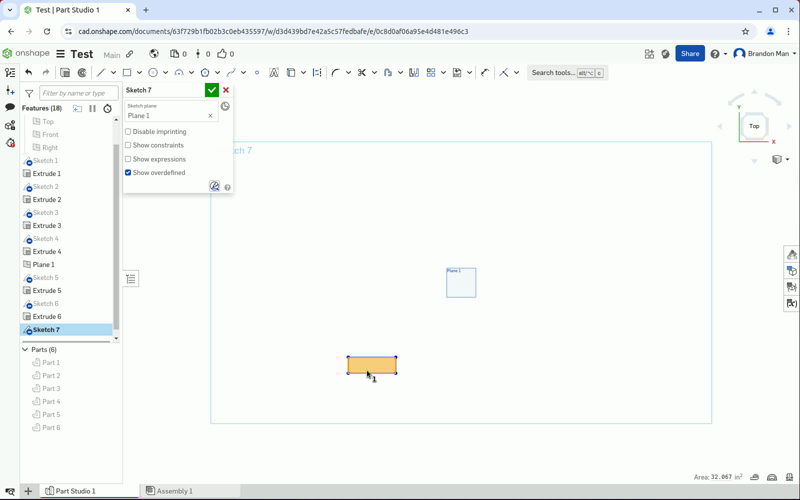
mouse_move(73, 352)
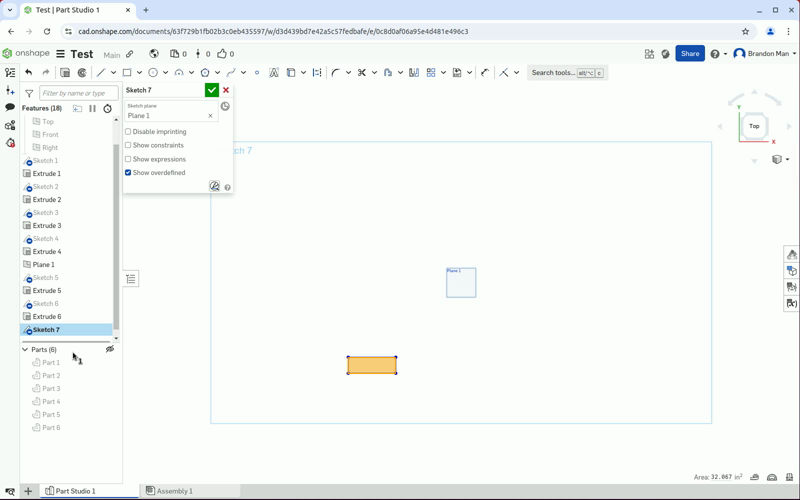
key(shift+y)
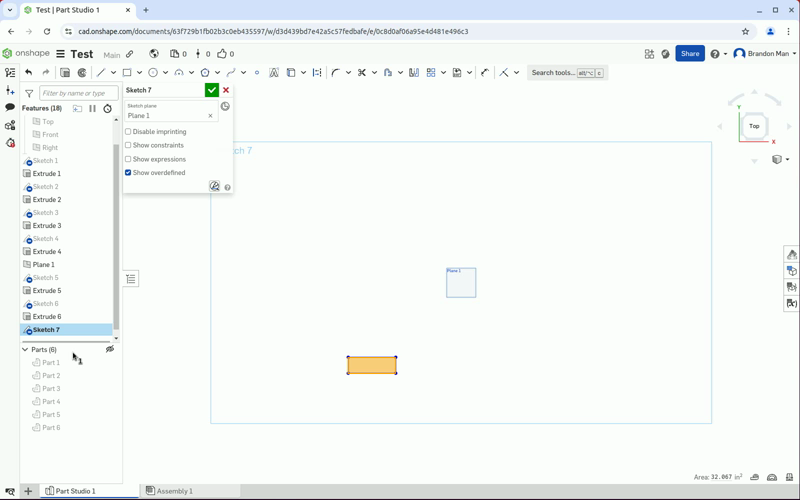
key(shift+e)
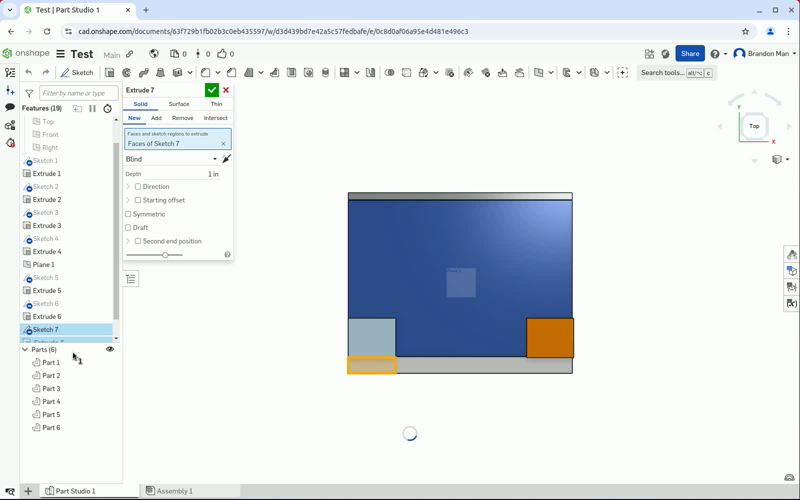
mouse_move(143, 106)
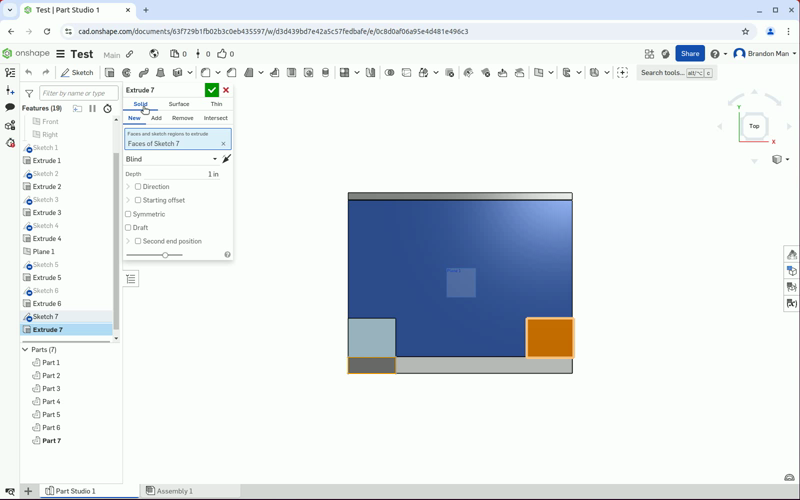
click(143, 106)
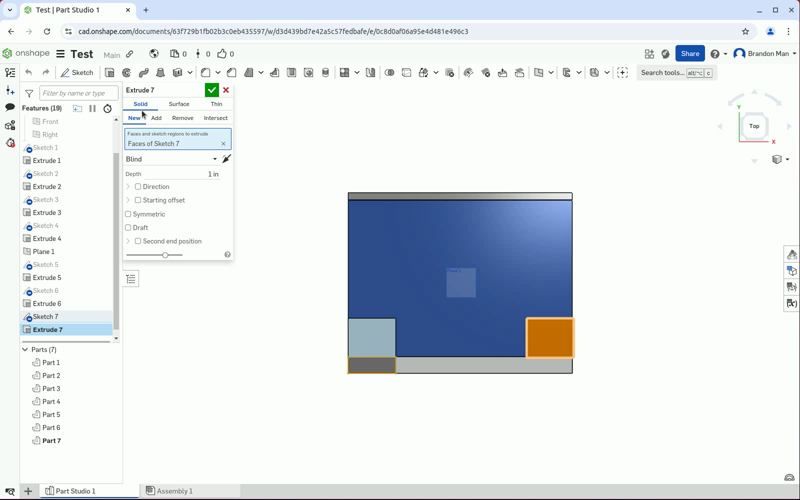
mouse_move(137, 120)
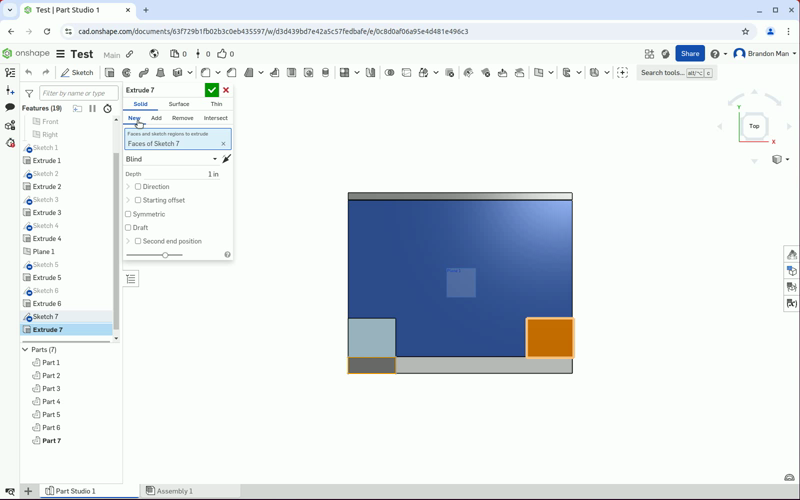
click(137, 120)
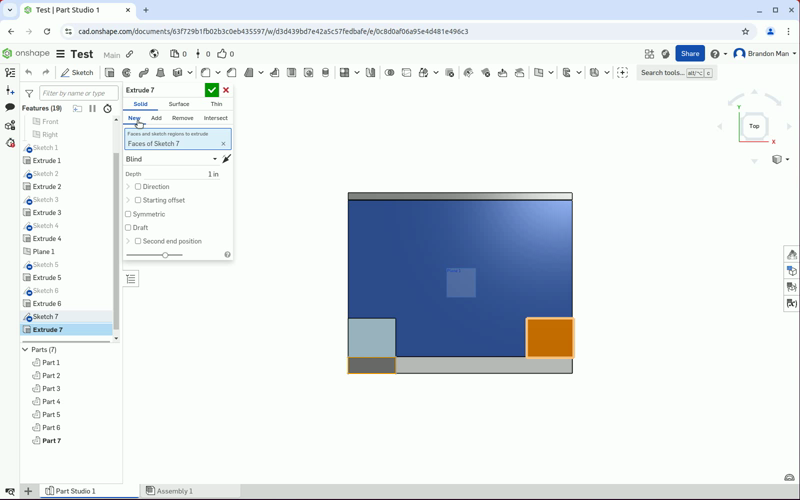
key(tab, 4)
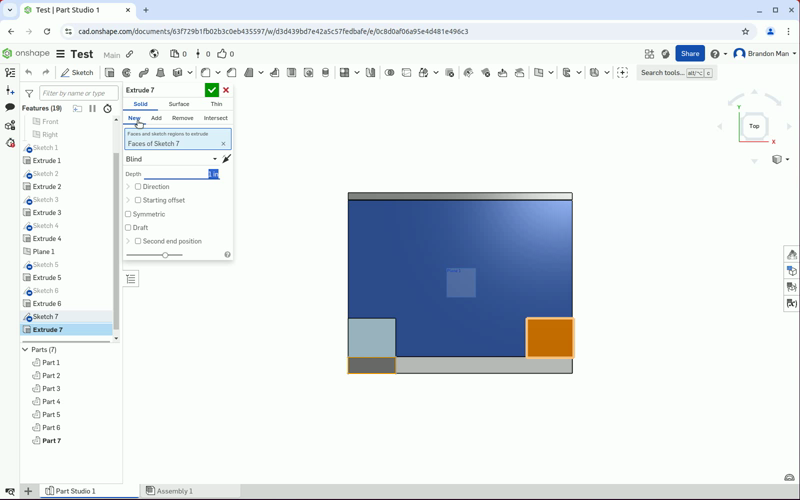
text(1.685)
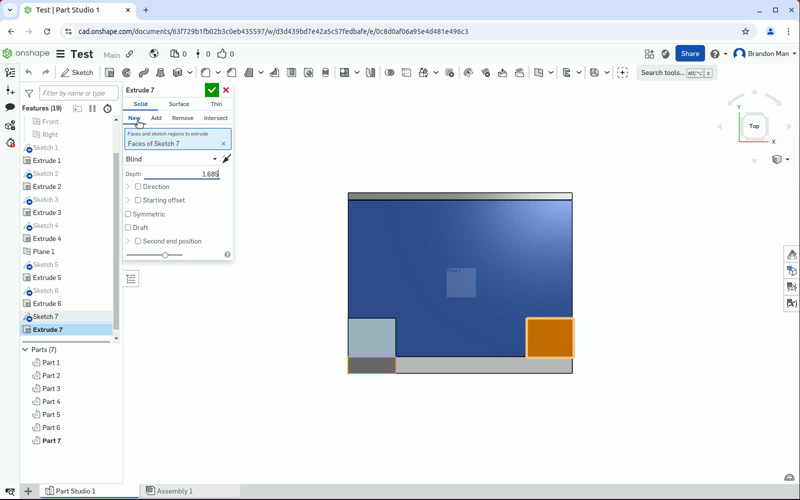
key(enter)
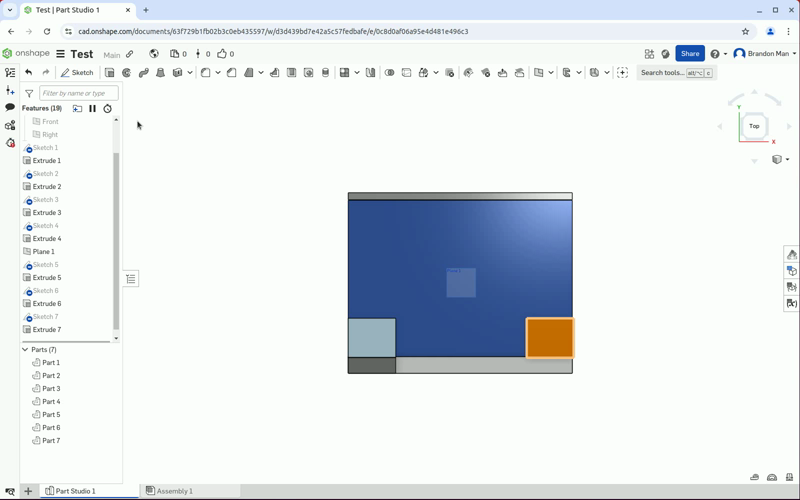
key(shift+h)
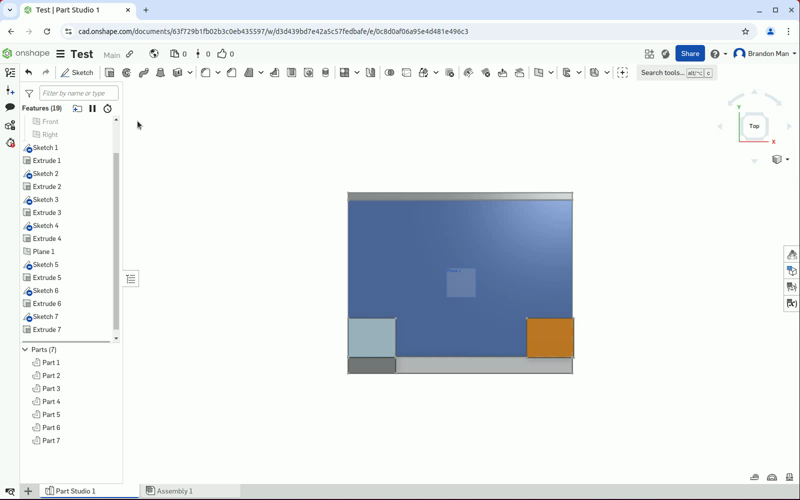
key(shift+h)
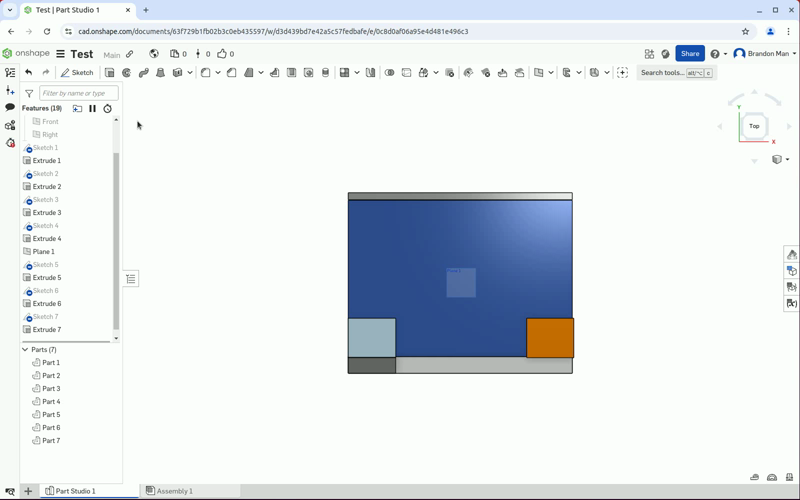
mouse_move(69, 150)
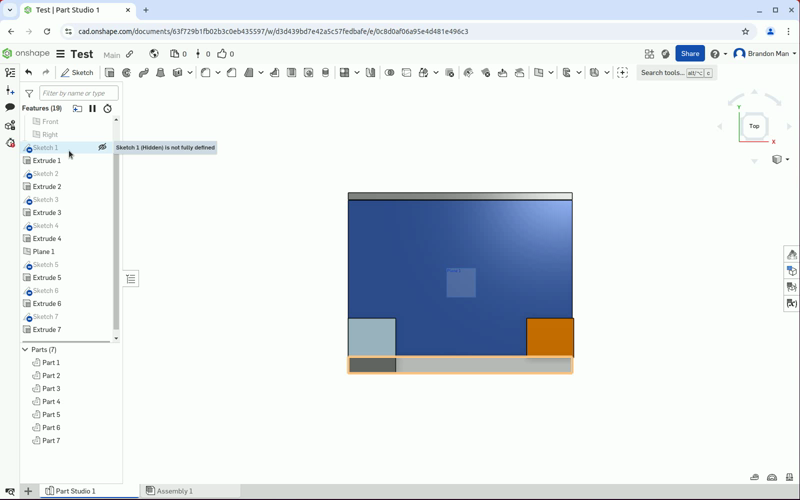
click(69, 150)
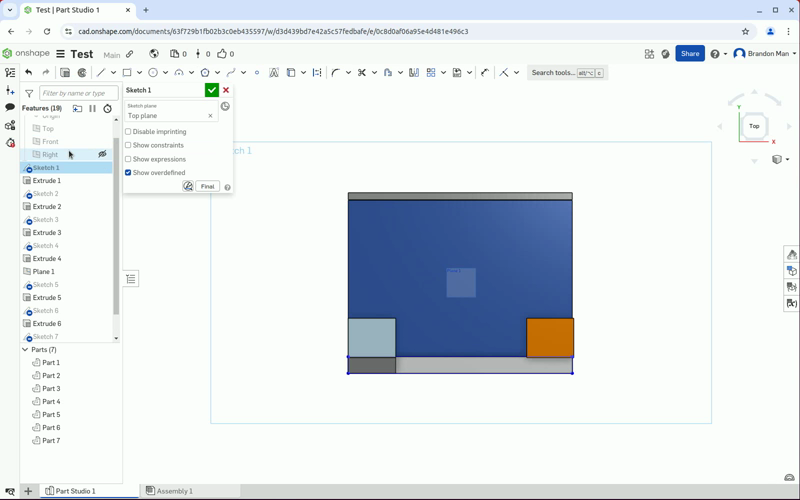
mouse_move(229, 92)
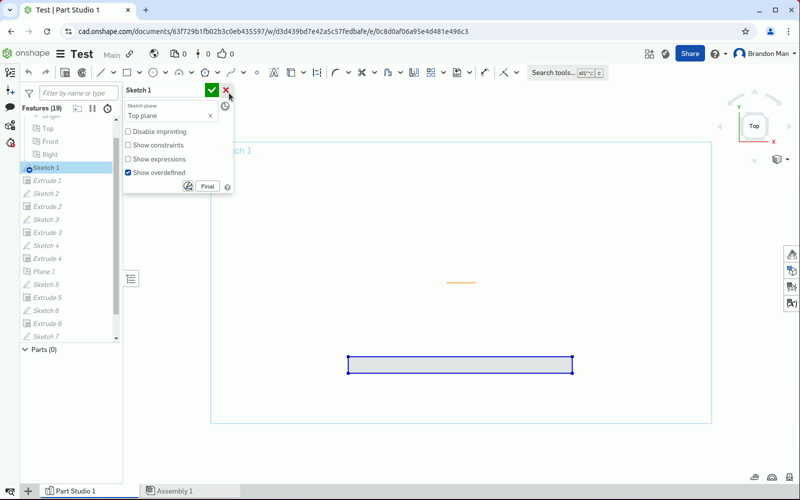
click(229, 92)
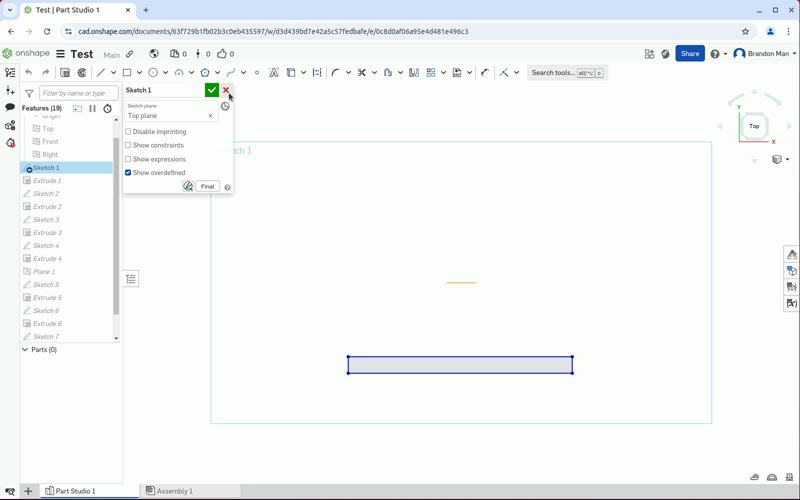
key(shift+s)
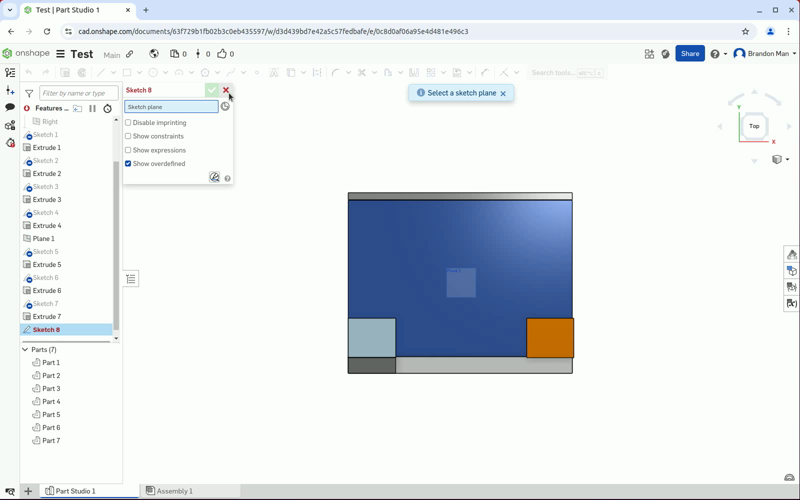
mouse_move(69, 241)
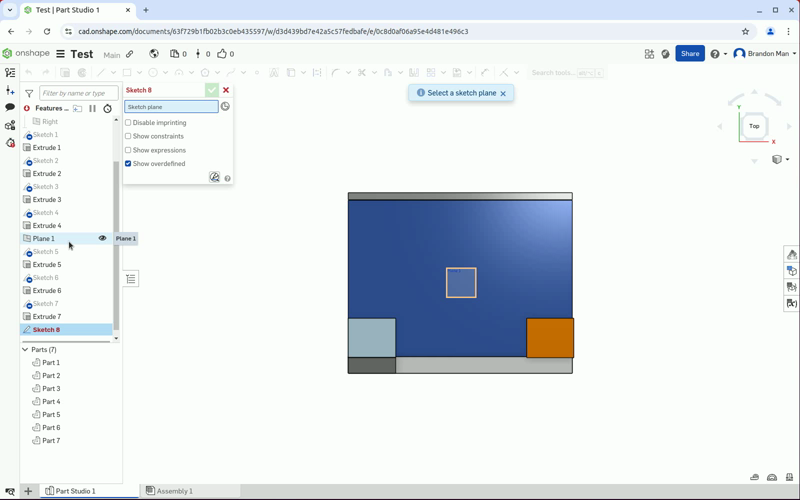
click(69, 241)
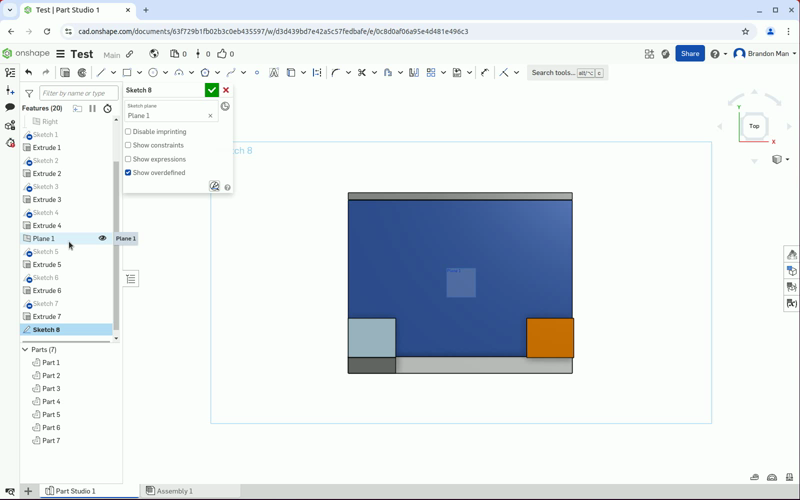
mouse_move(73, 352)
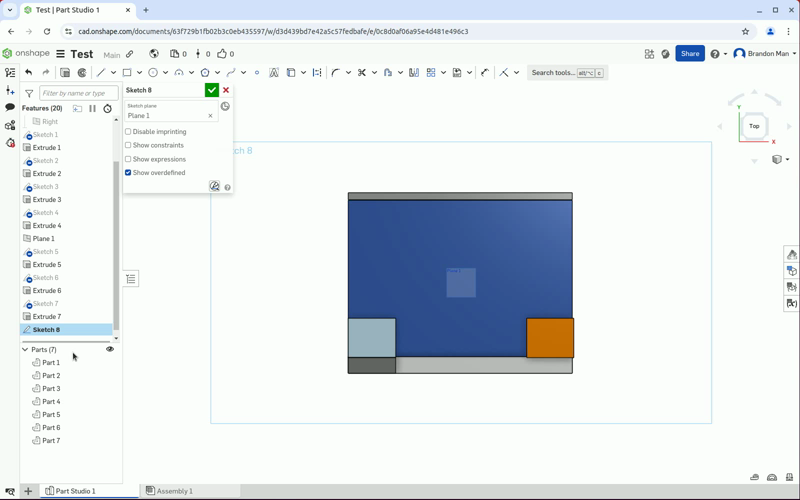
key(y)
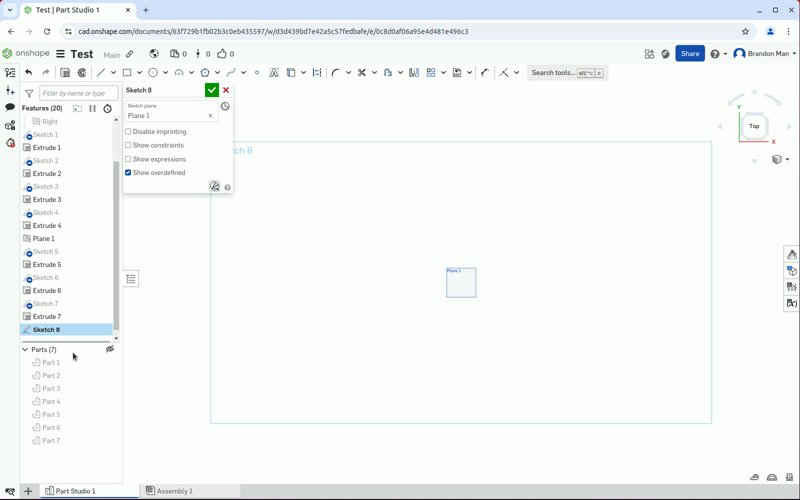
key(l)
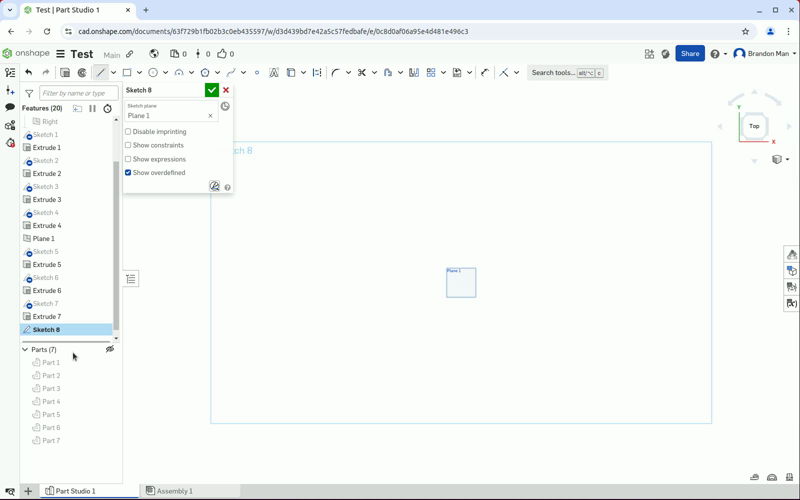
key_down(shift)
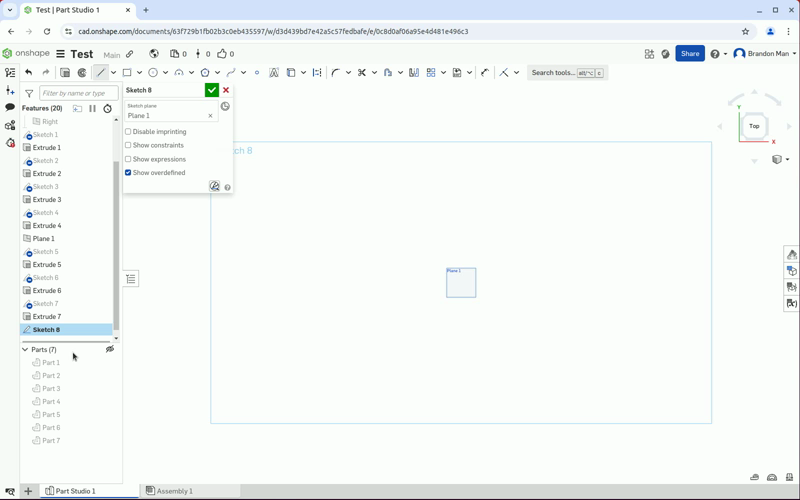
mouse_move(526, 373)
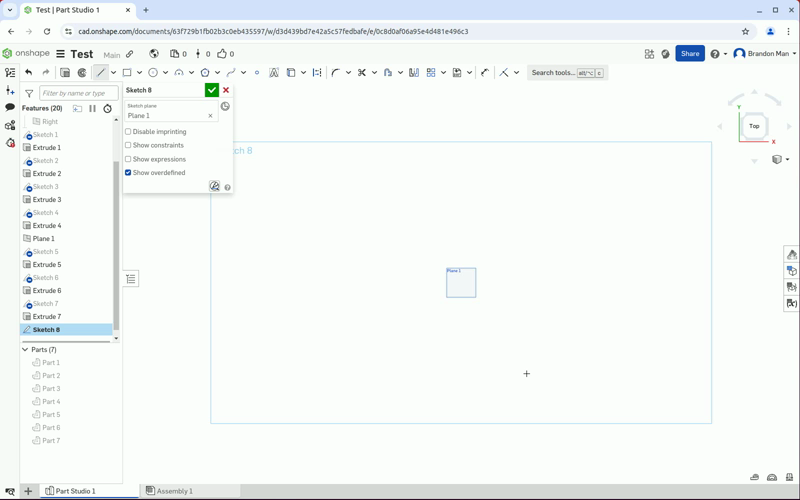
click(526, 373)
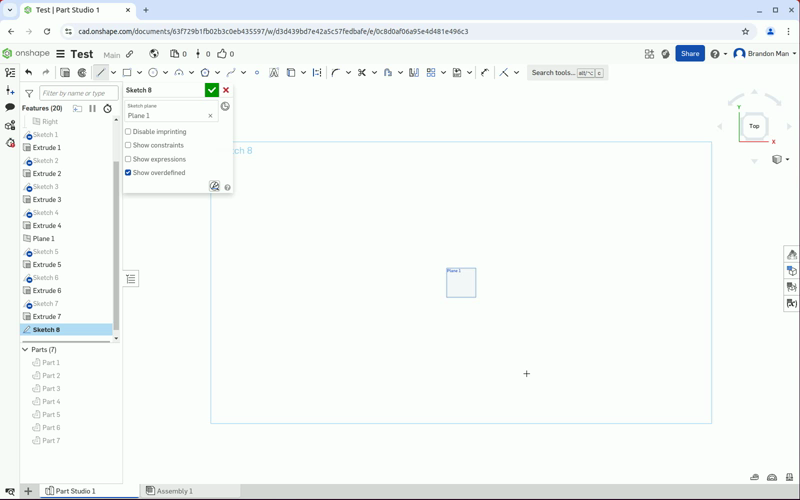
key_up(shift)
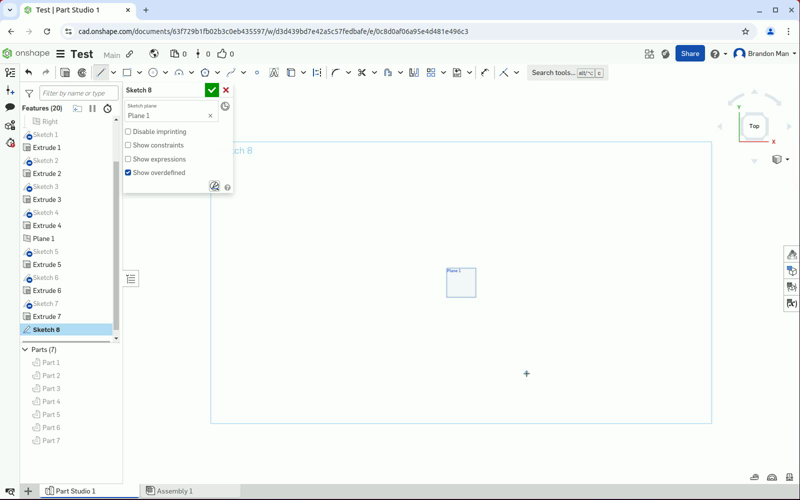
key_down(shift)
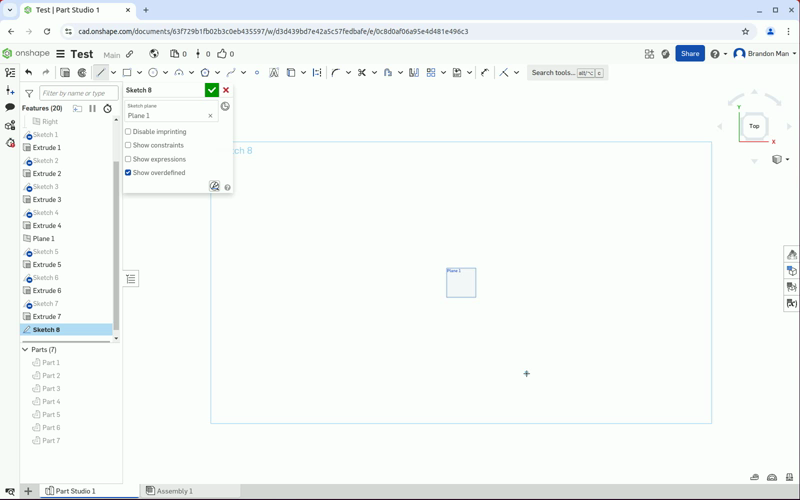
mouse_move(556, 373)
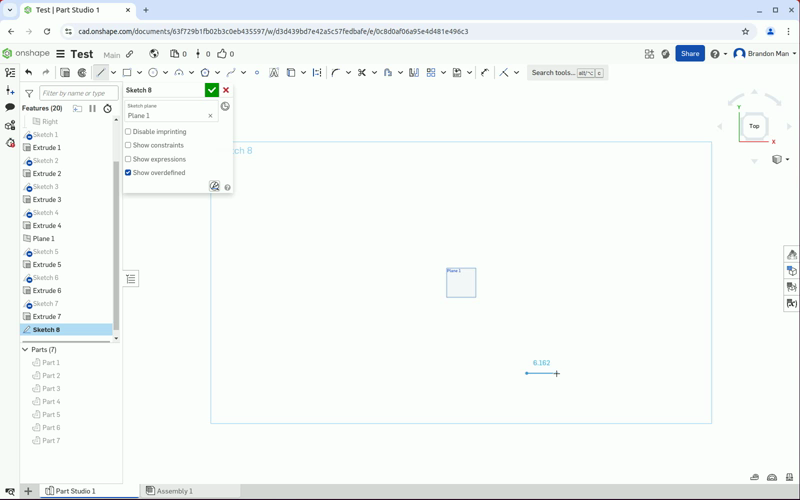
mouse_move(573, 373)
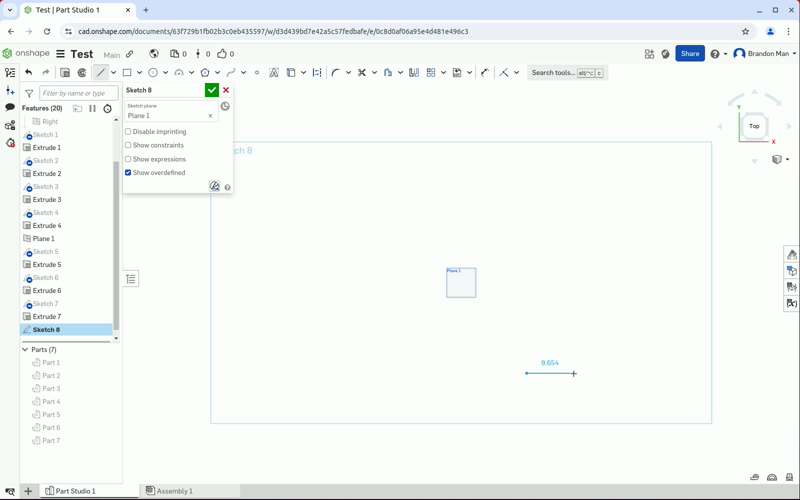
click(573, 373)
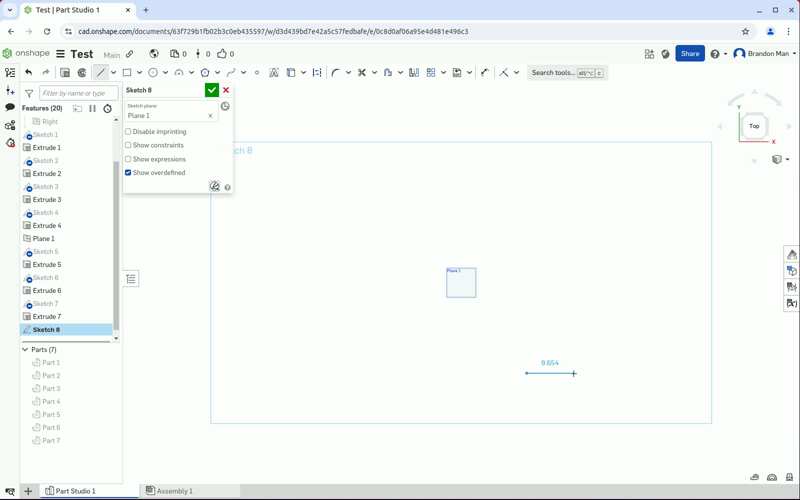
key_up(shift)
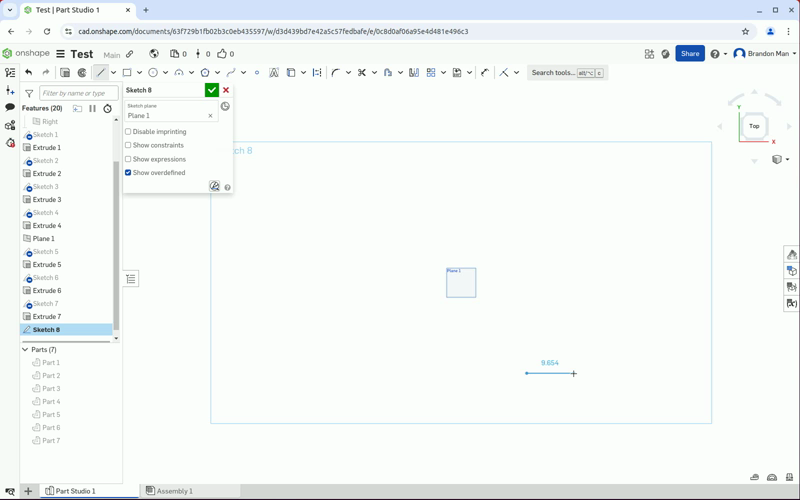
key_down(shift)
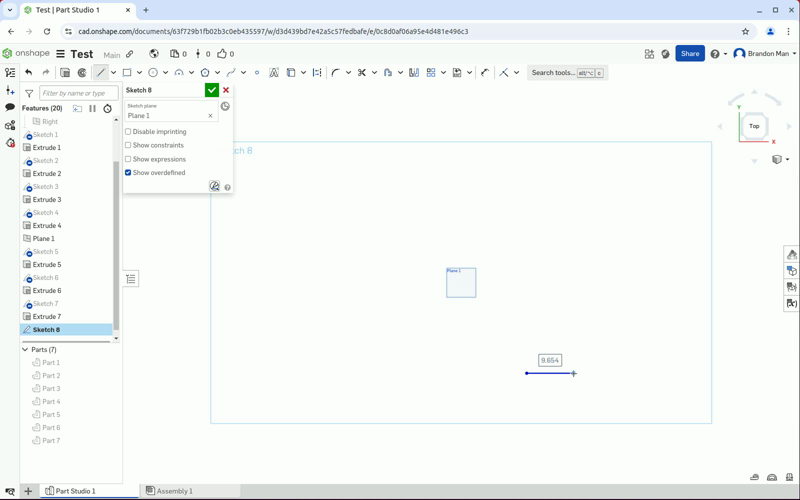
mouse_move(589, 373)
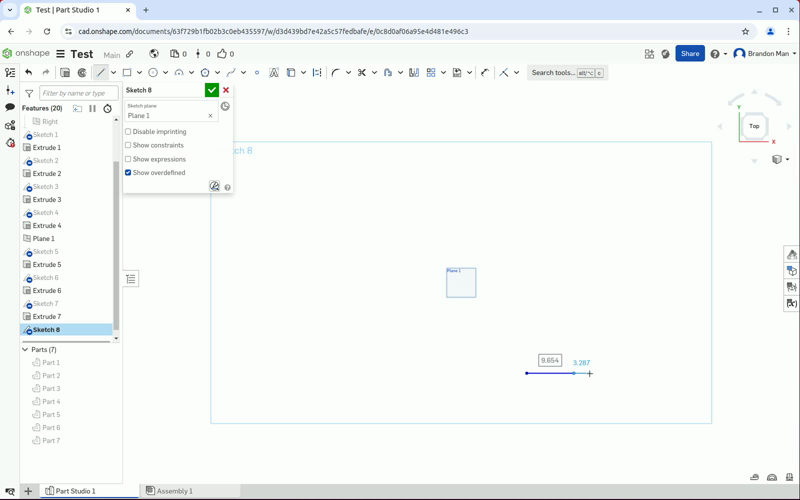
mouse_move(573, 357)
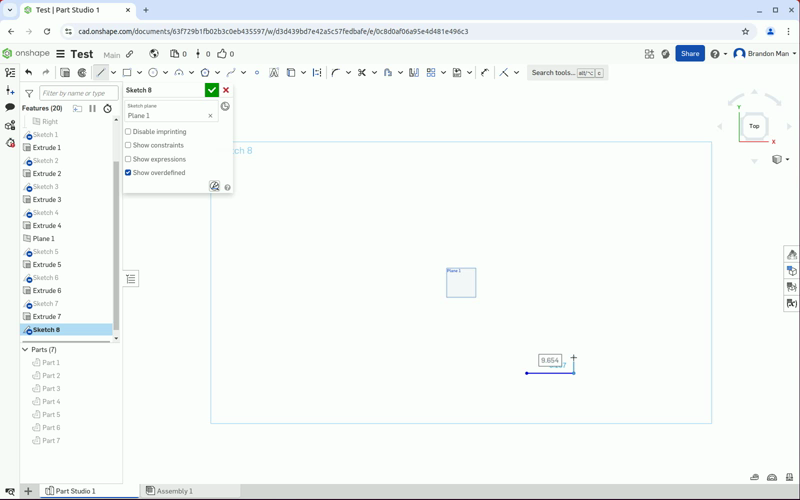
click(573, 357)
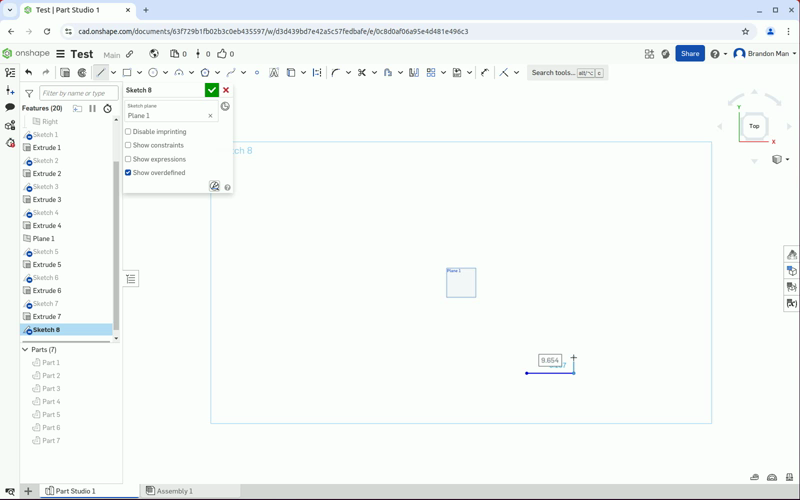
key_up(shift)
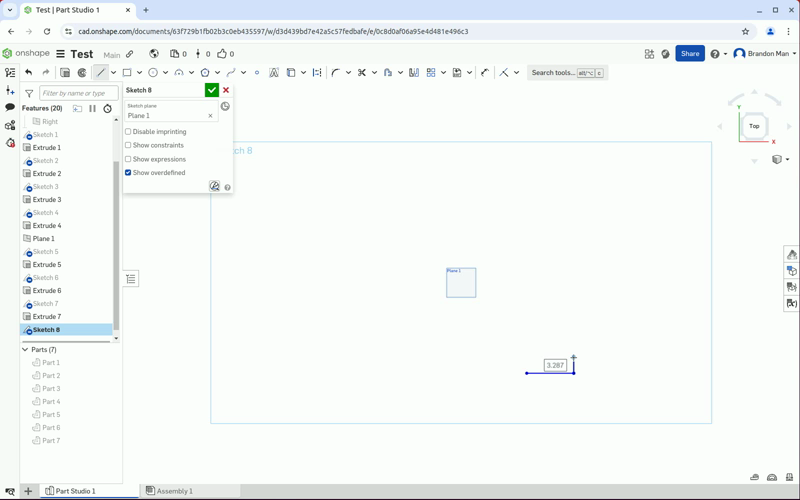
key_down(shift)
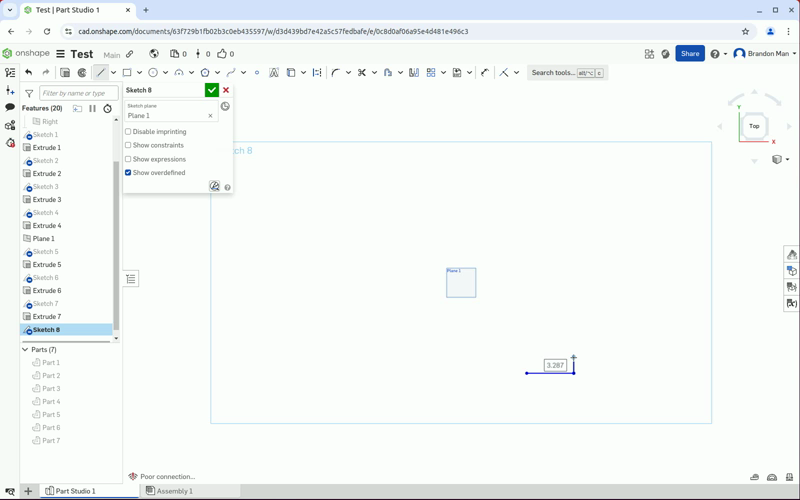
mouse_move(589, 357)
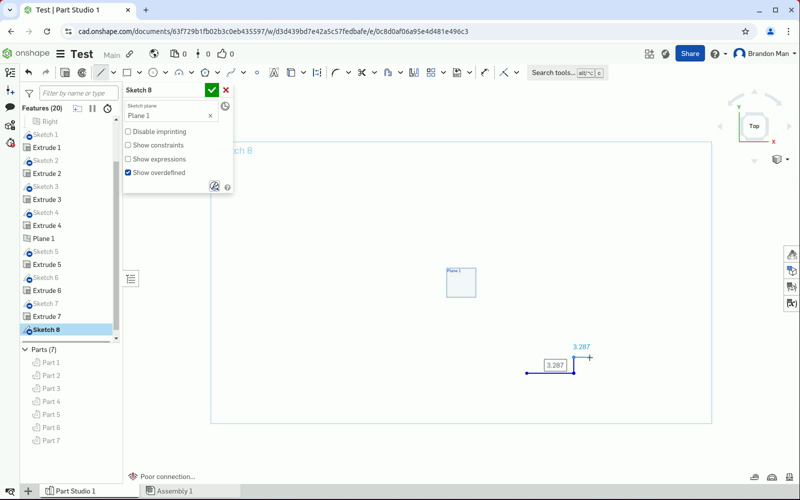
mouse_move(526, 357)
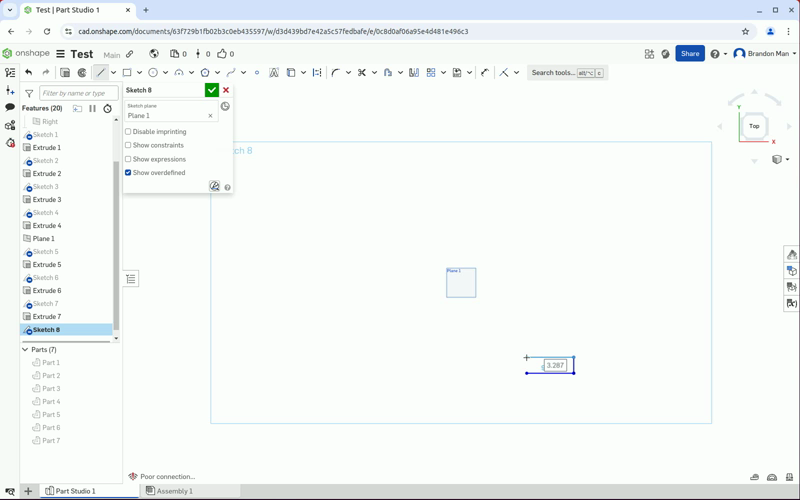
click(526, 357)
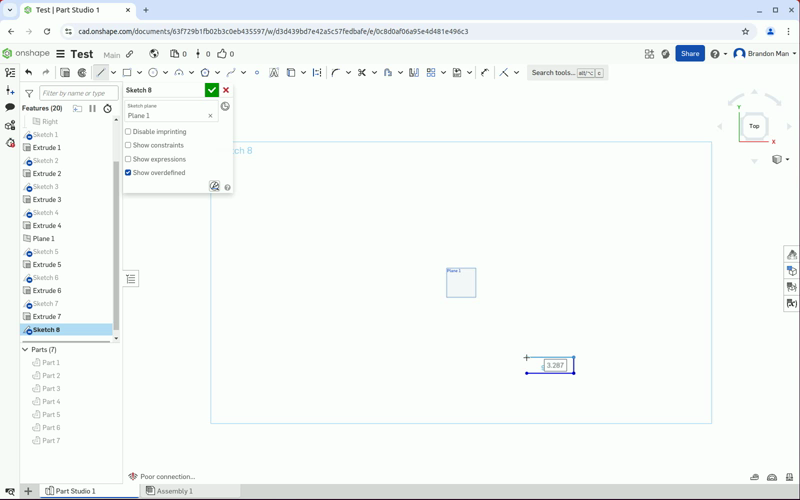
key_up(shift)
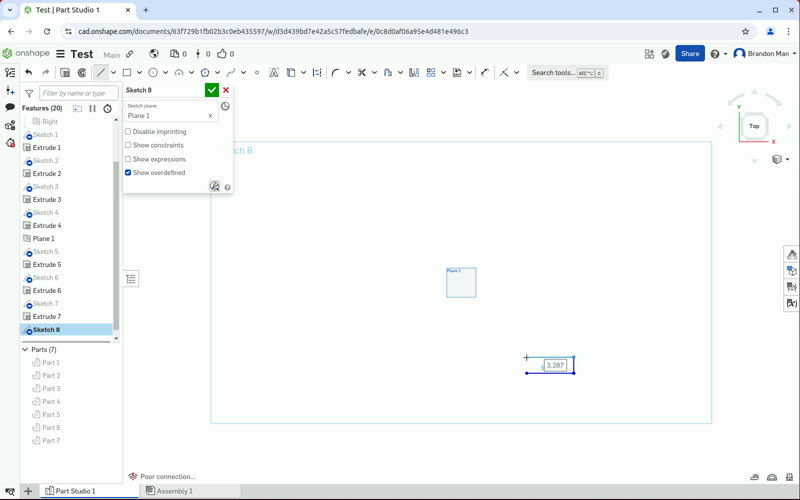
mouse_move(556, 357)
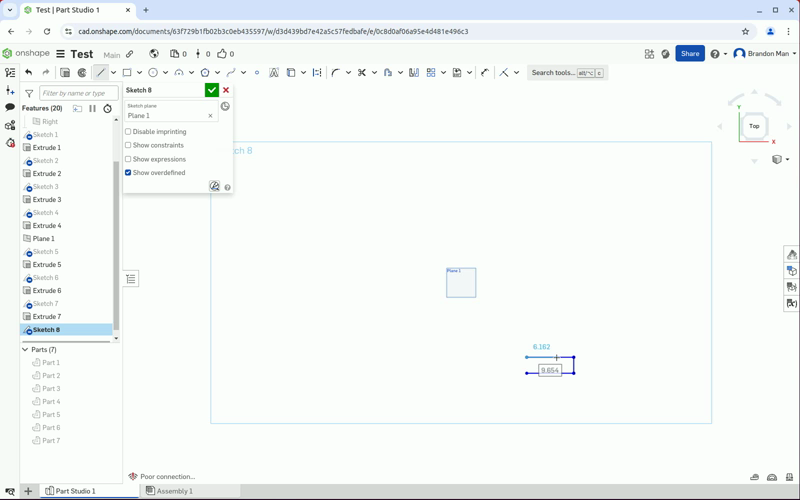
key_down(shift)
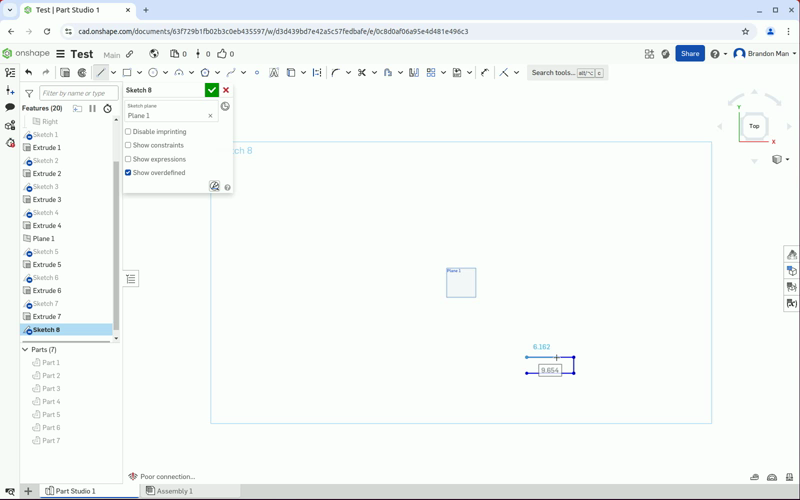
mouse_move(526, 373)
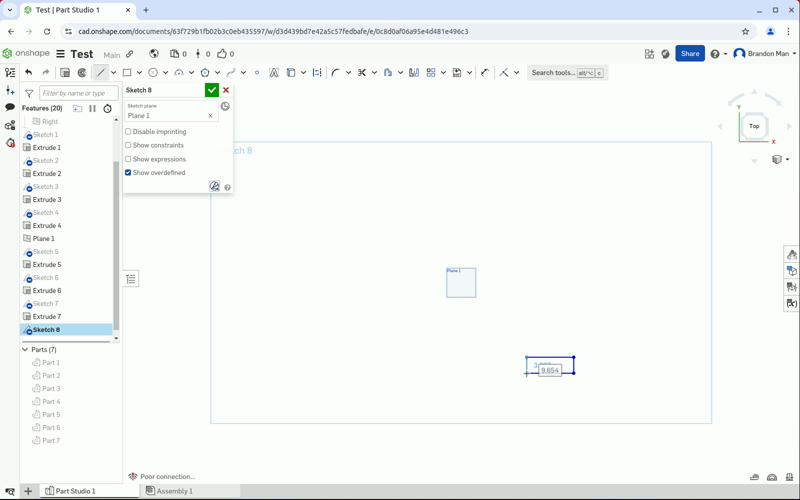
key_up(shift)
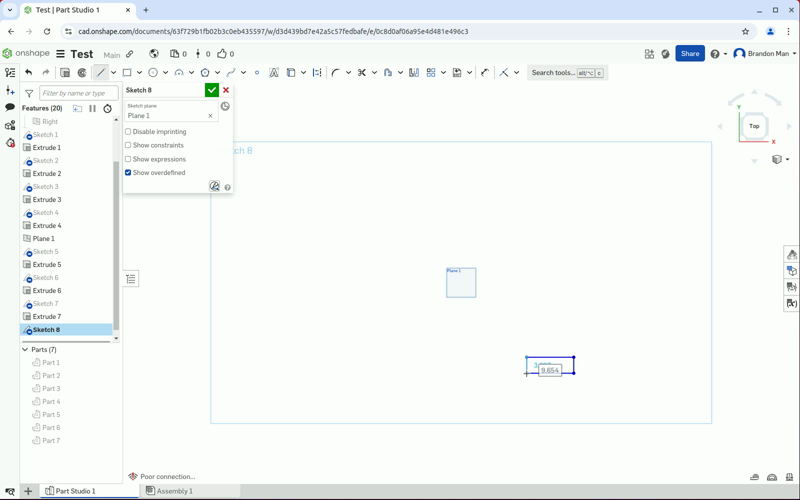
click(526, 373)
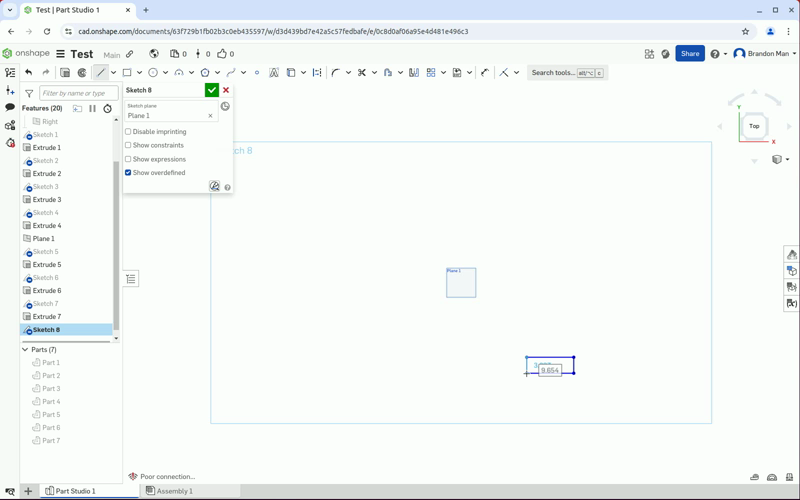
key(esc)
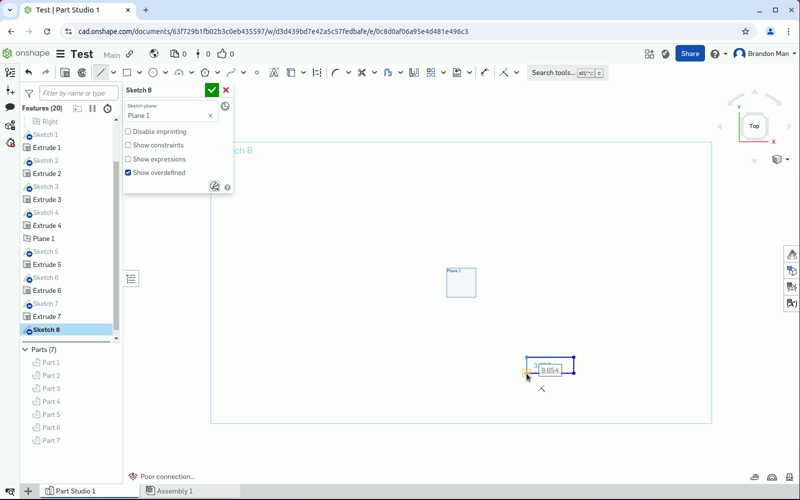
mouse_move(559, 361)
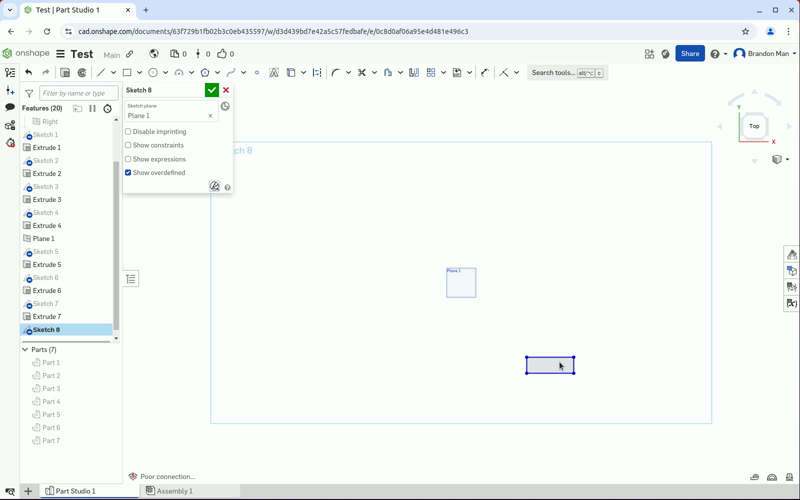
scroll(6)
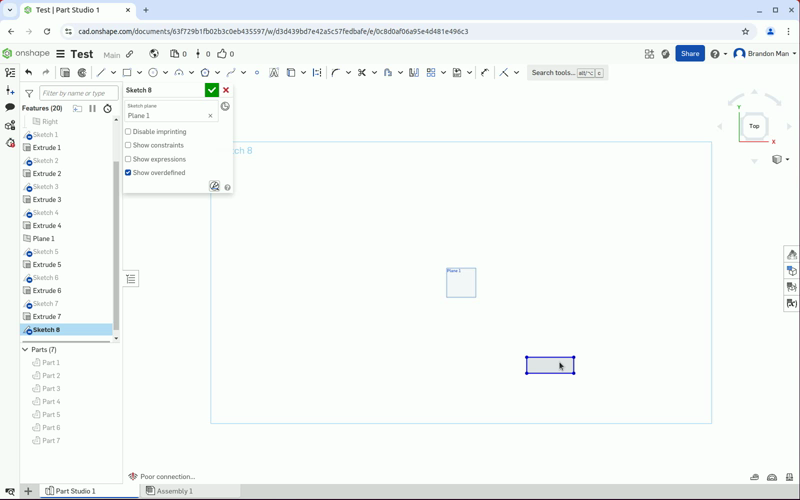
scroll(6)
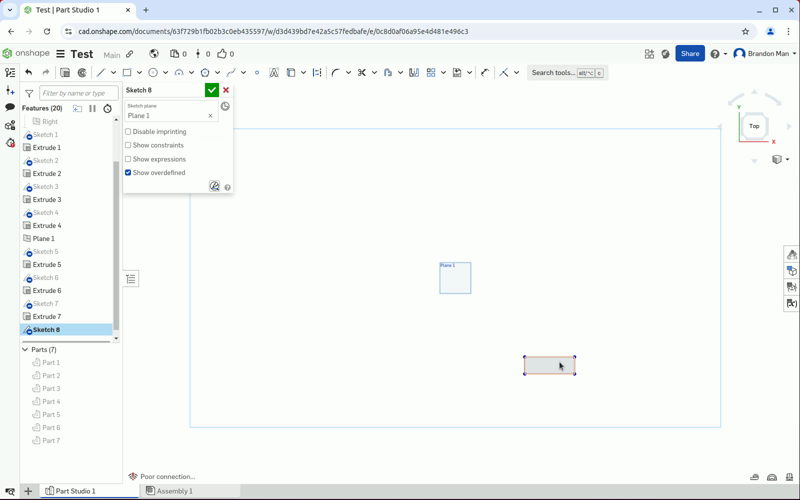
scroll(6)
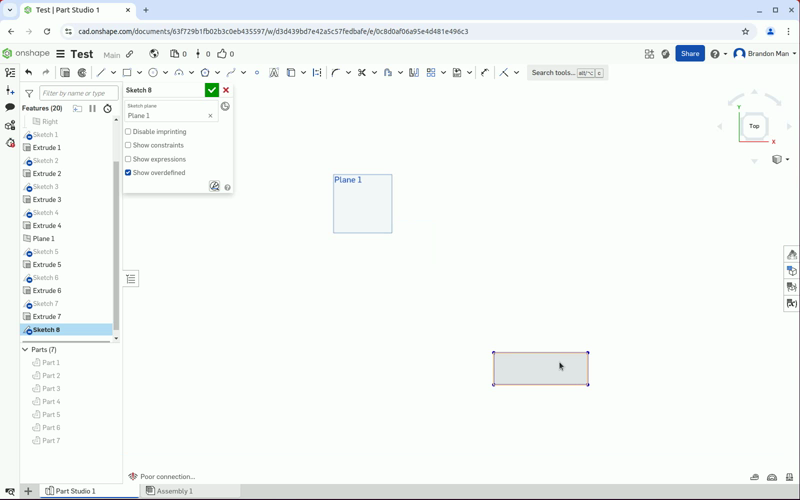
scroll(6)
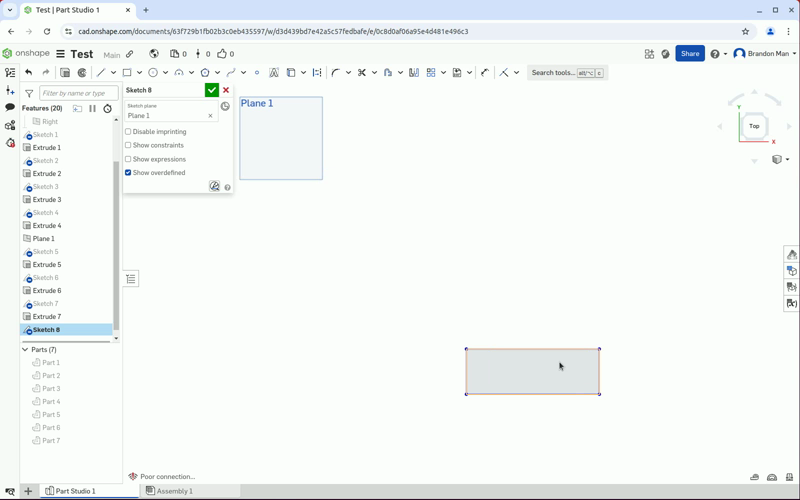
scroll(6)
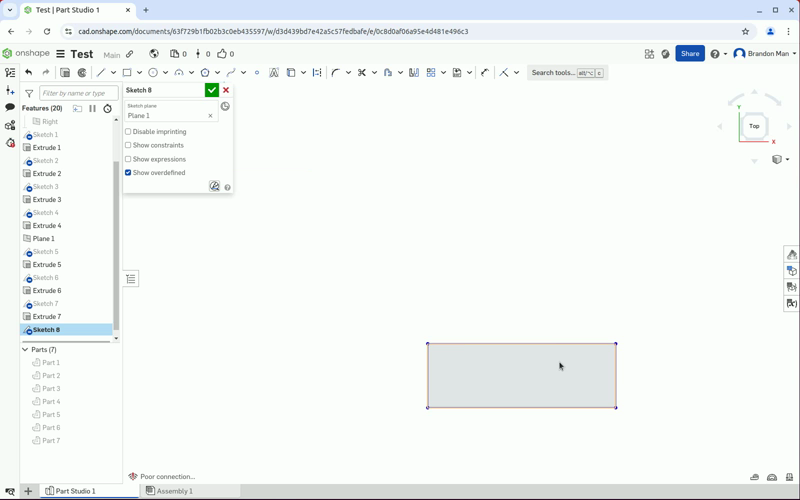
scroll(6)
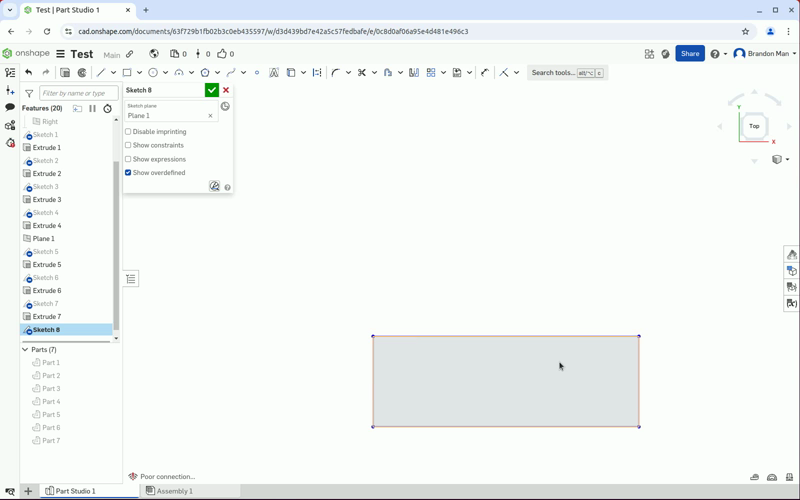
scroll(6)
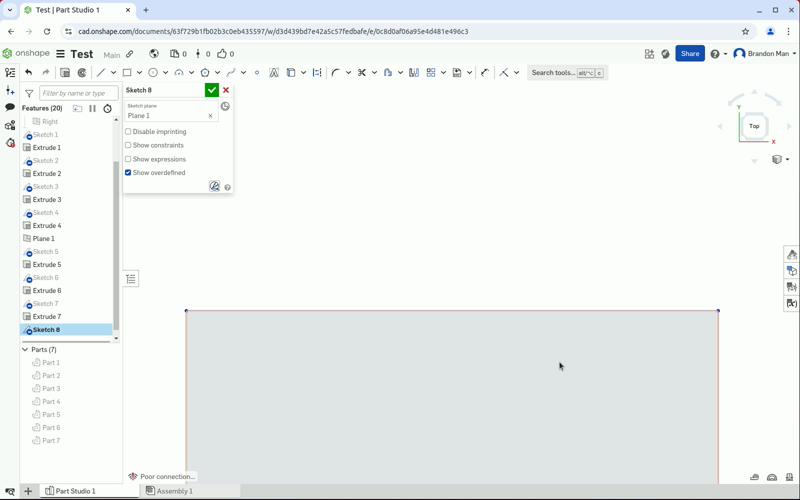
click(559, 361)
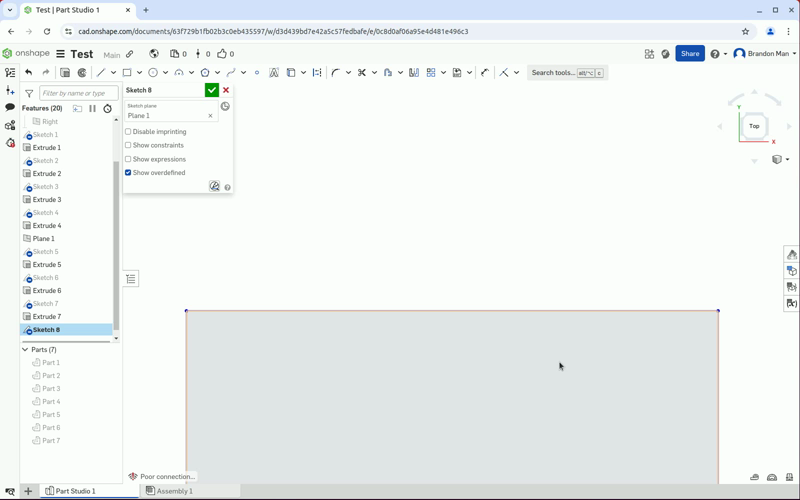
scroll(-6)
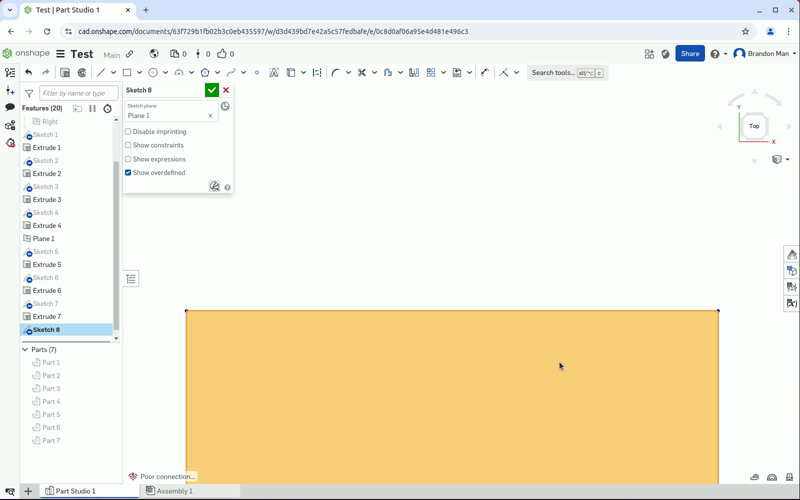
scroll(-6)
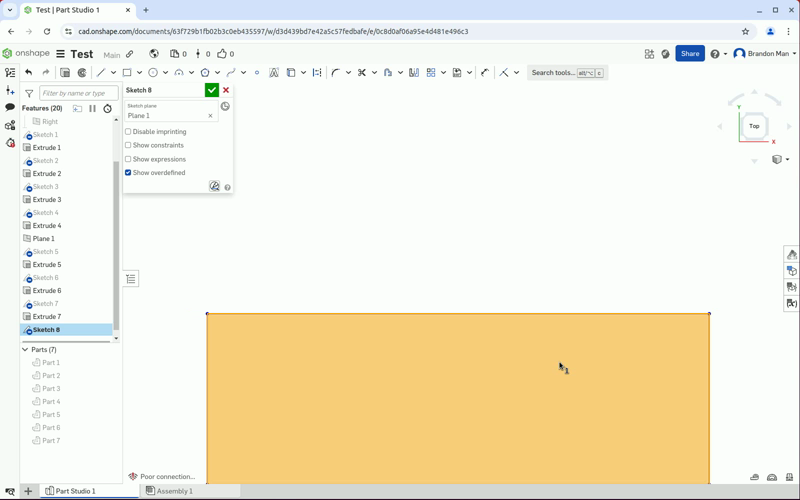
scroll(-6)
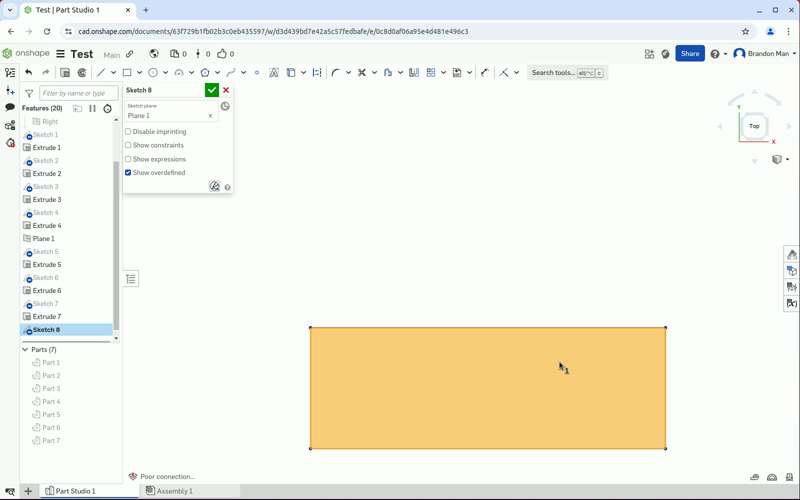
scroll(-6)
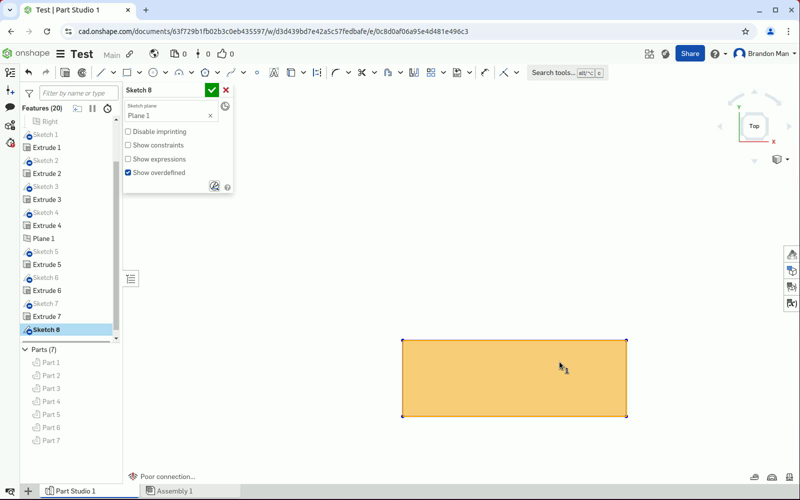
scroll(-6)
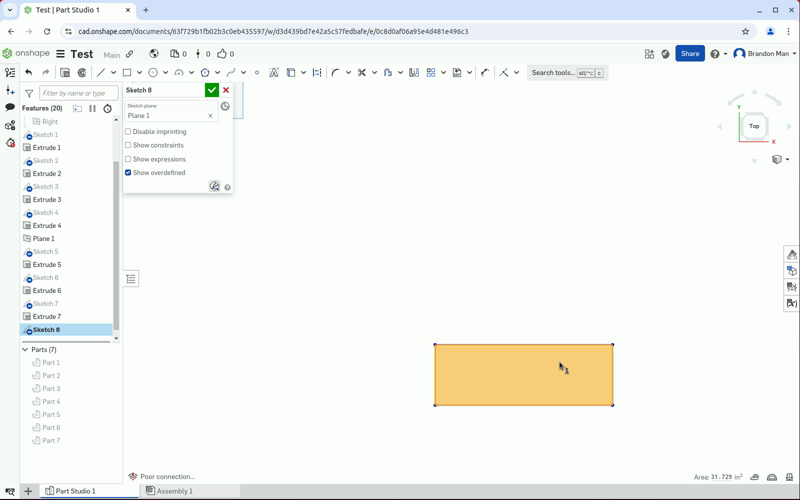
scroll(-6)
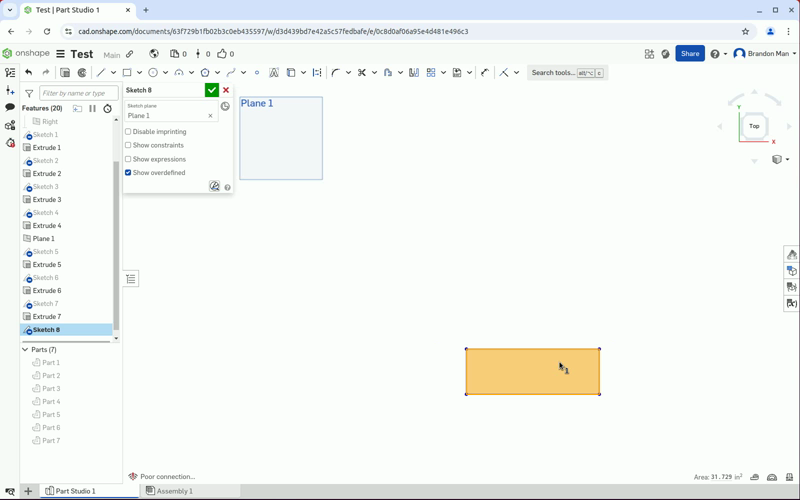
scroll(-6)
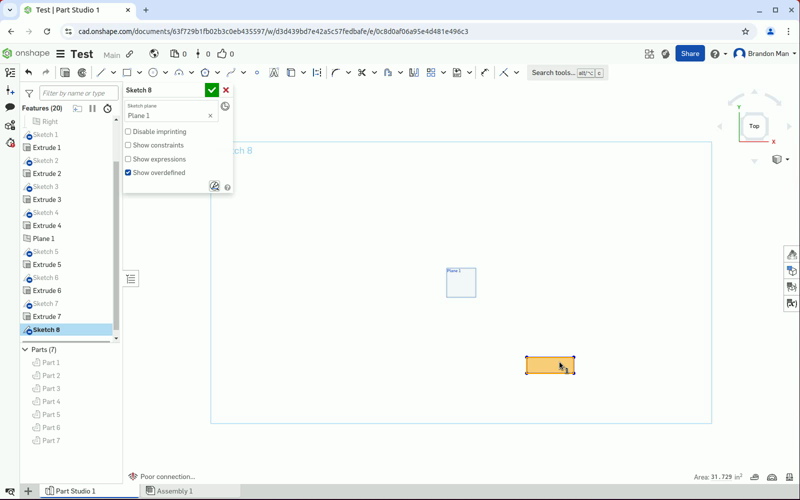
mouse_move(73, 352)
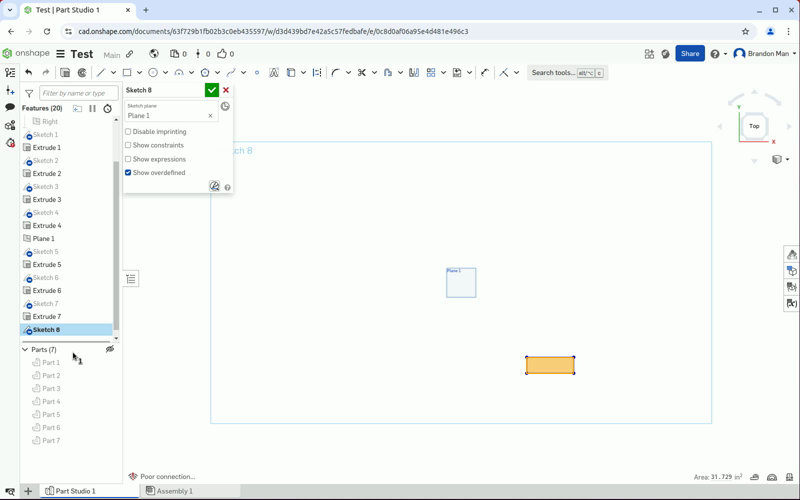
key(shift+y)
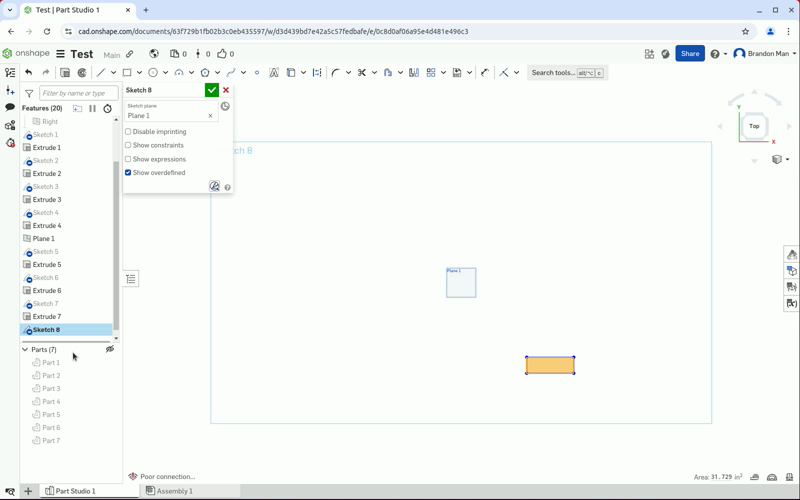
key(shift+e)
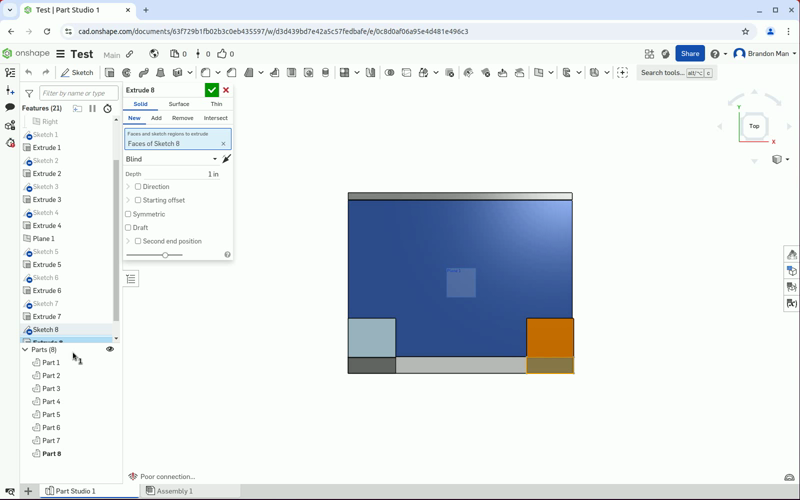
mouse_move(143, 106)
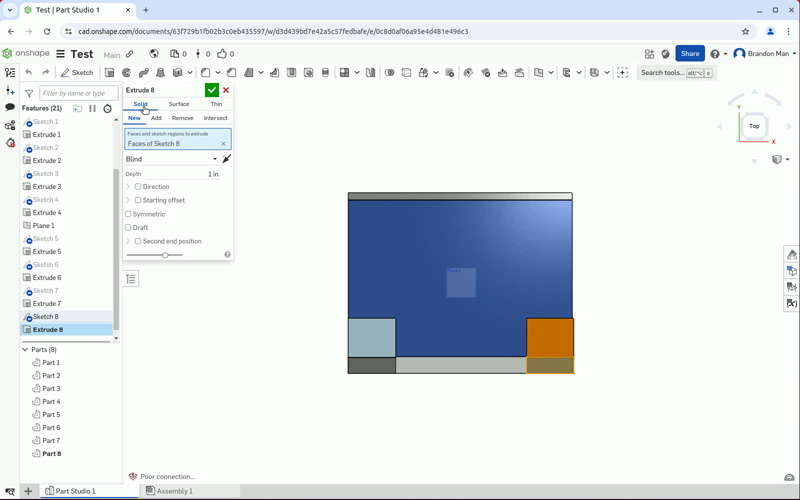
click(143, 106)
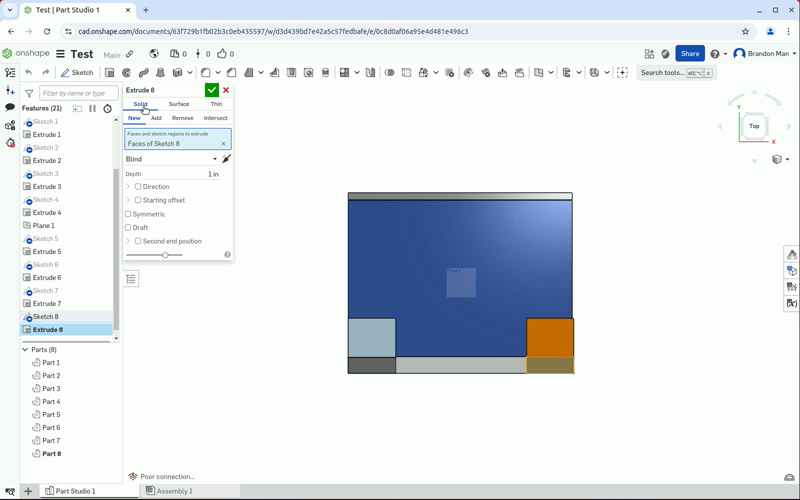
mouse_move(137, 120)
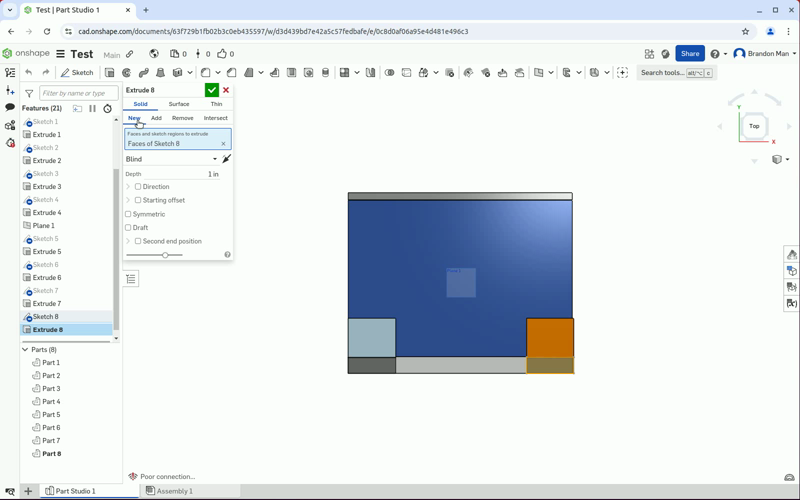
click(137, 120)
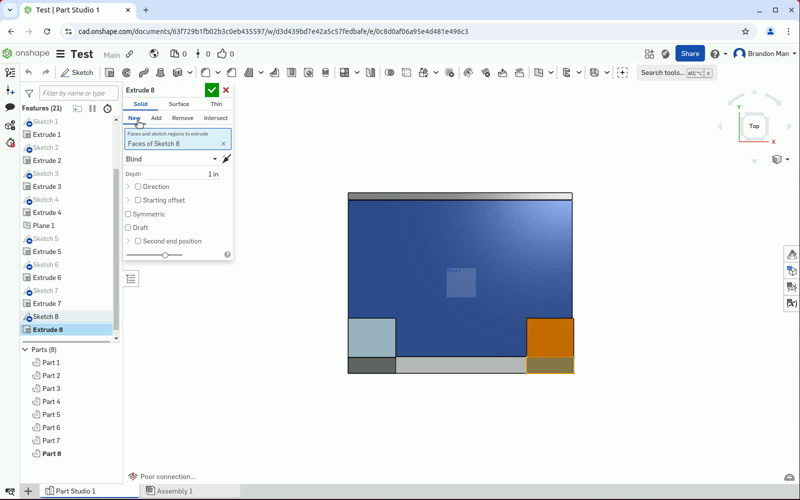
key(tab, 4)
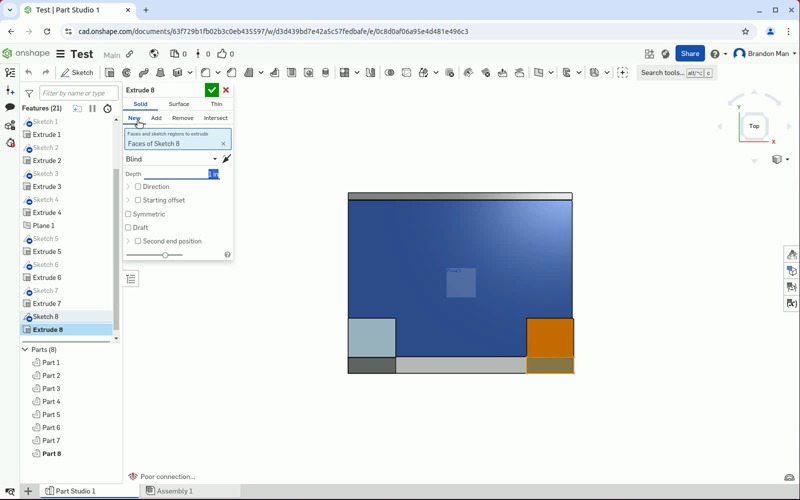
text(1.685)
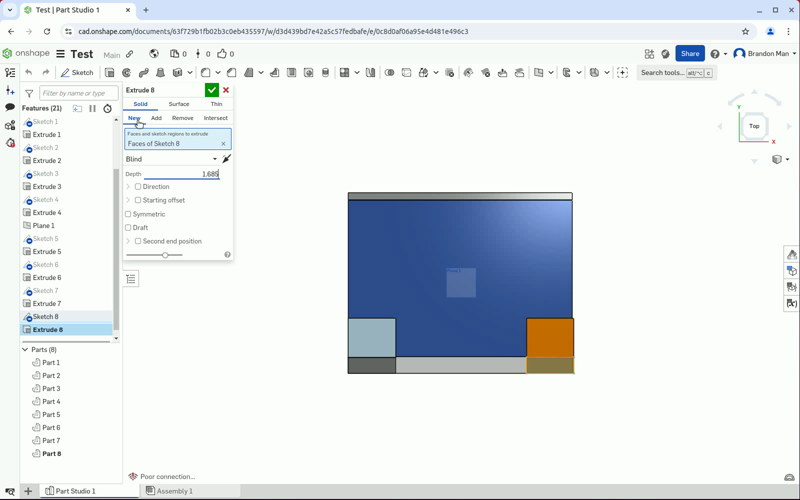
key(enter)
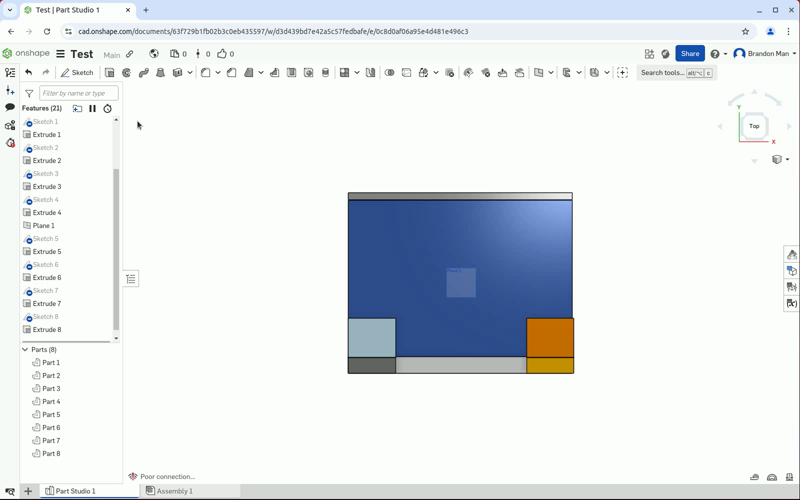
key(shift+h)
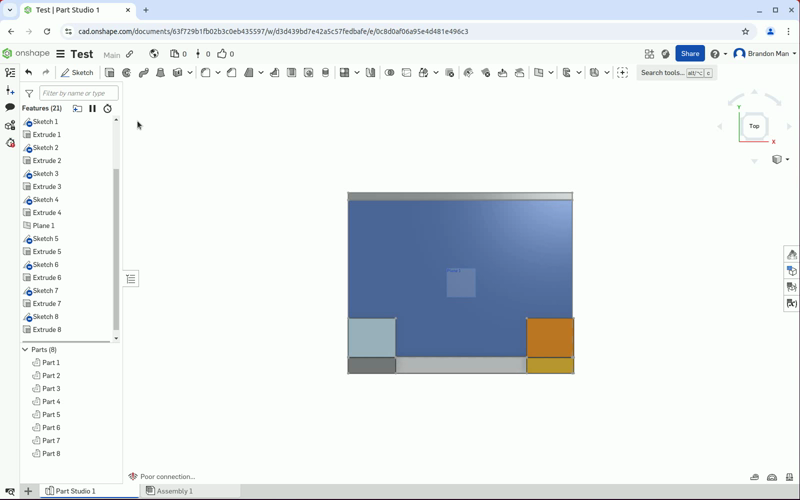
key(shift+h)
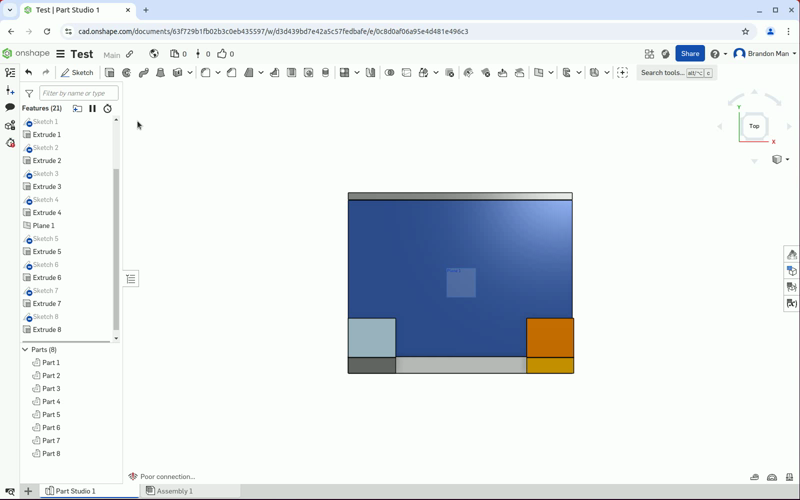
mouse_move(69, 124)
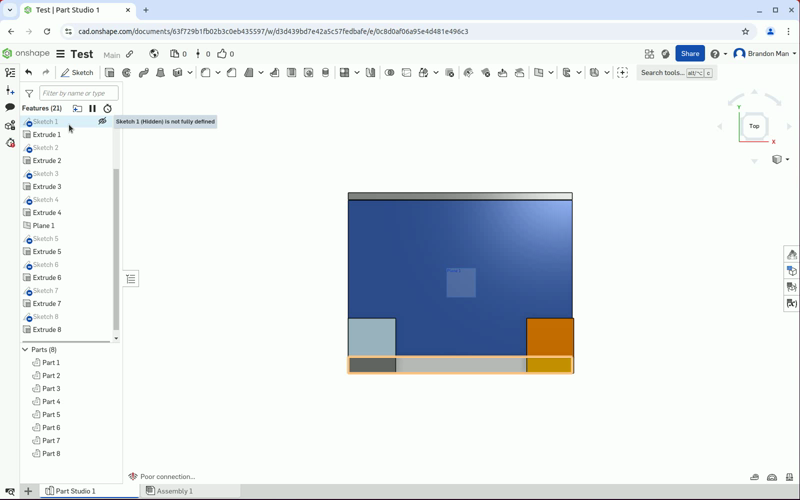
click(69, 124)
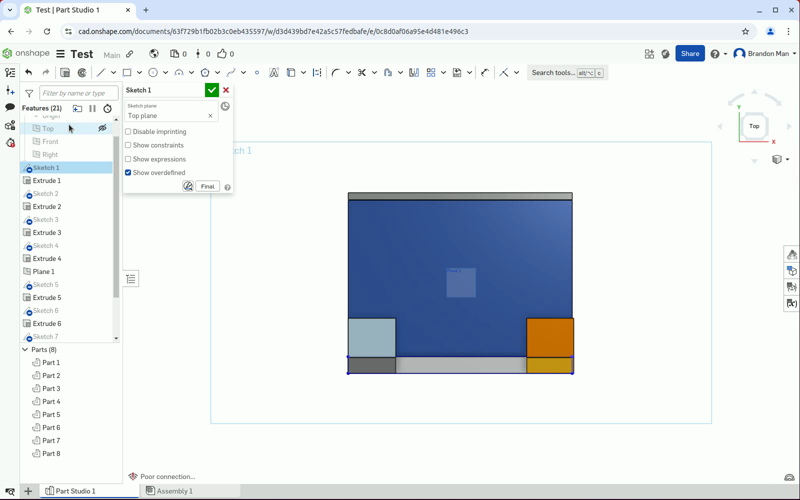
mouse_move(229, 92)
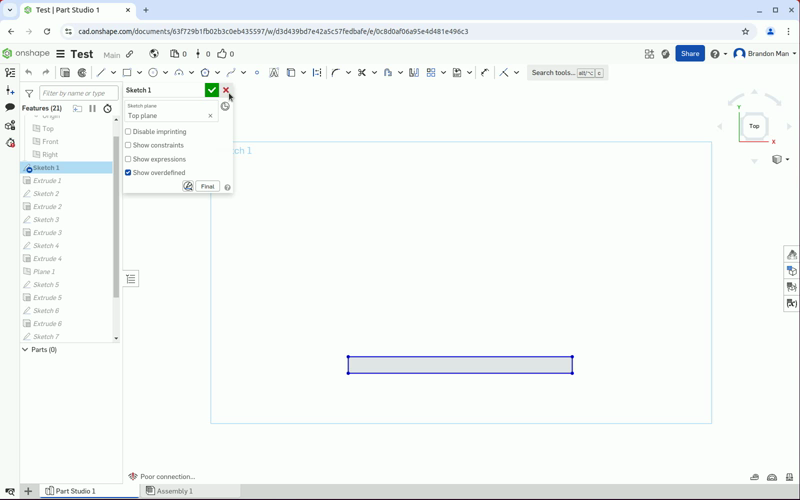
click(229, 92)
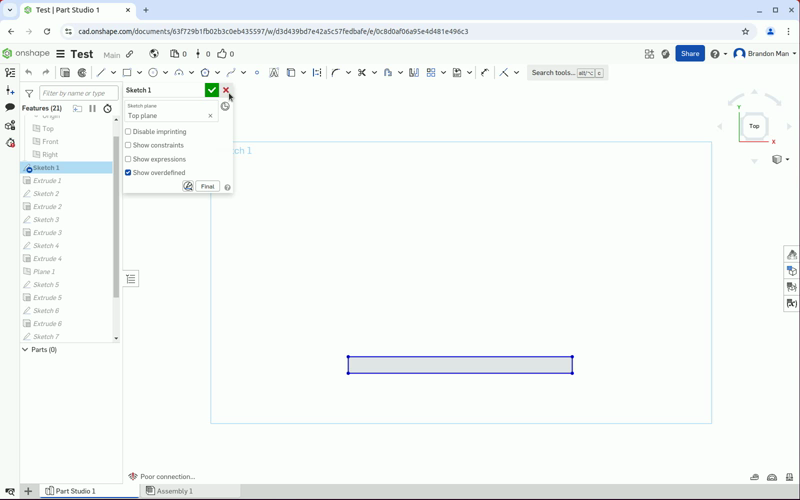
key(shift+s)
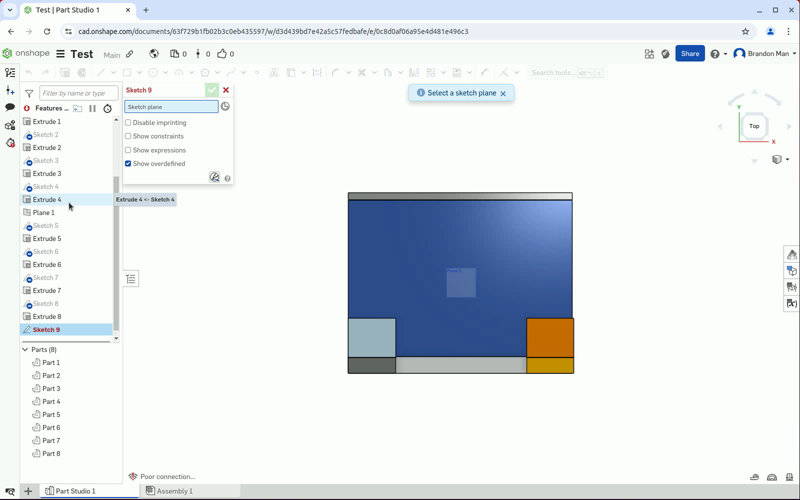
scroll(3)
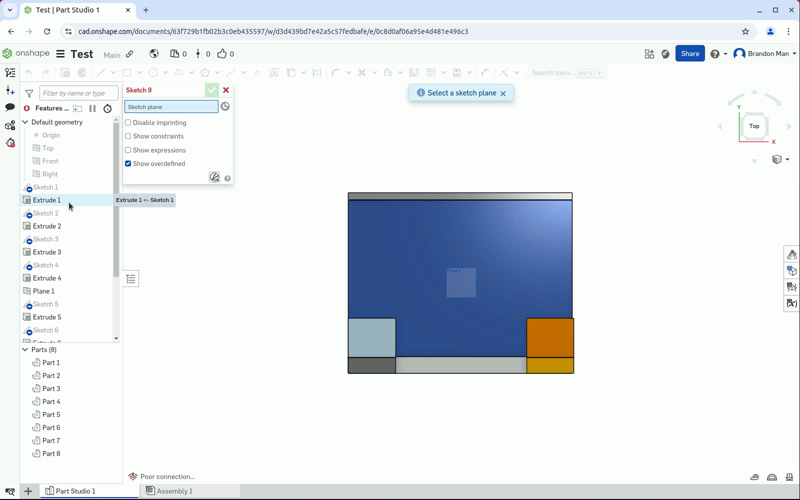
mouse_move(69, 150)
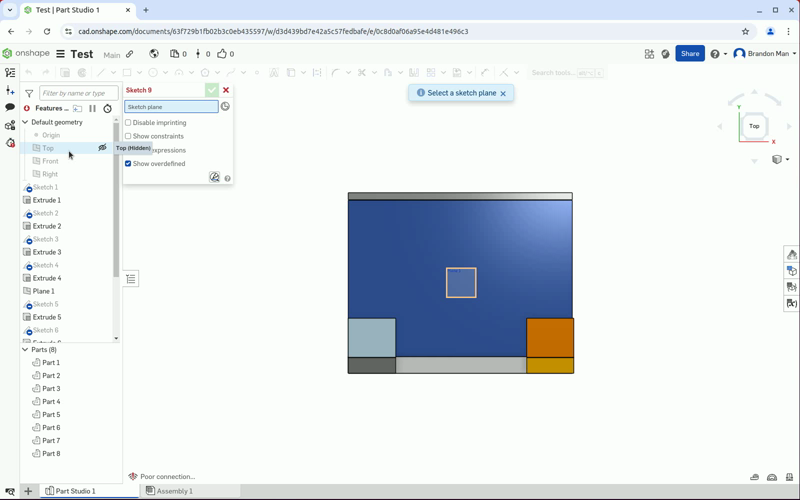
click(69, 150)
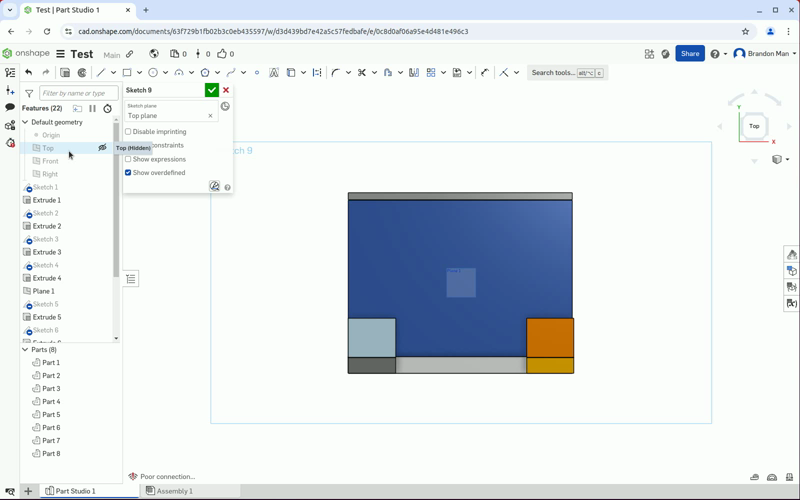
mouse_move(73, 352)
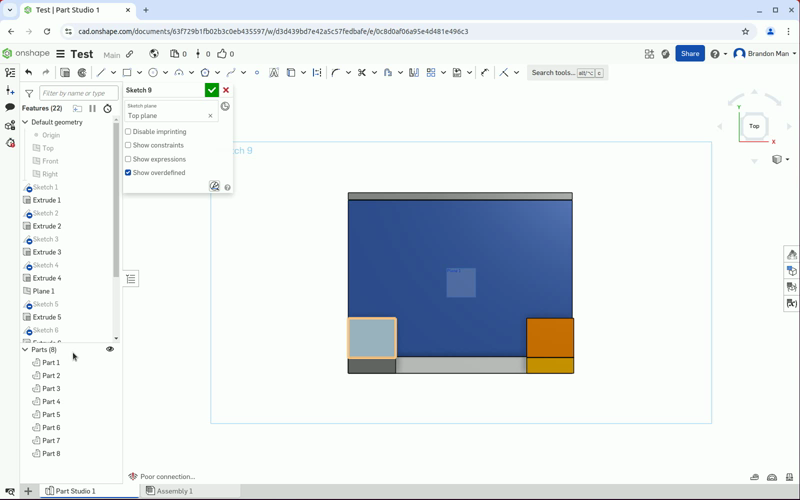
key(y)
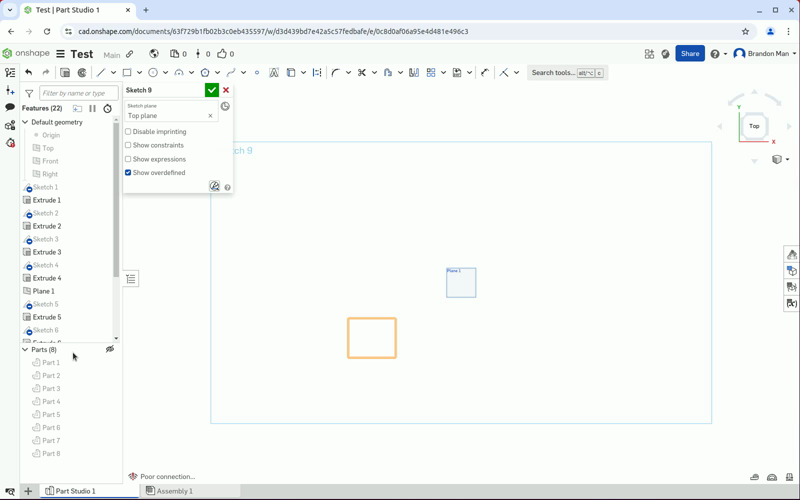
key(l)
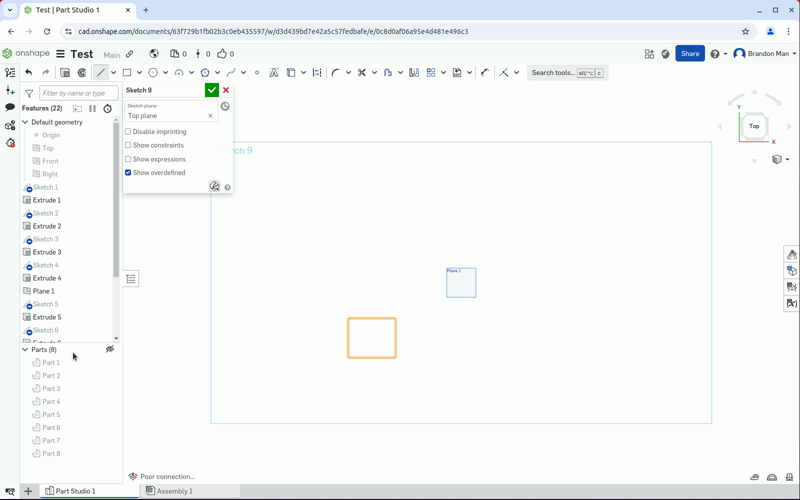
key_down(shift)
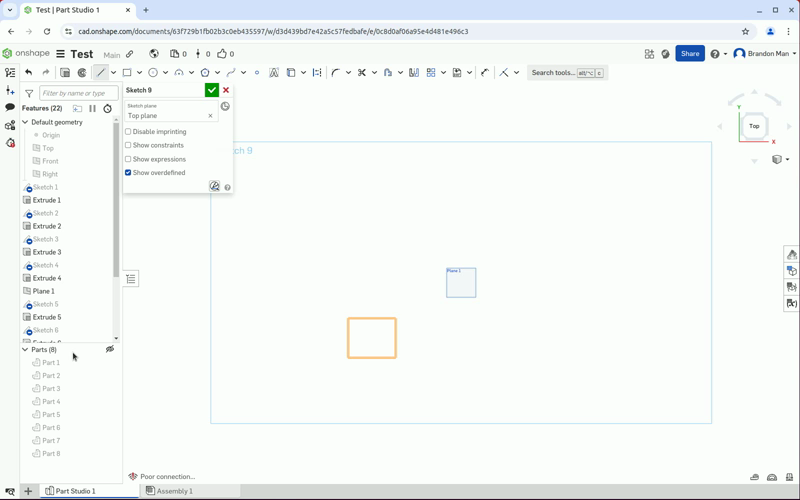
mouse_move(348, 199)
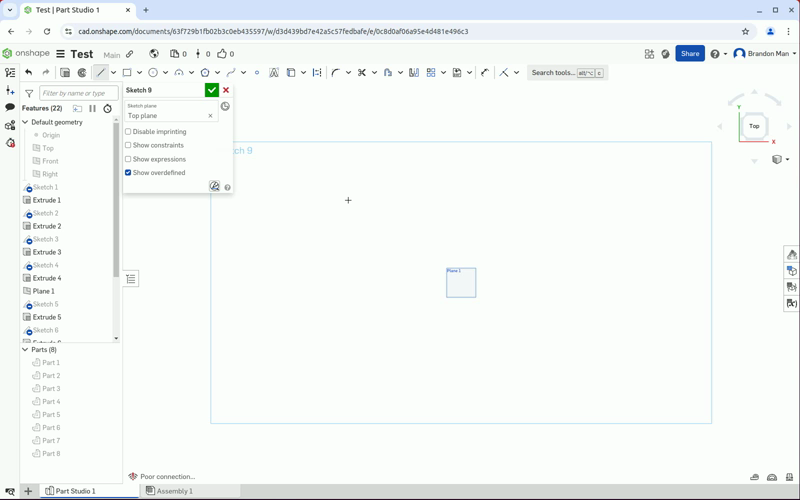
click(348, 199)
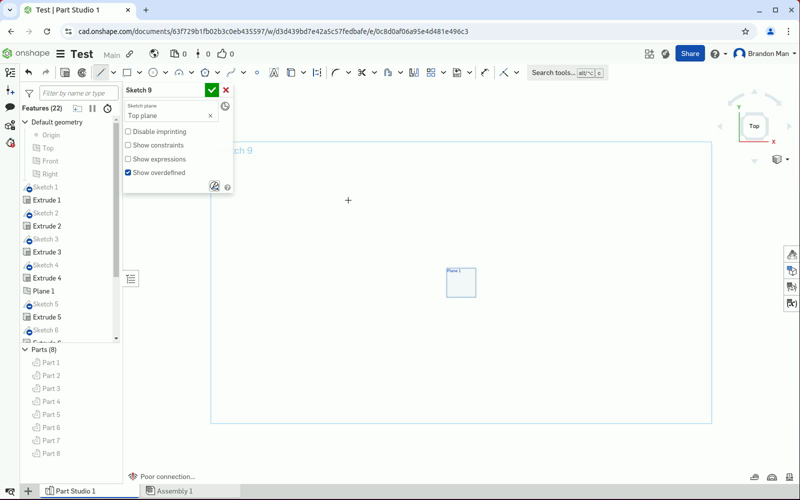
key_up(shift)
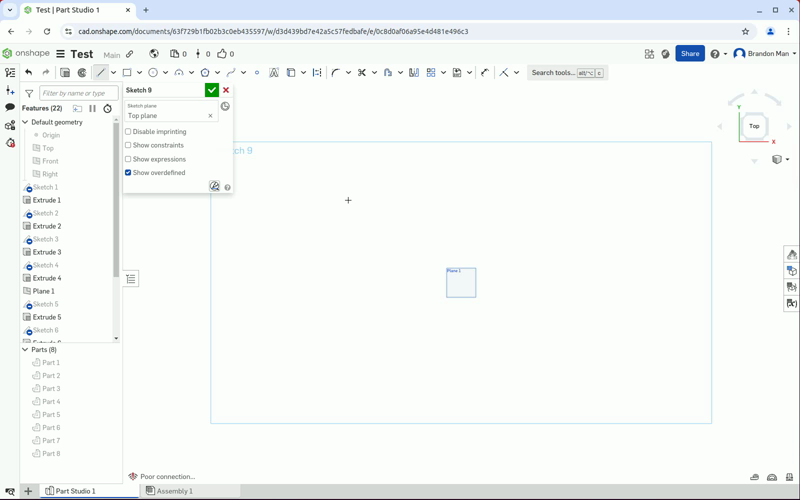
key_down(shift)
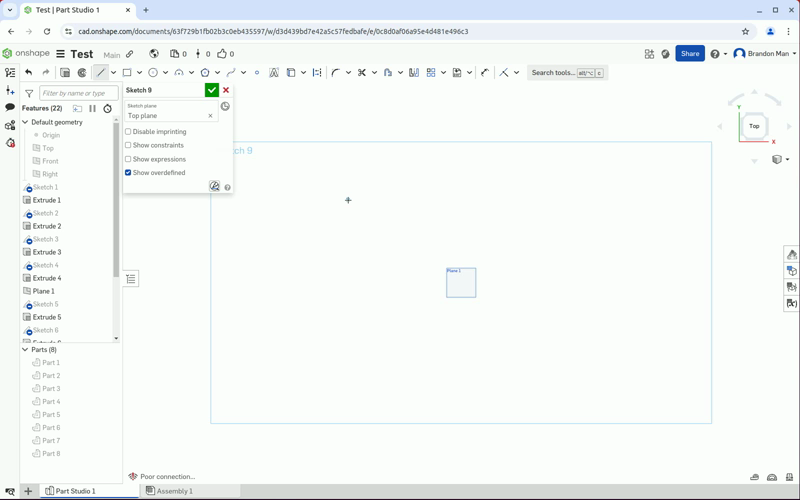
mouse_move(572, 199)
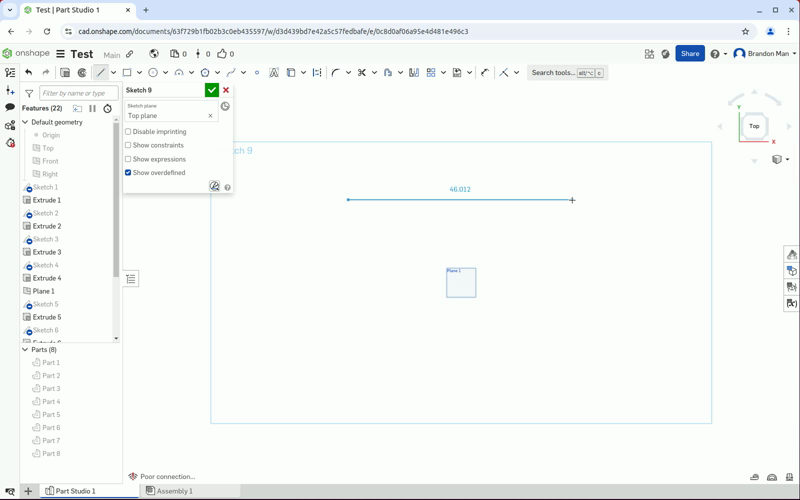
click(572, 199)
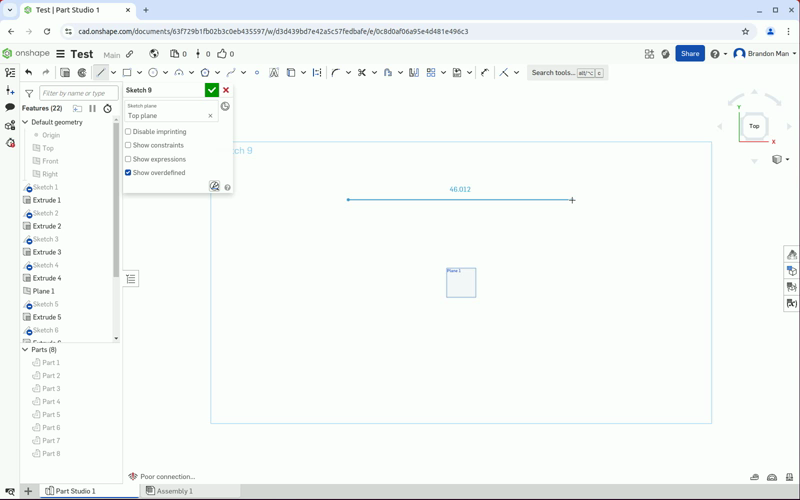
key_up(shift)
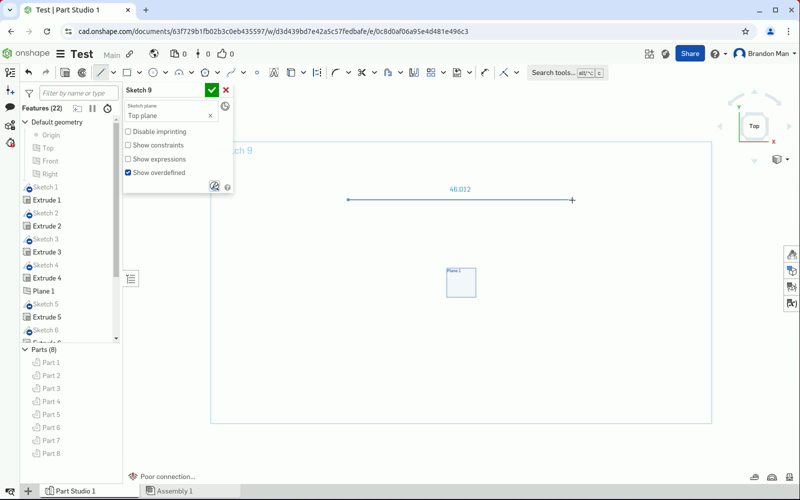
key_down(shift)
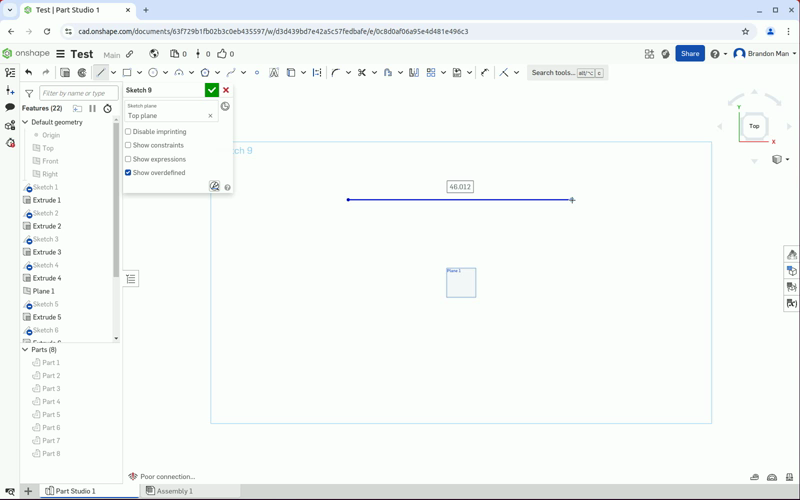
mouse_move(589, 199)
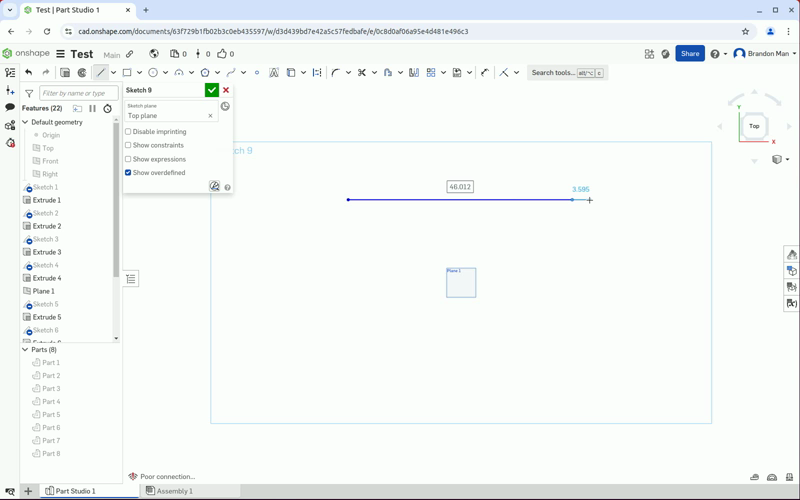
mouse_move(572, 192)
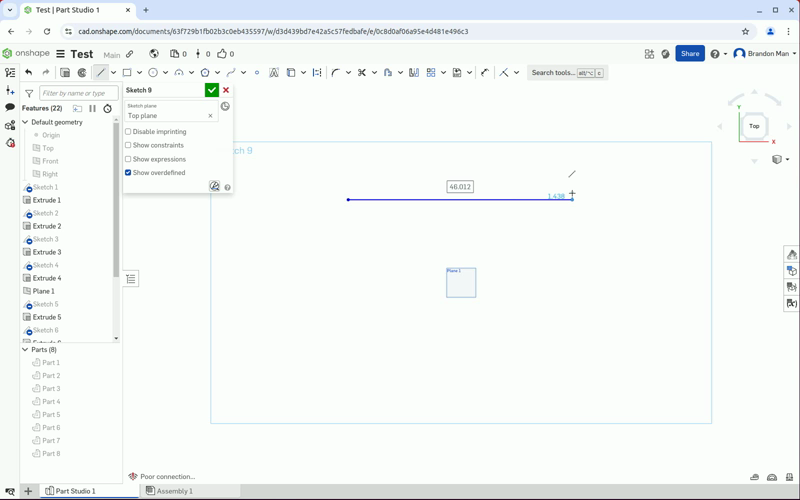
scroll(6)
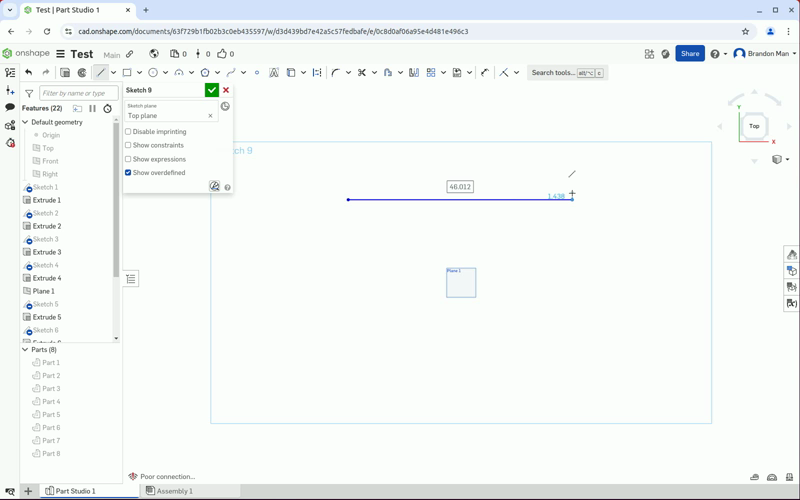
scroll(6)
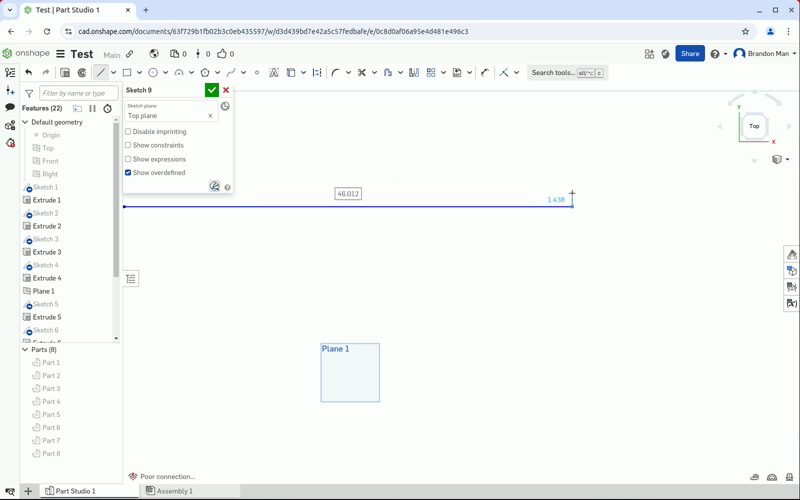
scroll(6)
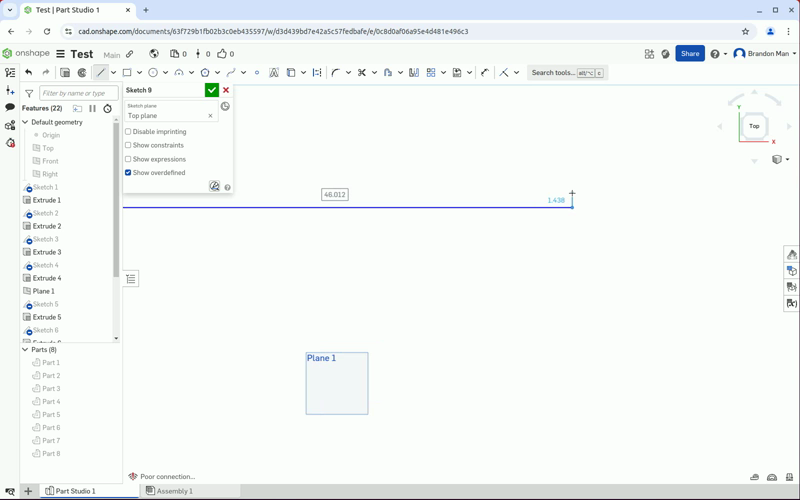
scroll(6)
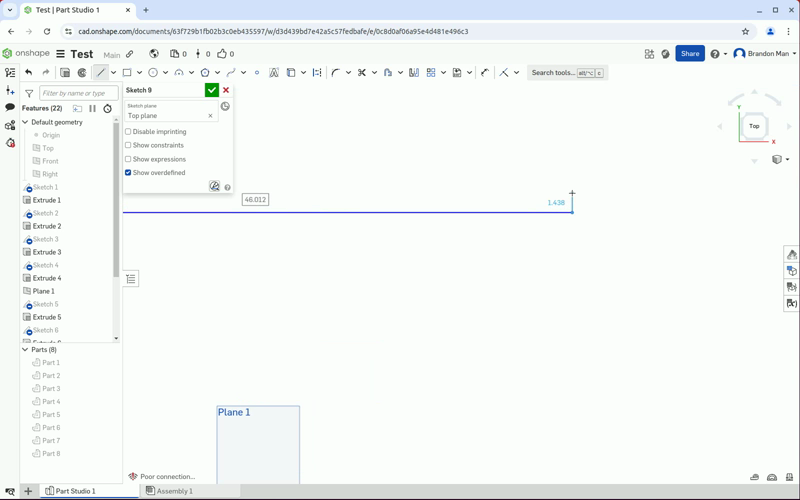
scroll(6)
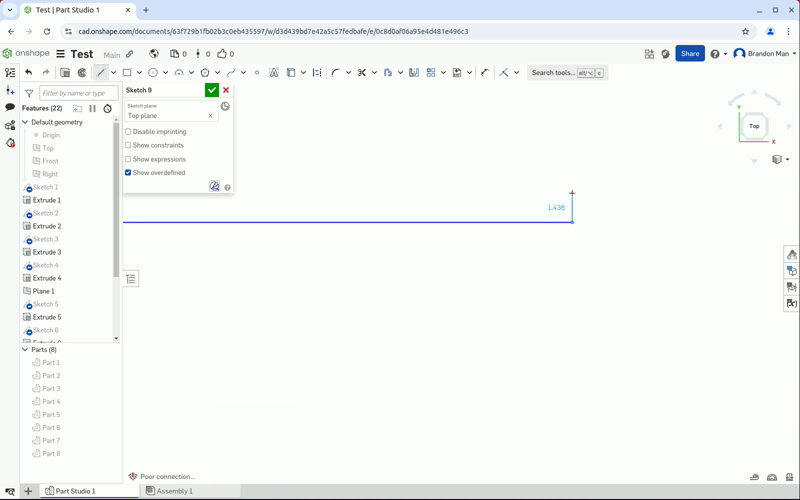
scroll(6)
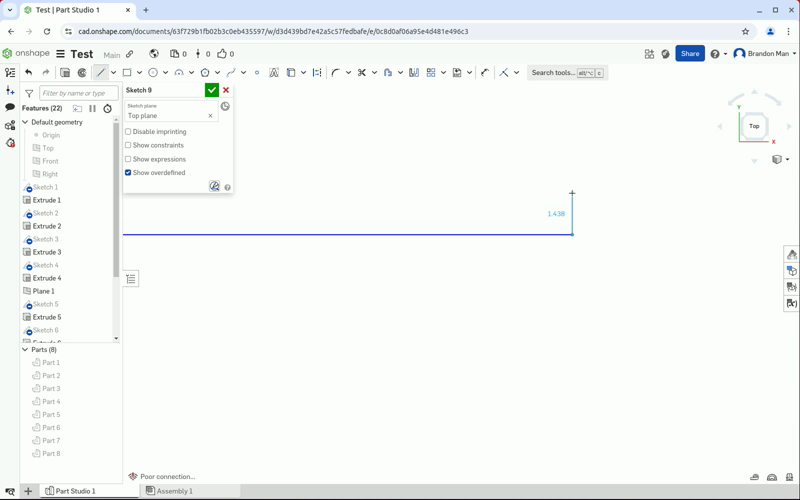
scroll(6)
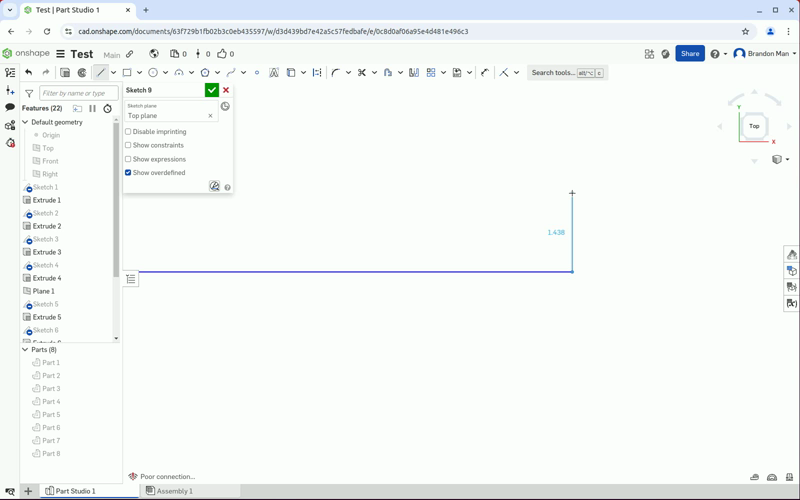
click(572, 192)
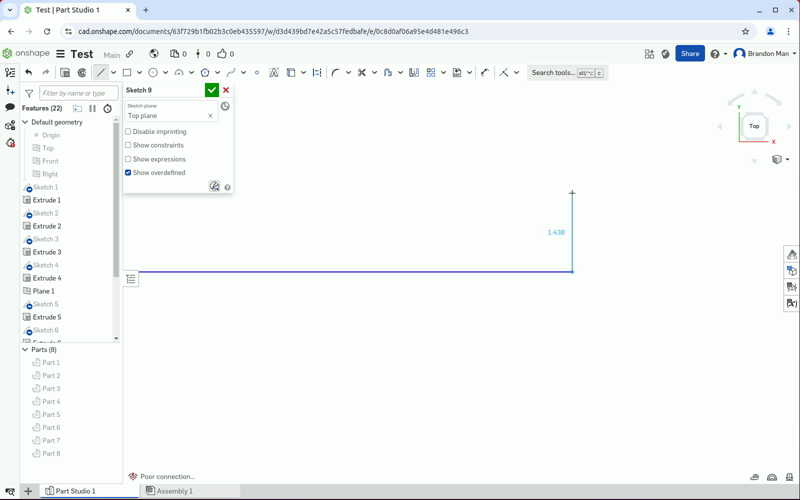
scroll(-6)
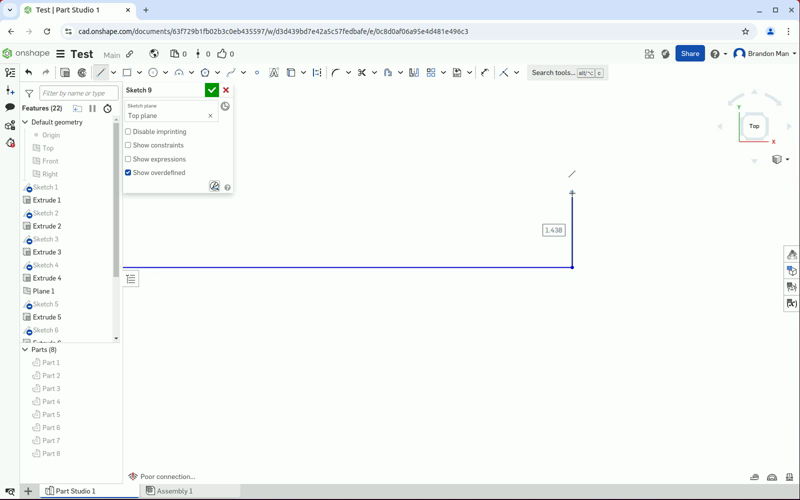
scroll(-6)
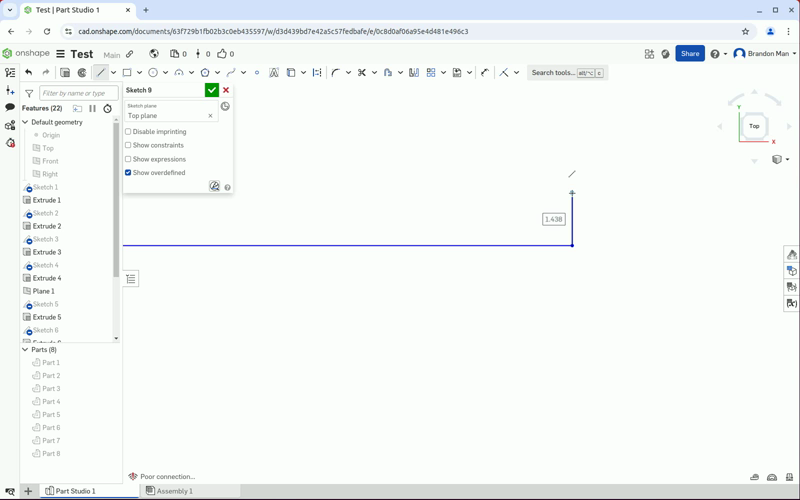
scroll(-6)
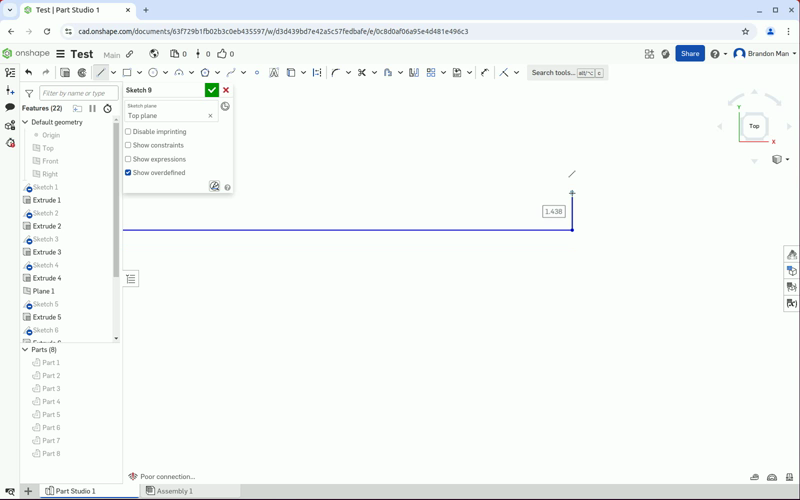
scroll(-6)
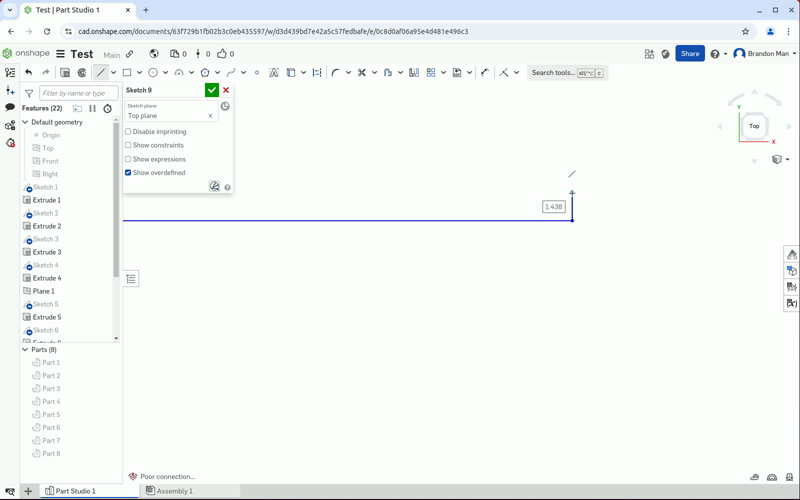
scroll(-6)
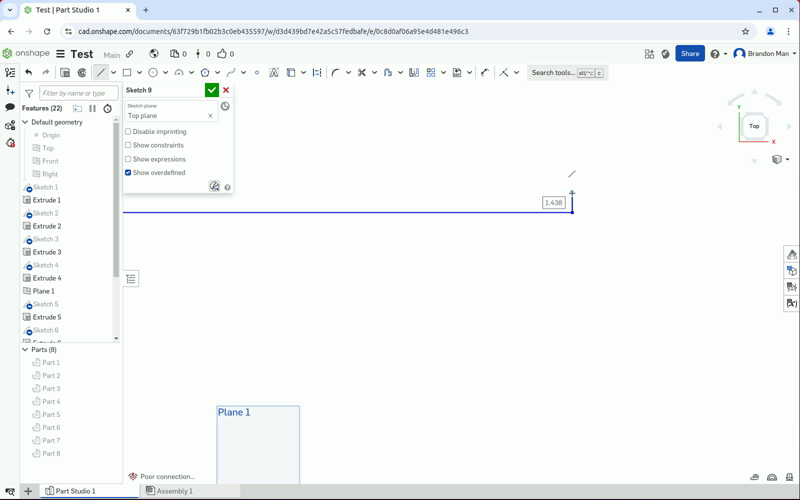
scroll(-6)
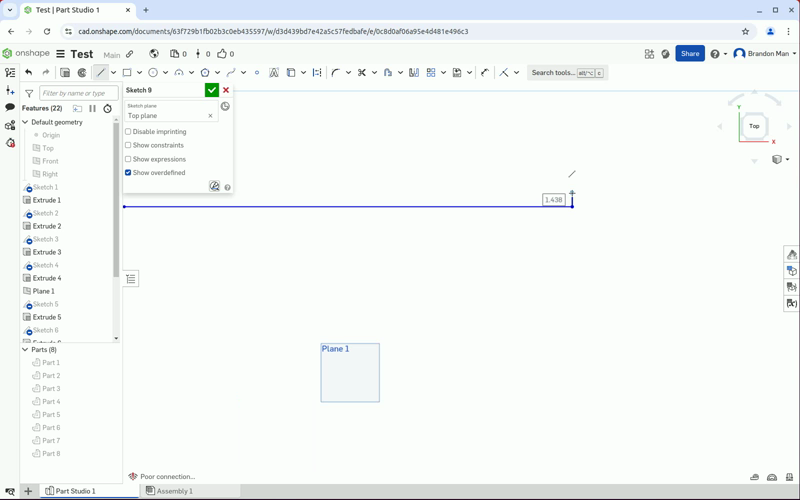
scroll(-6)
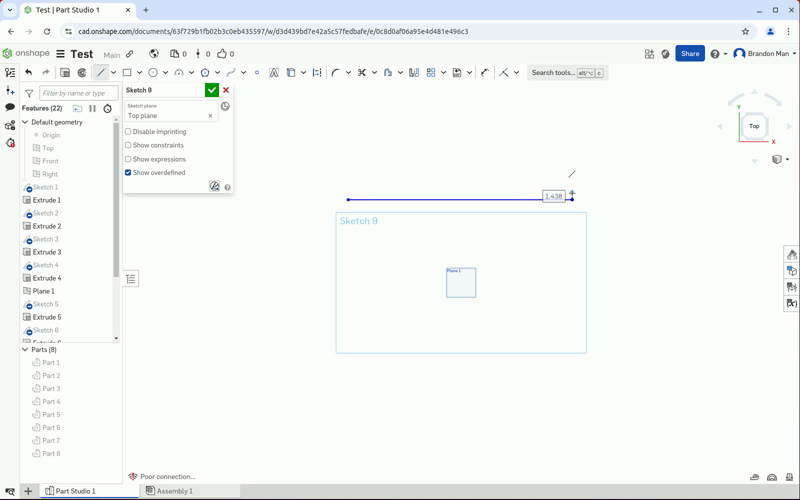
key_up(shift)
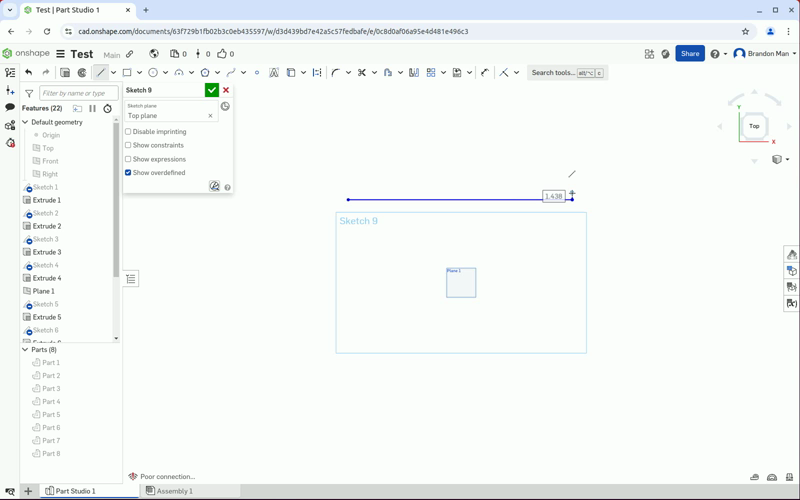
key_down(shift)
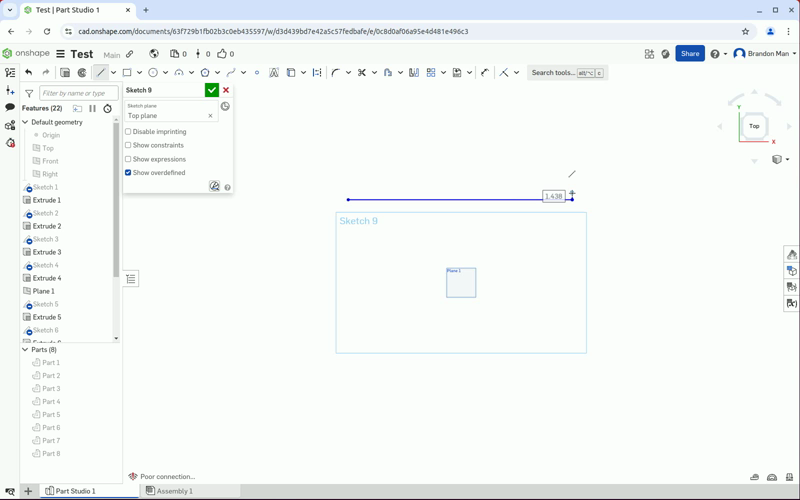
mouse_move(348, 192)
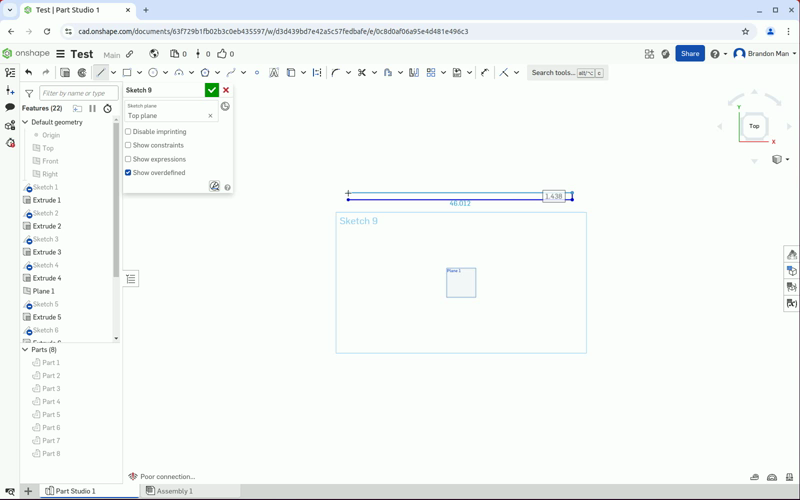
click(348, 192)
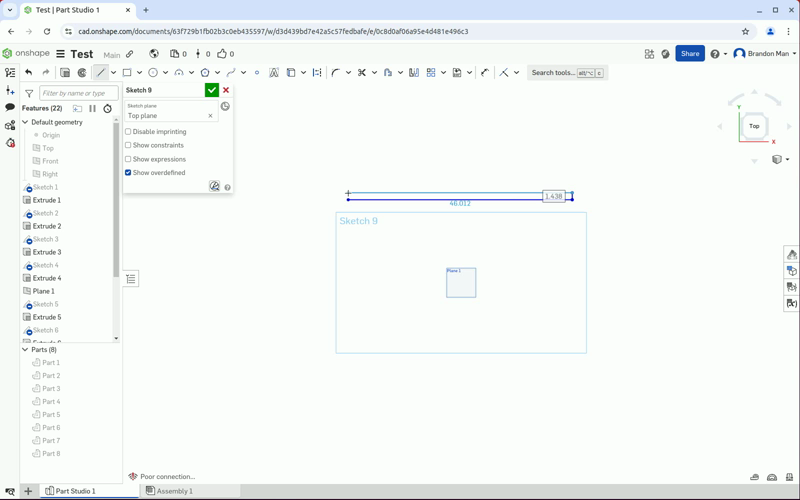
key_up(shift)
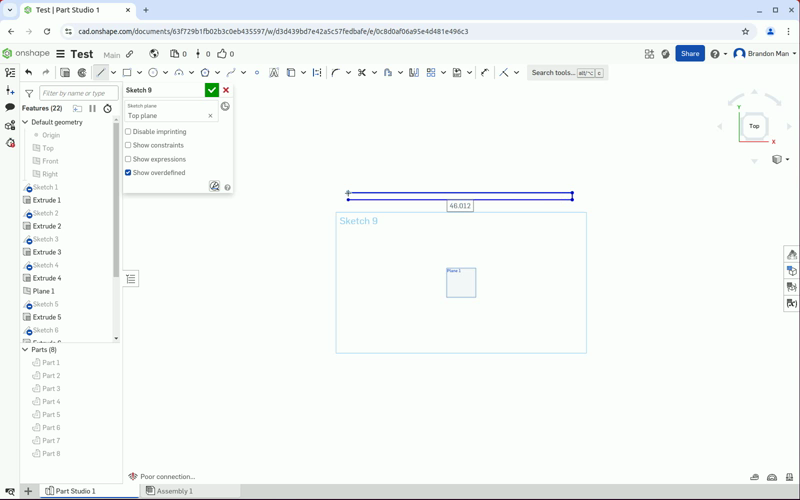
mouse_move(378, 192)
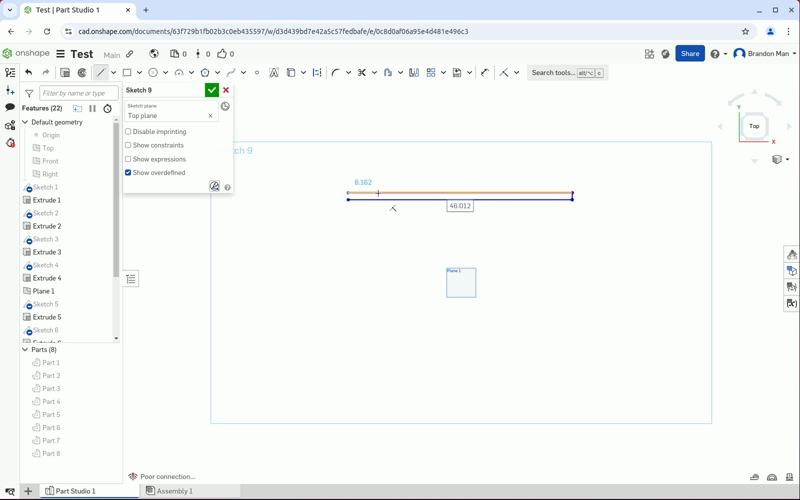
key_down(shift)
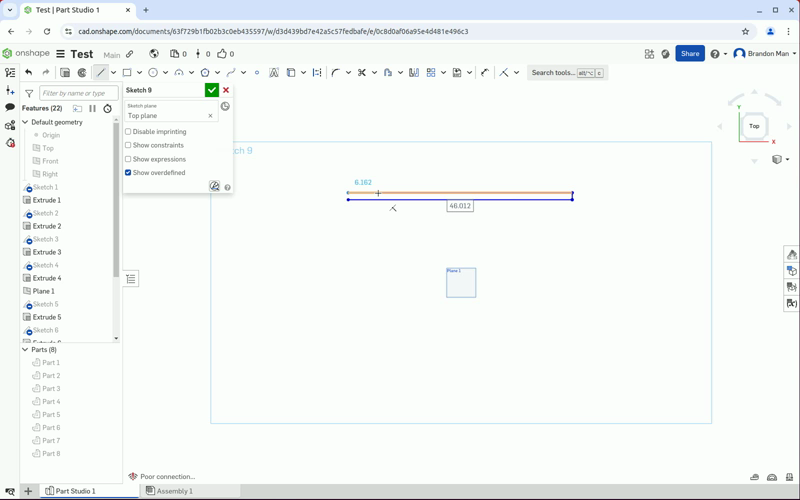
mouse_move(348, 199)
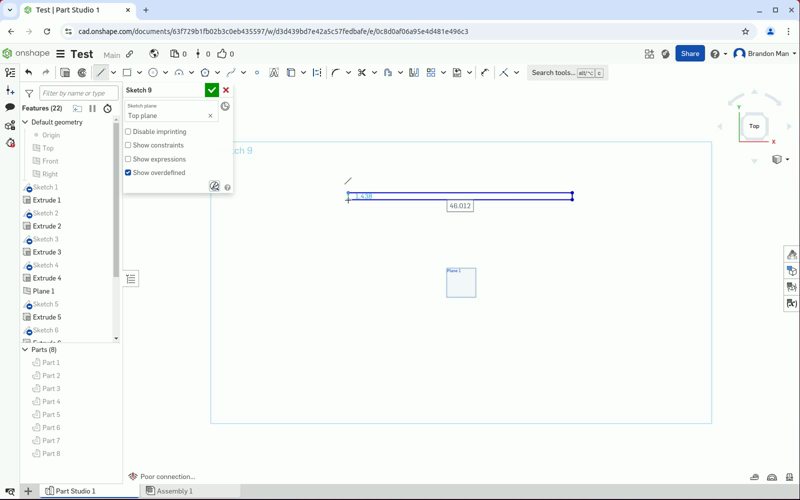
scroll(6)
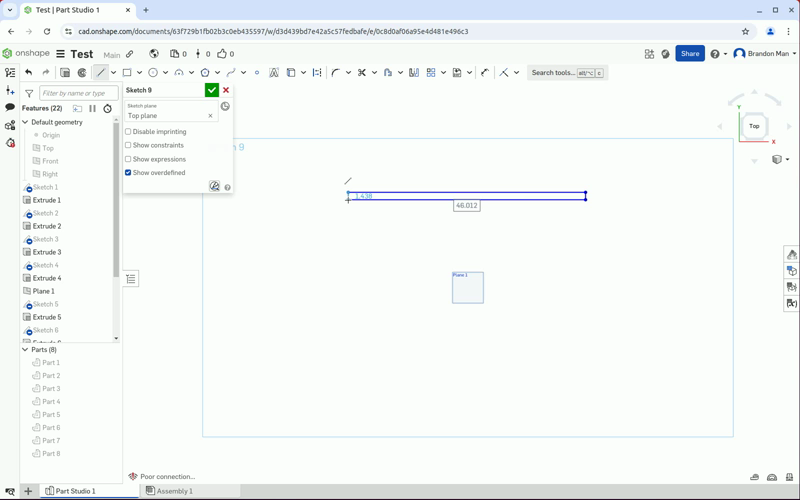
scroll(6)
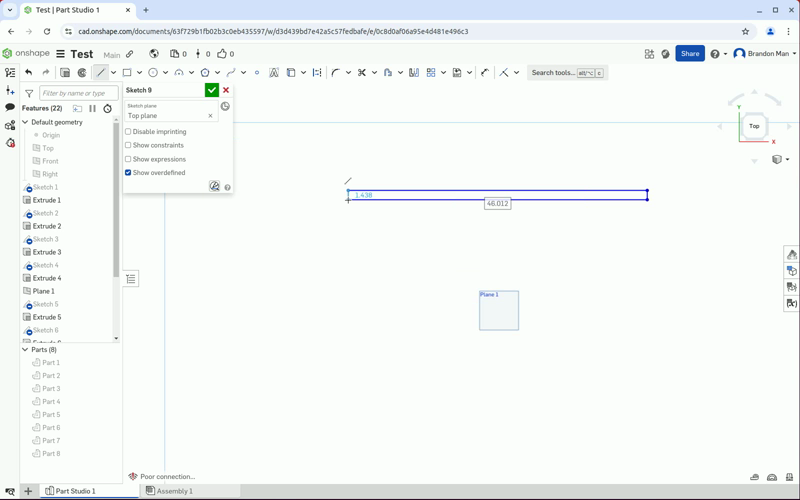
scroll(6)
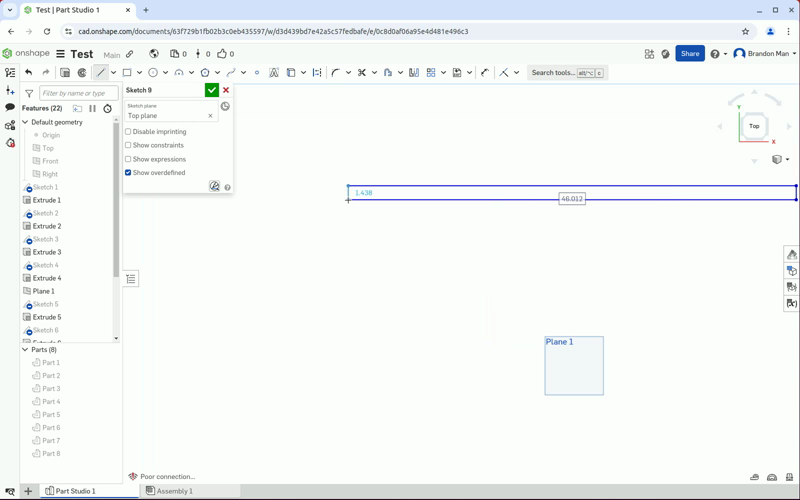
scroll(6)
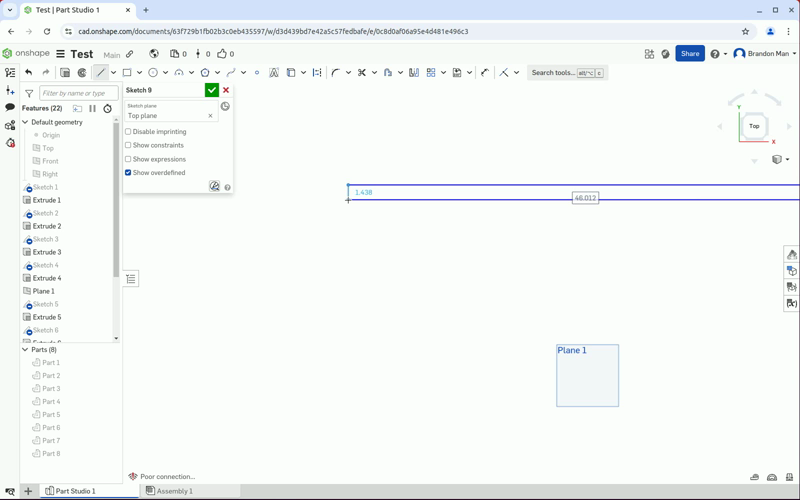
scroll(6)
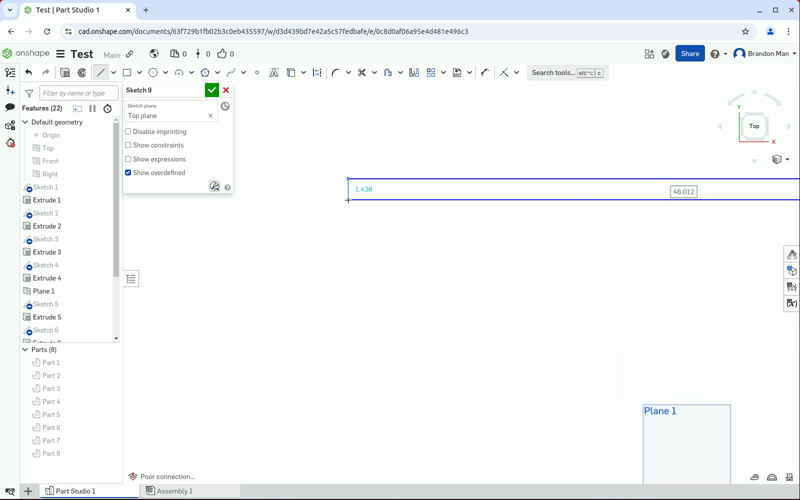
scroll(6)
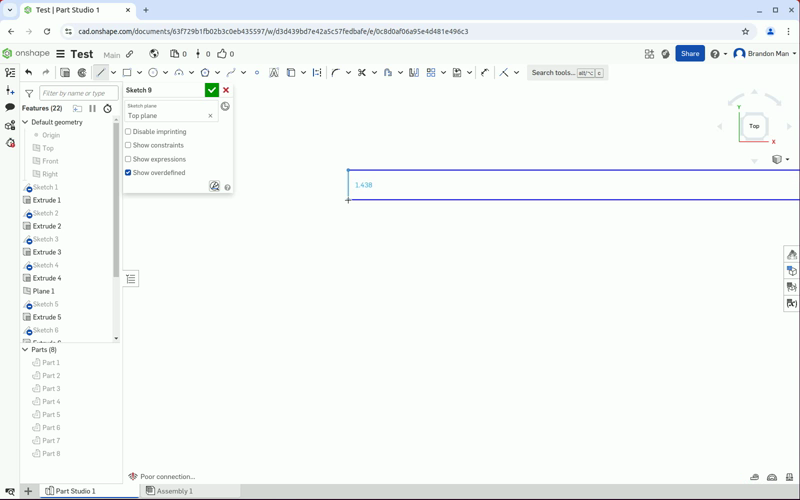
scroll(6)
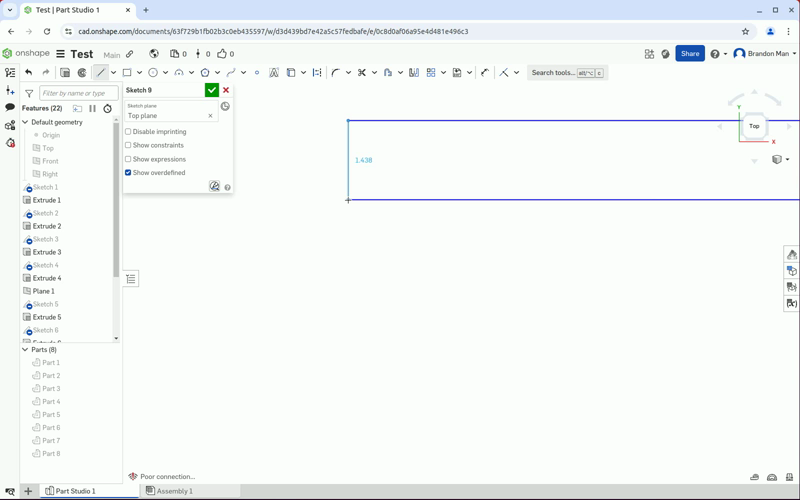
key_up(shift)
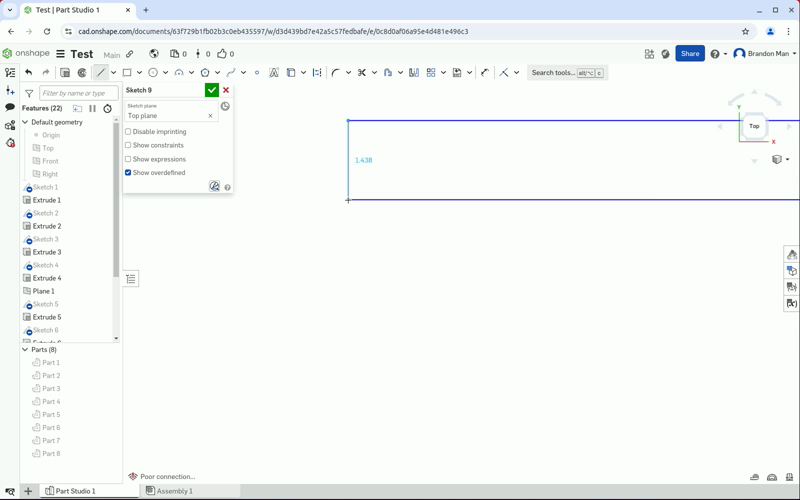
click(348, 199)
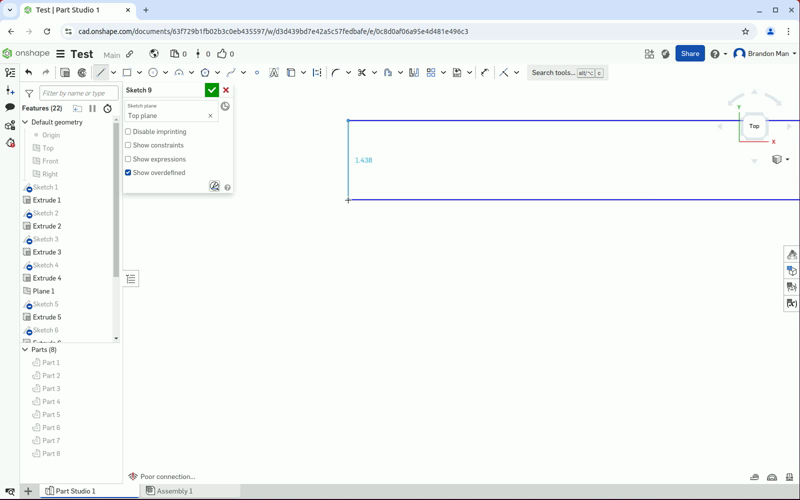
scroll(-6)
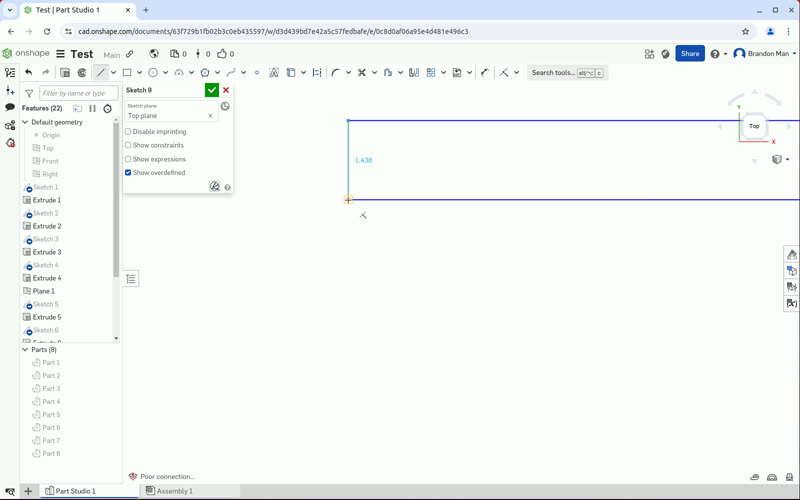
scroll(-6)
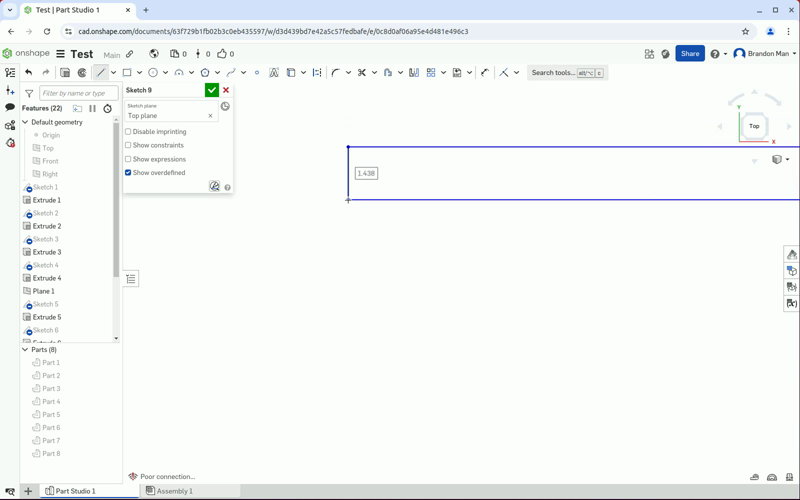
scroll(-6)
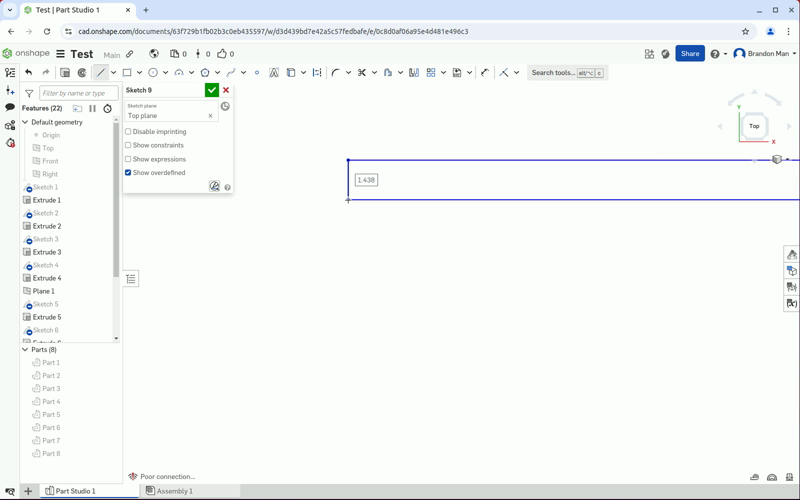
scroll(-6)
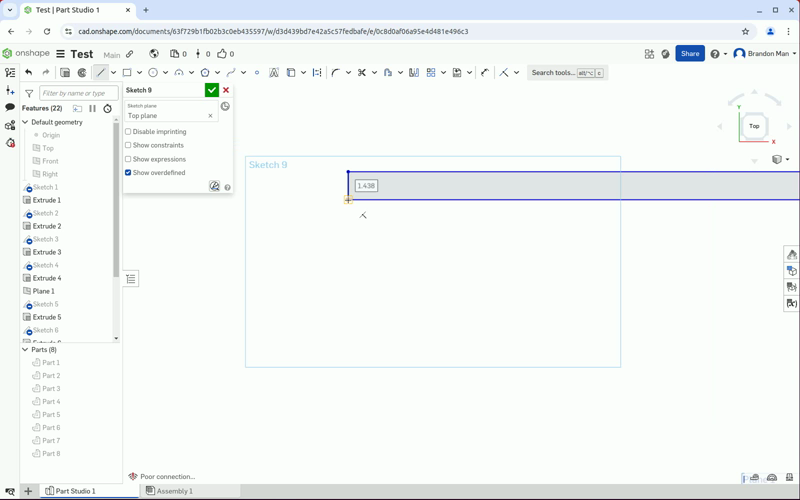
scroll(-6)
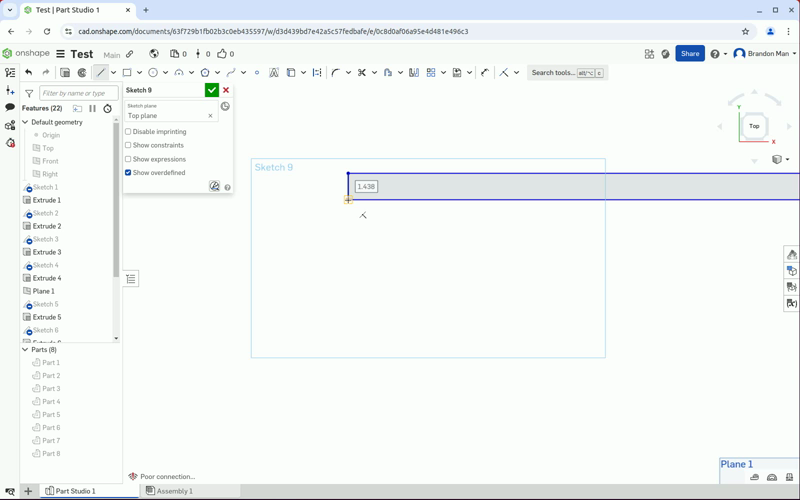
scroll(-6)
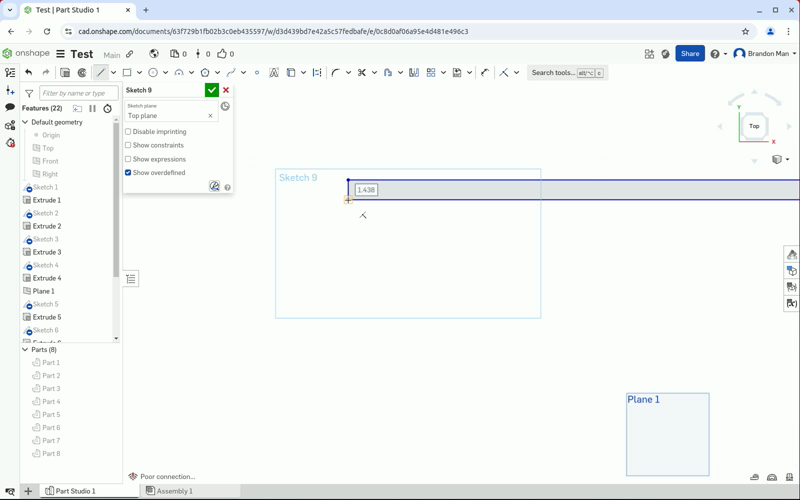
scroll(-6)
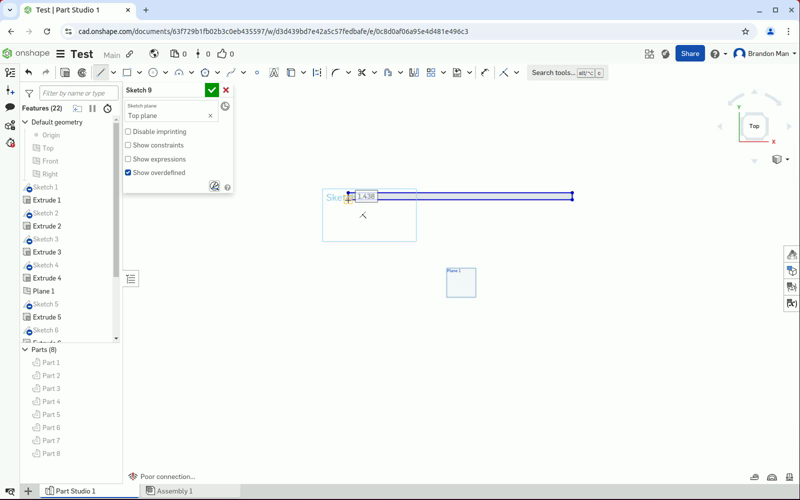
key(esc)
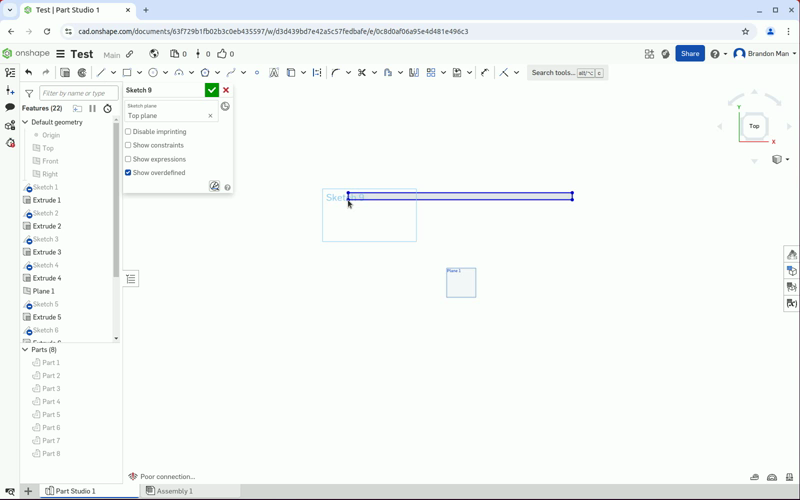
mouse_move(460, 195)
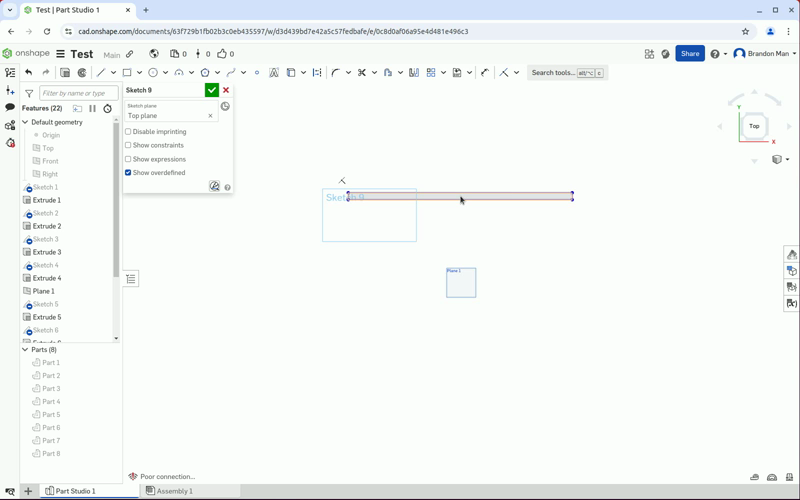
scroll(6)
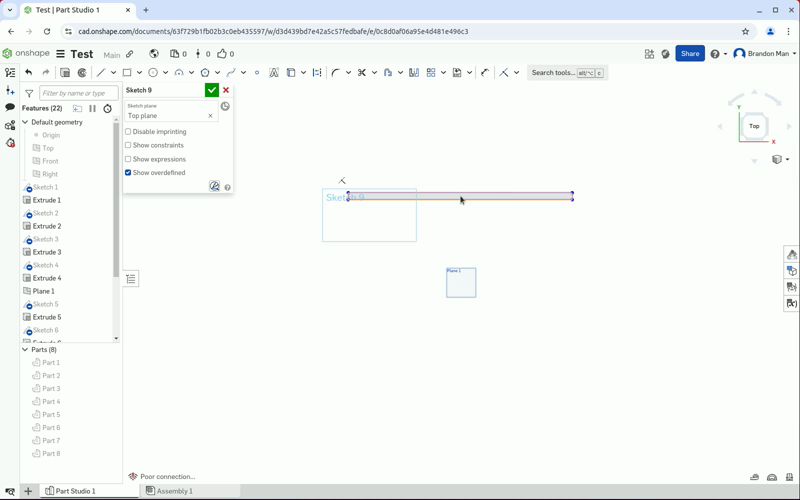
scroll(6)
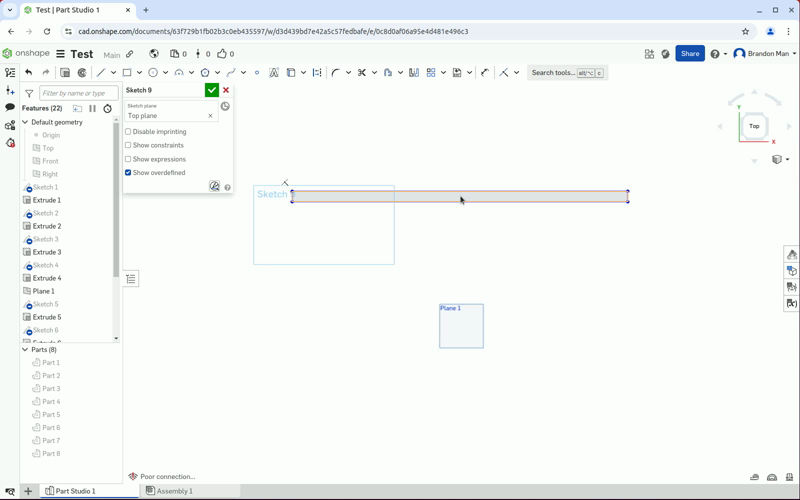
scroll(6)
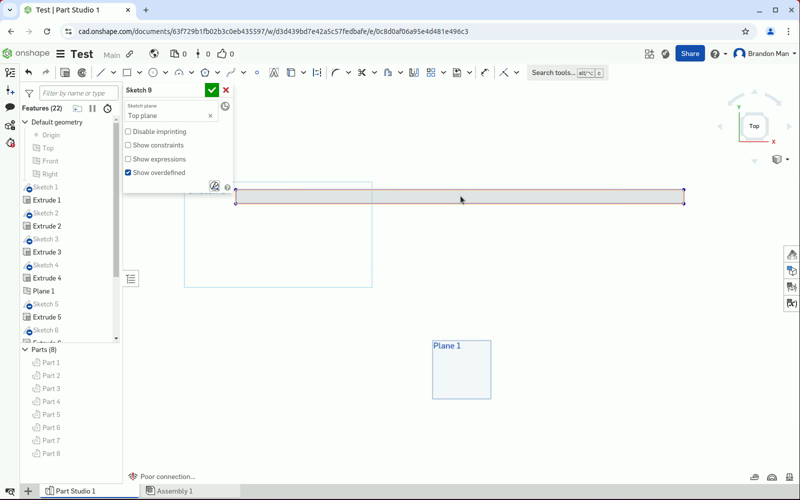
scroll(6)
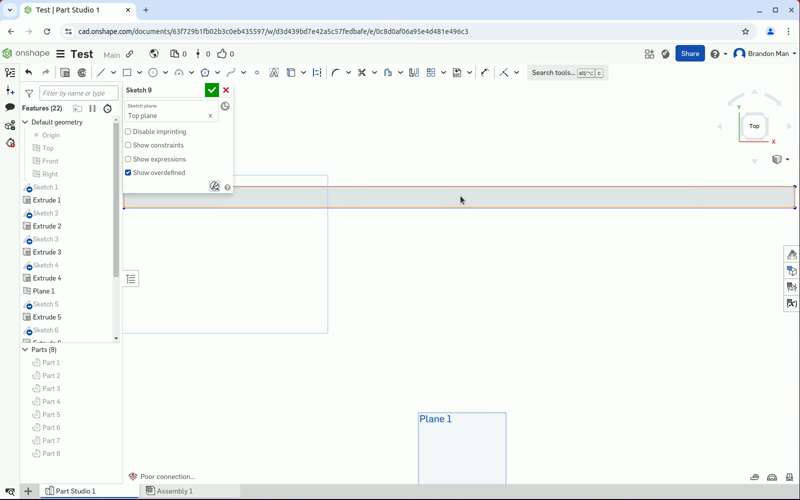
scroll(6)
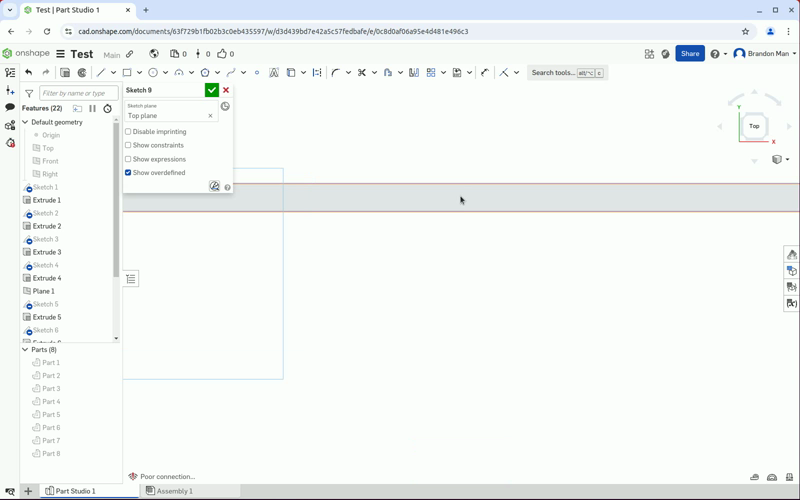
scroll(6)
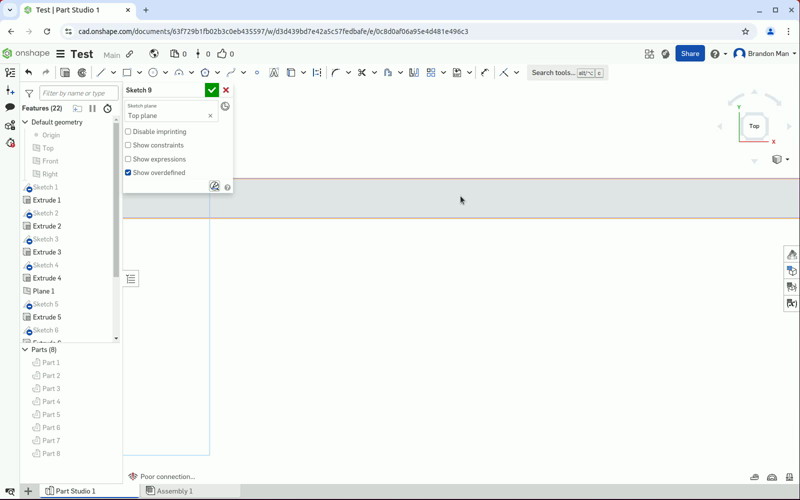
scroll(6)
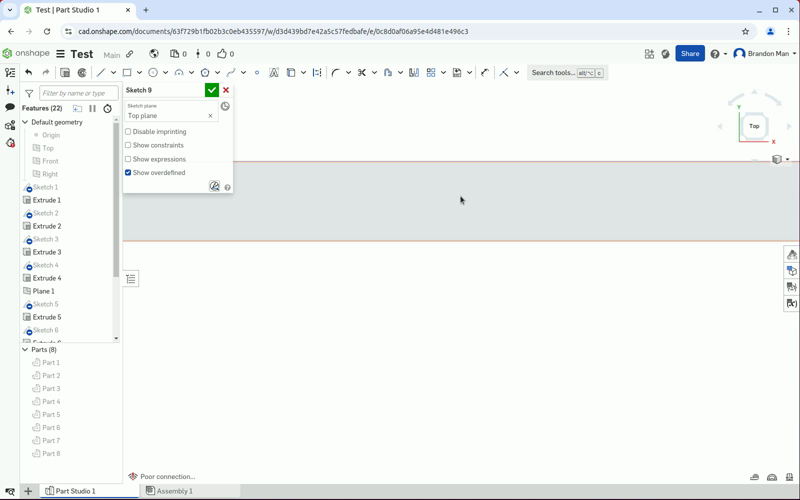
click(460, 195)
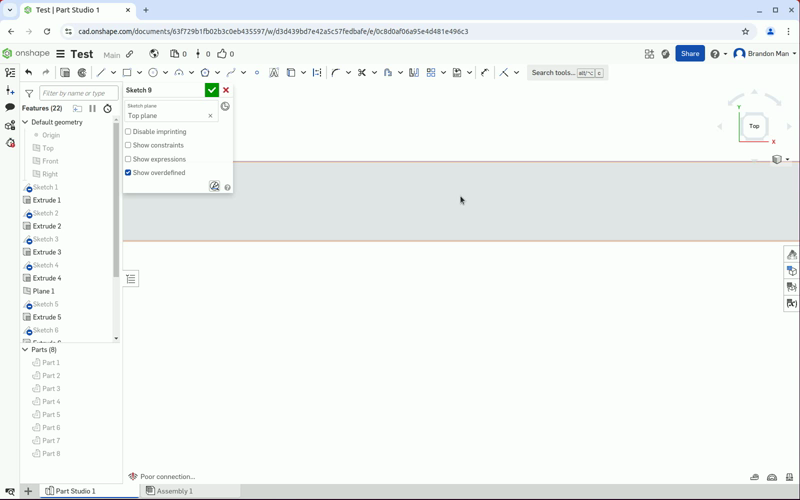
scroll(-6)
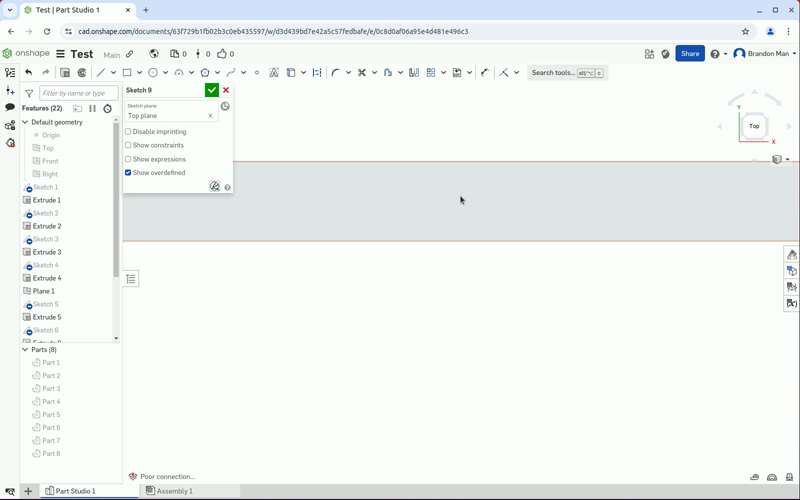
scroll(-6)
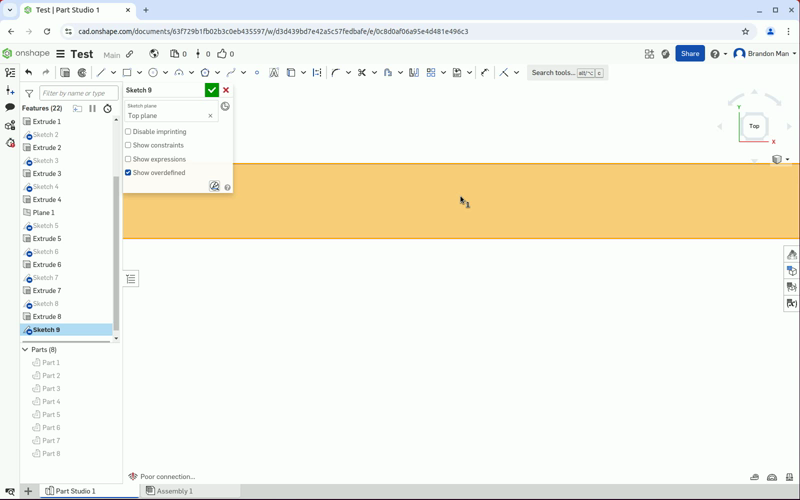
scroll(-6)
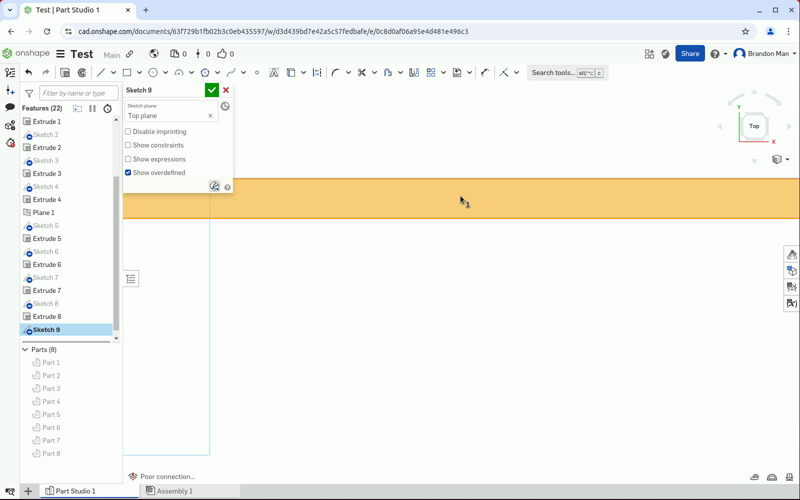
scroll(-6)
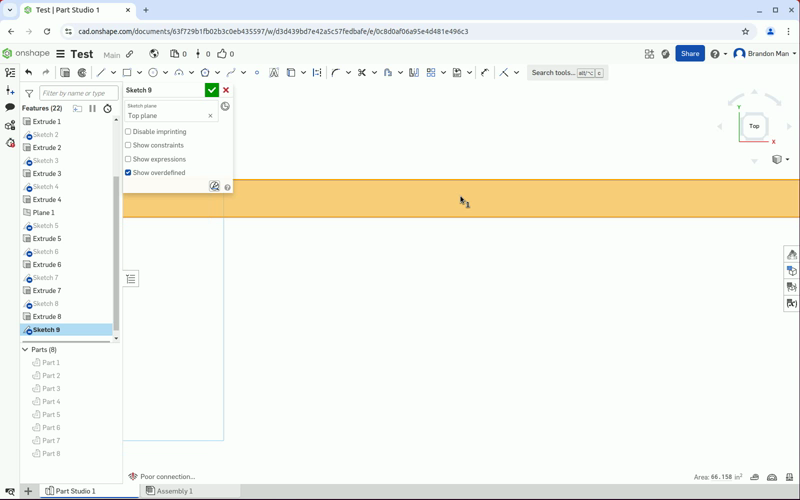
scroll(-6)
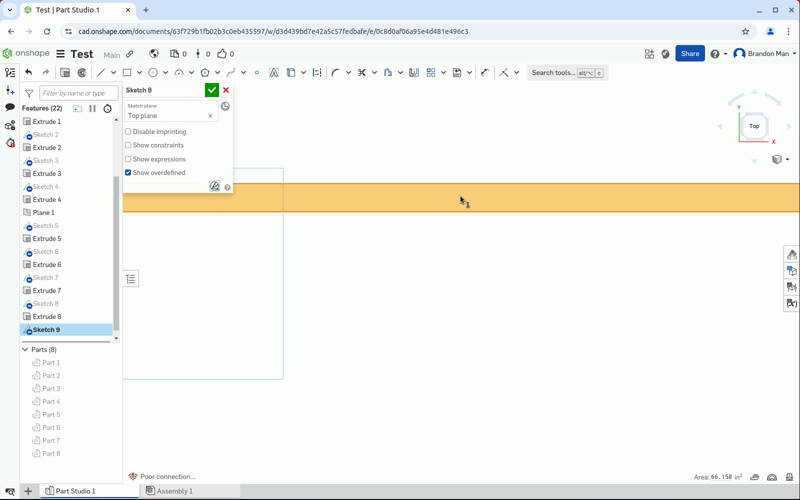
scroll(-6)
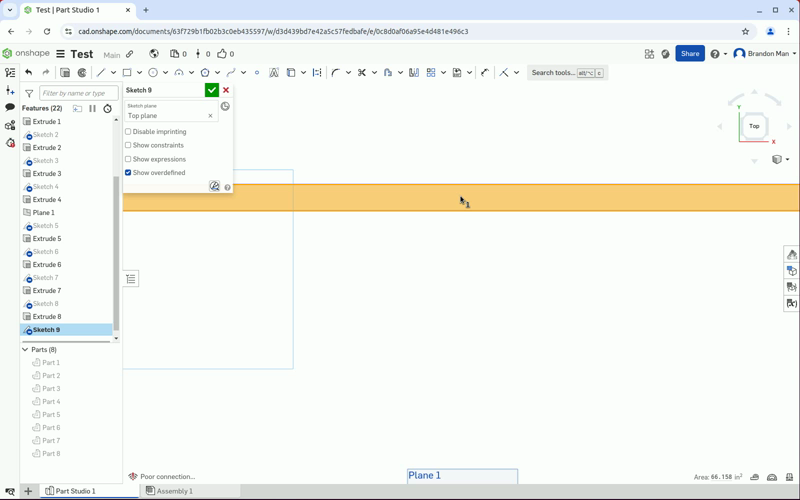
scroll(-6)
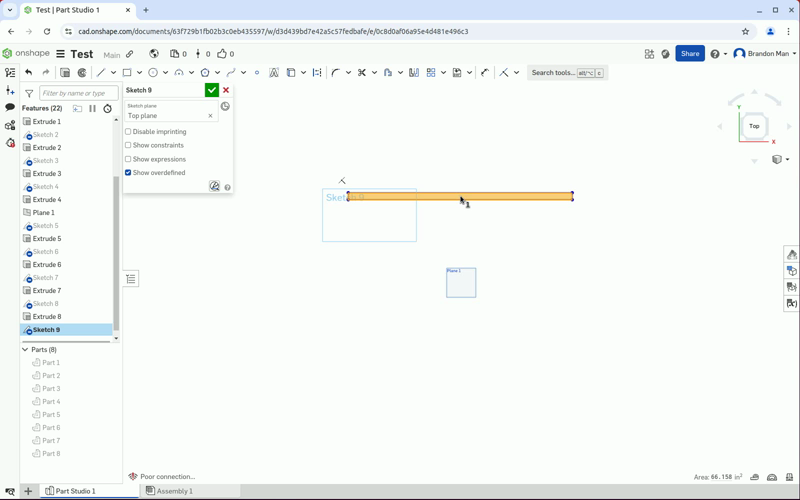
mouse_move(73, 352)
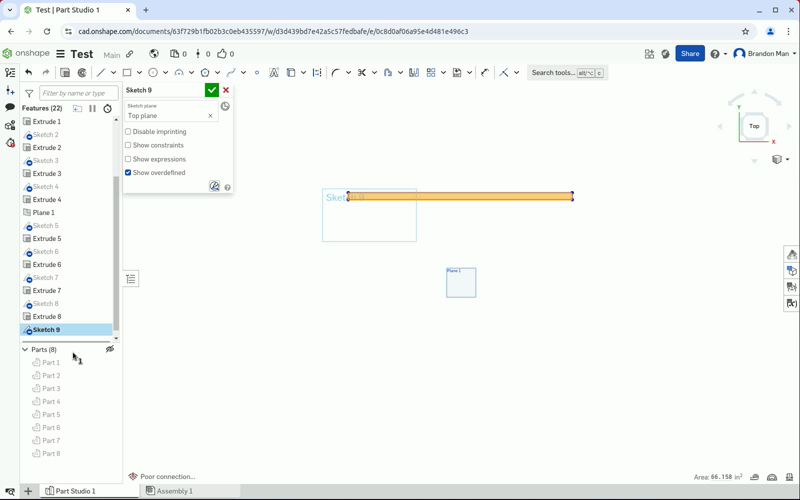
key(shift+y)
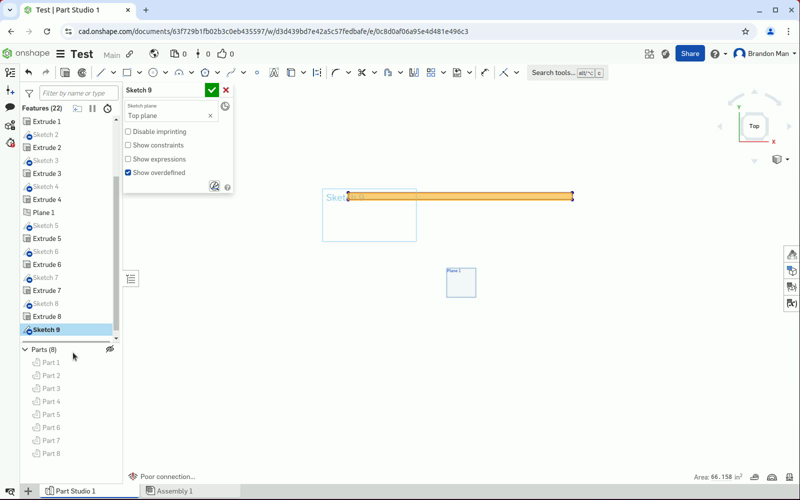
key(shift+e)
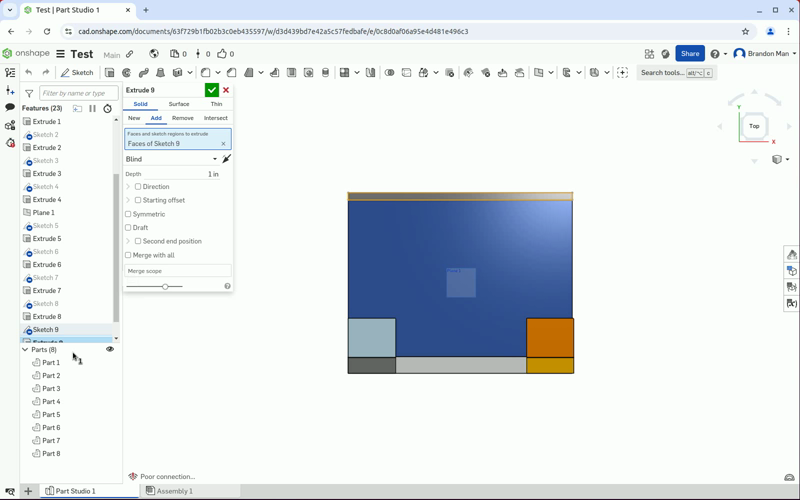
mouse_move(143, 106)
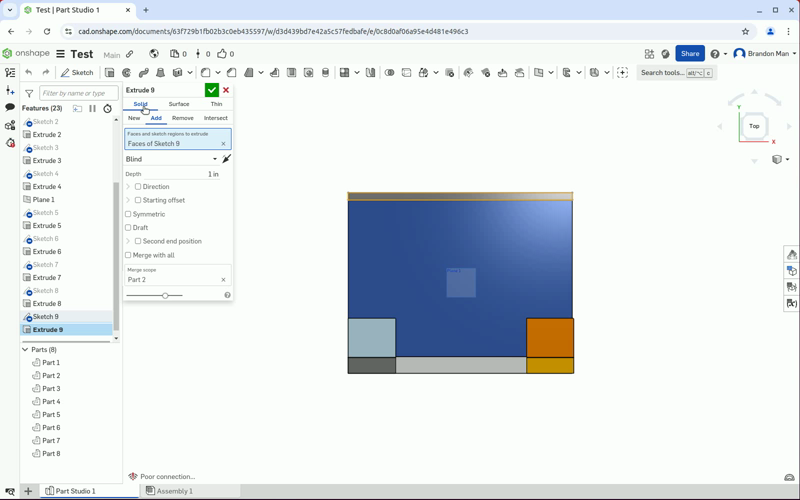
click(143, 106)
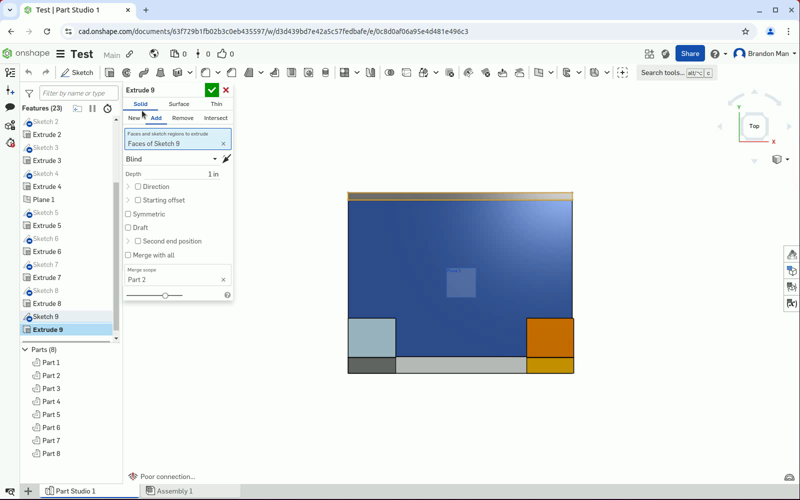
mouse_move(137, 120)
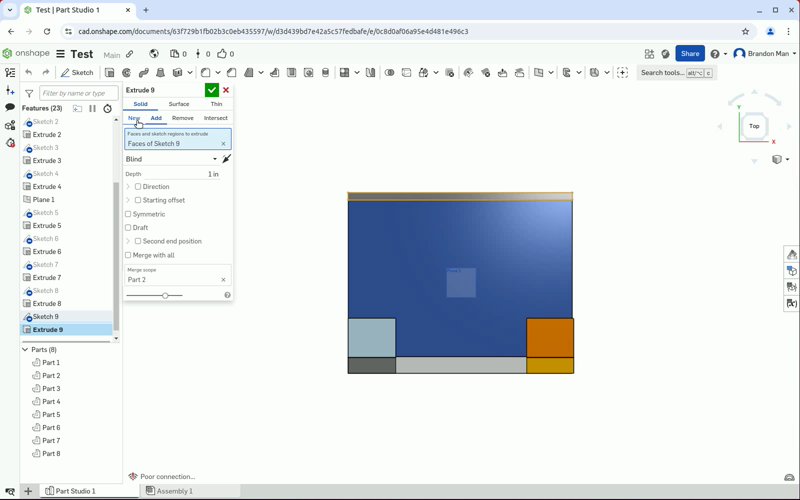
click(137, 120)
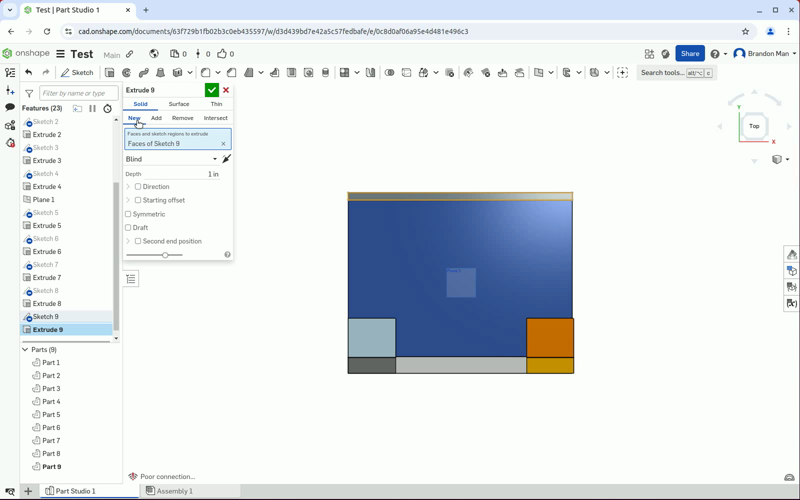
key(tab, 4)
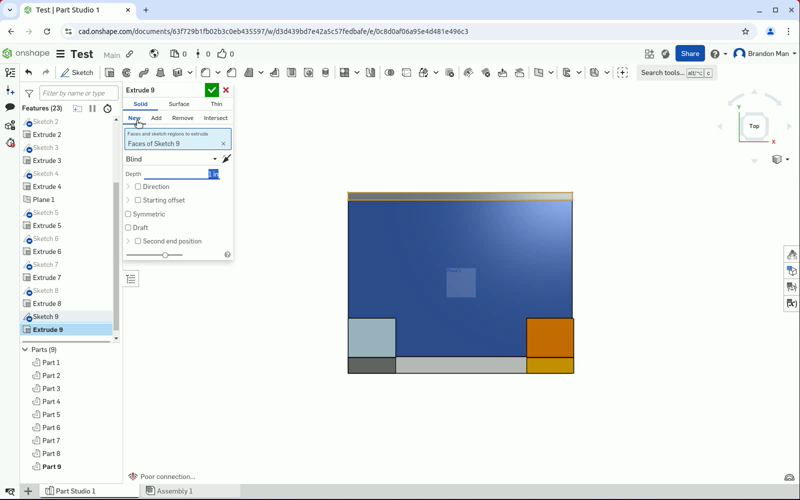
text(-5.296)
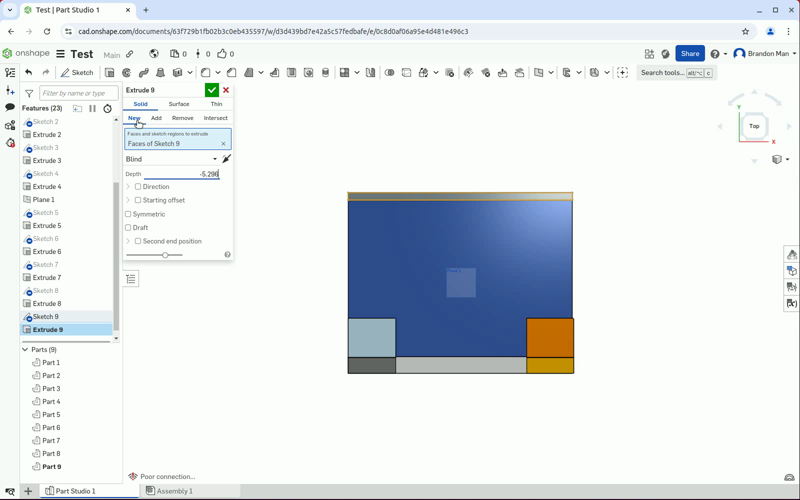
key(enter)
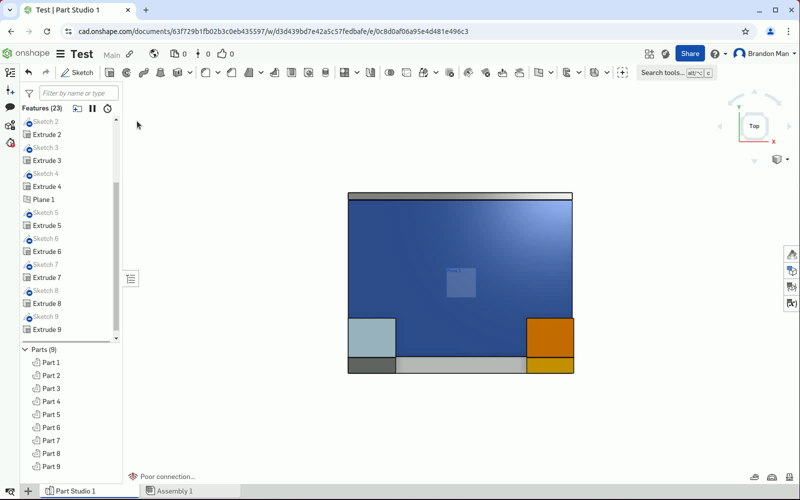
key(shift+h)
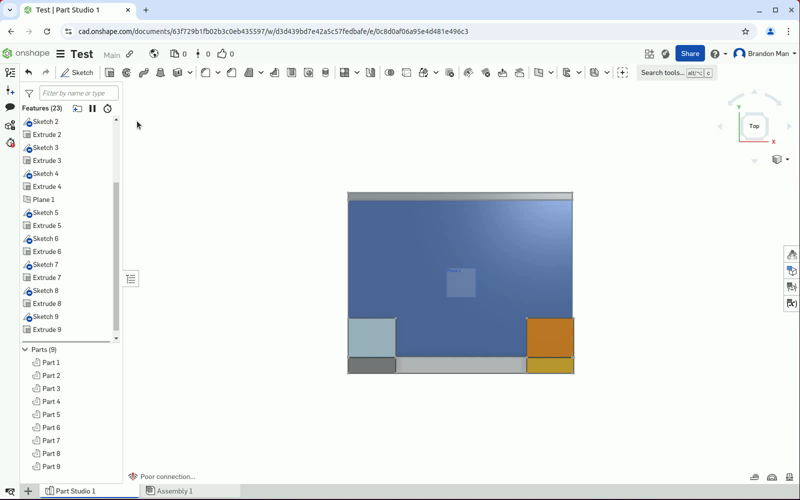
key(shift+h)
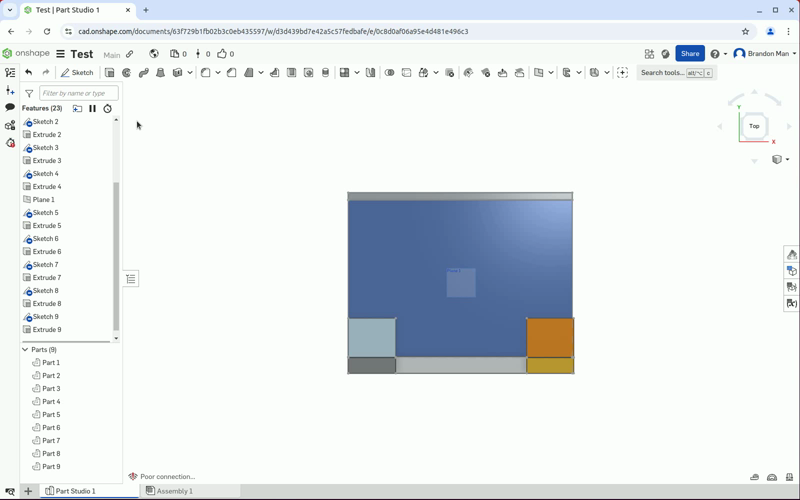
key(shift+7)
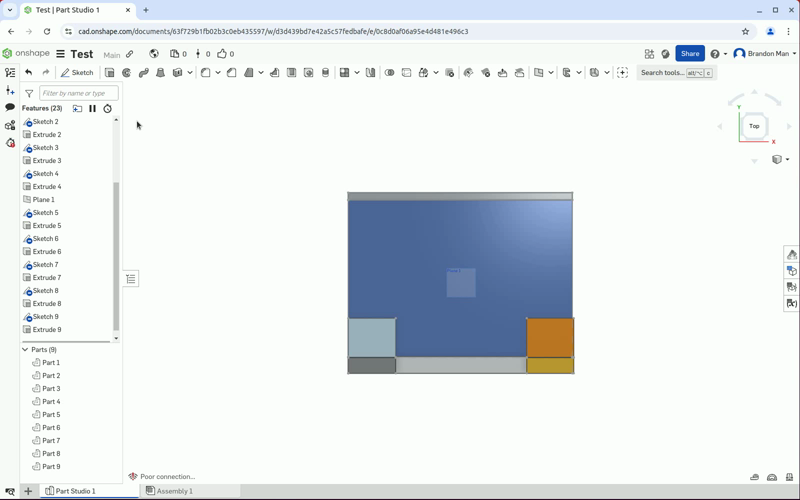
key(up, 3)
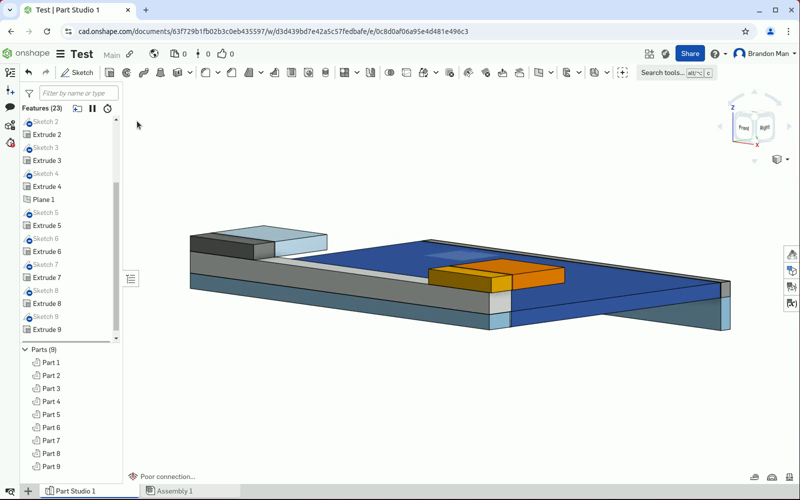
key(left, 3)
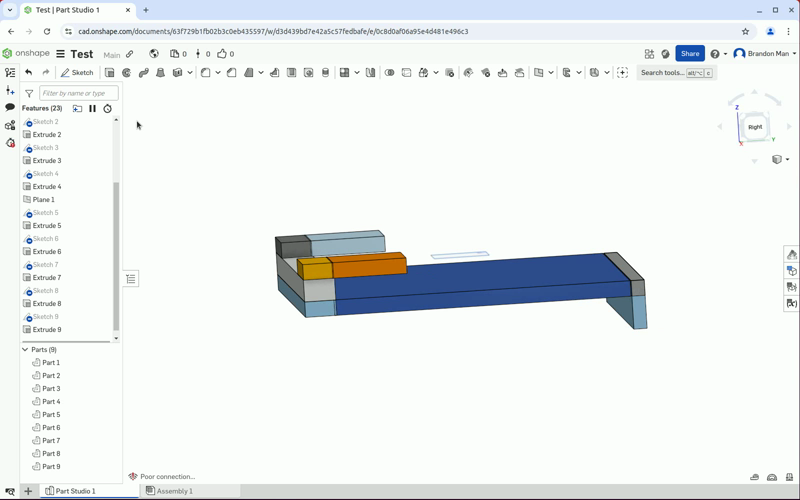
key(right, 3)
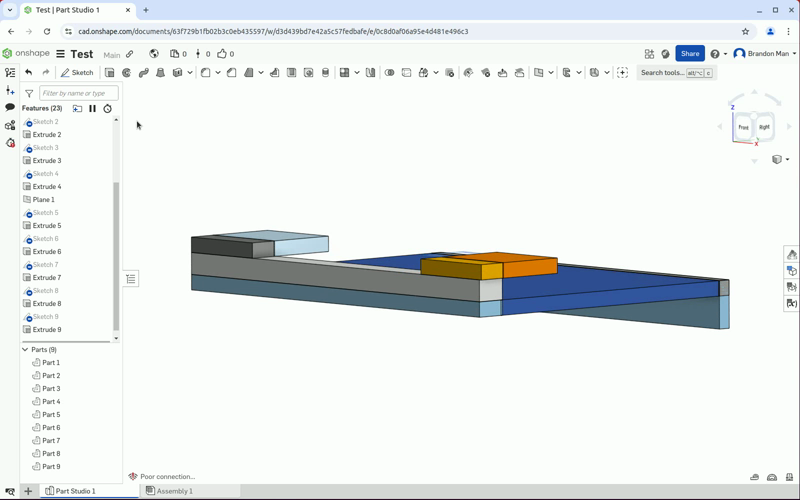
key(down, 3)
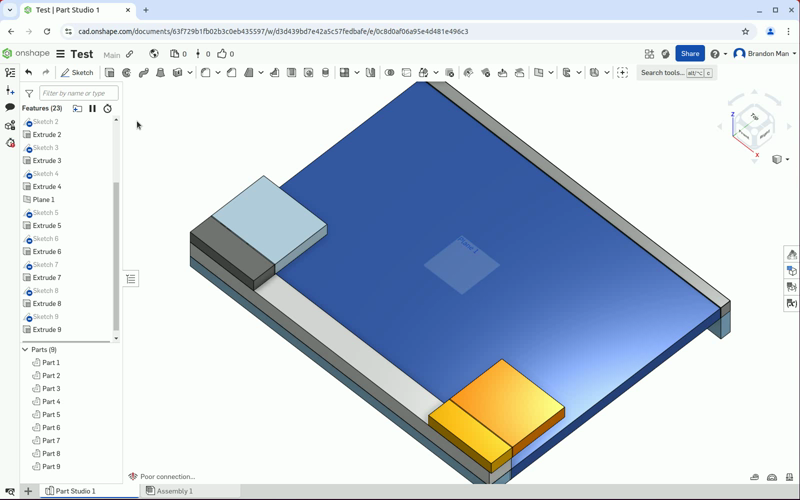
mouse_move(69, 98)
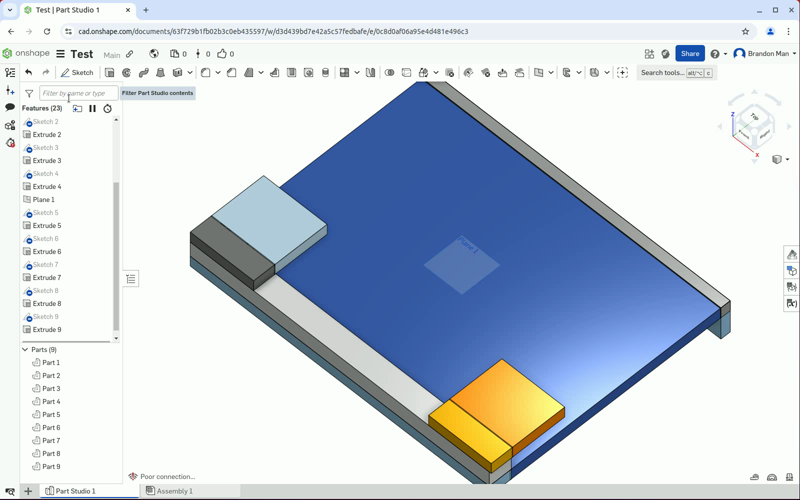
click(69, 98)